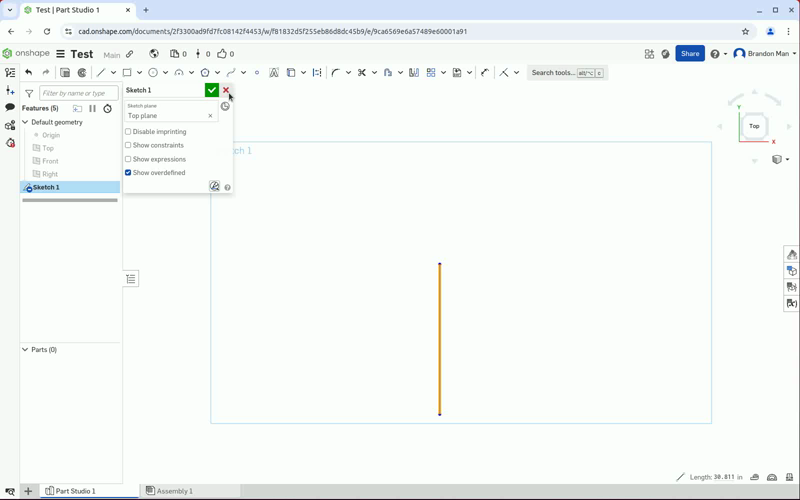
key(shift+h)
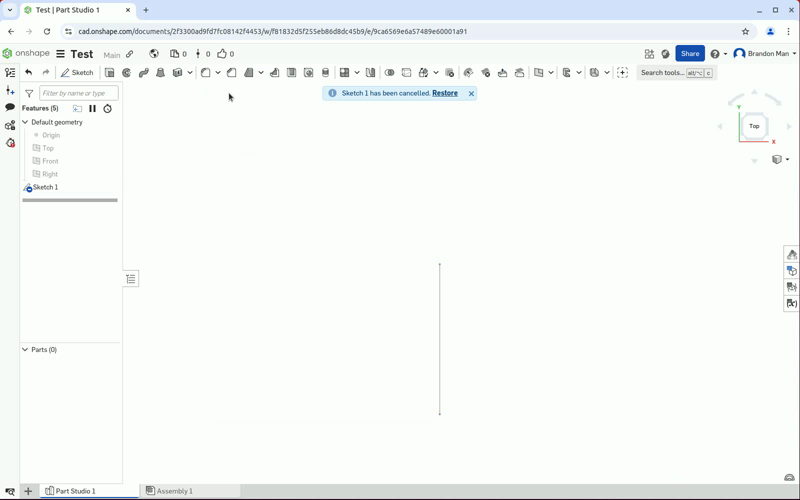
key(shift+s)
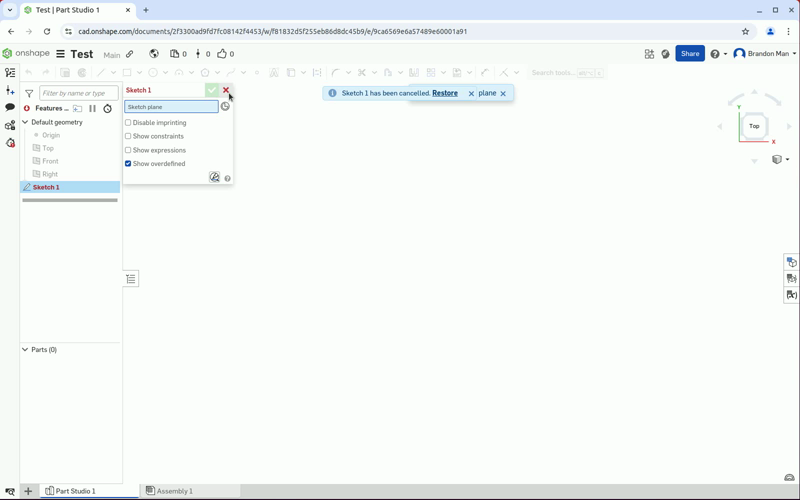
mouse_move(73, 150)
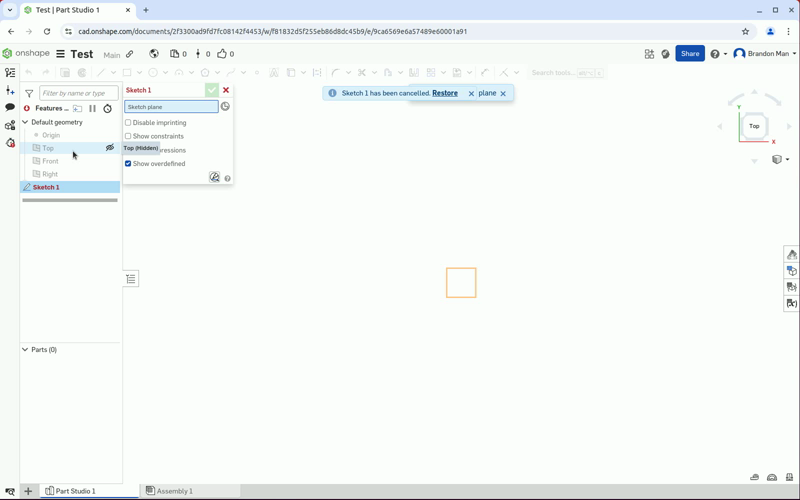
click(73, 150)
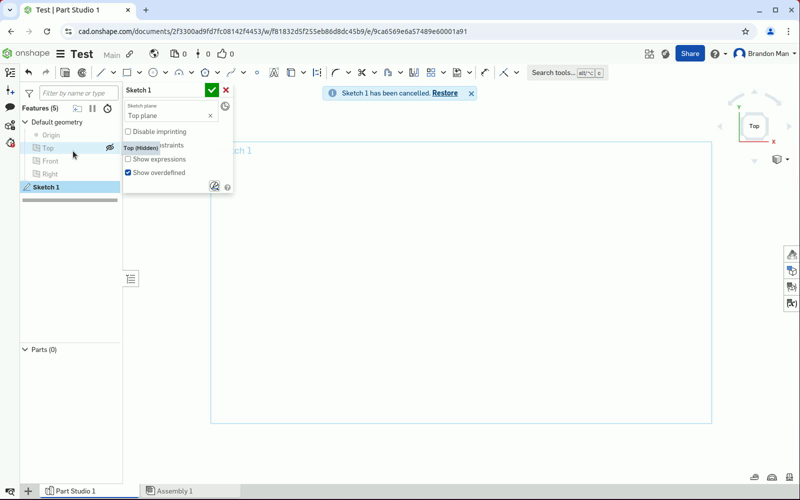
mouse_move(73, 352)
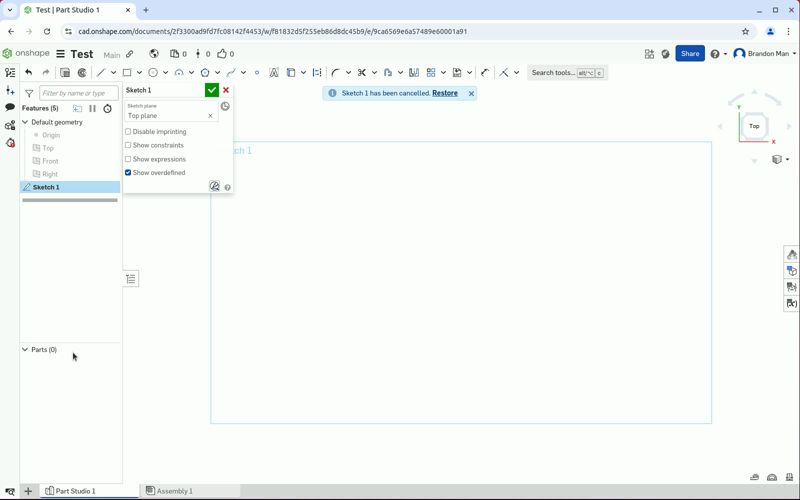
key(y)
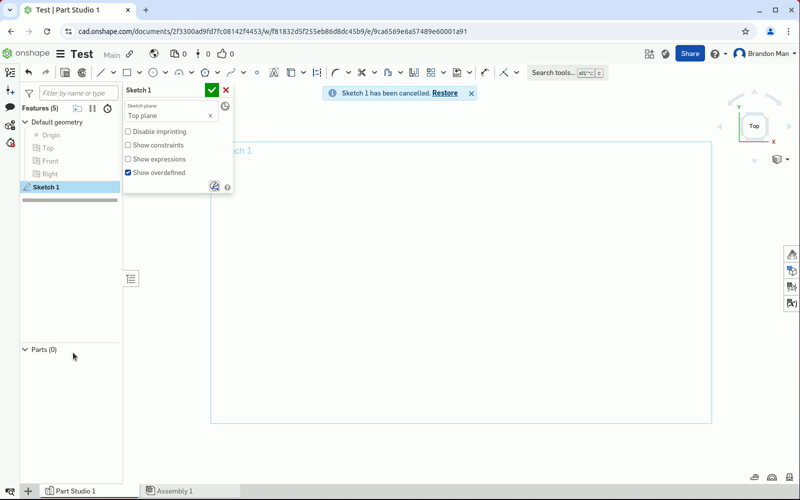
key(l)
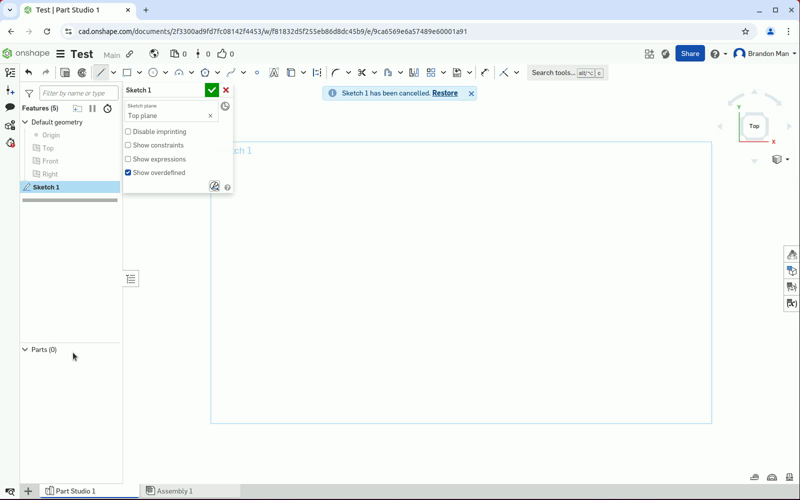
key_down(shift)
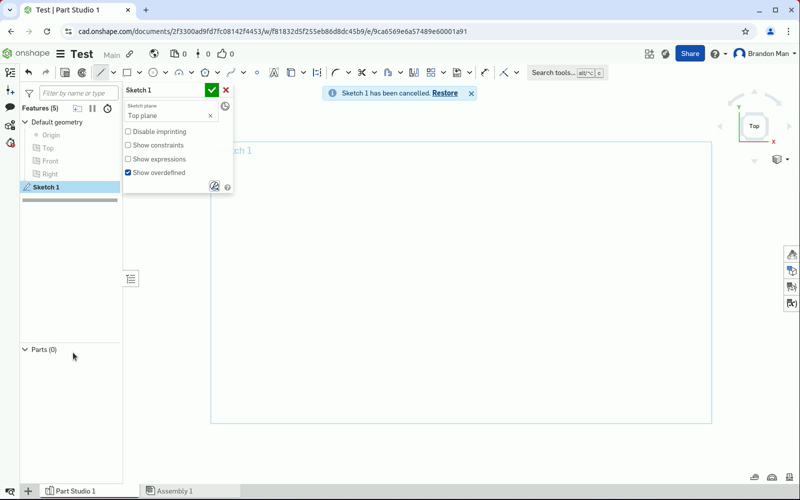
mouse_move(460, 282)
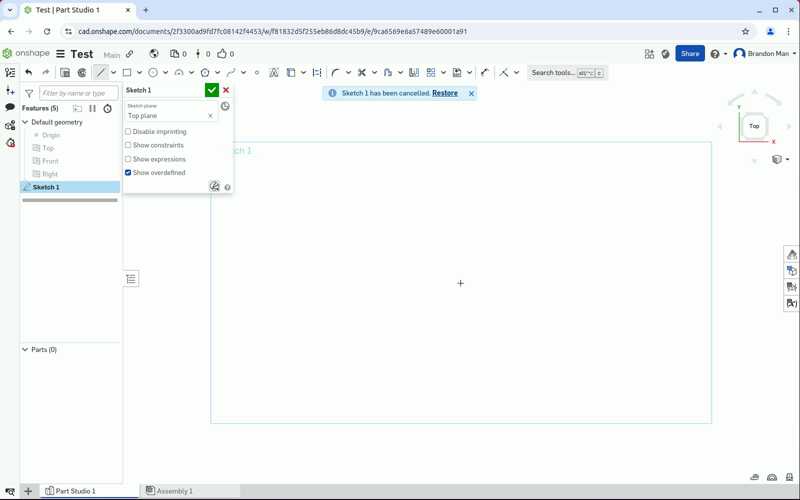
click(460, 282)
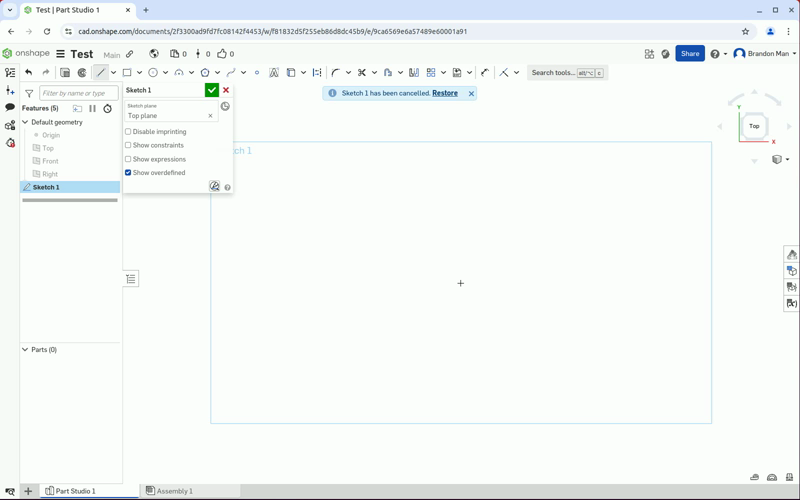
key_up(shift)
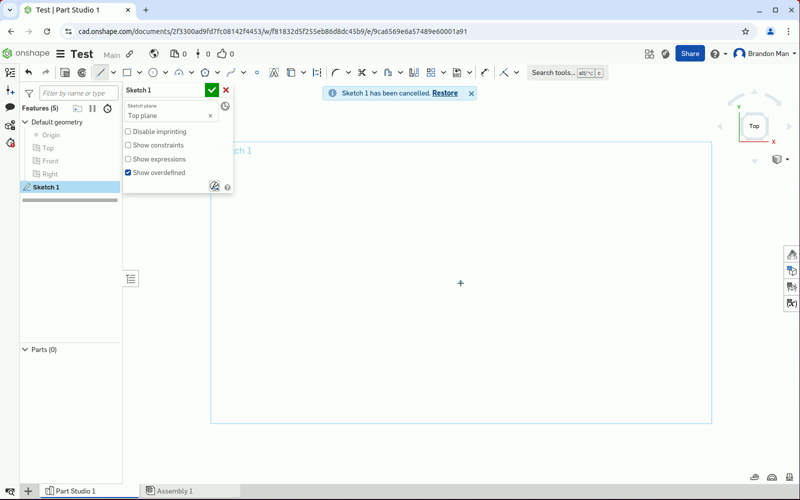
key_down(shift)
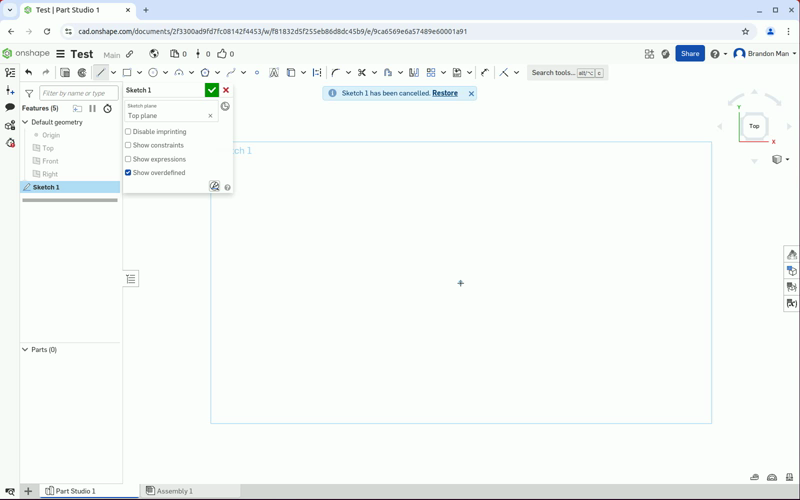
mouse_move(460, 216)
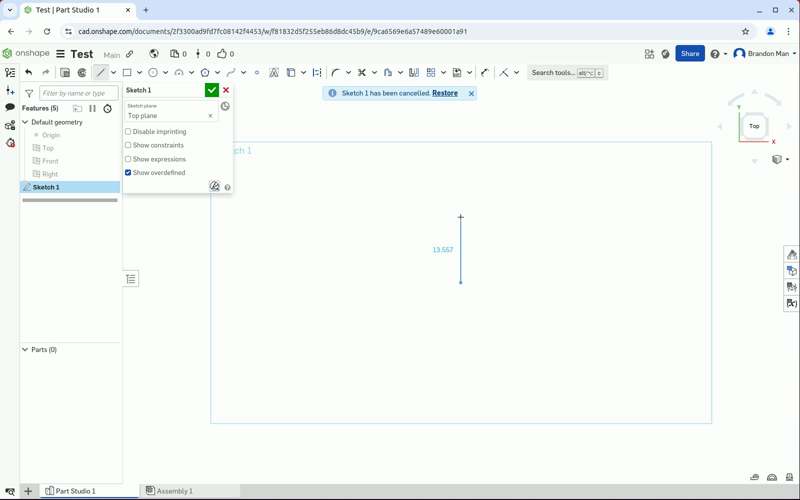
click(460, 216)
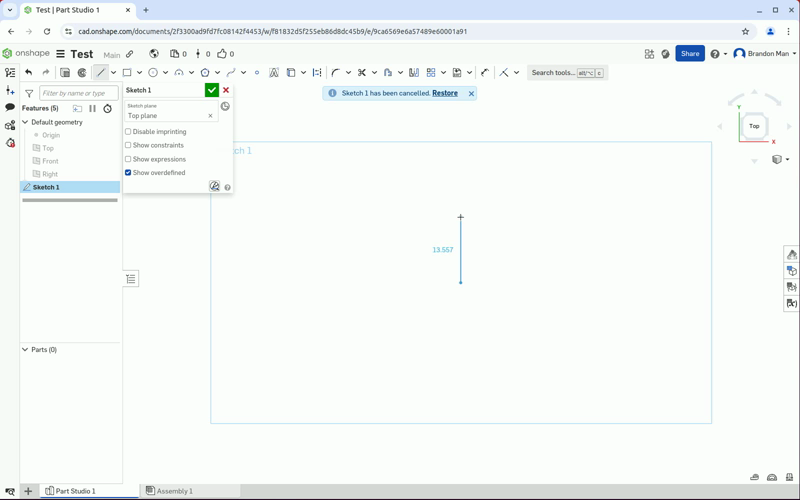
key_up(shift)
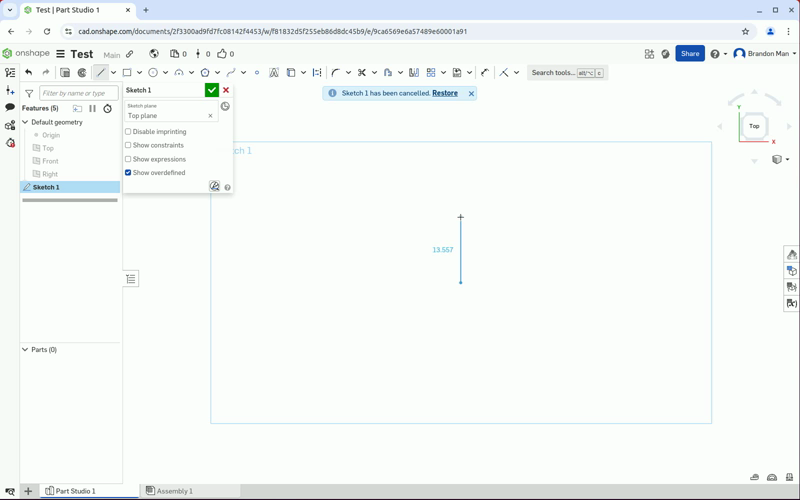
key(esc)
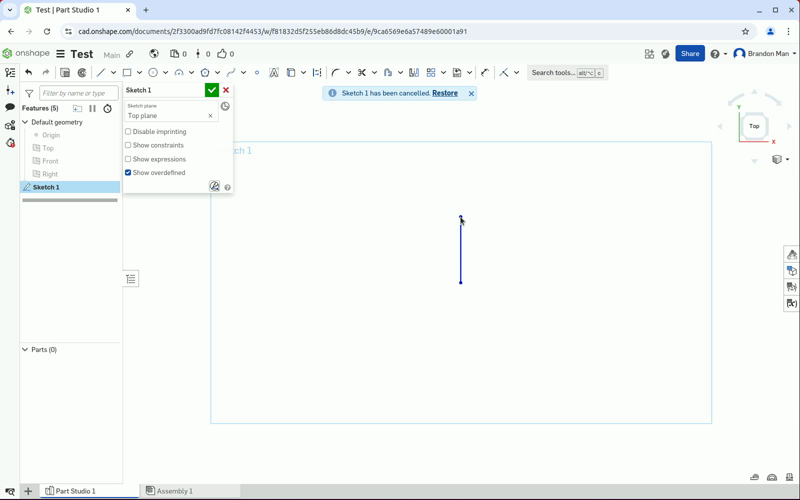
key(a)
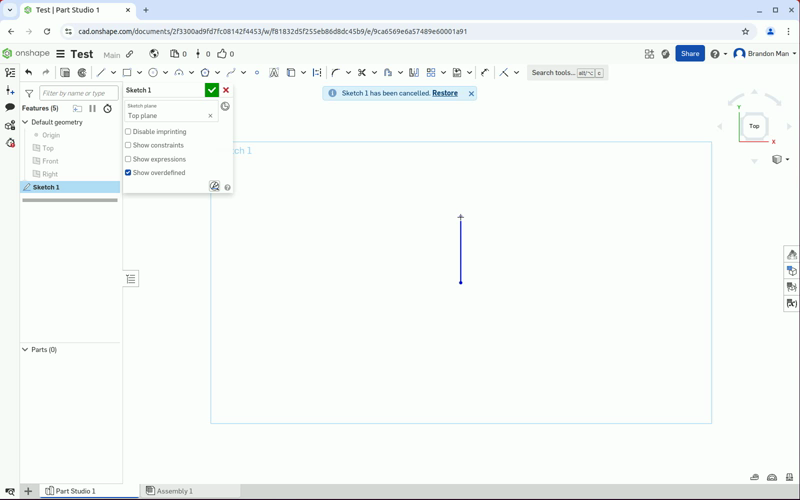
mouse_move(460, 216)
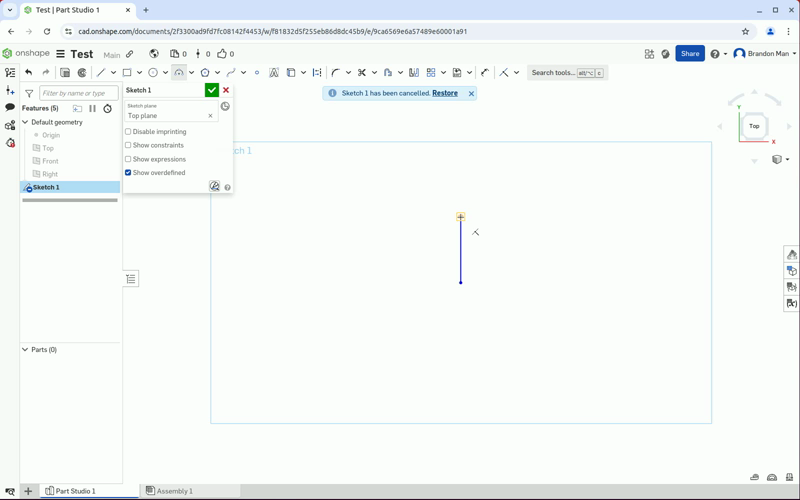
click(460, 216)
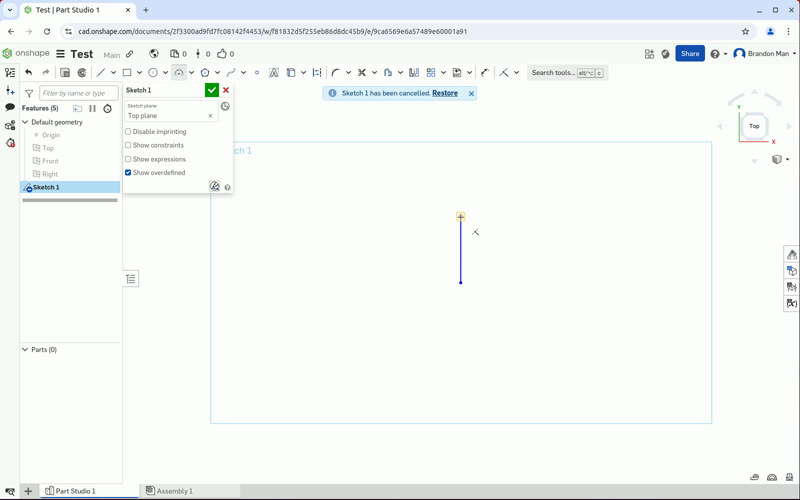
key_down(shift)
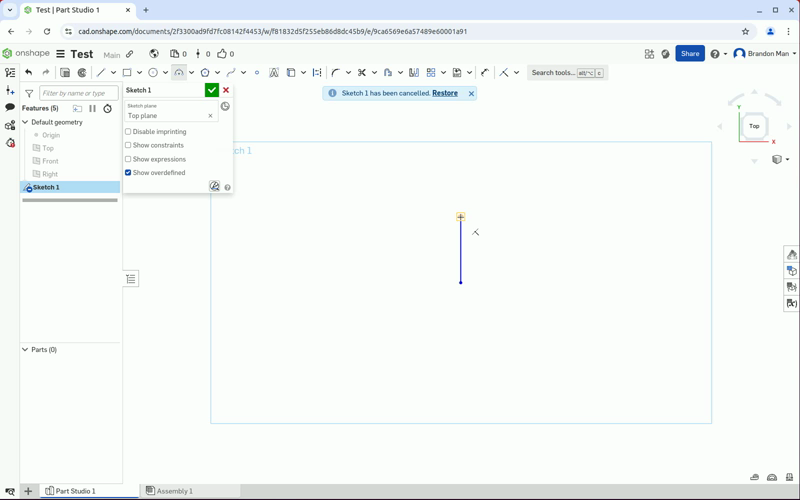
mouse_move(460, 282)
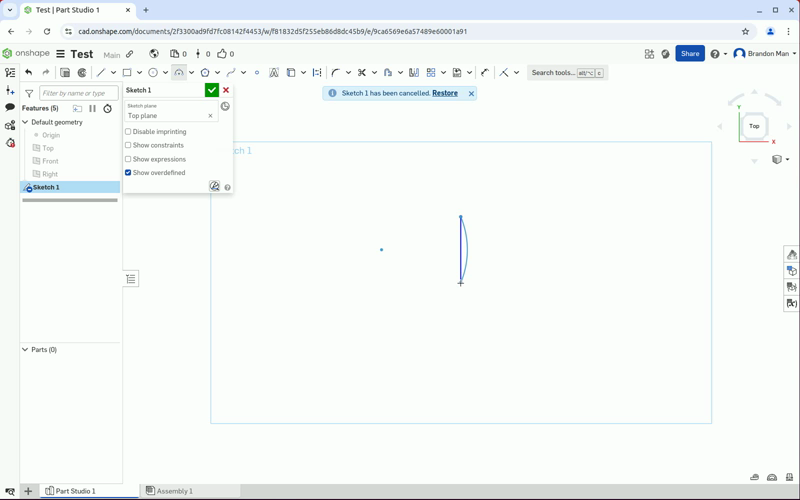
click(460, 282)
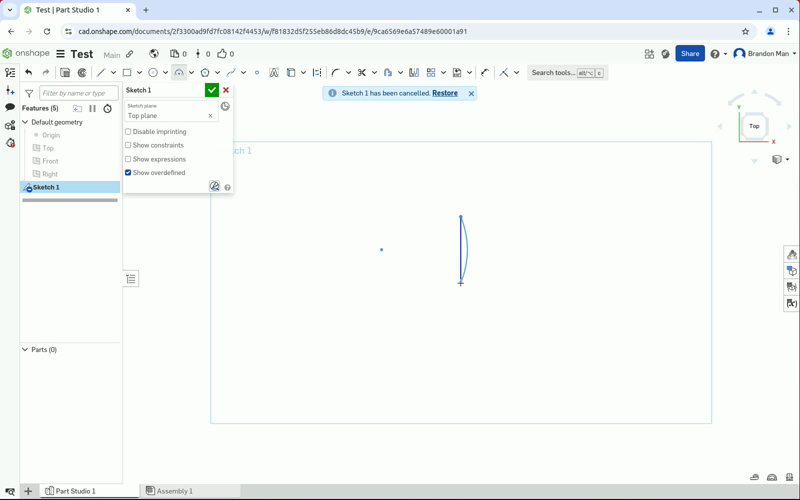
mouse_move(388, 249)
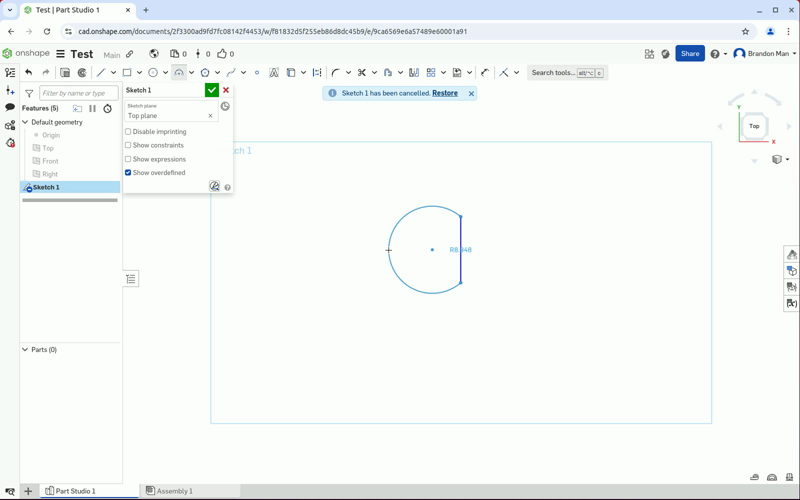
click(388, 249)
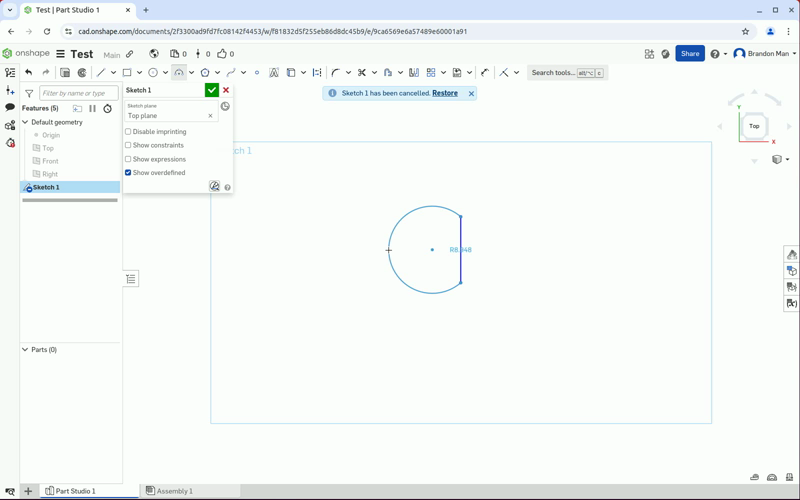
key_up(shift)
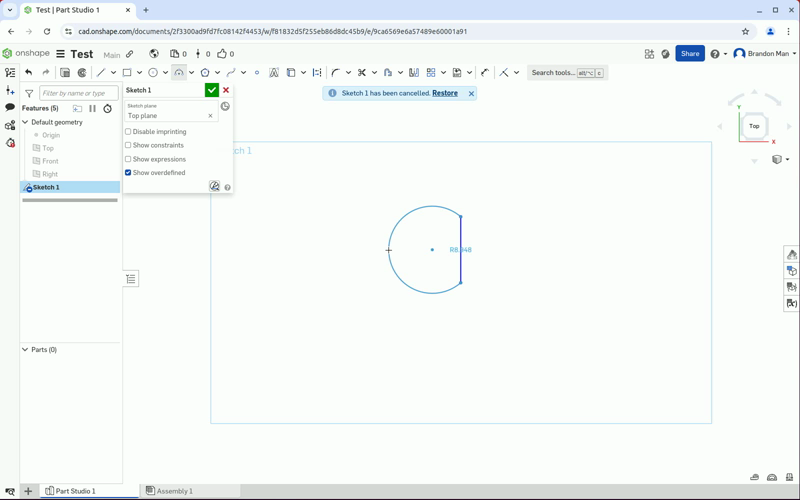
key(esc)
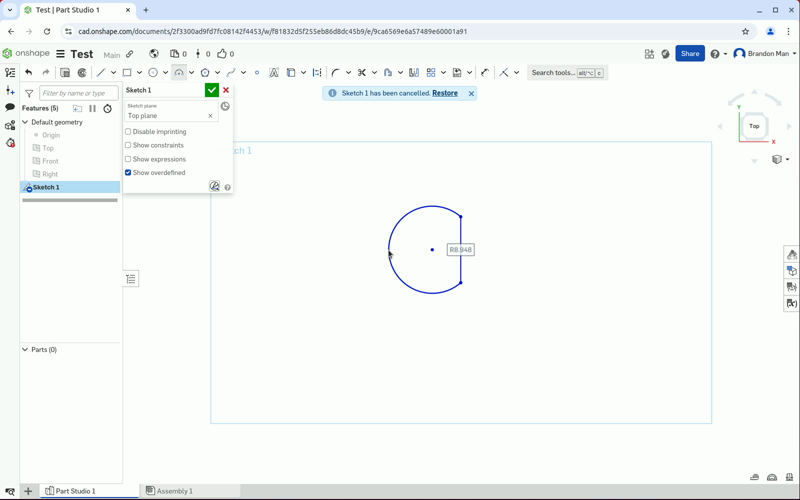
key(l)
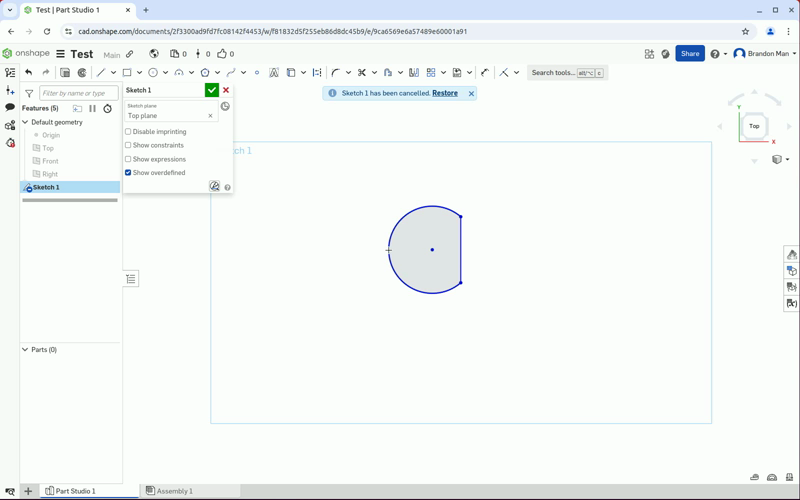
mouse_move(460, 282)
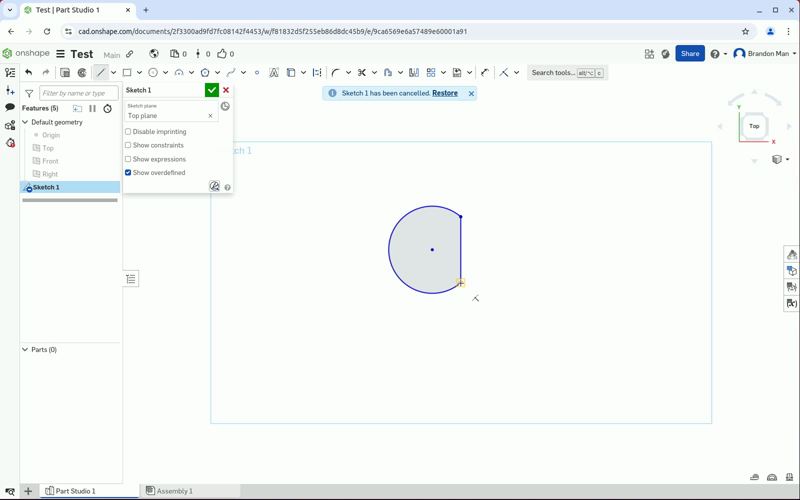
click(460, 282)
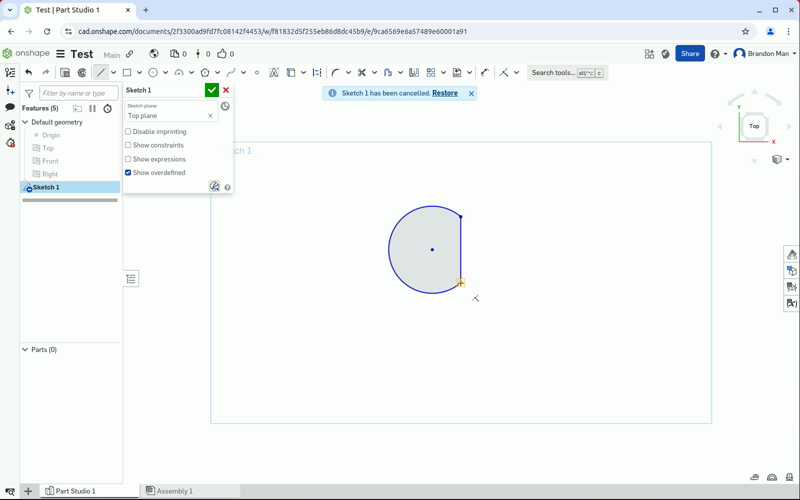
key(esc)
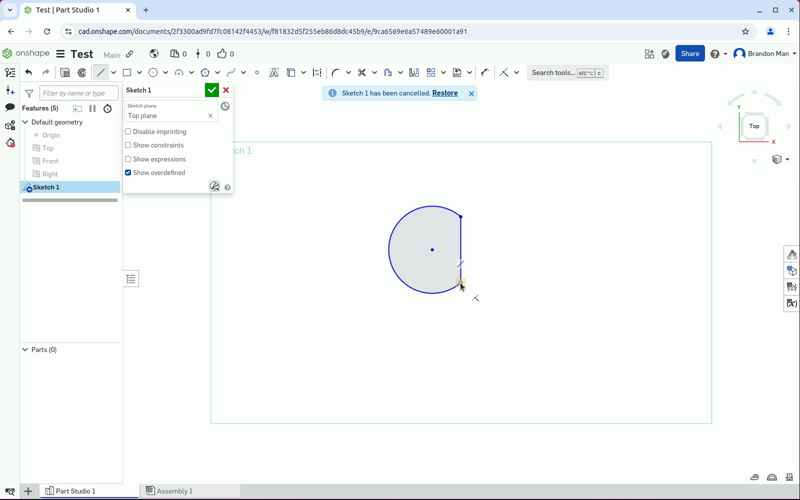
key(c)
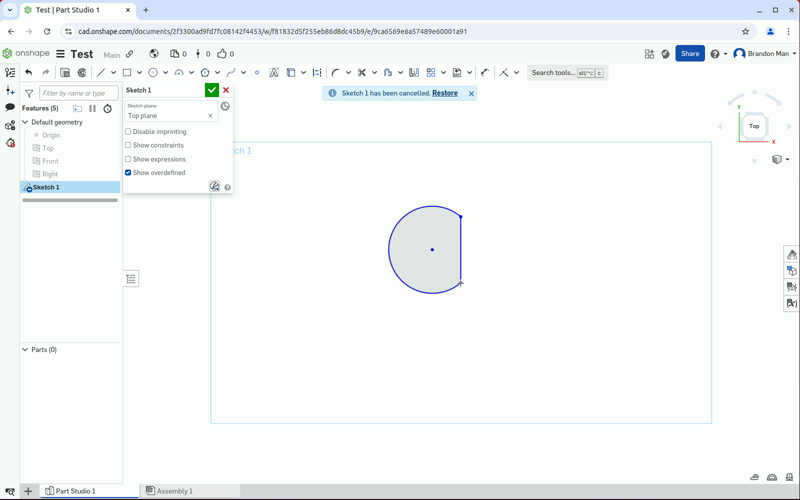
key_down(shift)
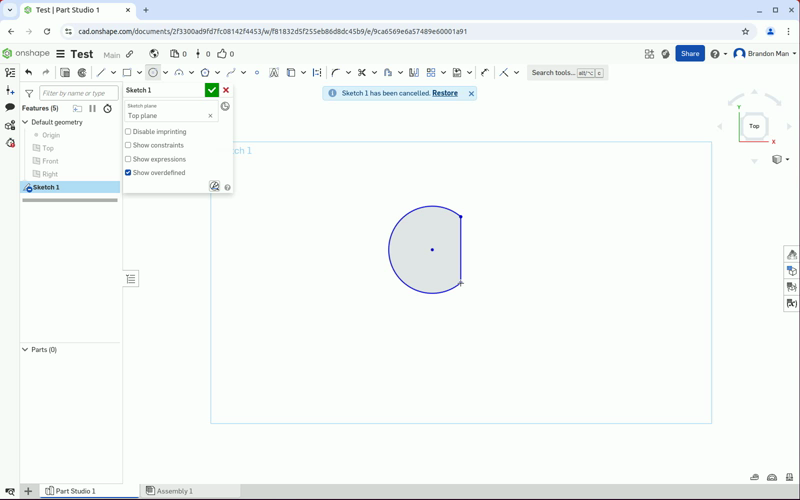
mouse_move(432, 249)
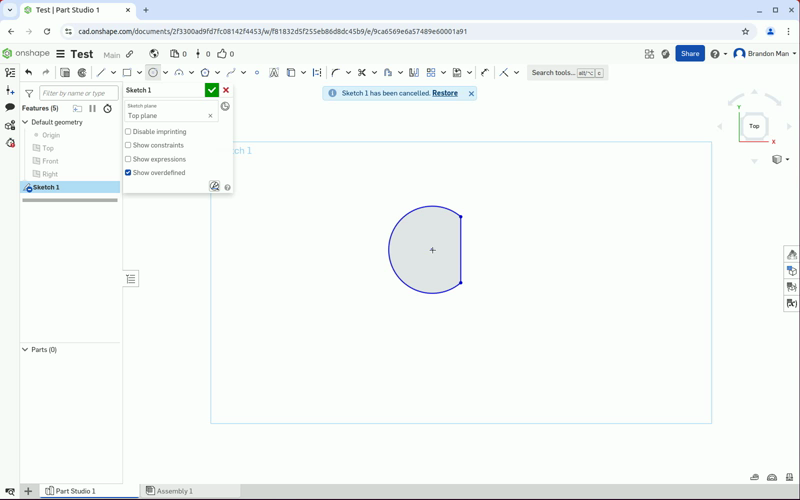
click(432, 249)
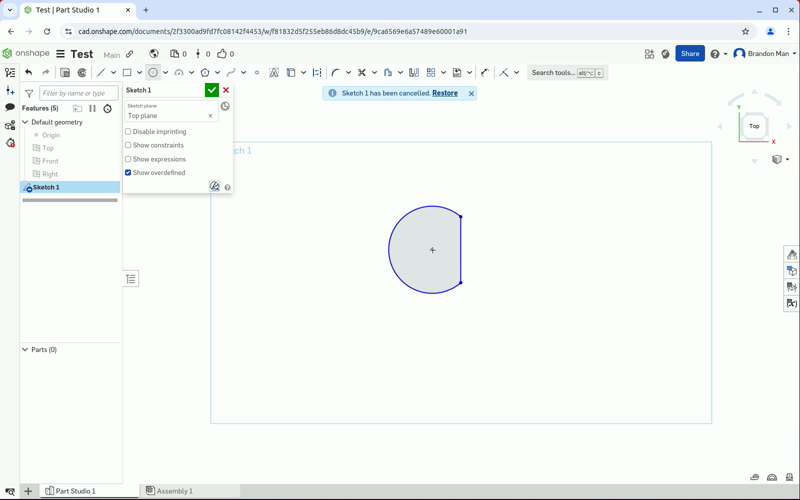
key_up(shift)
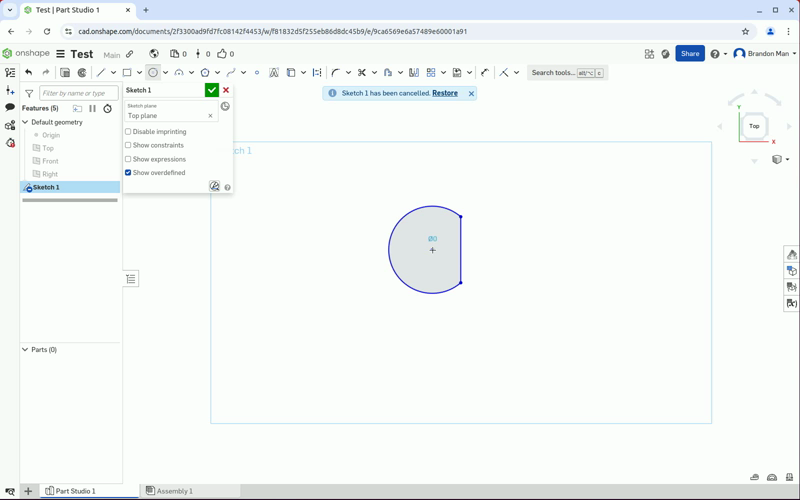
mouse_move(455, 249)
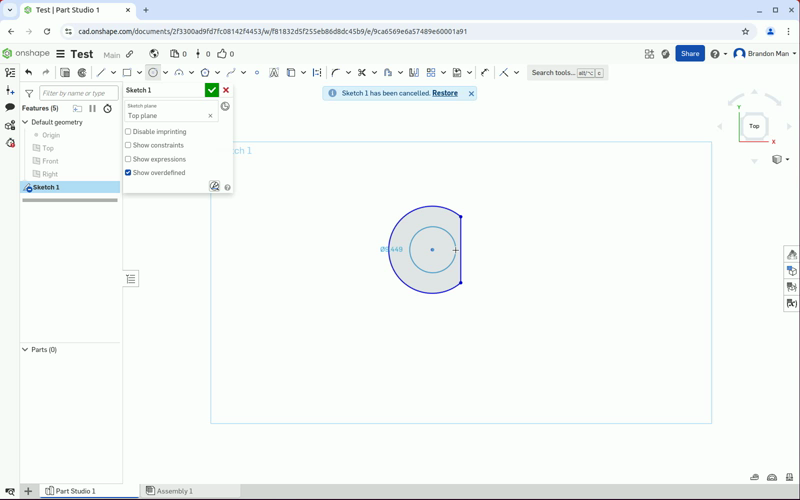
click(455, 249)
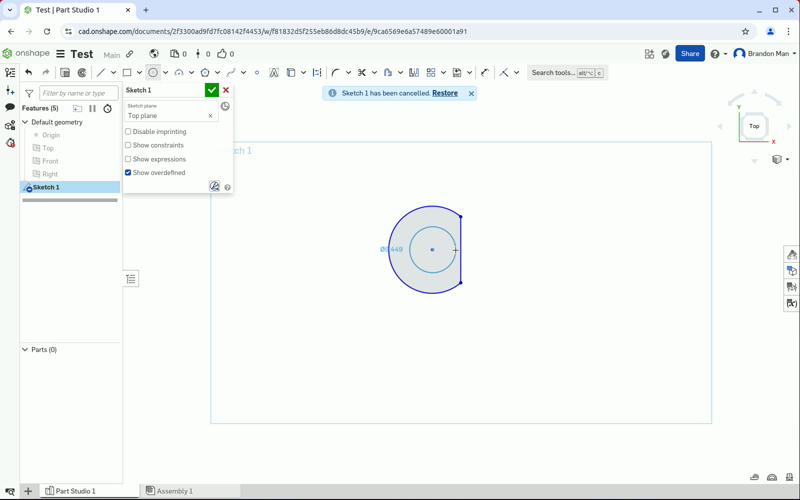
key(esc)
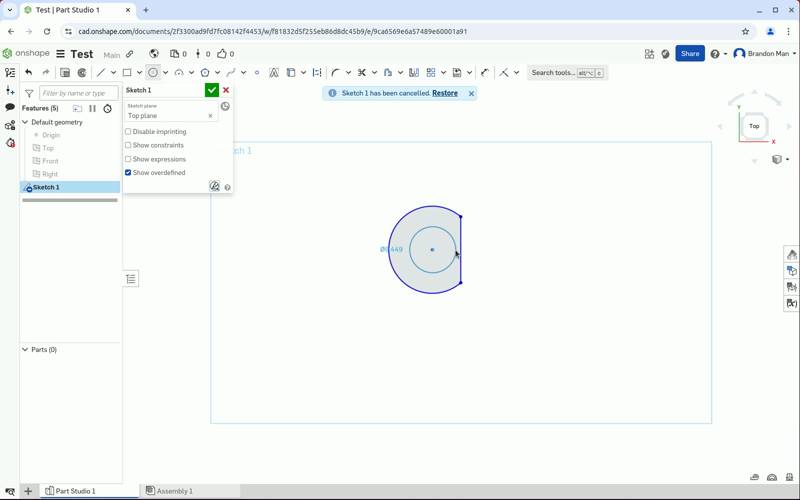
mouse_move(408, 222)
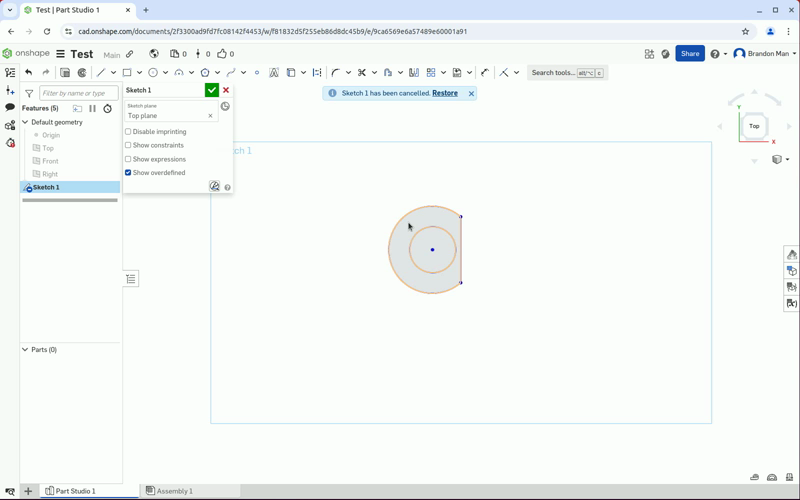
click(408, 222)
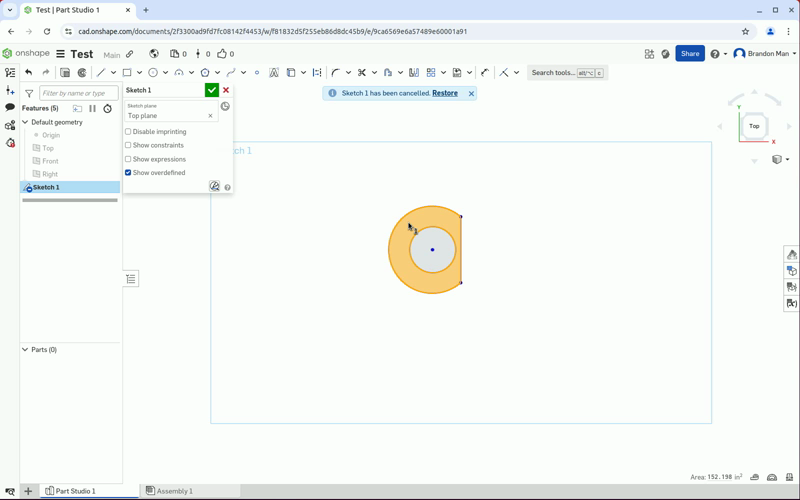
mouse_move(73, 352)
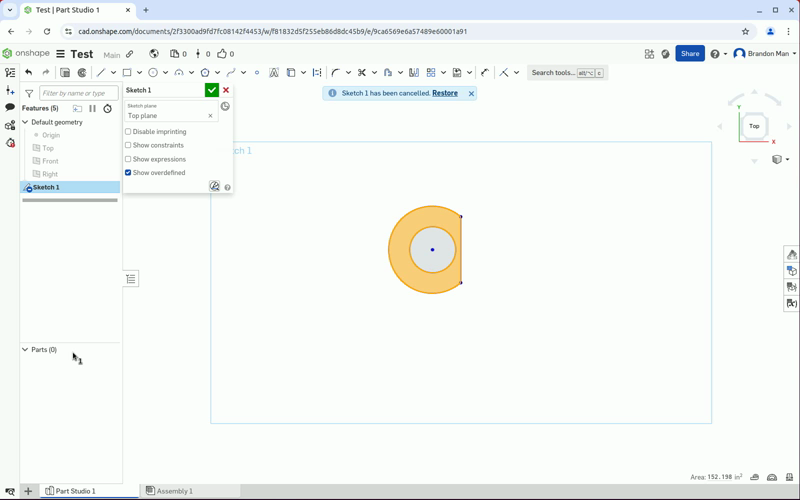
key(shift+y)
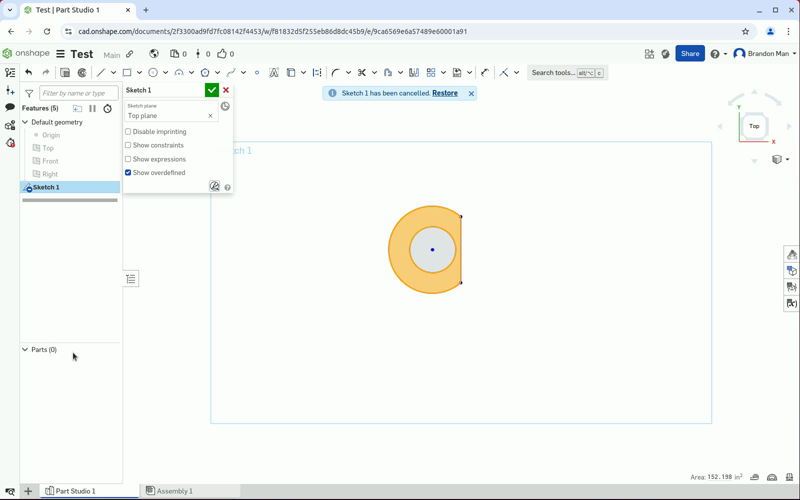
key(shift+e)
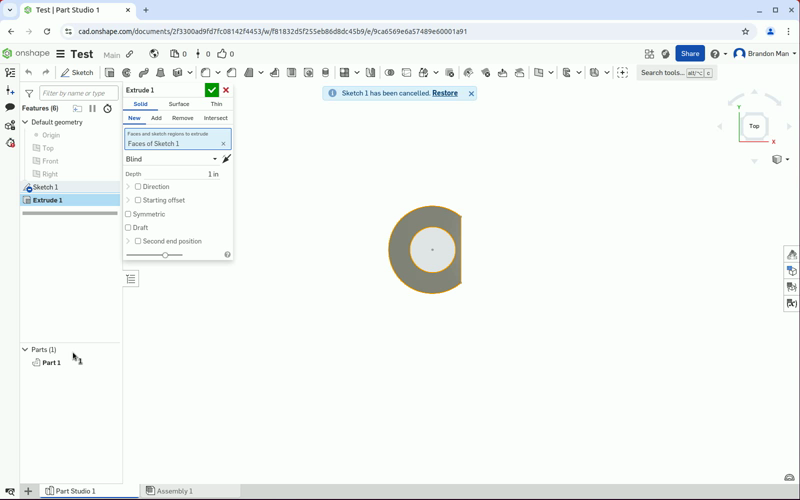
mouse_move(143, 106)
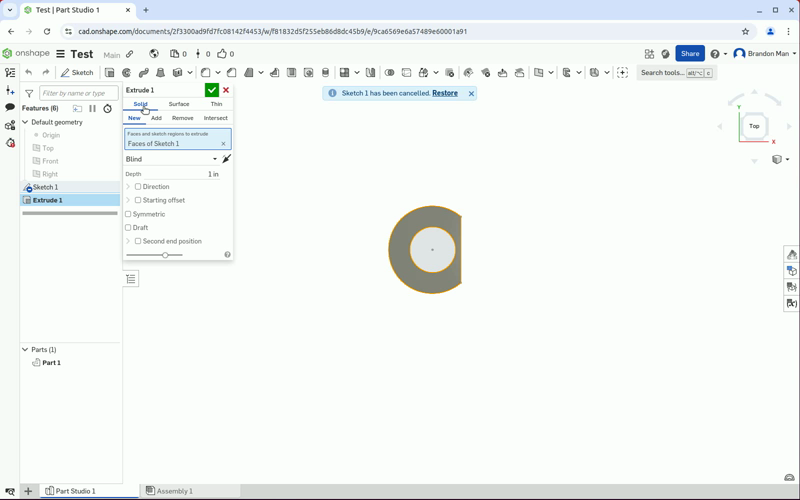
click(143, 106)
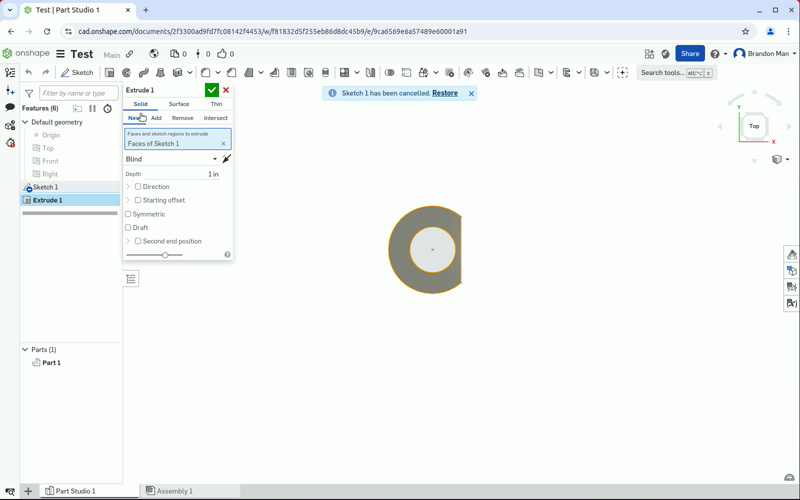
mouse_move(137, 120)
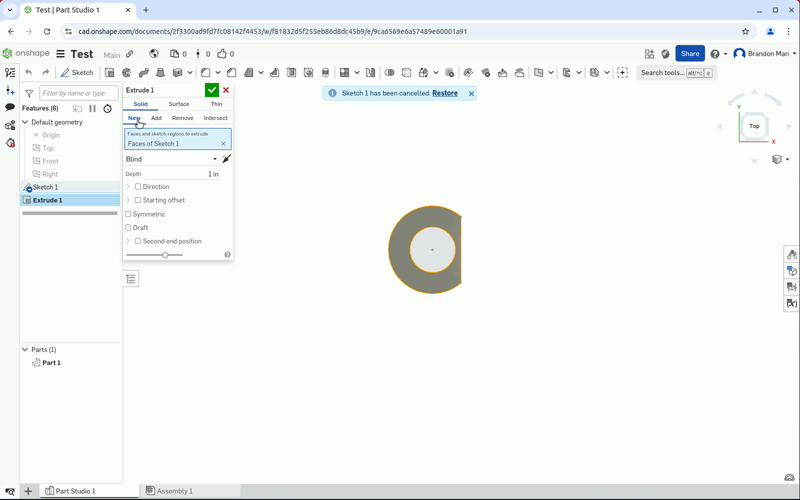
click(137, 120)
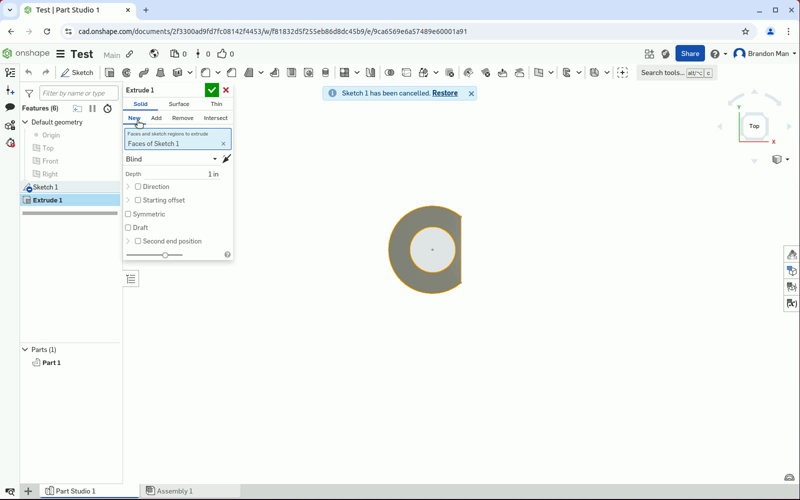
key(tab, 4)
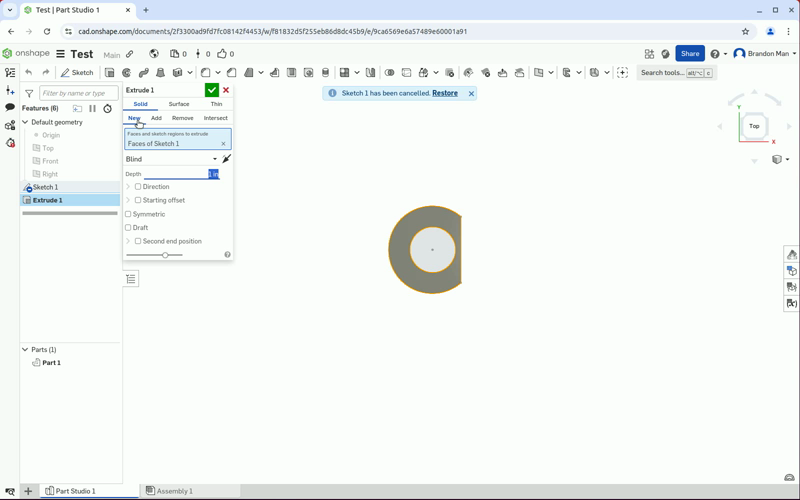
text(10.591)
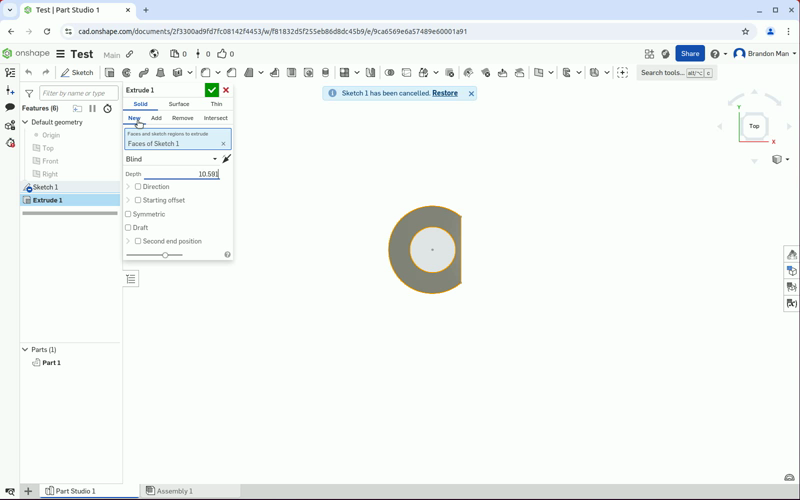
key(enter)
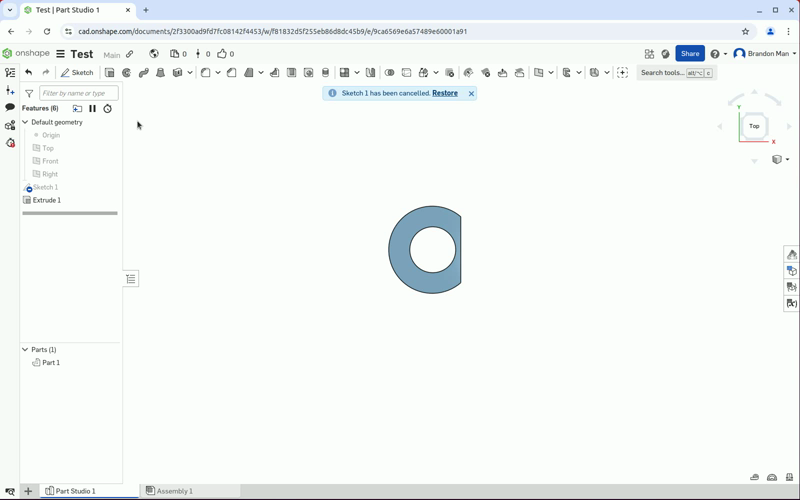
key(shift+h)
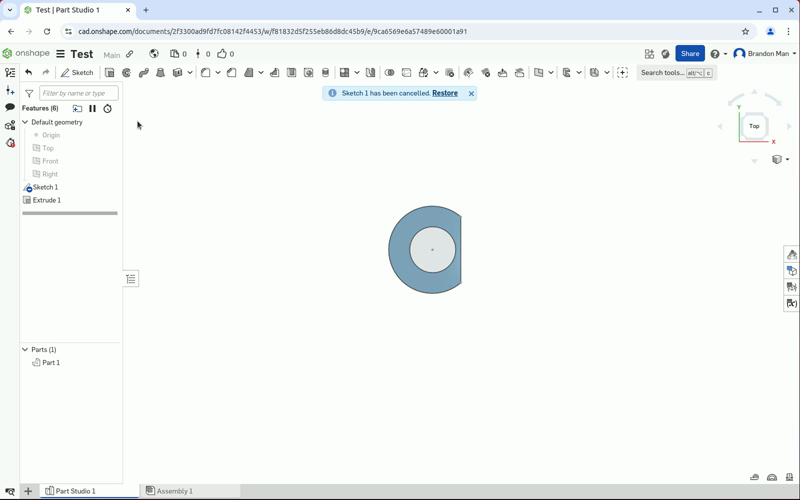
key(shift+h)
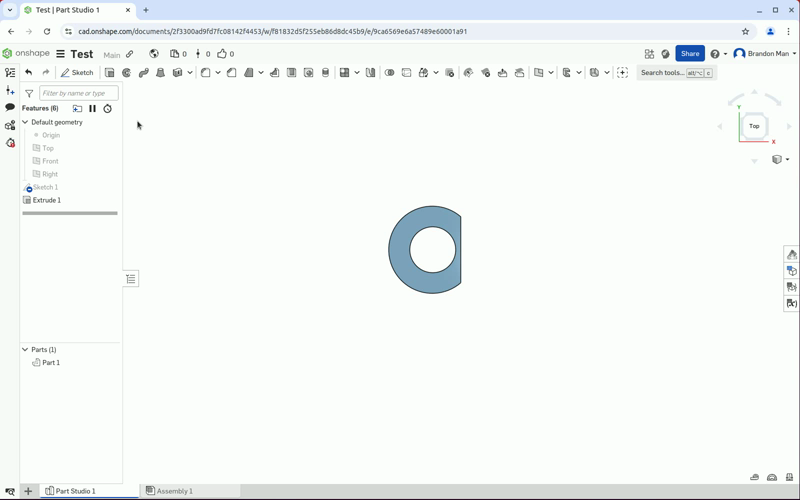
mouse_move(73, 189)
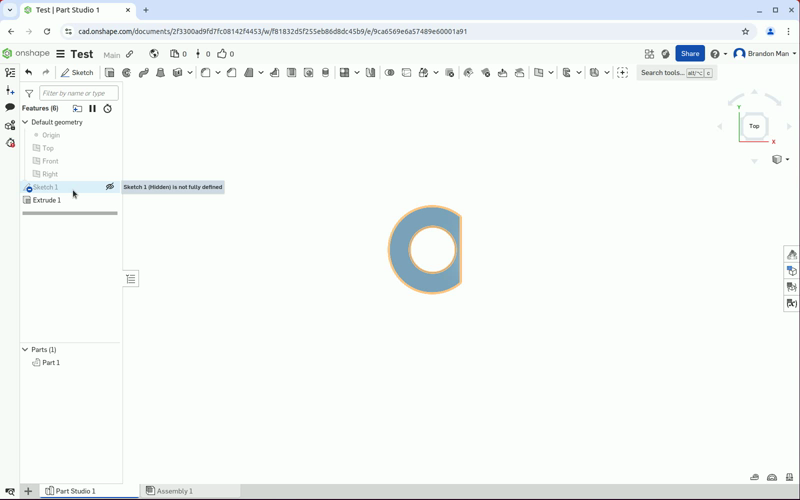
click(73, 189)
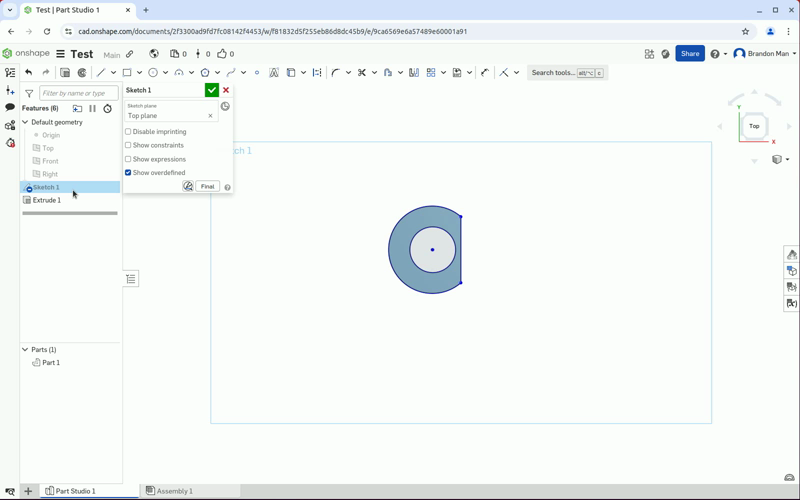
mouse_move(229, 92)
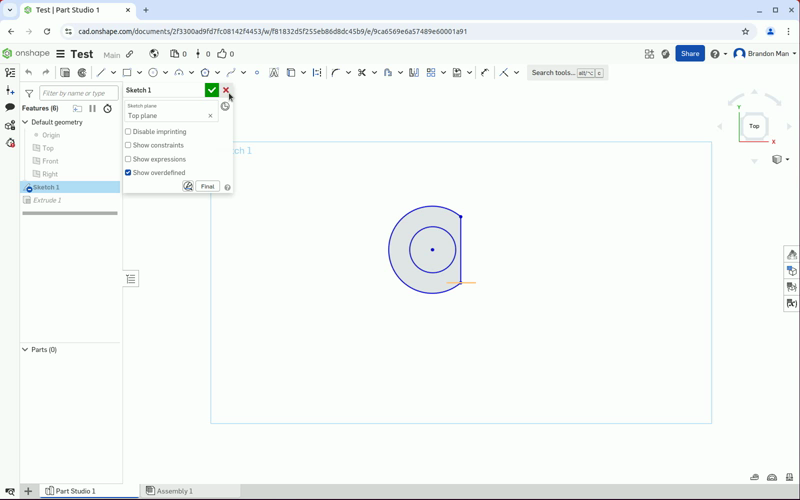
click(229, 92)
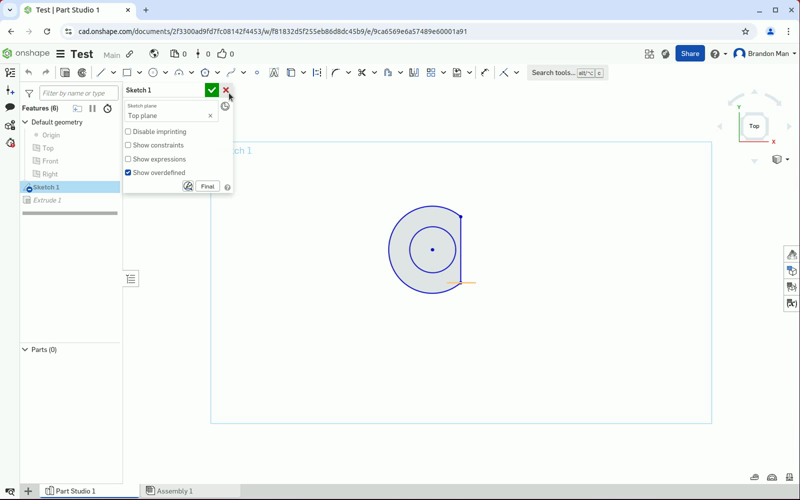
key(shift+s)
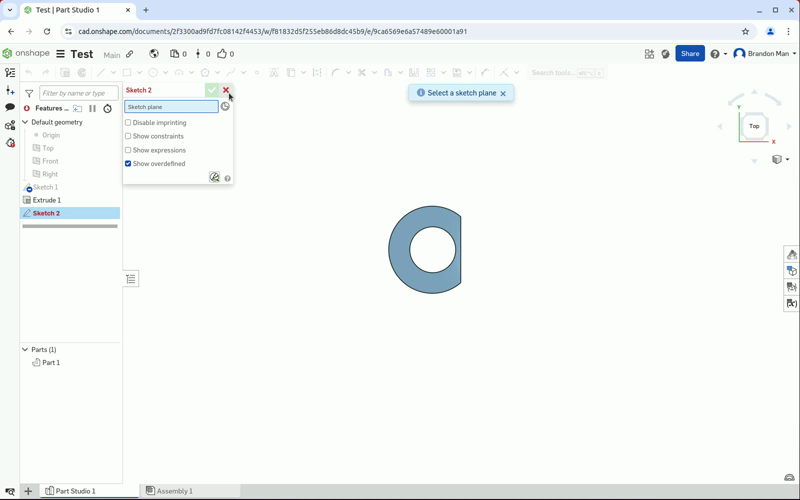
mouse_move(73, 150)
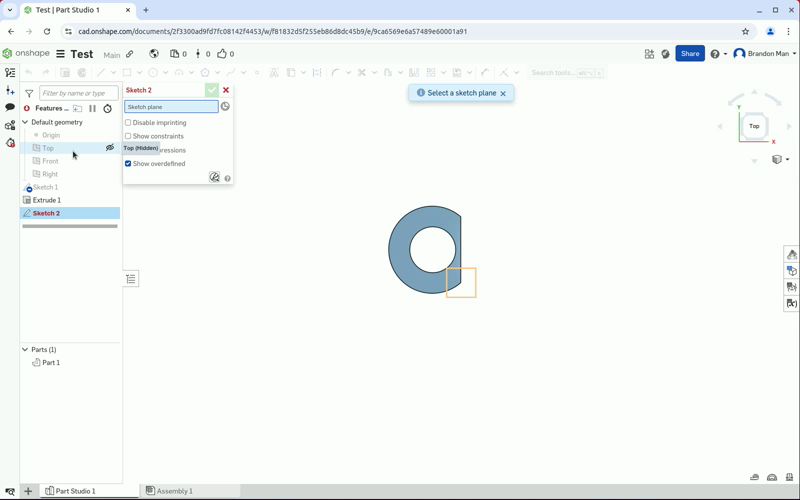
click(73, 150)
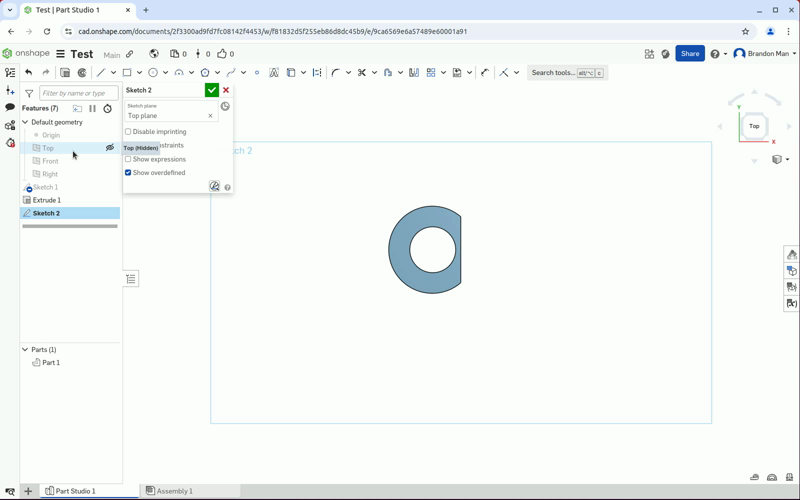
mouse_move(73, 352)
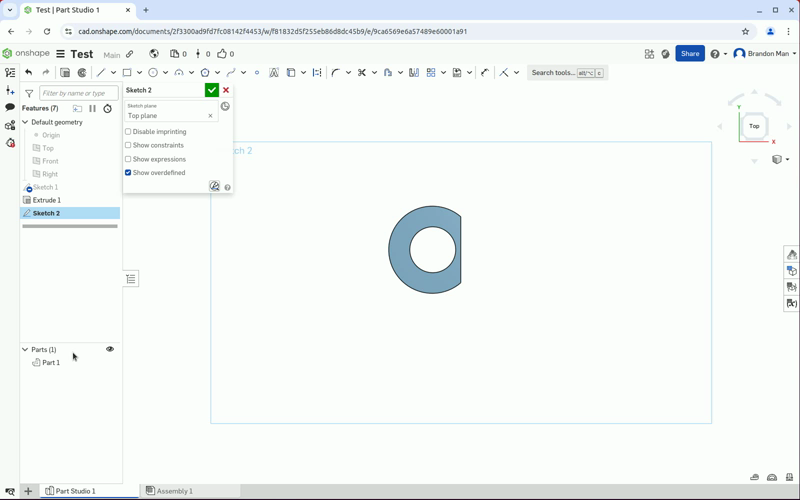
key(y)
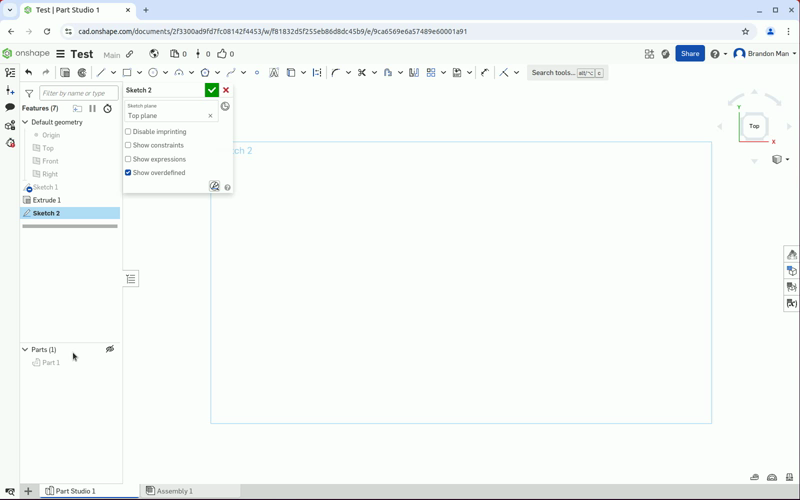
key(l)
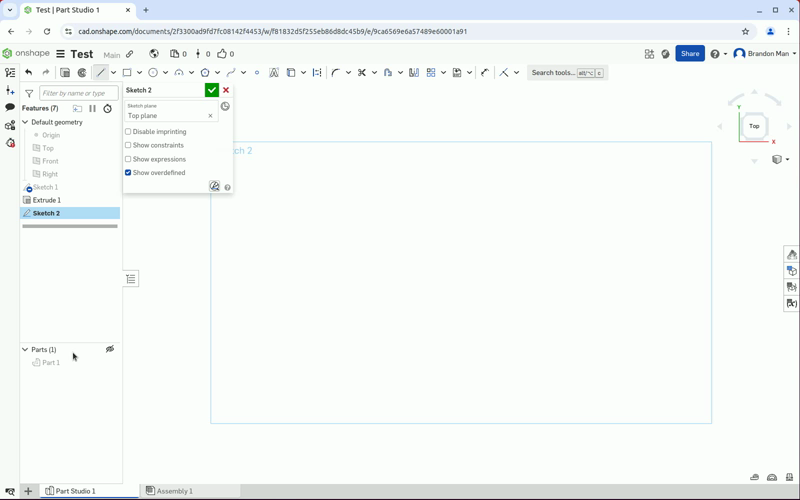
key_down(shift)
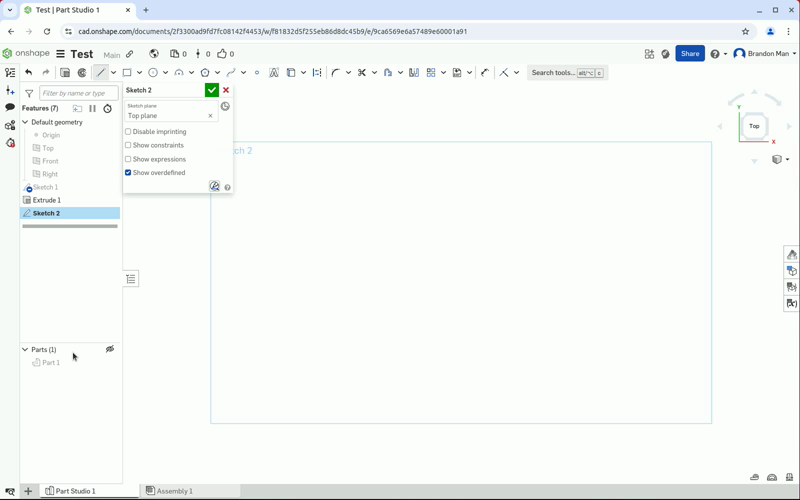
mouse_move(460, 282)
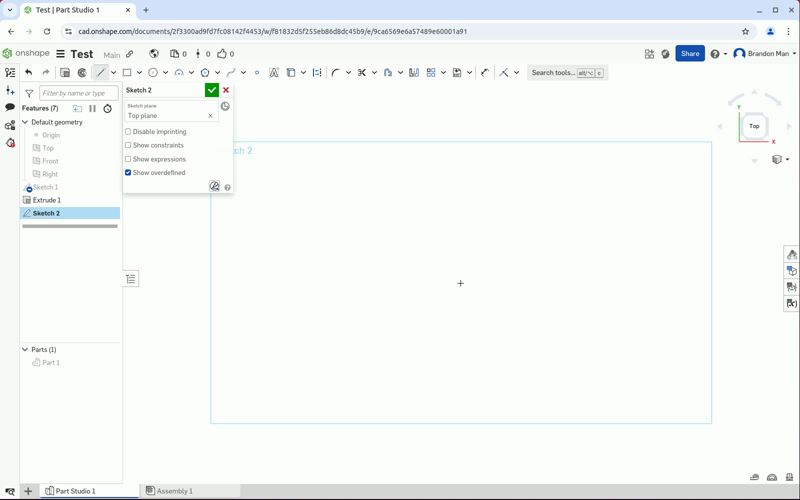
click(460, 282)
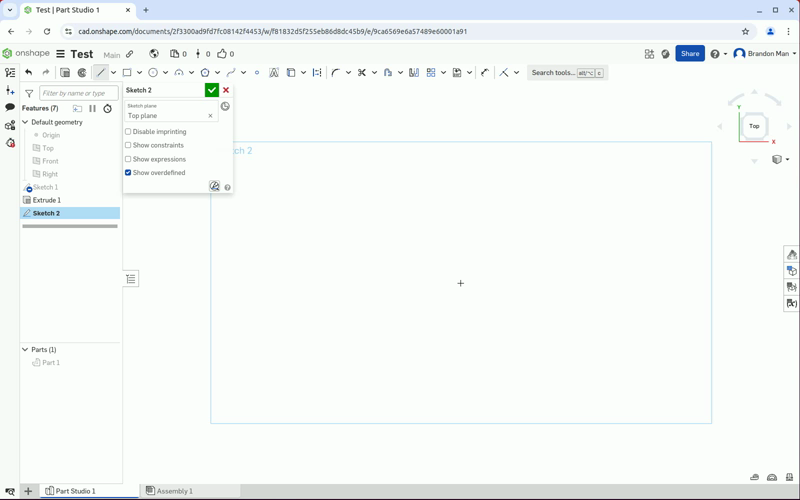
key_up(shift)
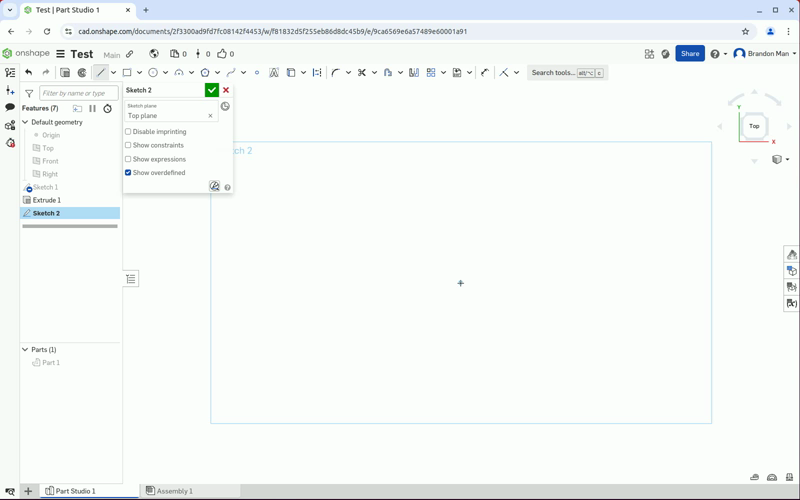
key_down(shift)
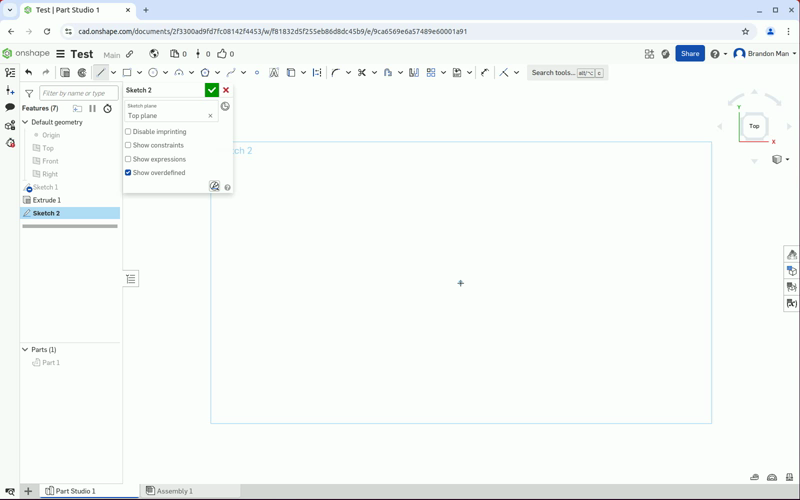
mouse_move(490, 282)
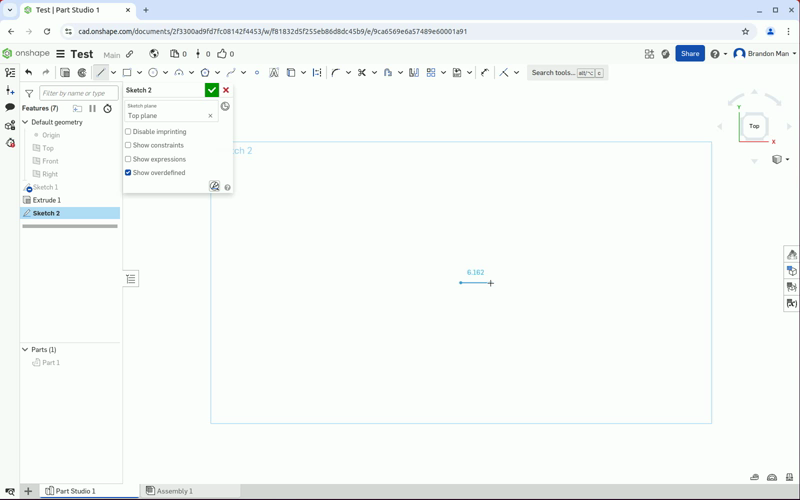
mouse_move(461, 282)
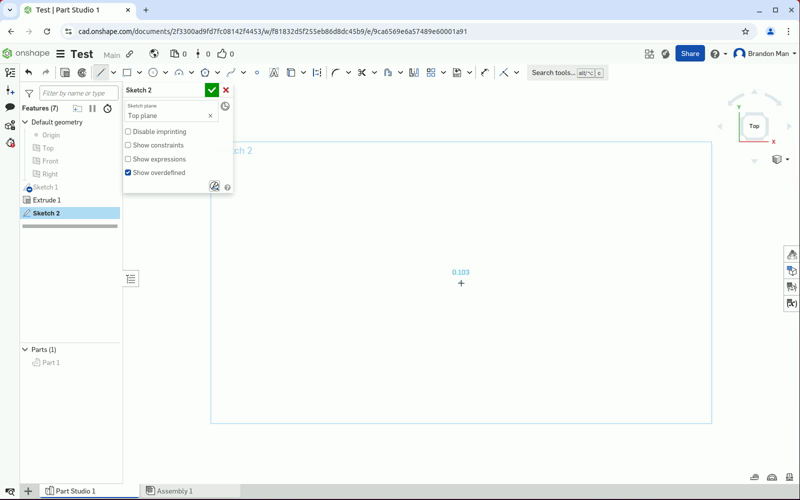
scroll(6)
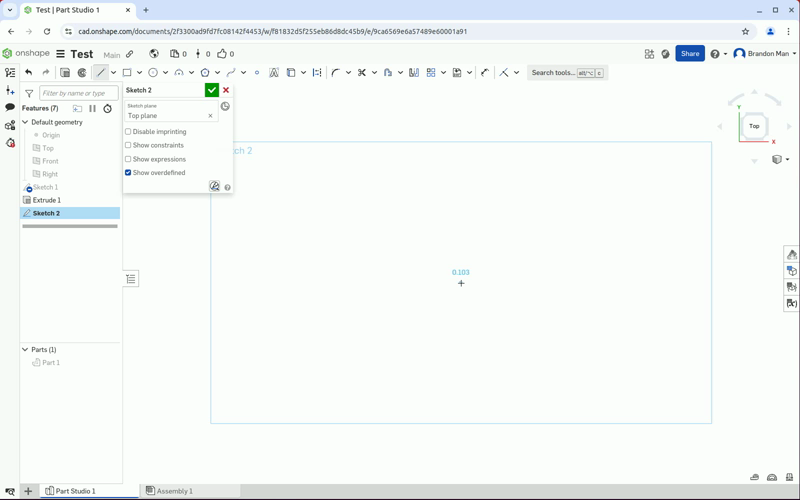
scroll(6)
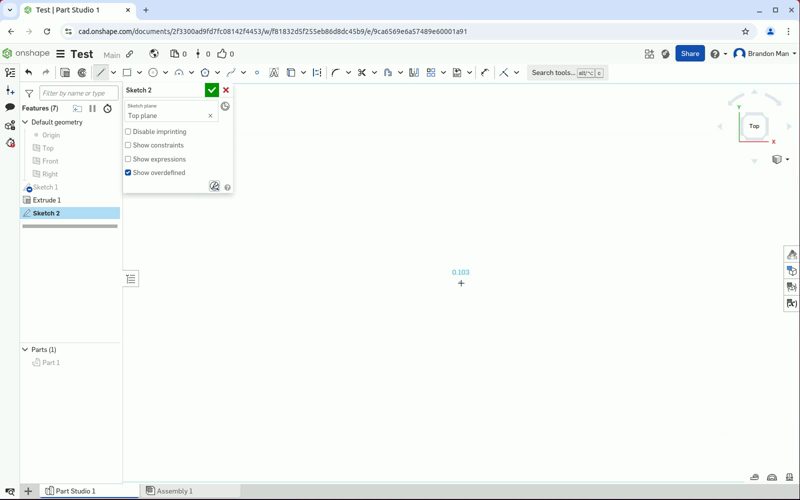
scroll(6)
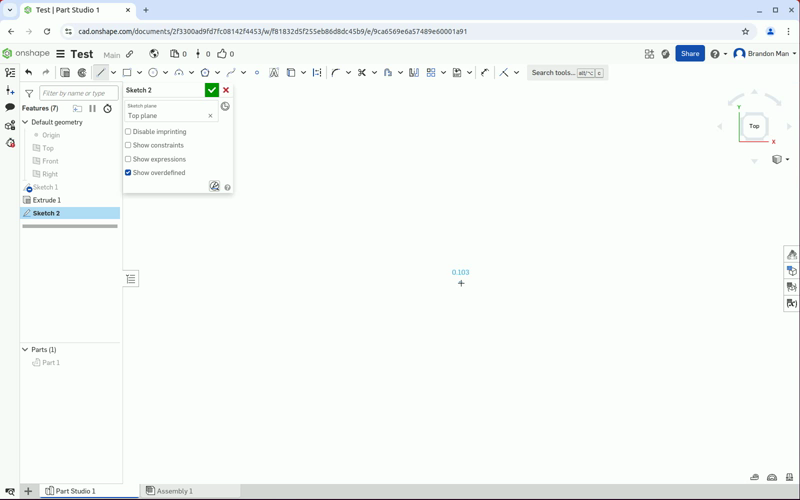
scroll(6)
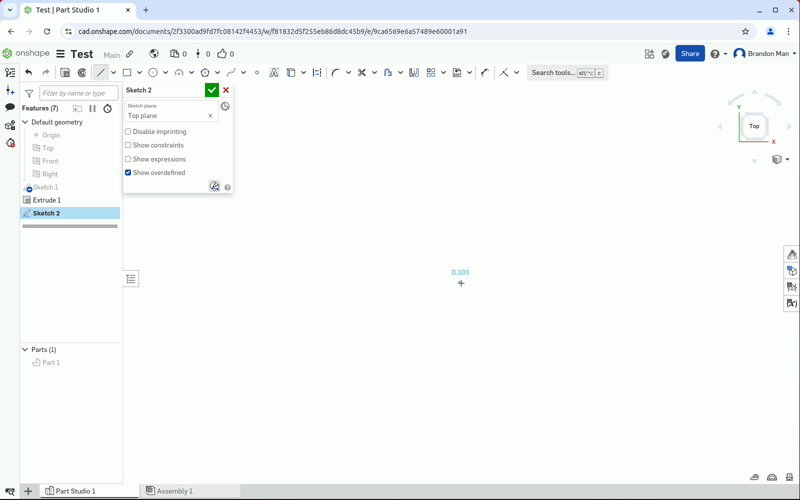
scroll(6)
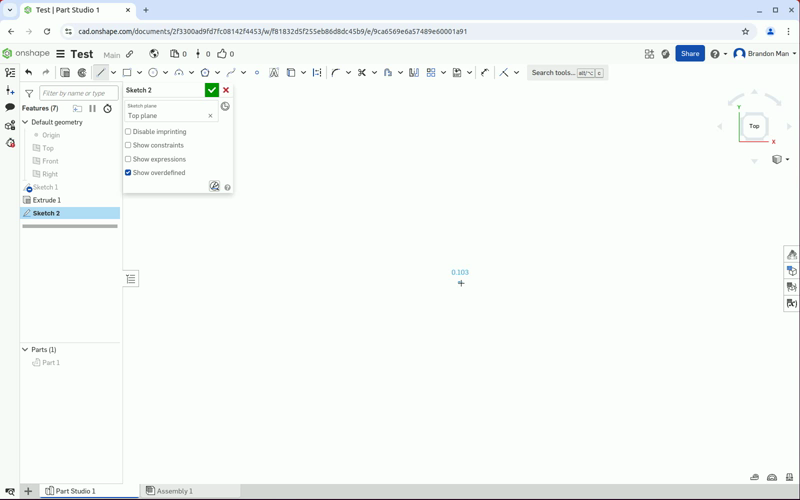
scroll(6)
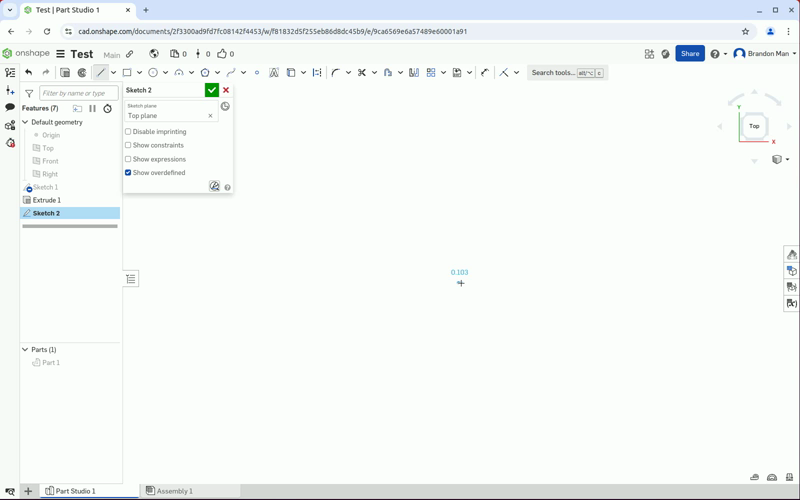
scroll(6)
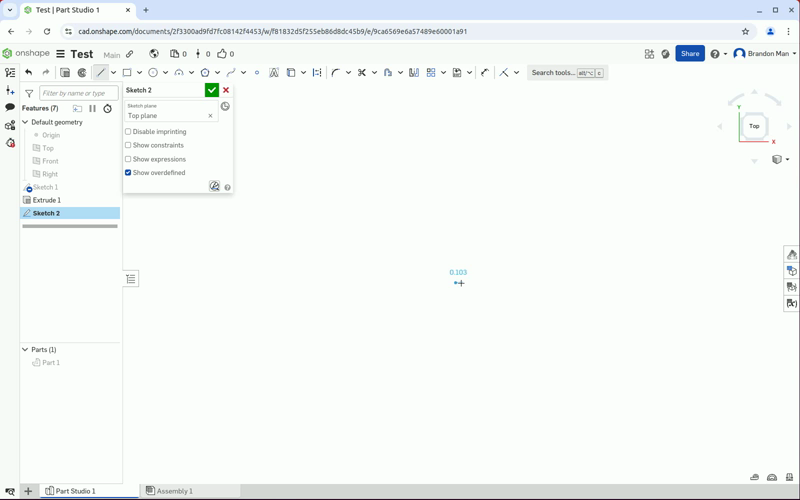
click(461, 282)
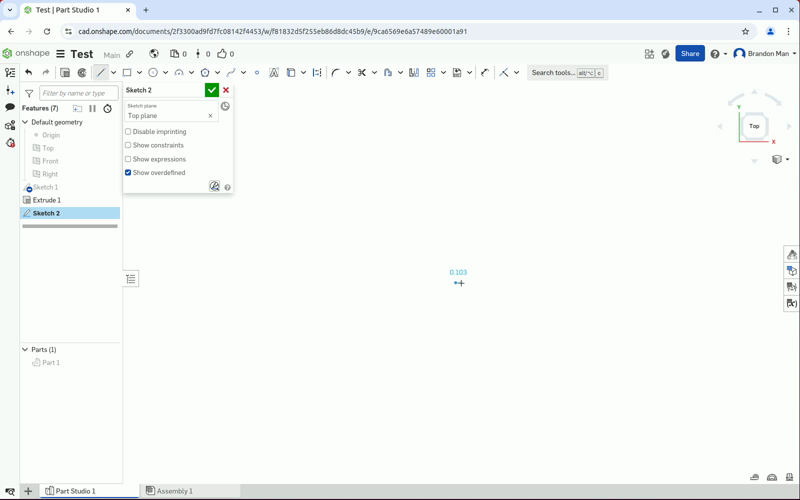
scroll(-6)
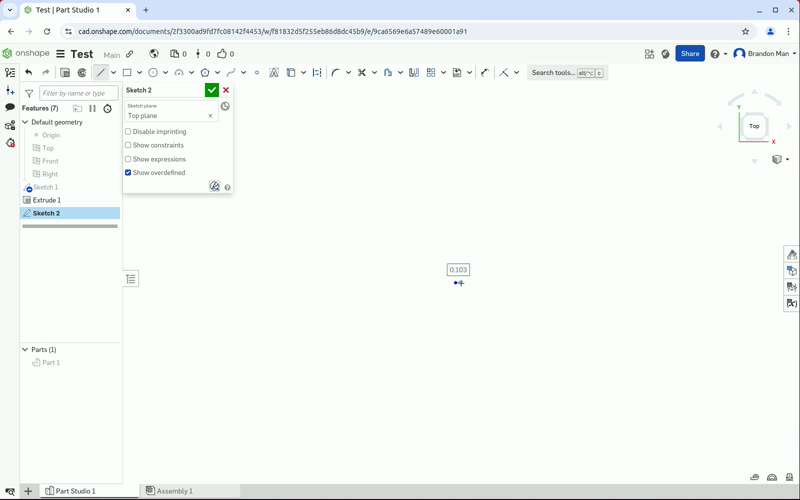
scroll(-6)
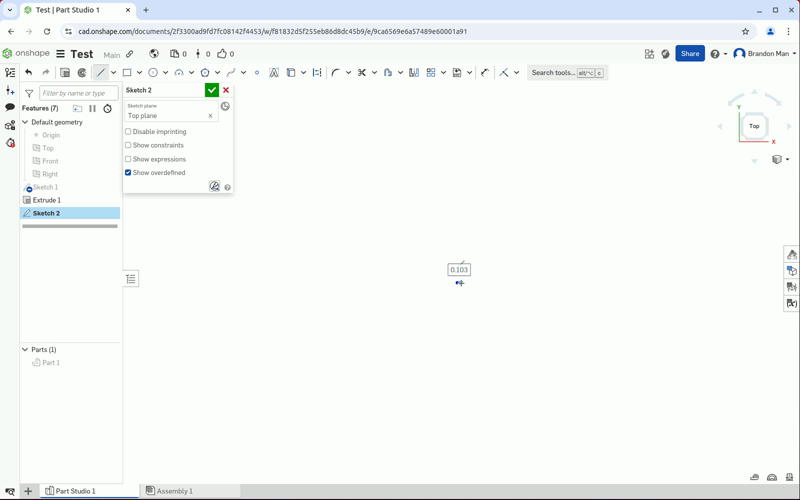
scroll(-6)
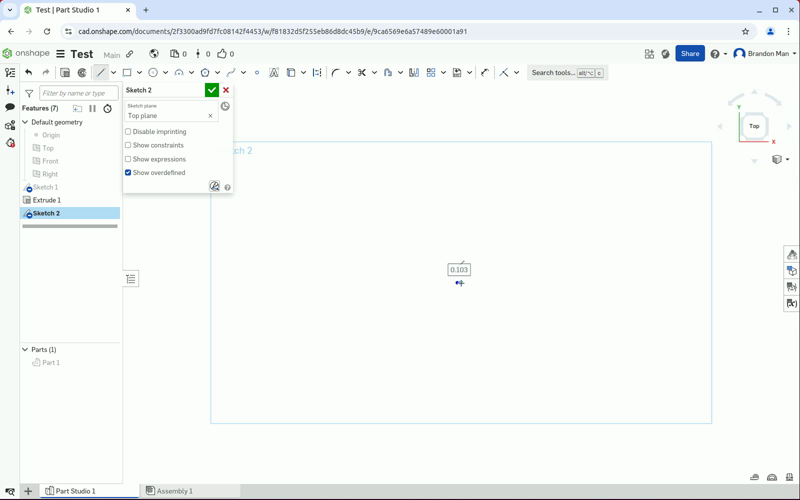
scroll(-6)
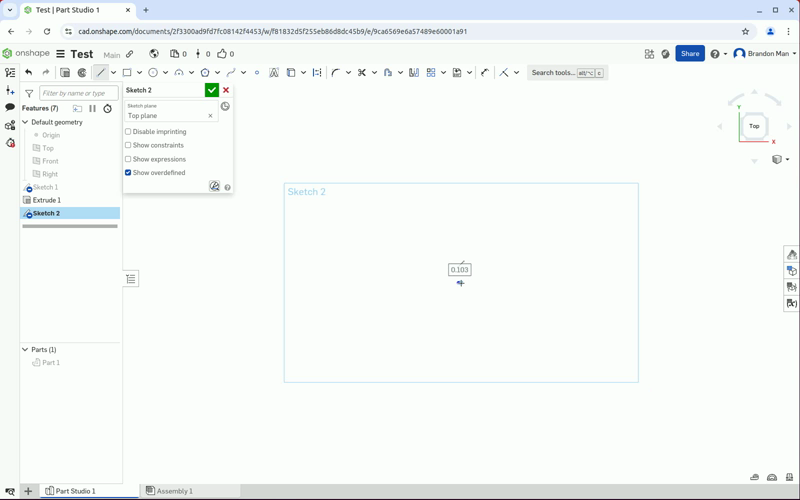
scroll(-6)
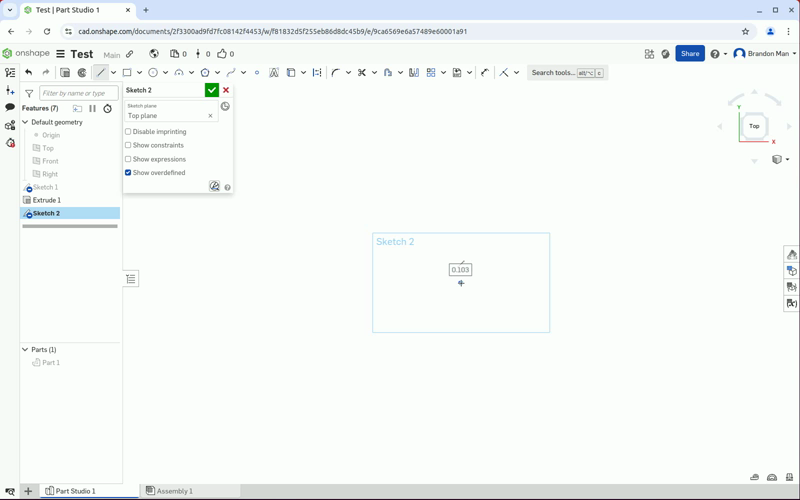
scroll(-6)
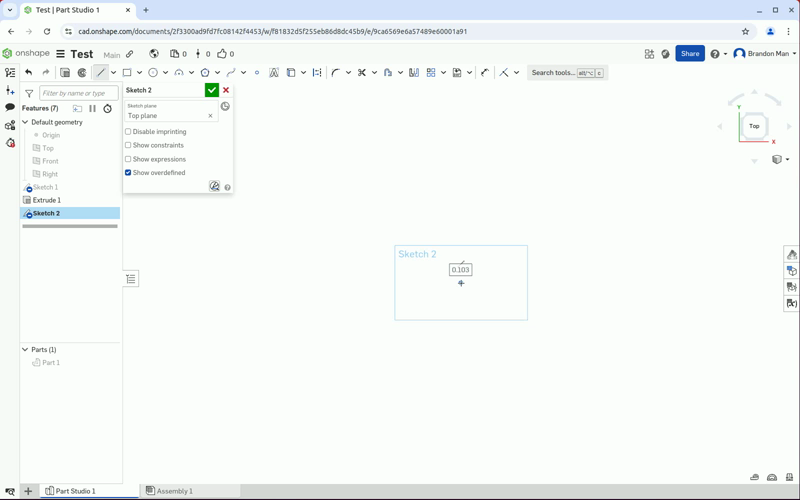
scroll(-6)
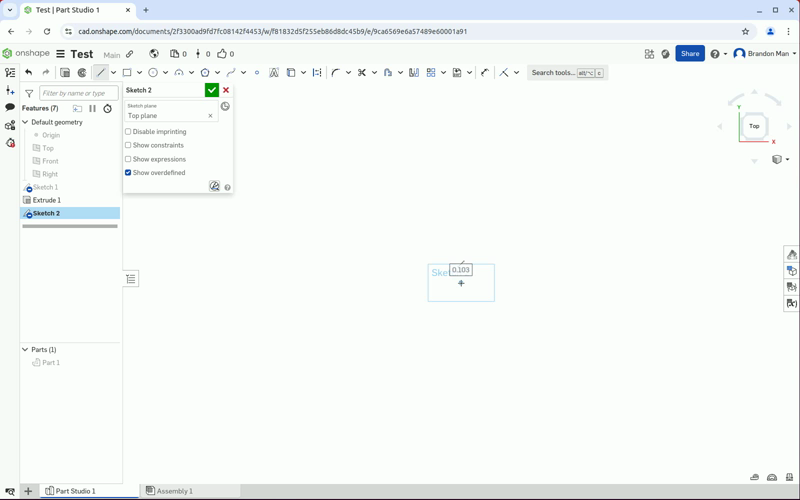
key_up(shift)
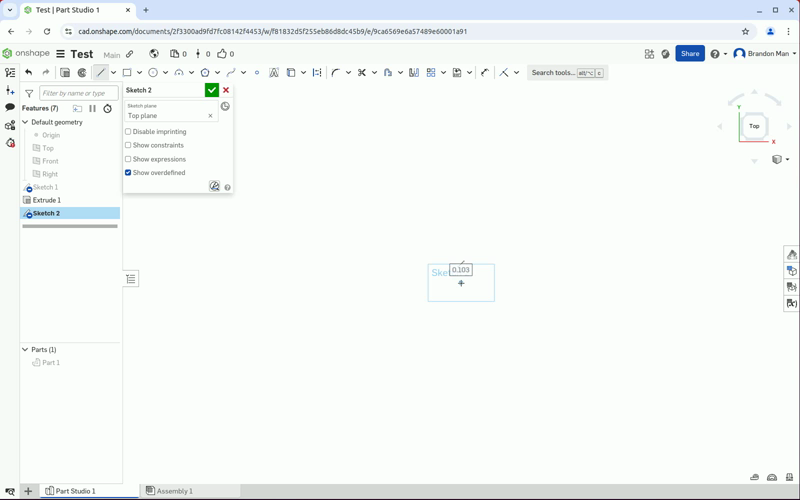
key(esc)
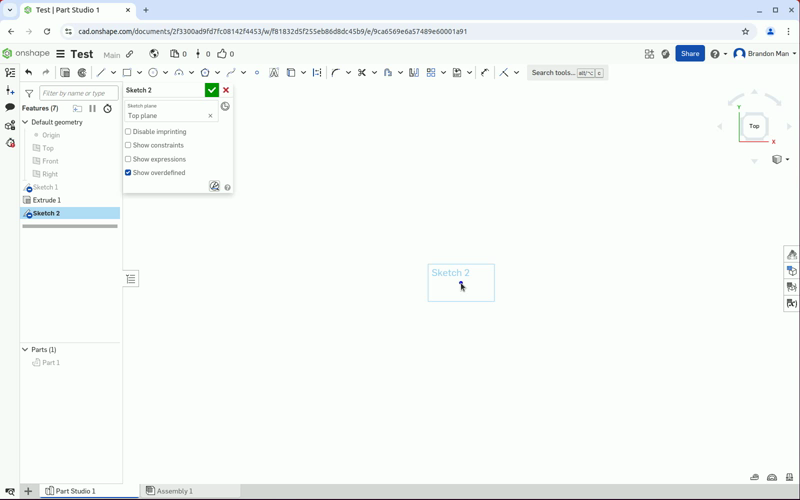
key(a)
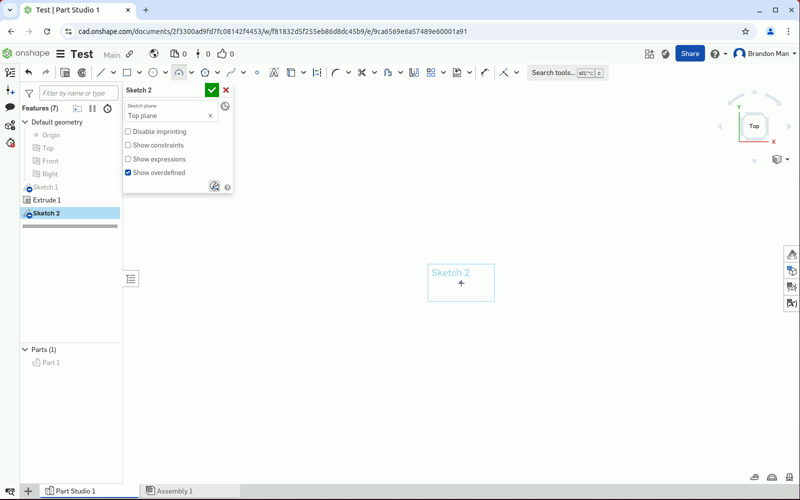
mouse_move(461, 282)
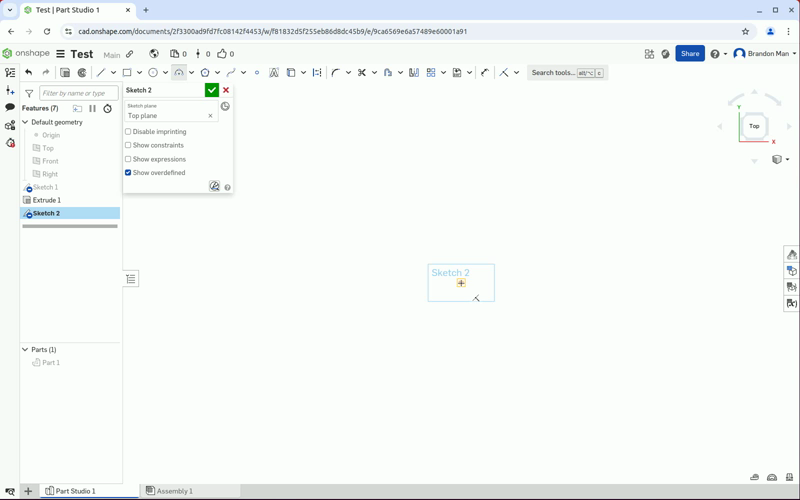
scroll(6)
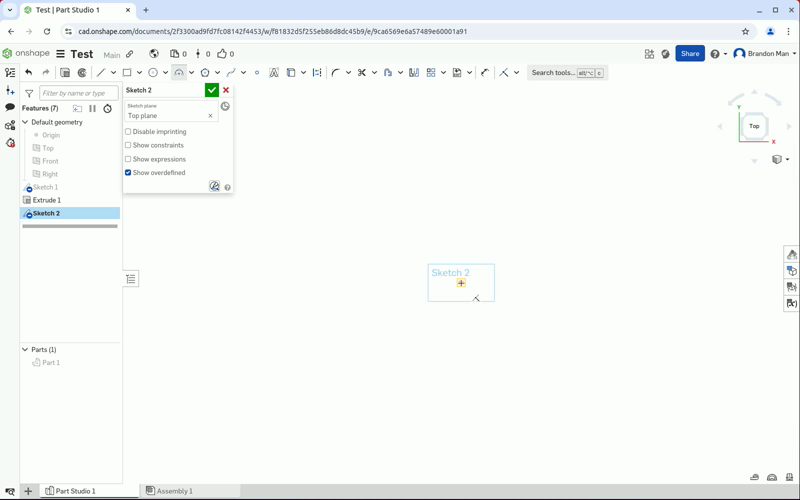
scroll(6)
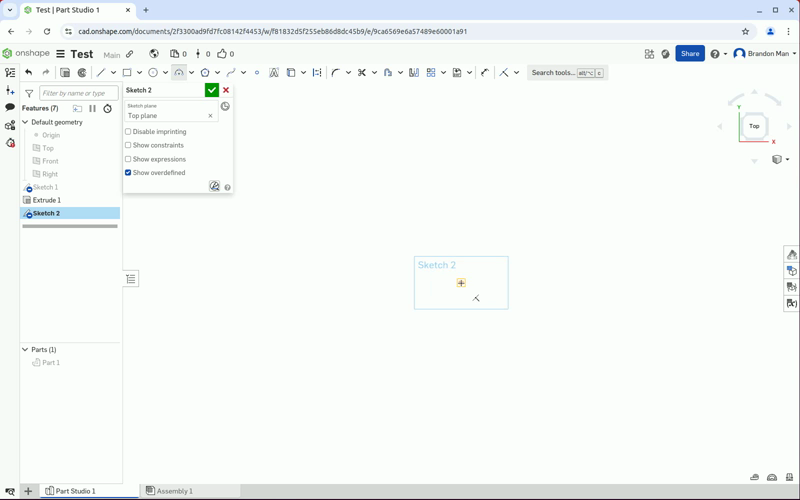
scroll(6)
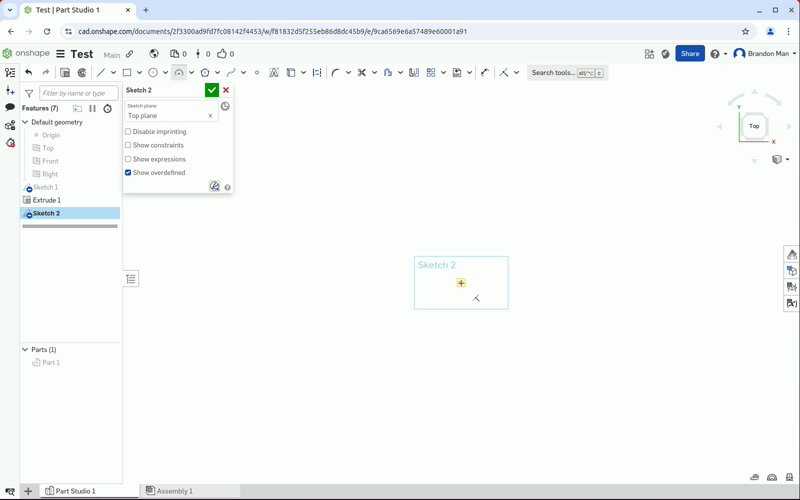
scroll(6)
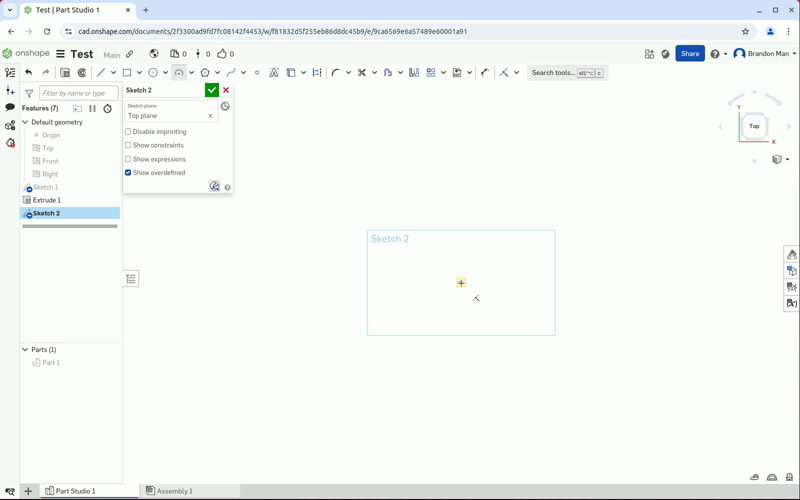
scroll(6)
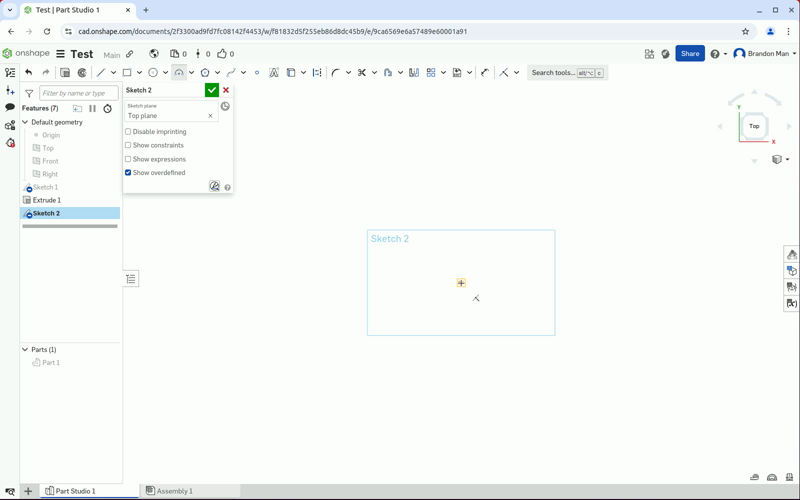
scroll(6)
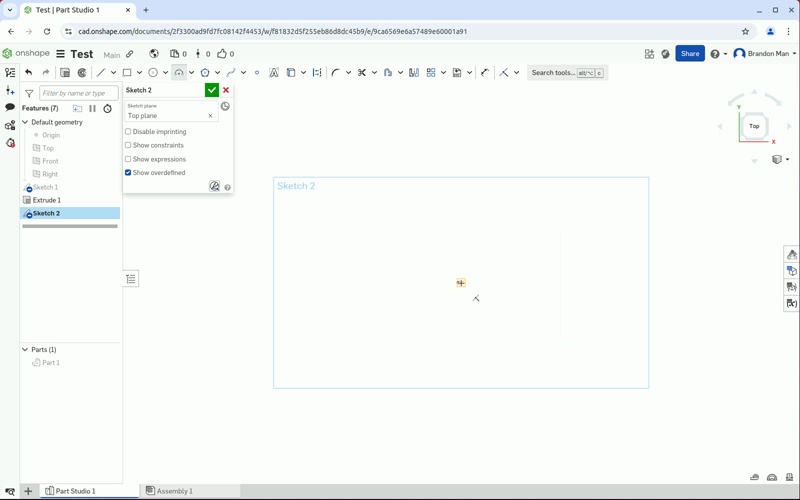
scroll(6)
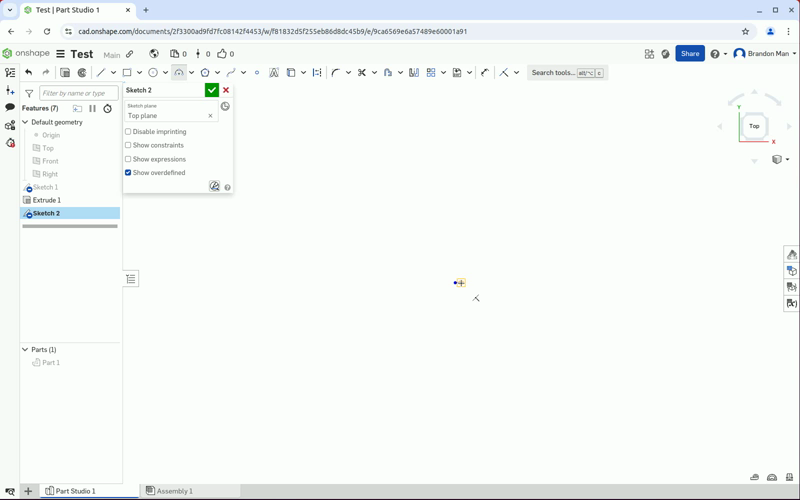
click(461, 282)
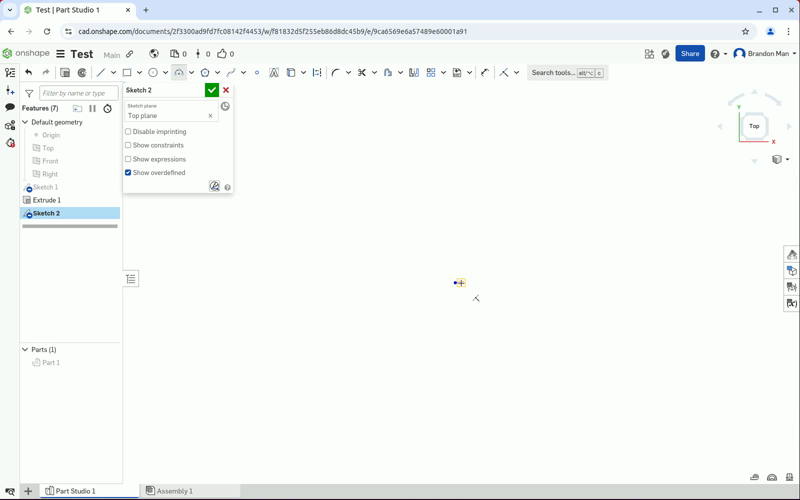
scroll(-6)
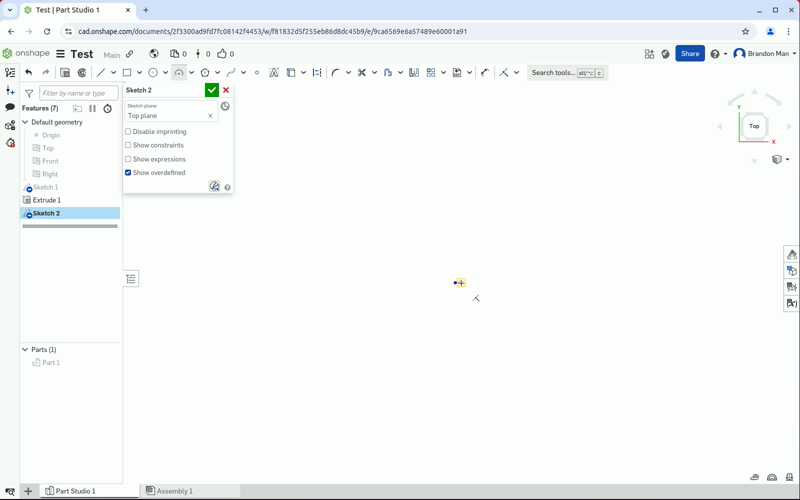
scroll(-6)
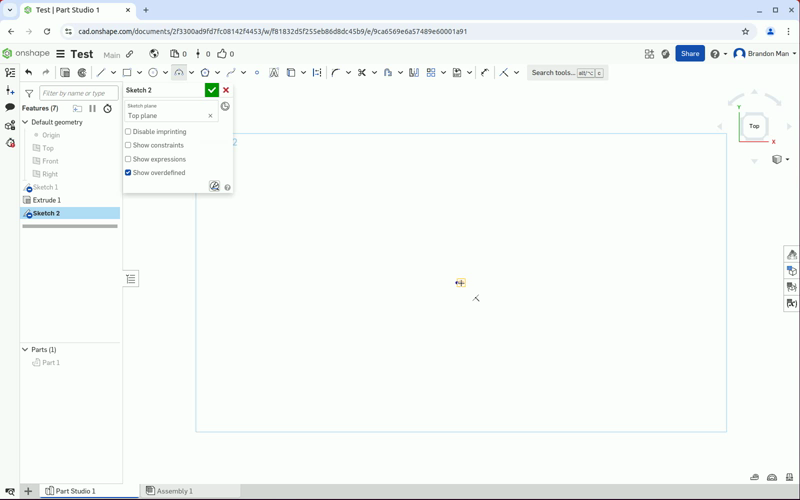
scroll(-6)
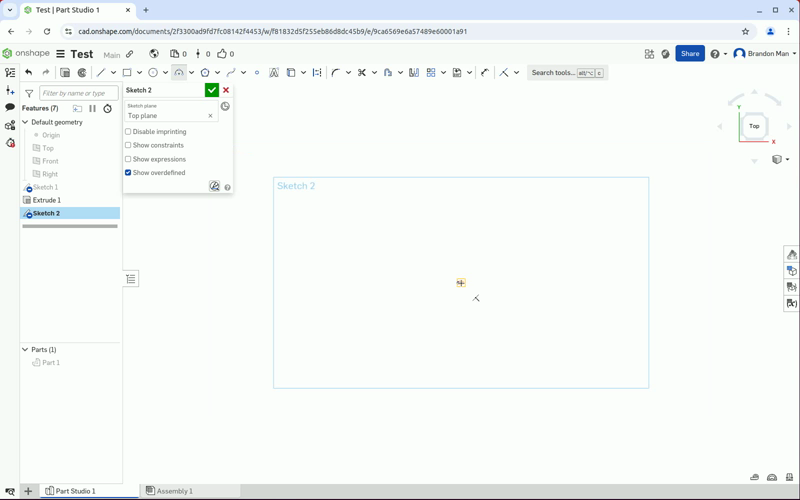
scroll(-6)
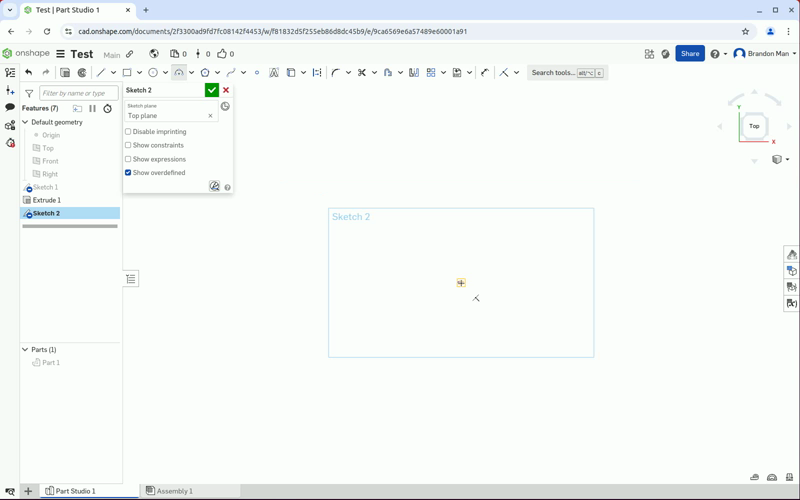
scroll(-6)
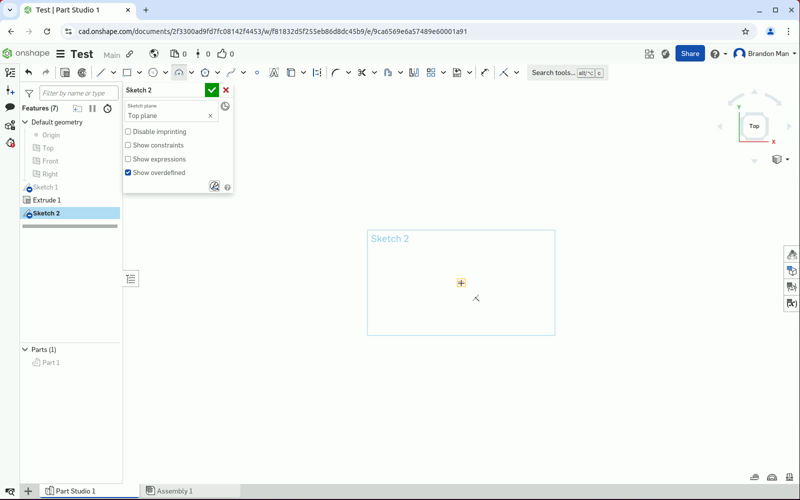
scroll(-6)
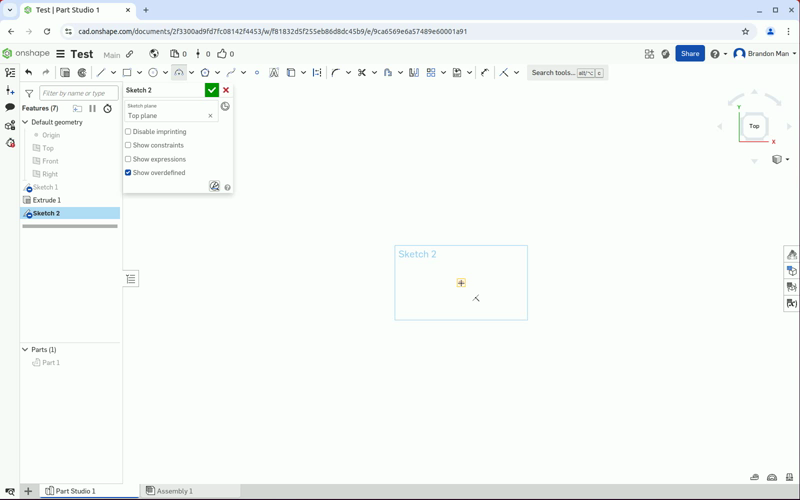
scroll(-6)
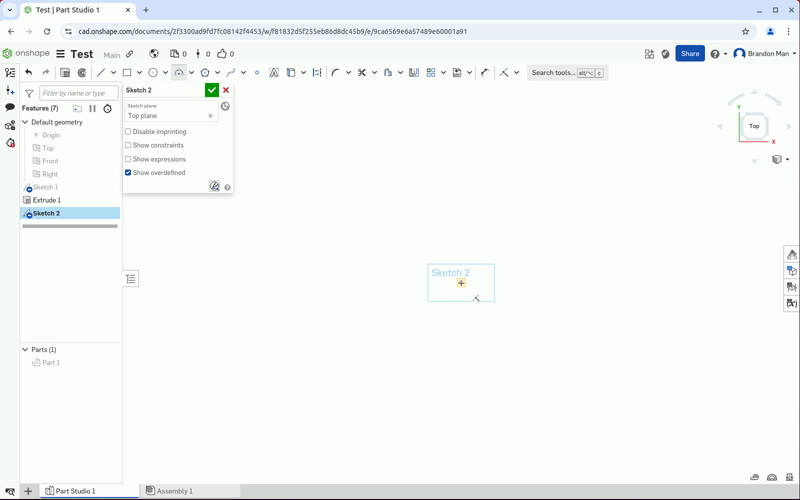
key_down(shift)
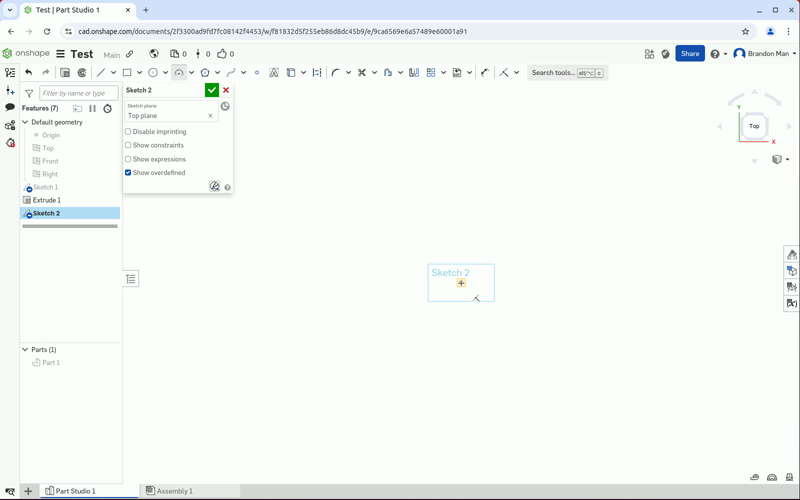
mouse_move(461, 215)
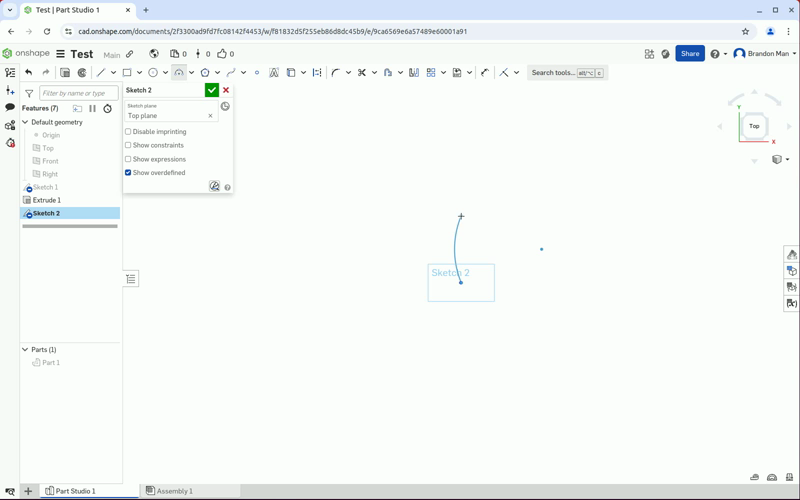
click(461, 215)
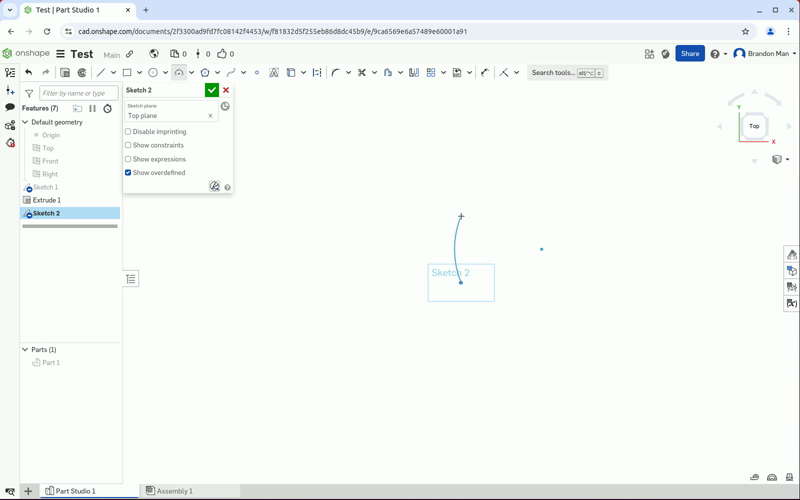
mouse_move(477, 249)
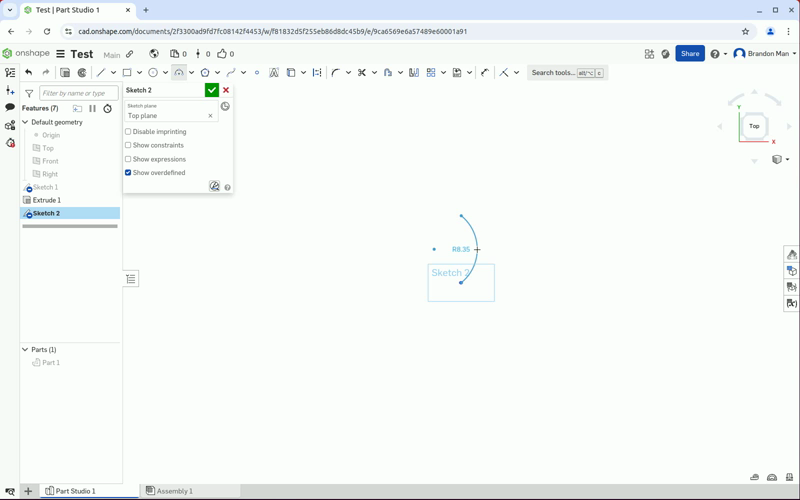
click(477, 249)
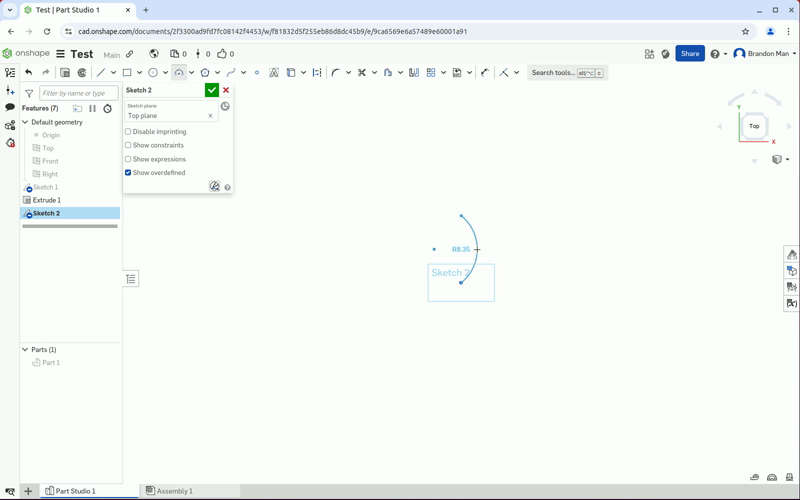
key_up(shift)
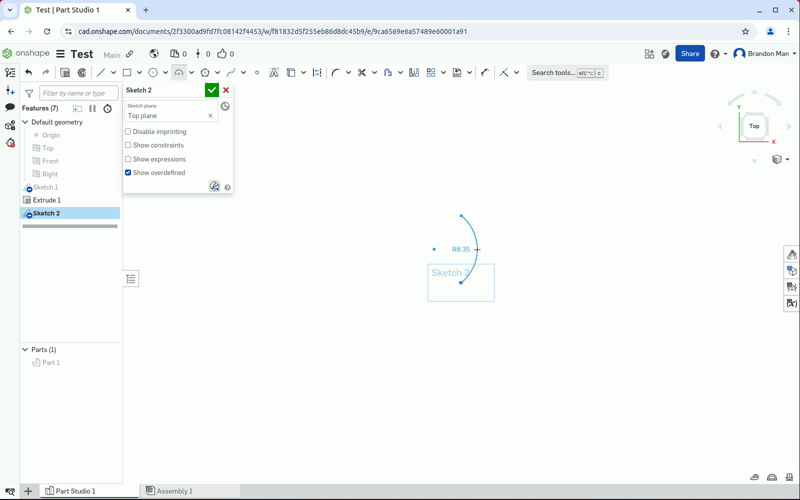
key(esc)
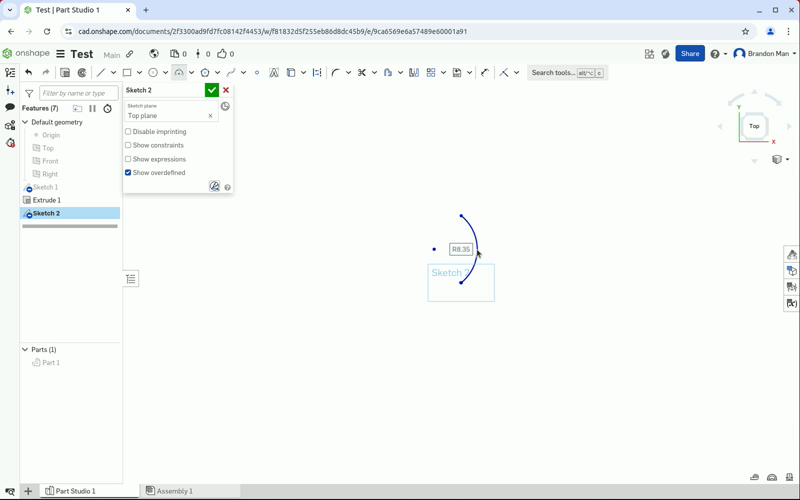
key(l)
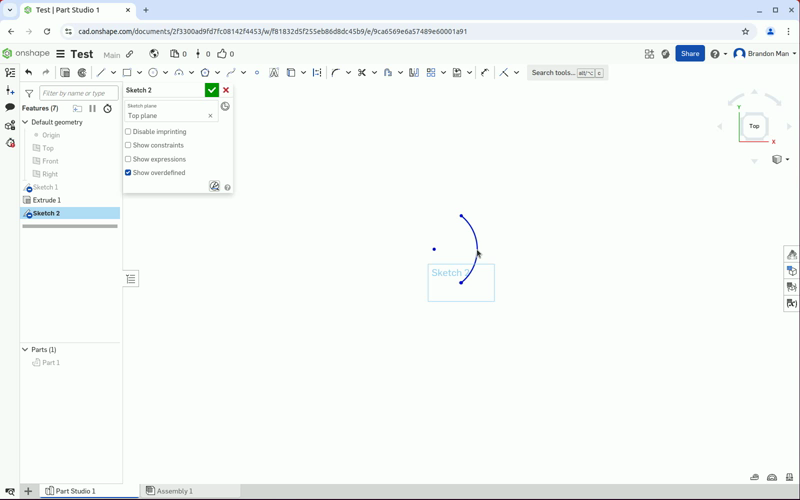
mouse_move(461, 215)
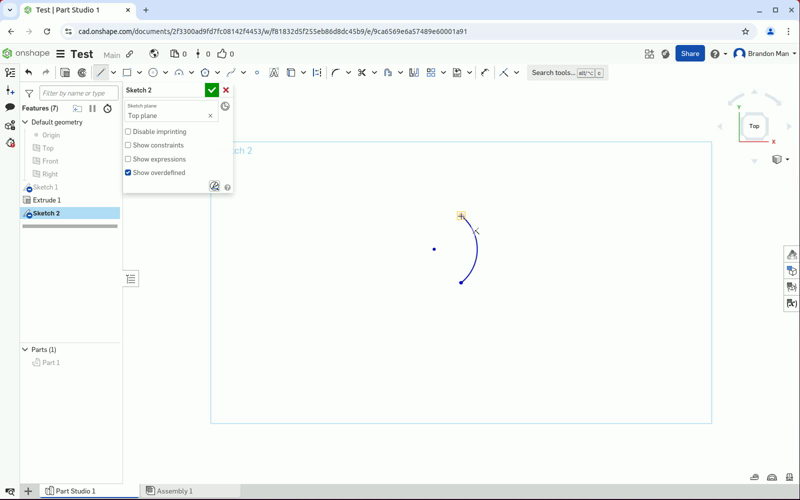
click(461, 215)
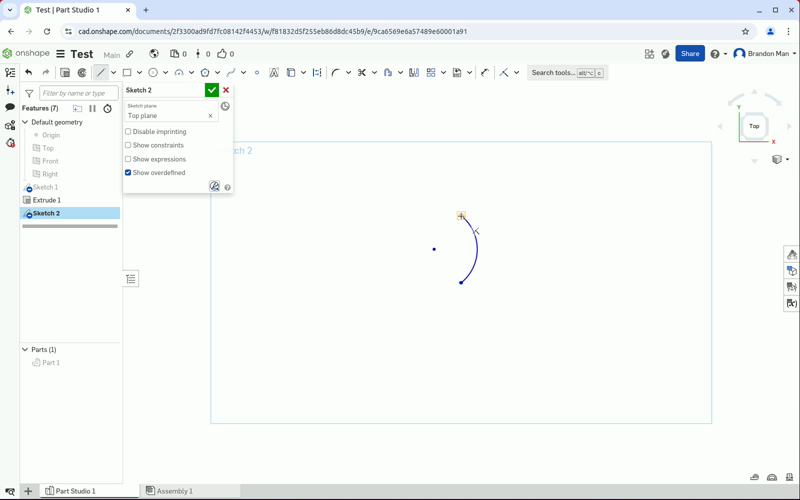
key_down(shift)
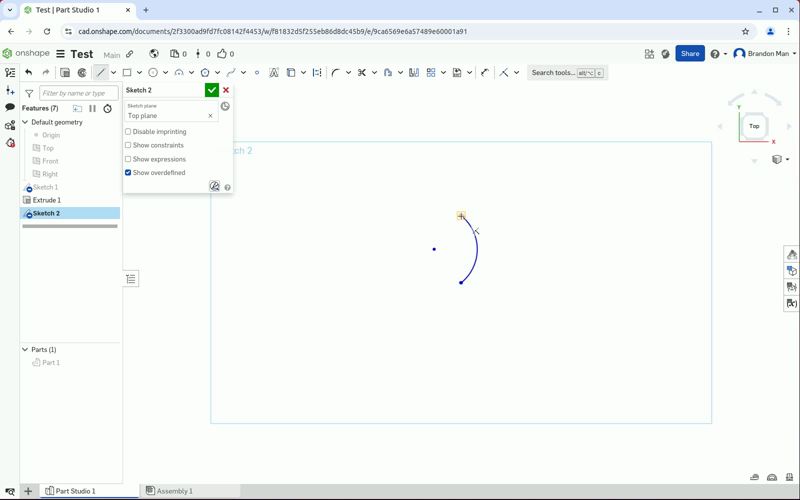
mouse_move(491, 215)
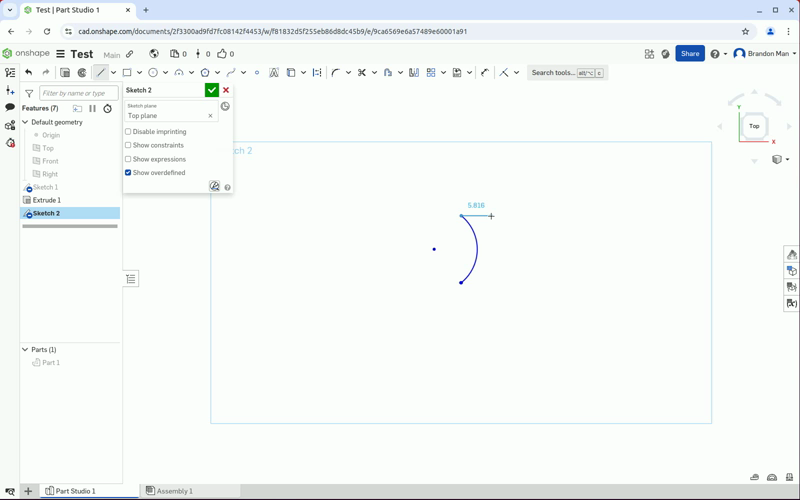
mouse_move(460, 215)
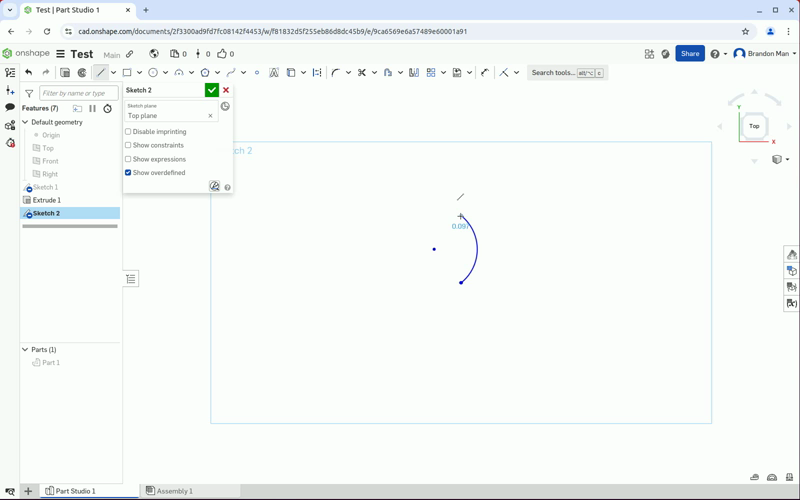
scroll(6)
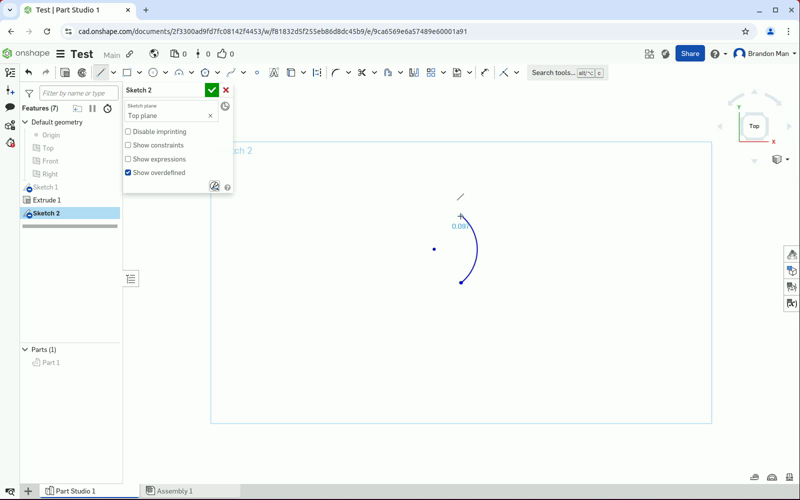
scroll(6)
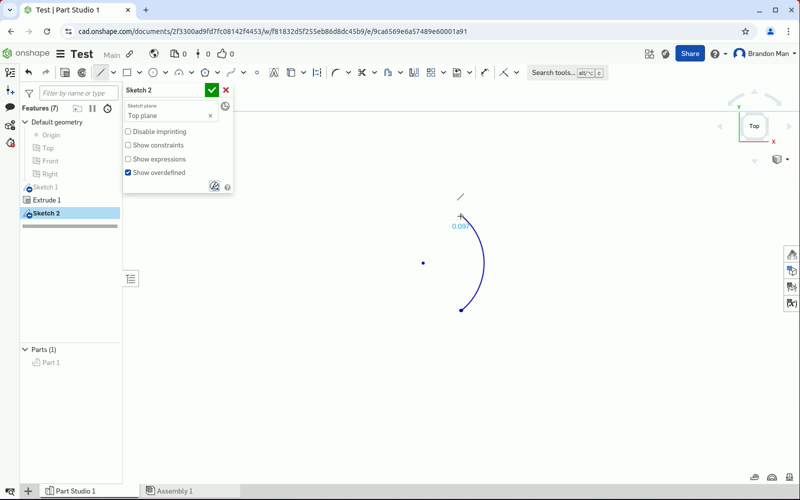
scroll(6)
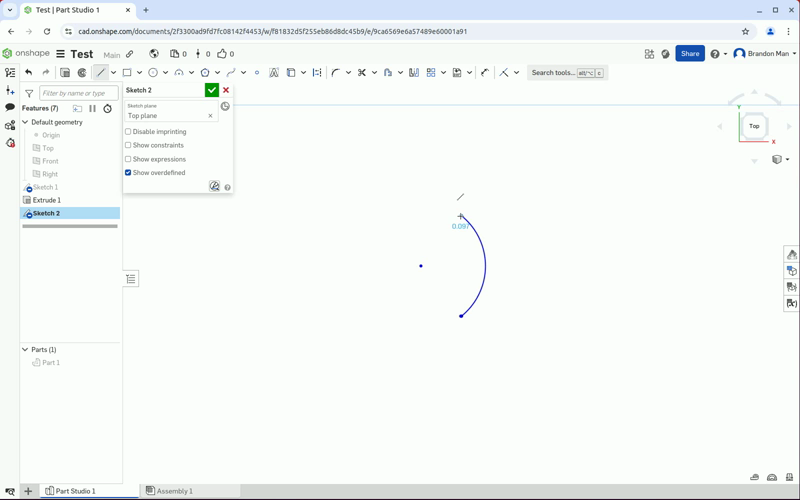
scroll(6)
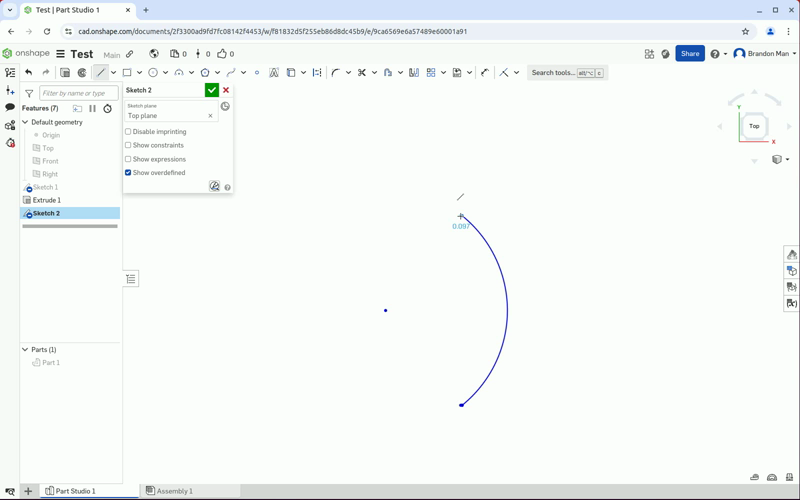
scroll(6)
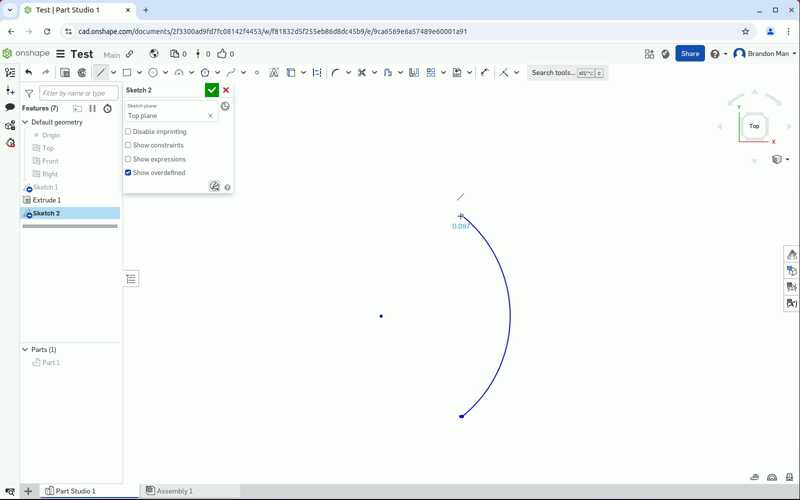
scroll(6)
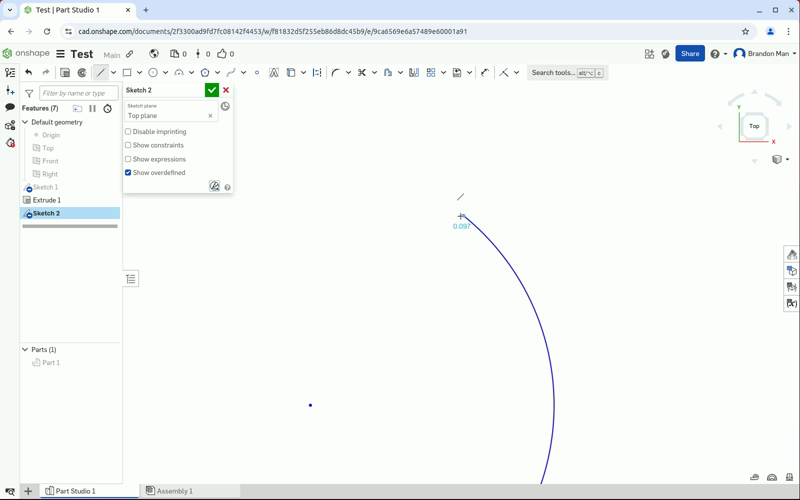
scroll(6)
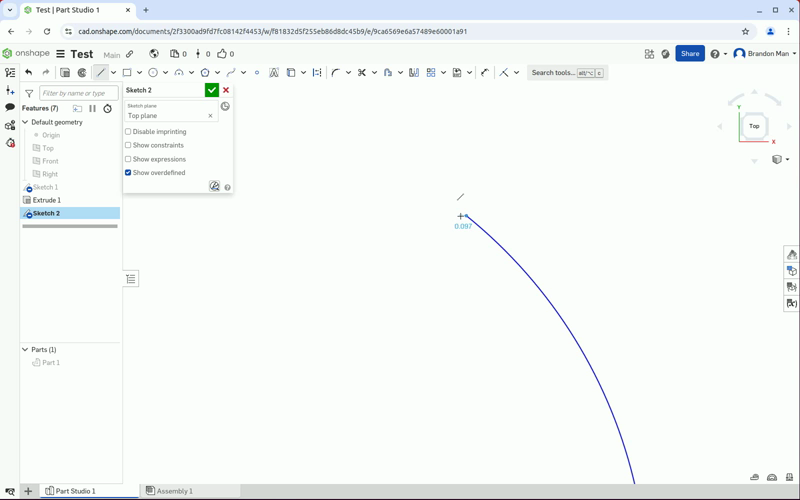
click(460, 215)
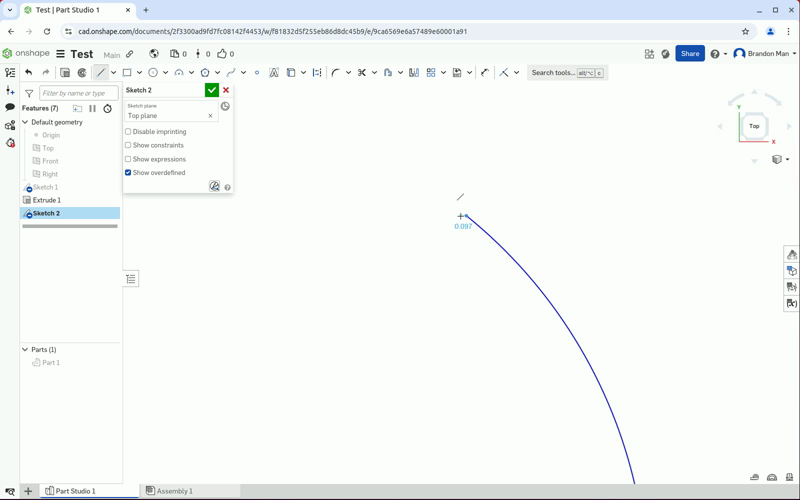
scroll(-6)
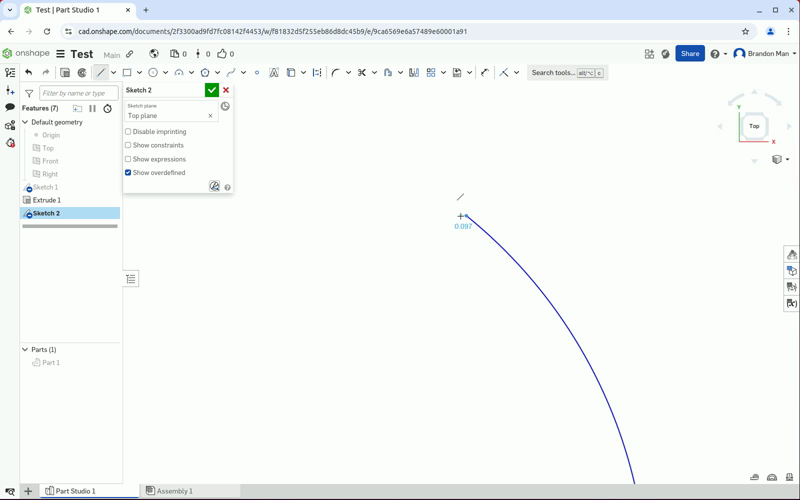
scroll(-6)
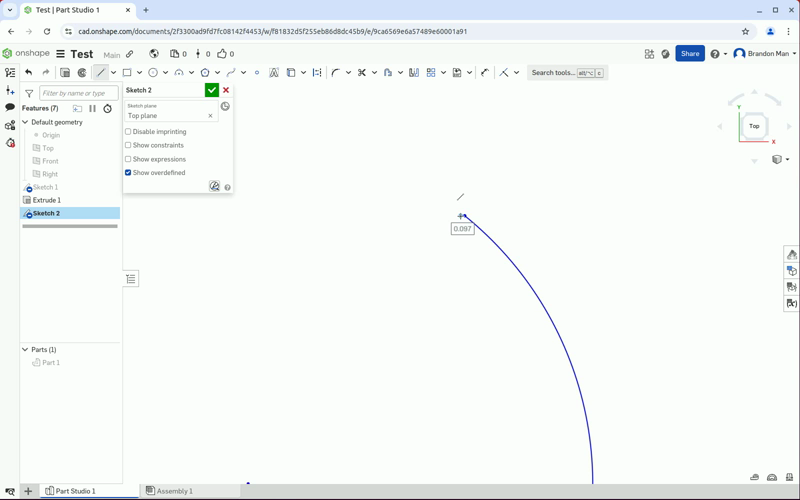
scroll(-6)
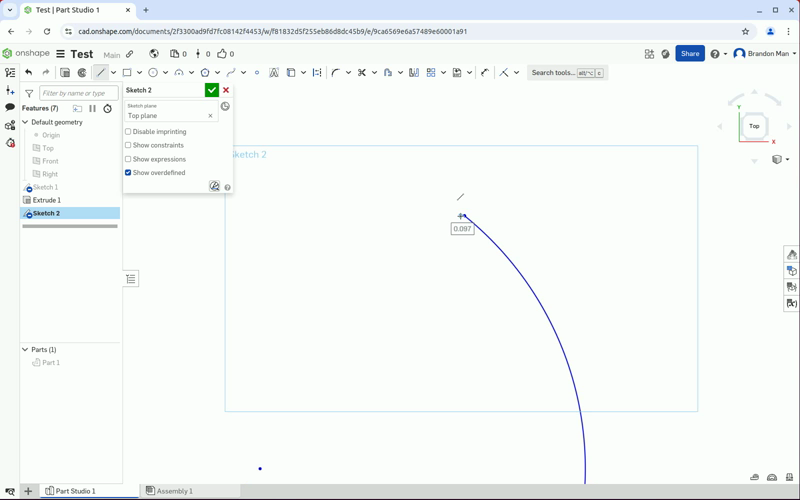
scroll(-6)
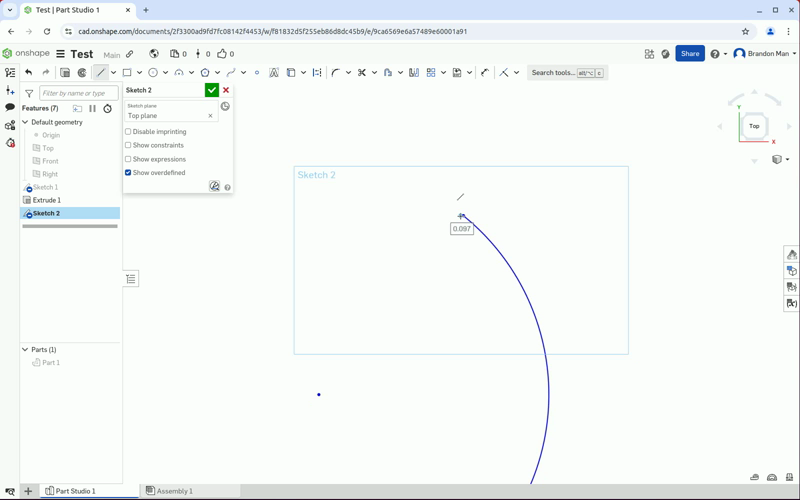
scroll(-6)
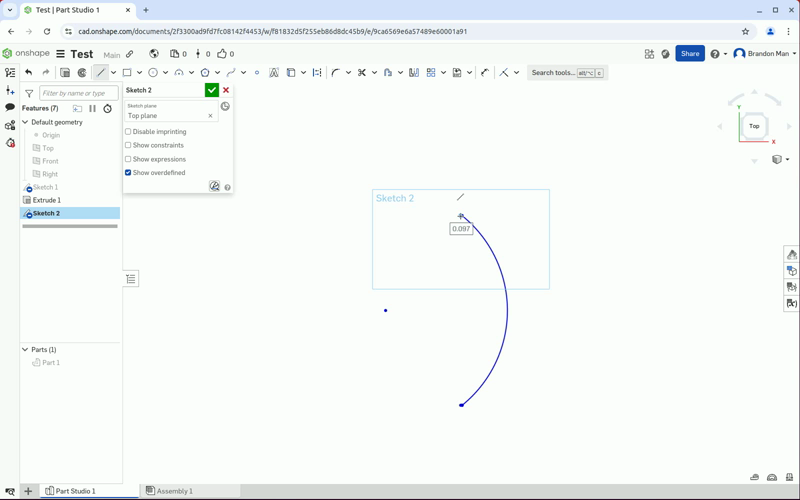
scroll(-6)
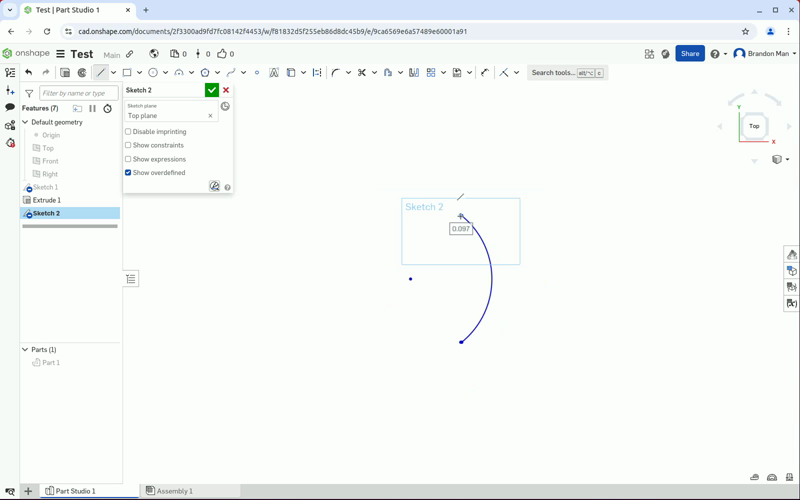
scroll(-6)
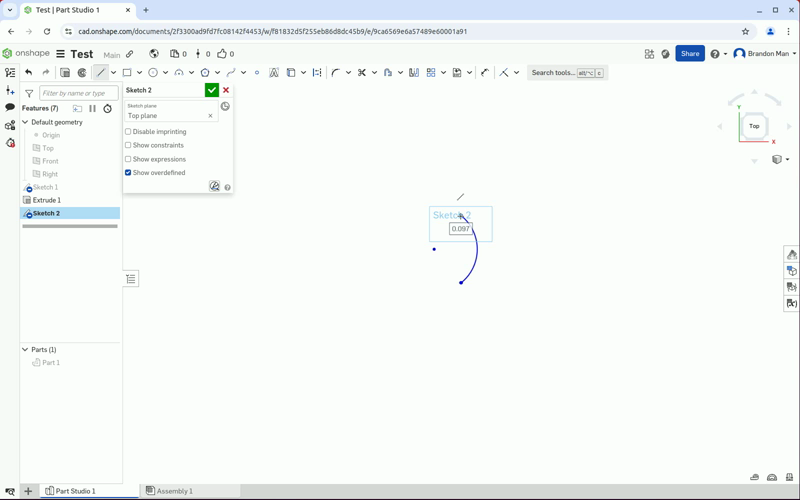
key_up(shift)
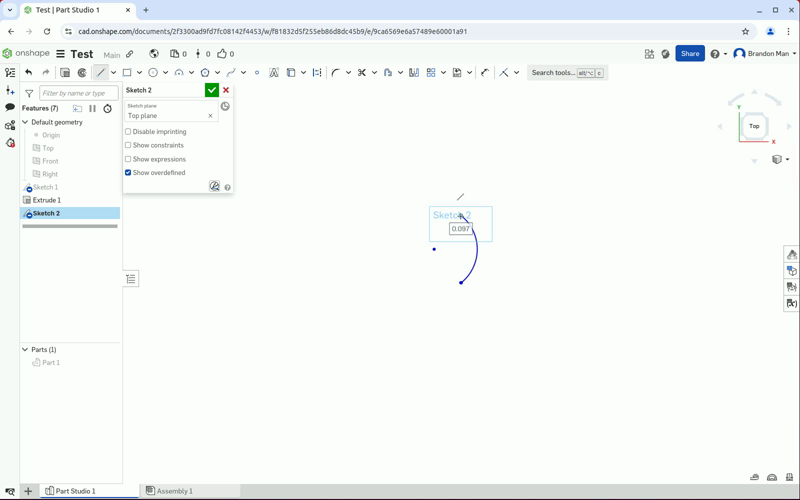
key_down(shift)
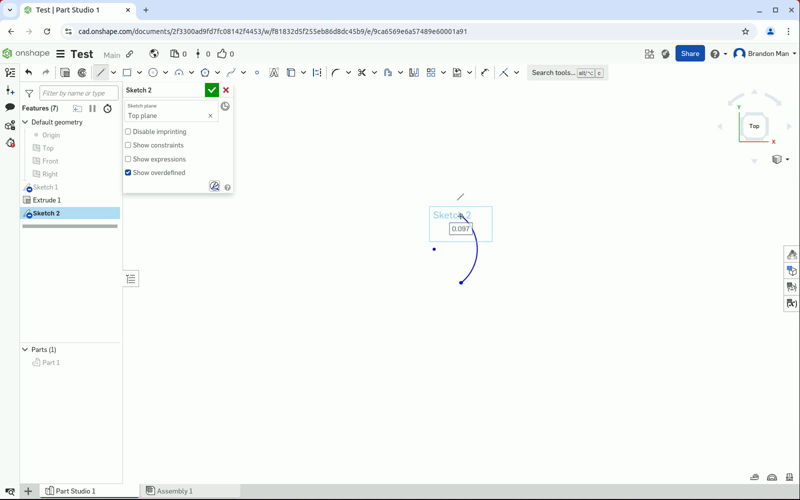
mouse_move(460, 282)
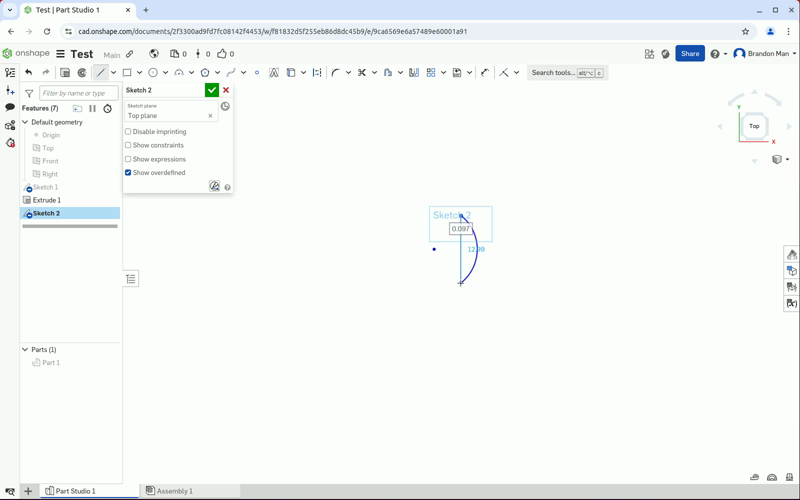
scroll(6)
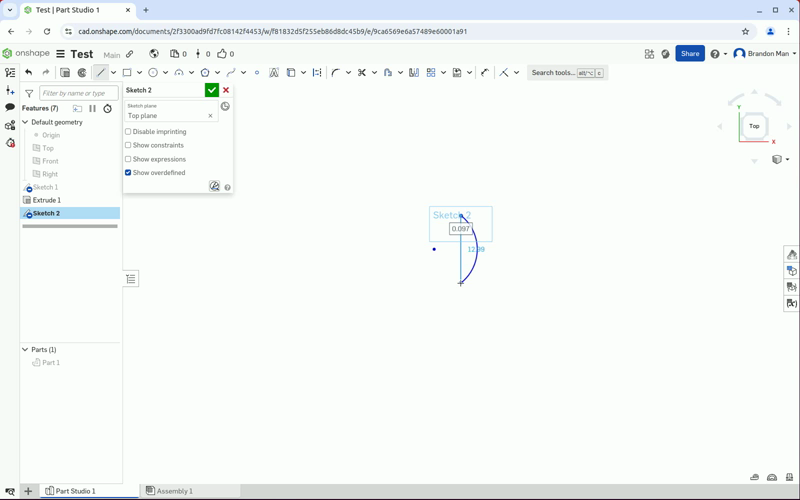
scroll(6)
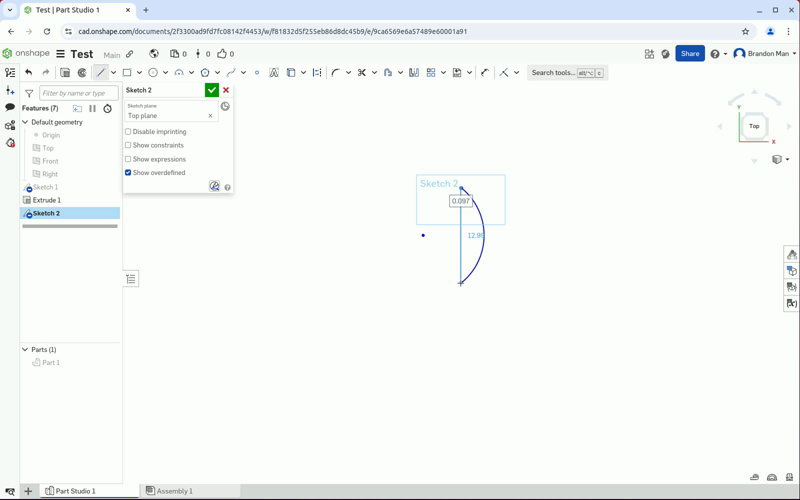
scroll(6)
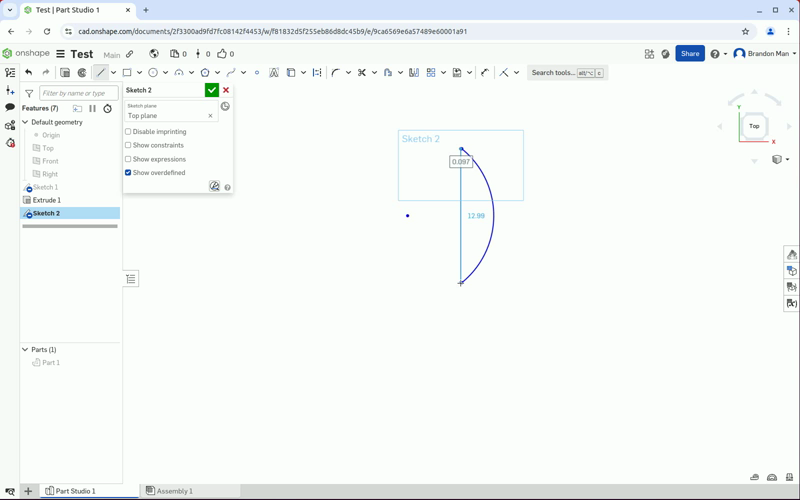
scroll(6)
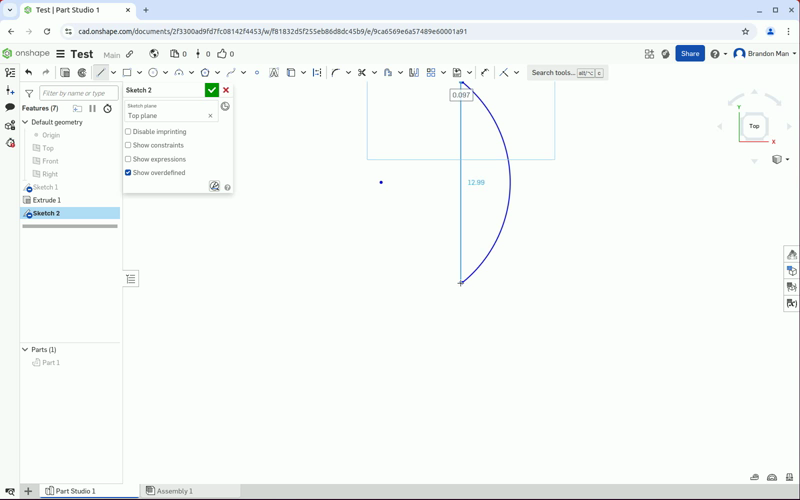
scroll(6)
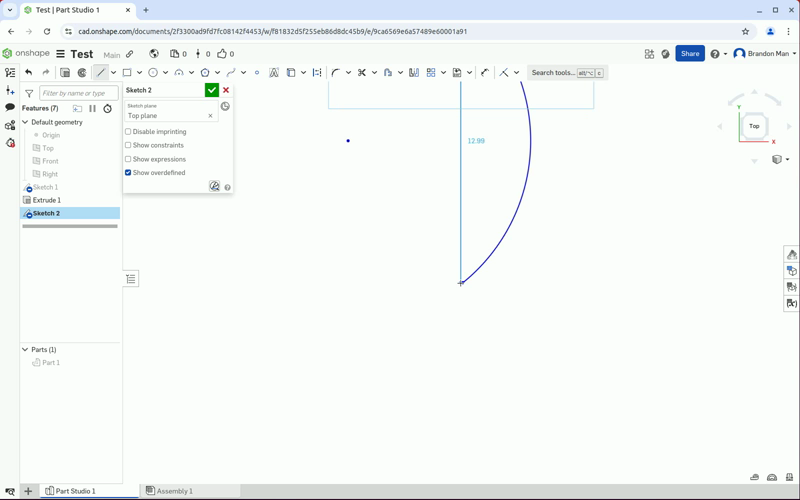
scroll(6)
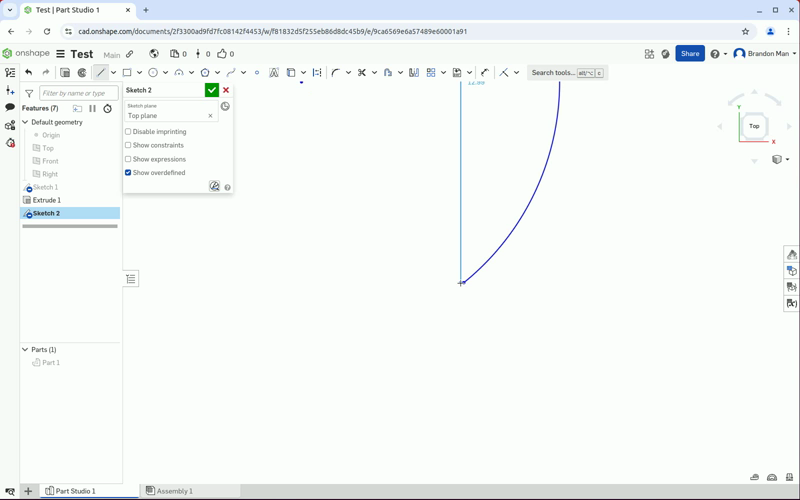
scroll(6)
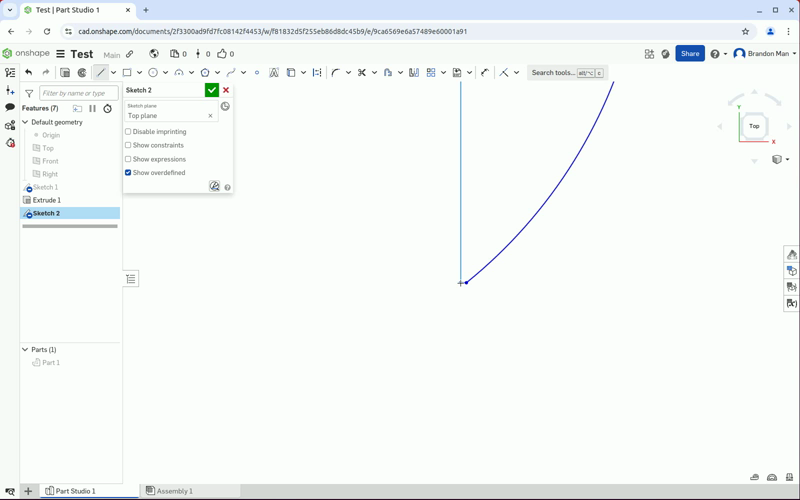
key_up(shift)
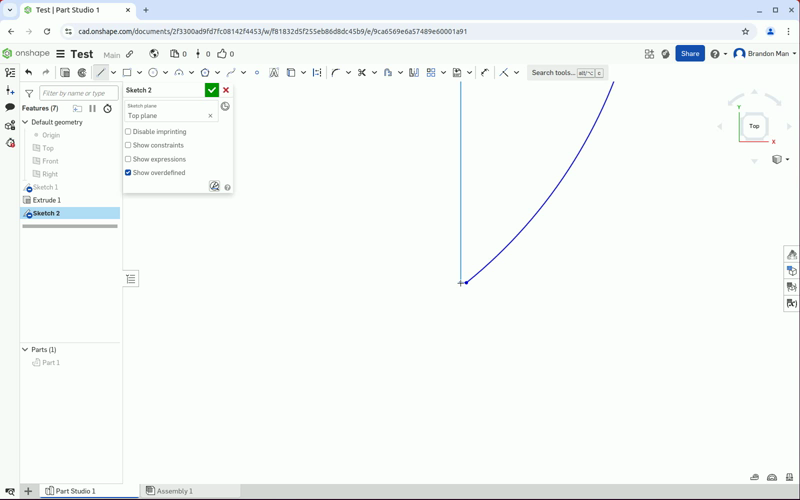
click(460, 282)
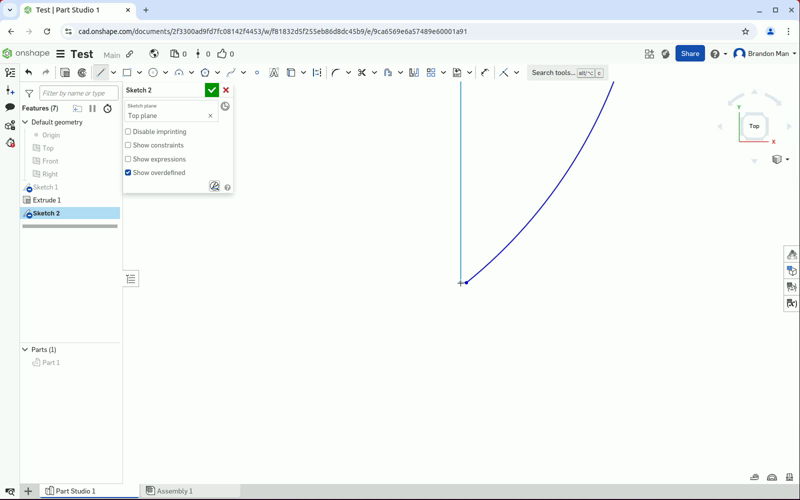
scroll(-6)
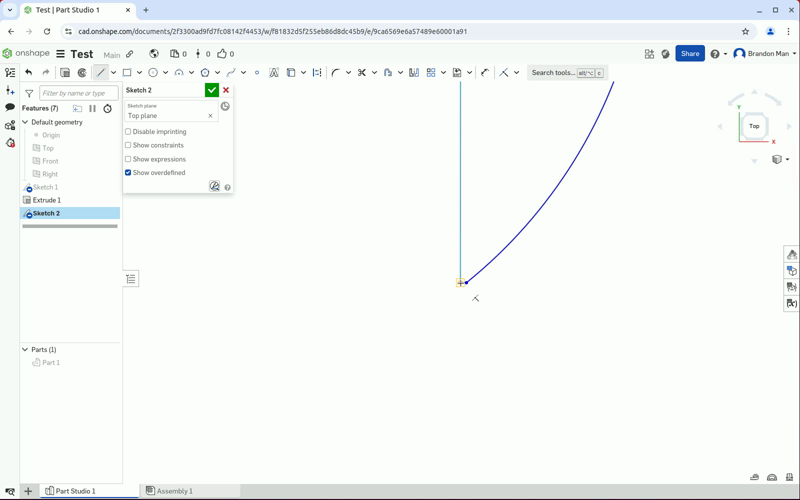
scroll(-6)
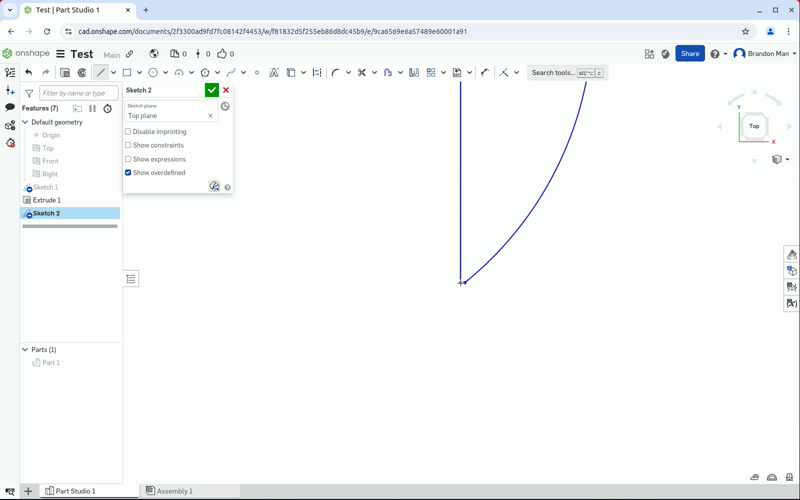
scroll(-6)
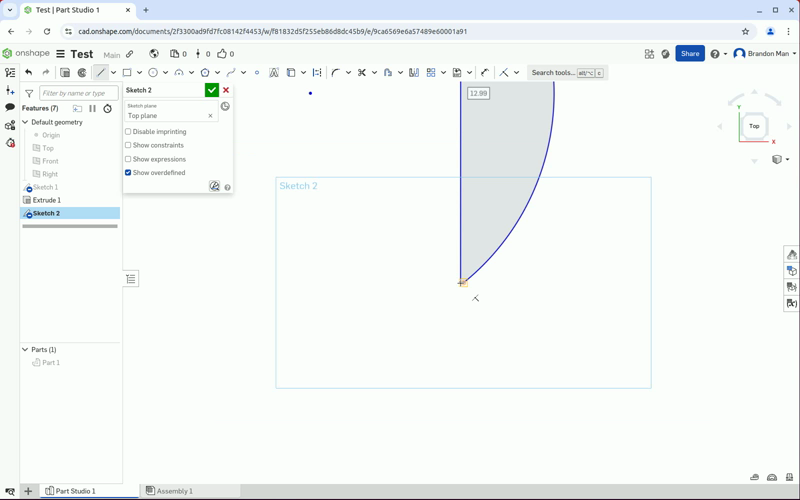
scroll(-6)
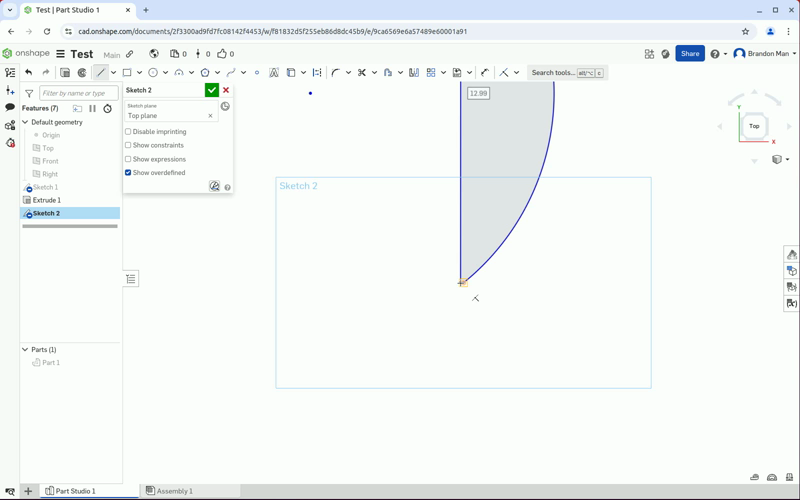
scroll(-6)
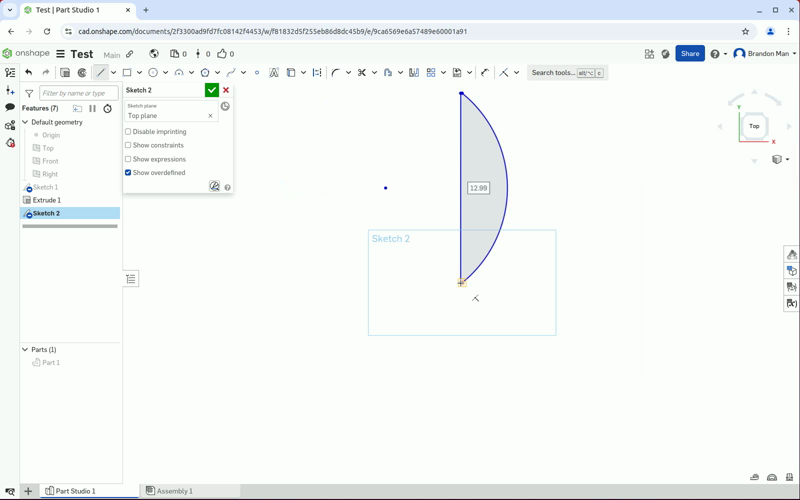
scroll(-6)
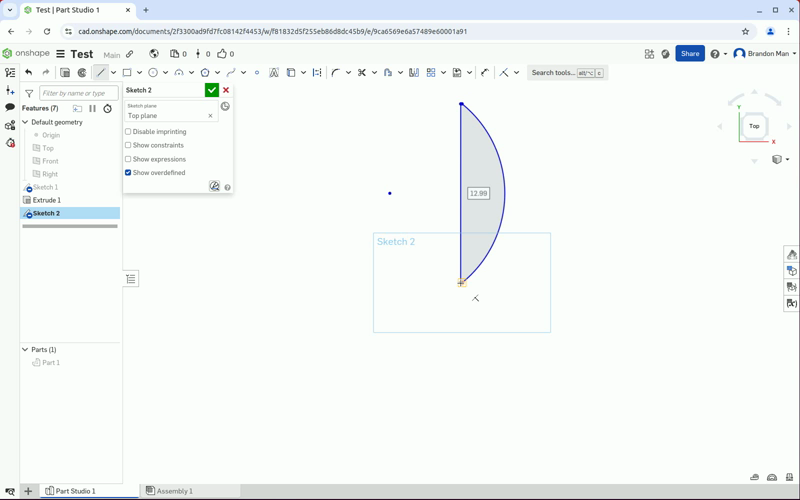
scroll(-6)
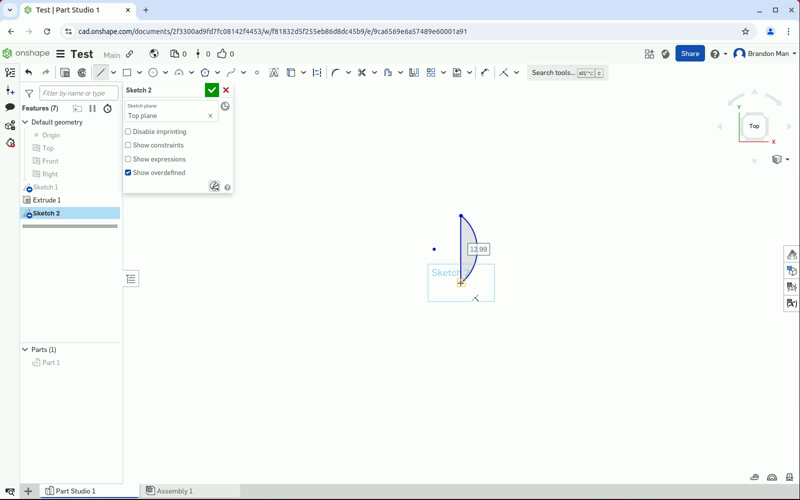
key(esc)
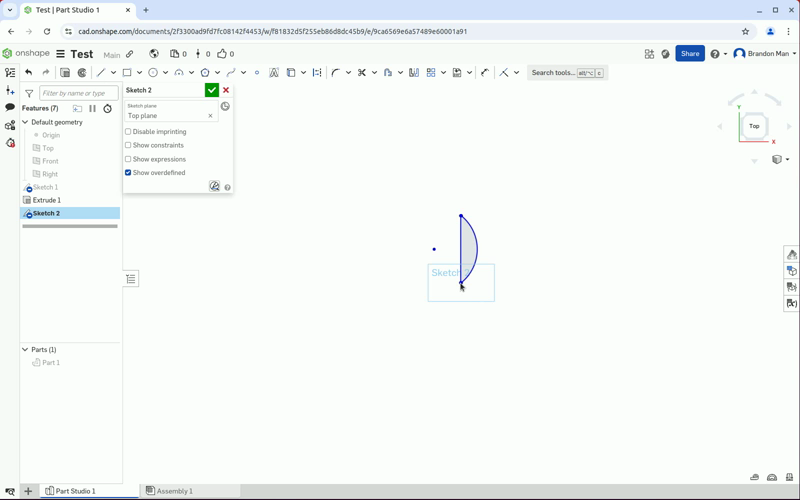
mouse_move(470, 246)
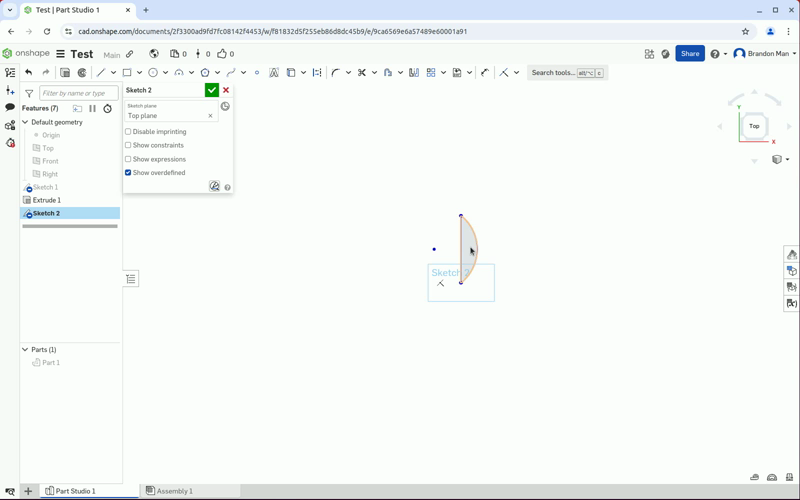
scroll(6)
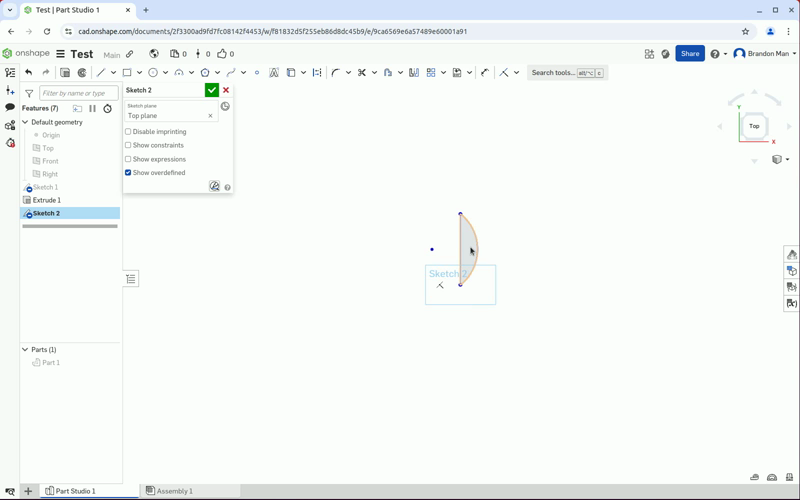
scroll(6)
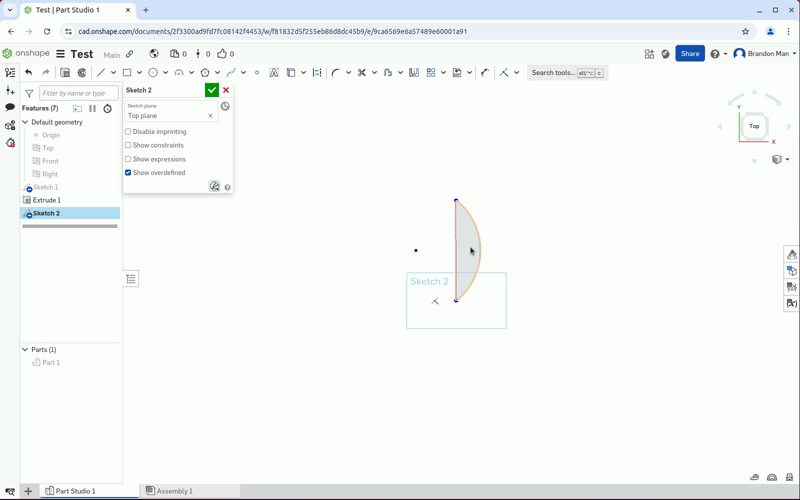
scroll(6)
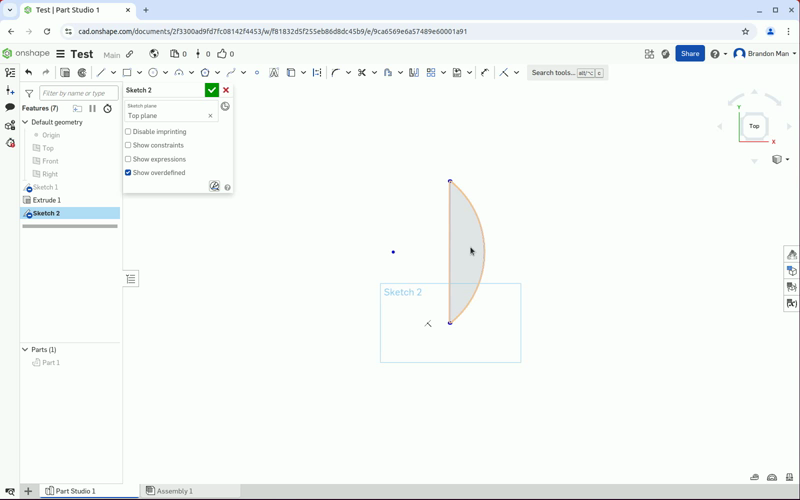
scroll(6)
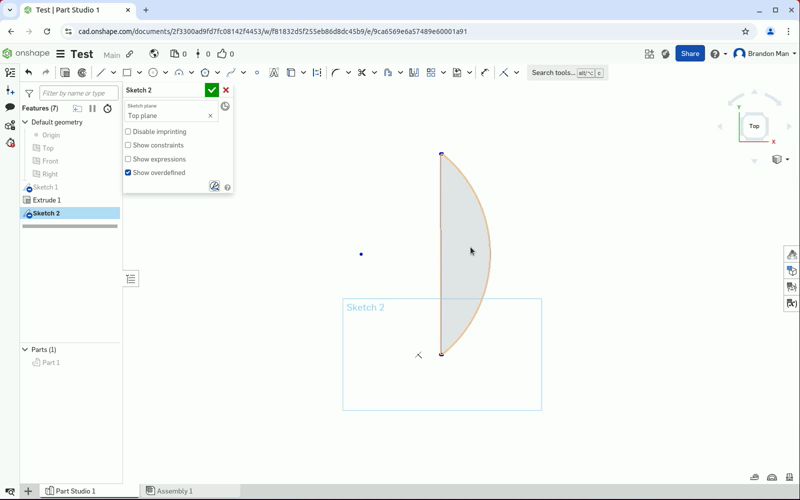
scroll(6)
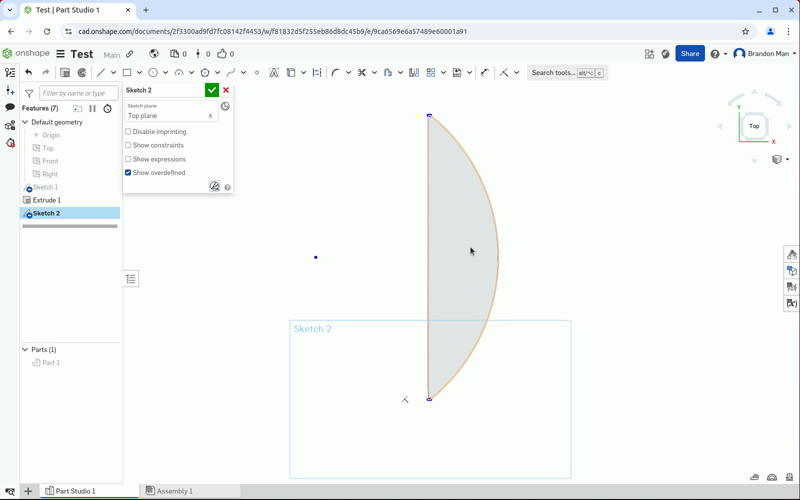
scroll(6)
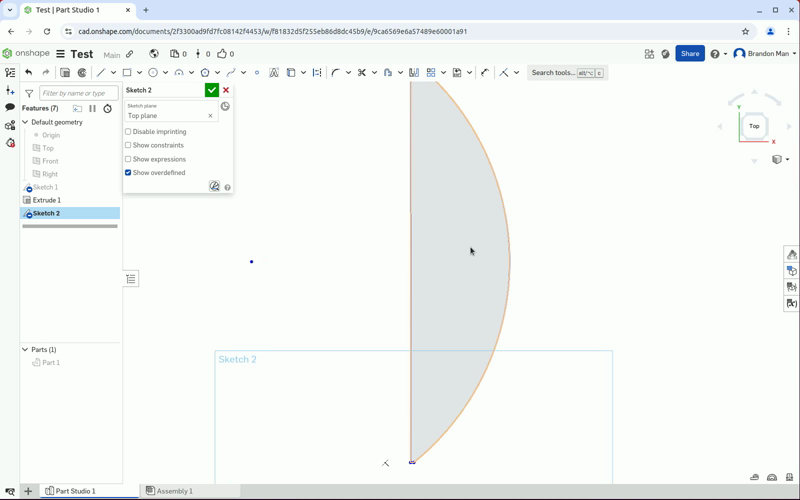
scroll(6)
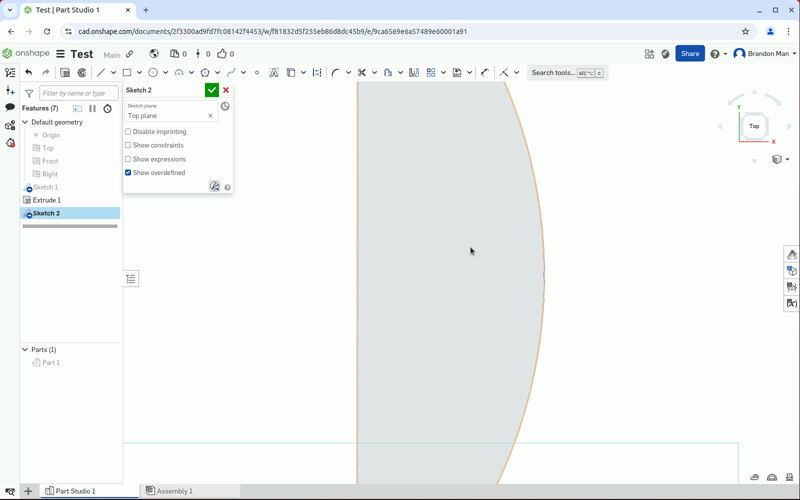
click(470, 246)
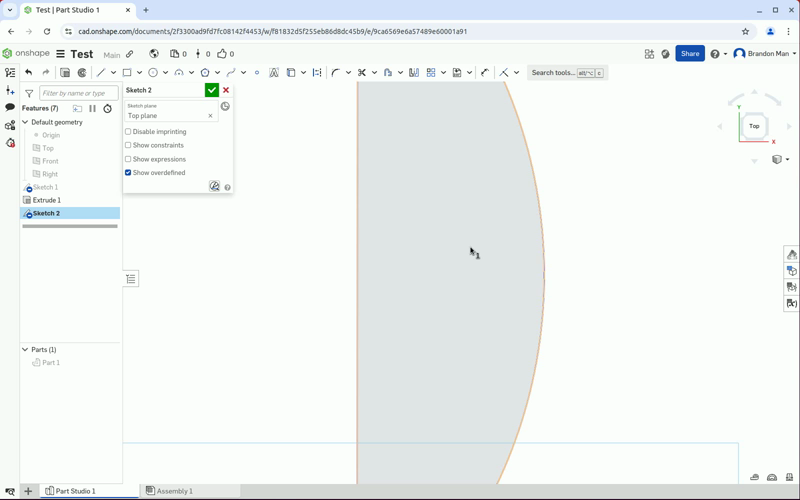
scroll(-6)
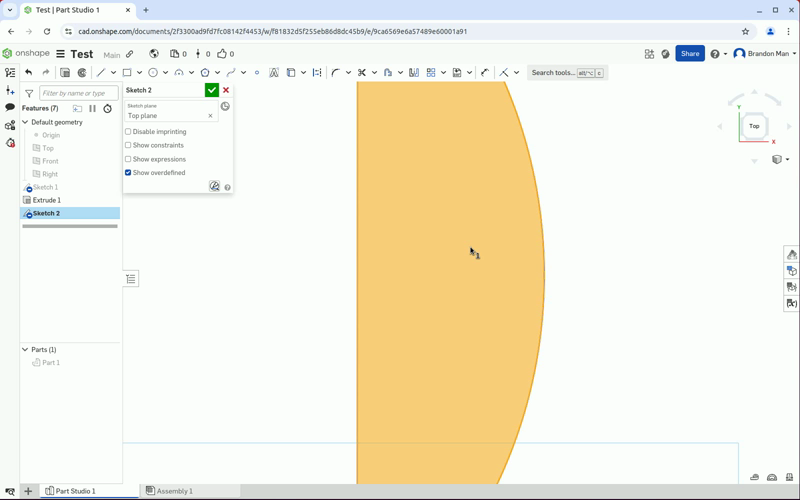
scroll(-6)
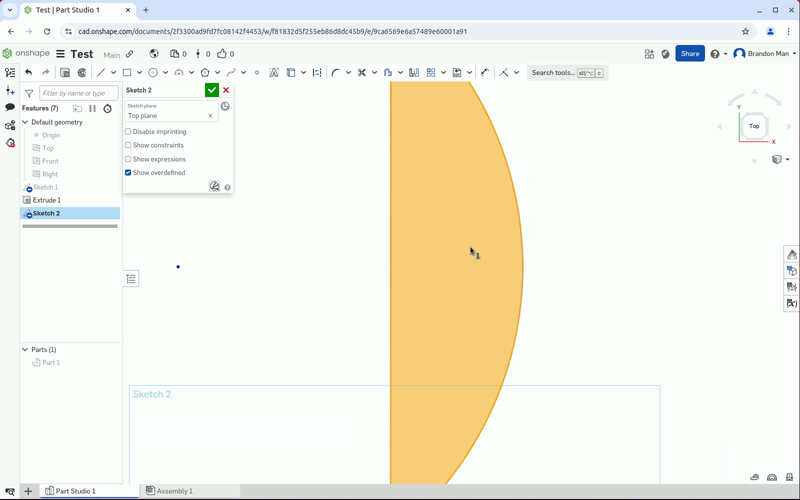
scroll(-6)
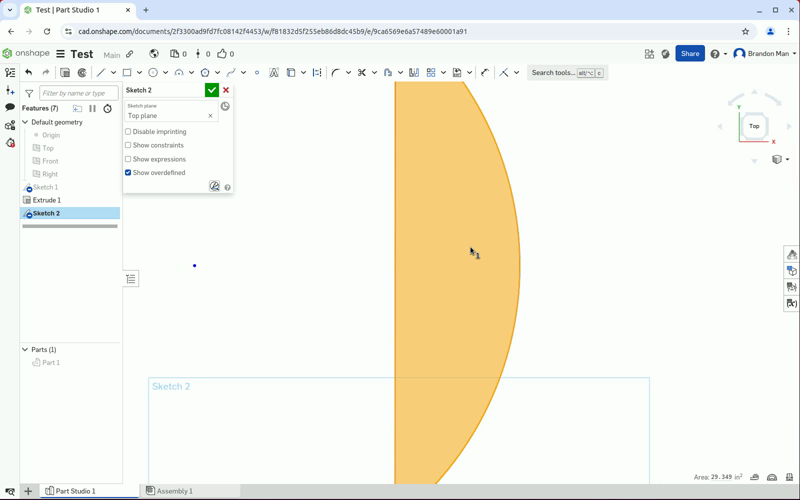
scroll(-6)
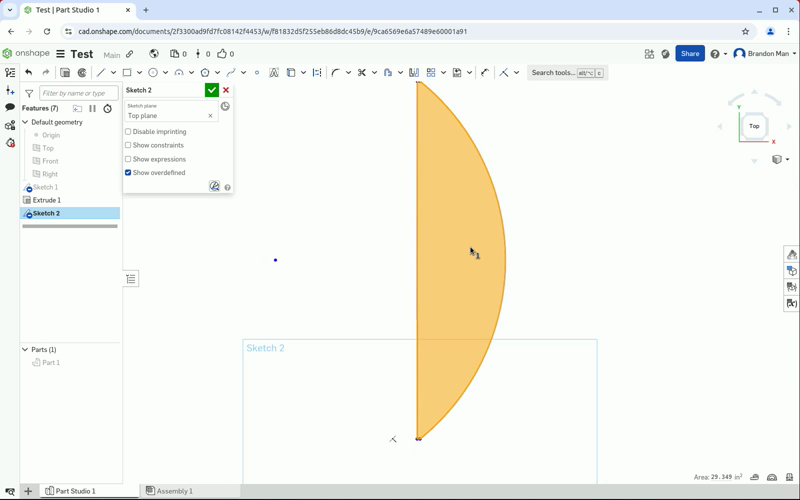
scroll(-6)
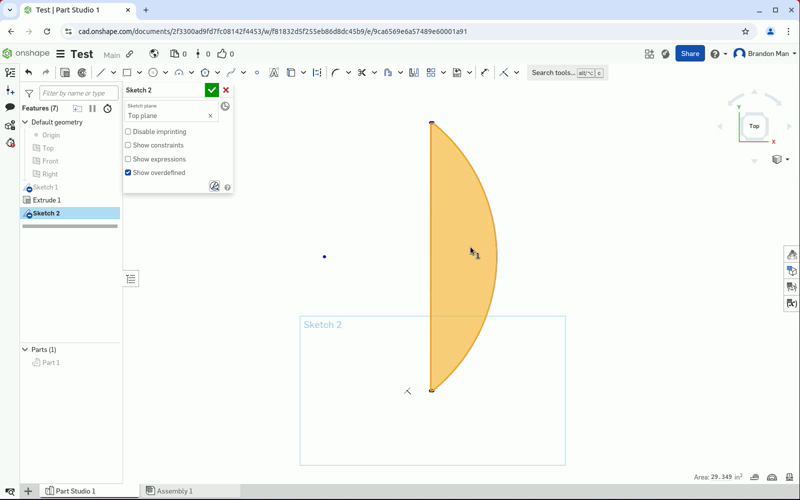
scroll(-6)
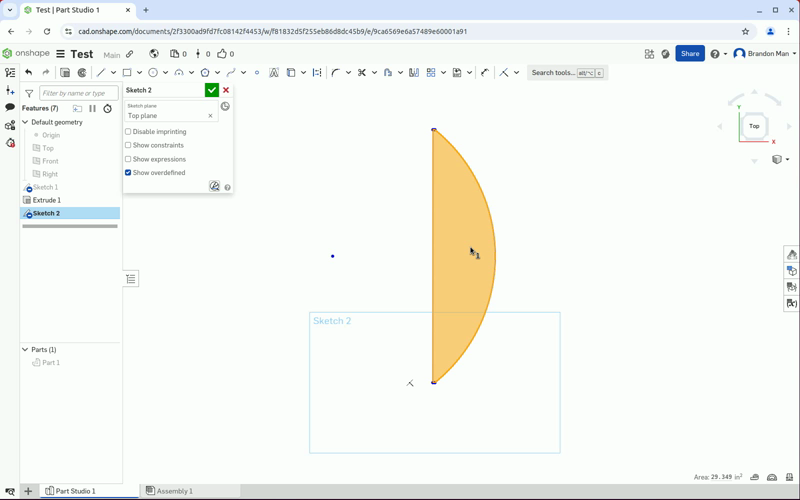
scroll(-6)
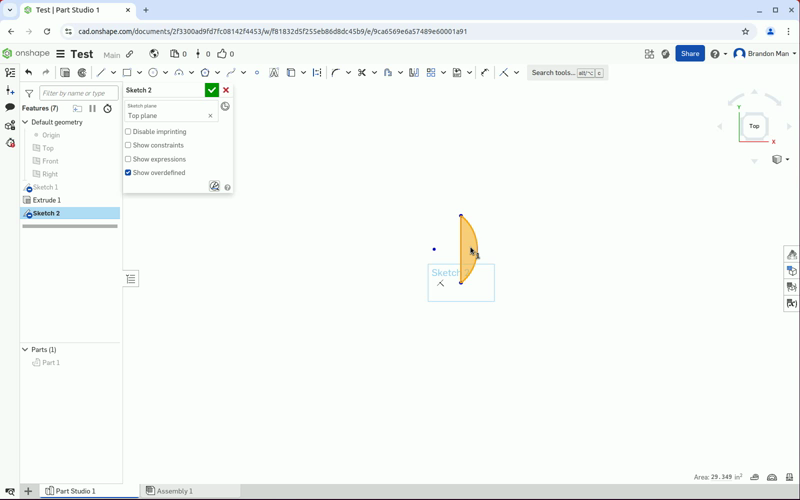
mouse_move(73, 352)
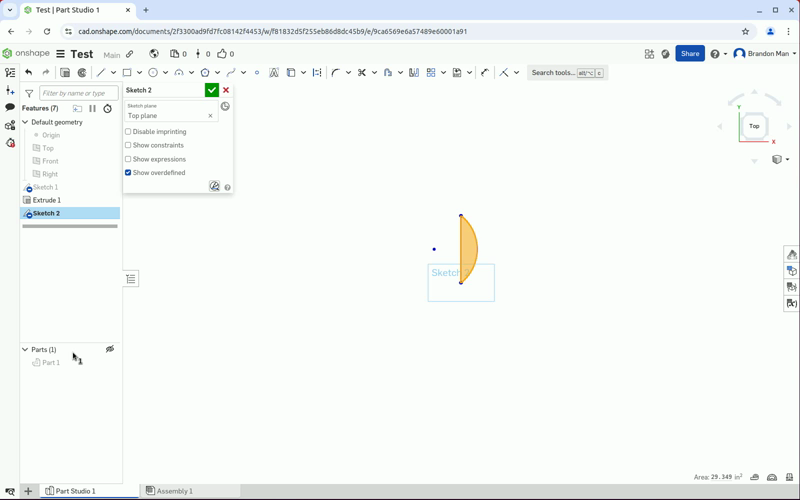
key(shift+y)
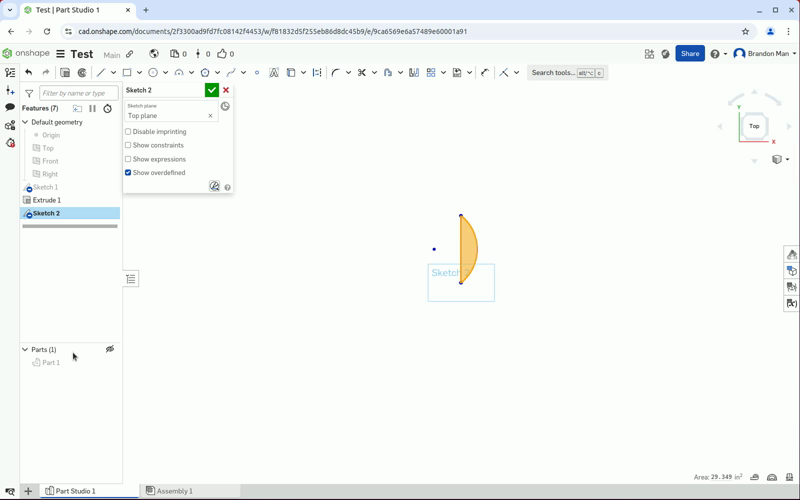
key(shift+e)
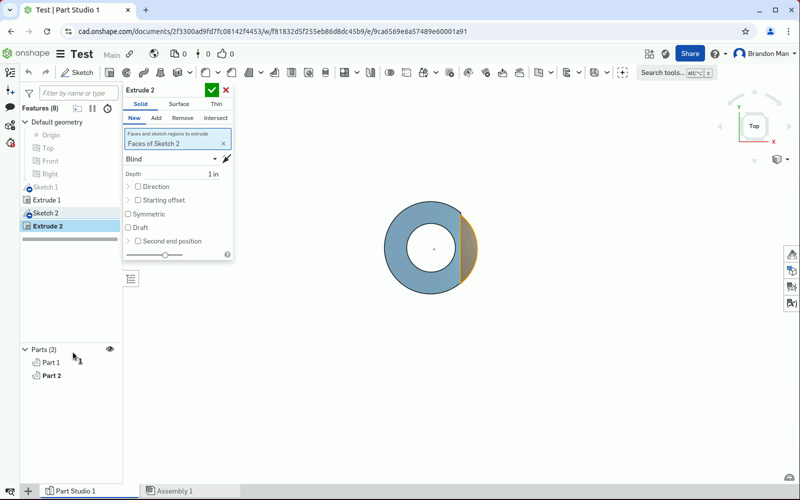
mouse_move(143, 106)
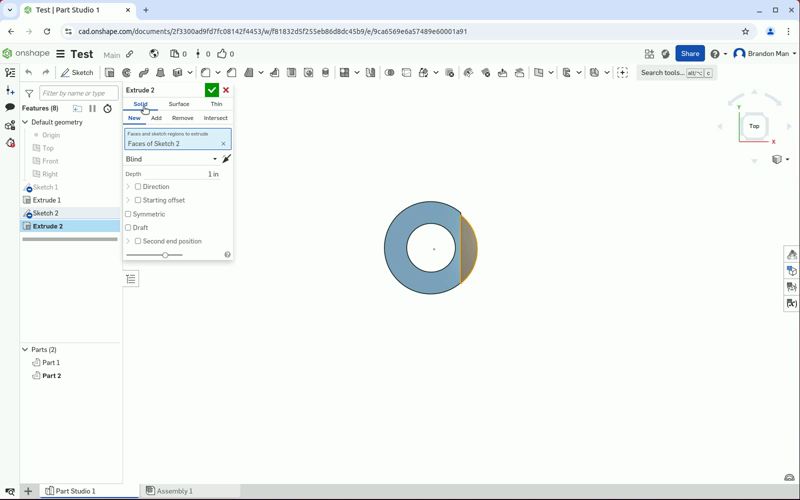
click(143, 106)
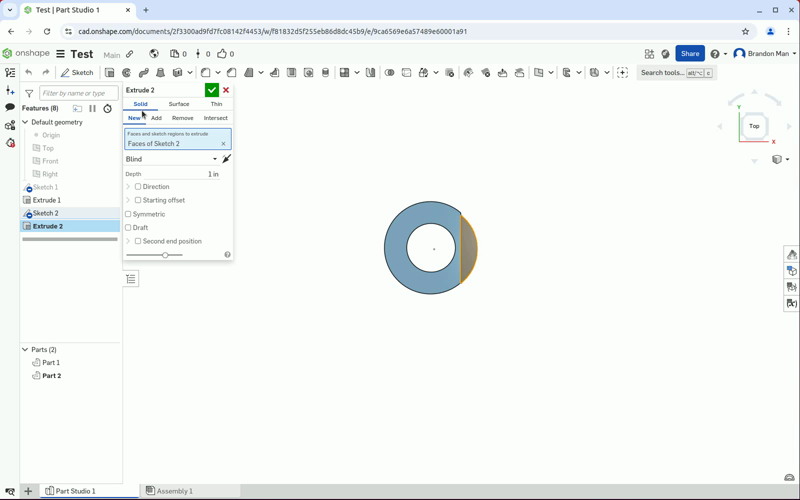
mouse_move(137, 120)
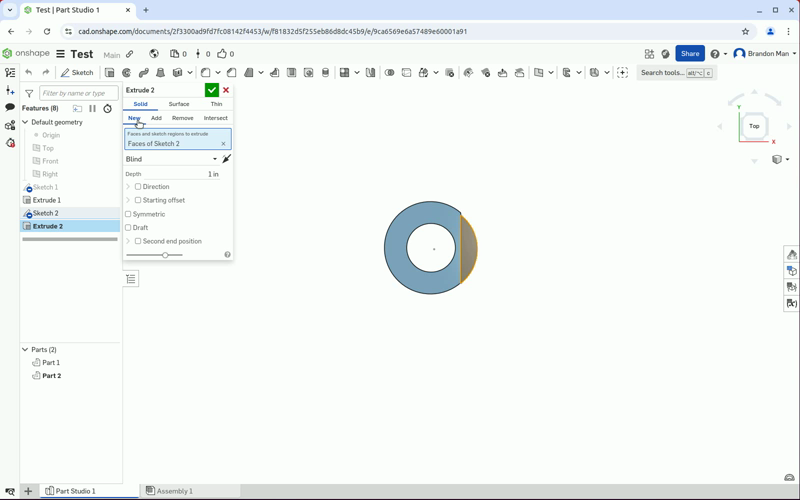
click(137, 120)
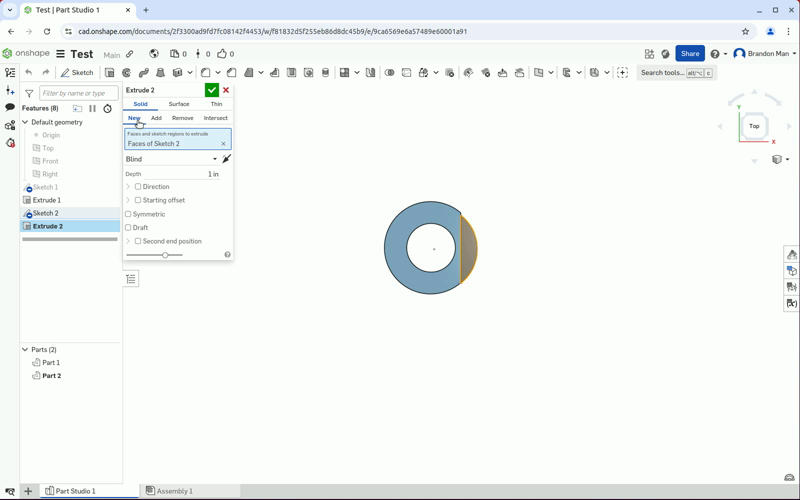
key(tab, 4)
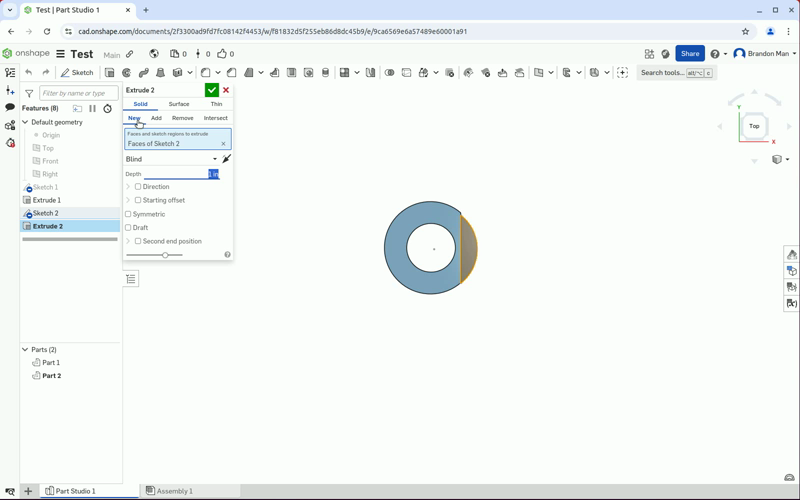
text(10.591)
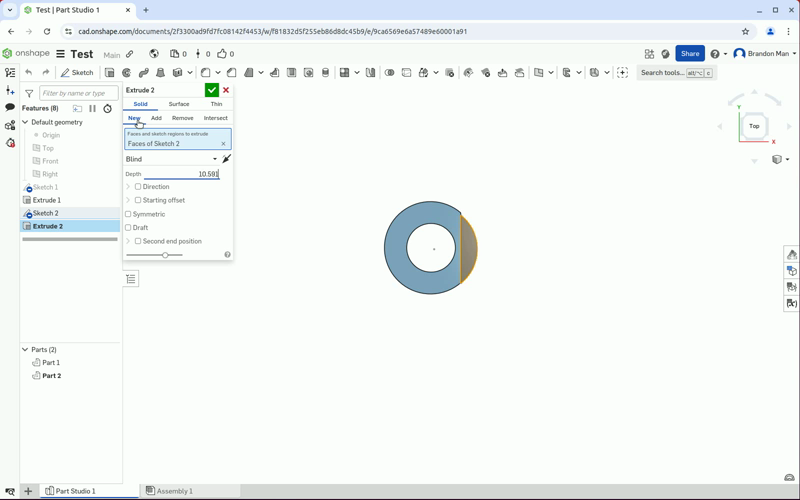
key(enter)
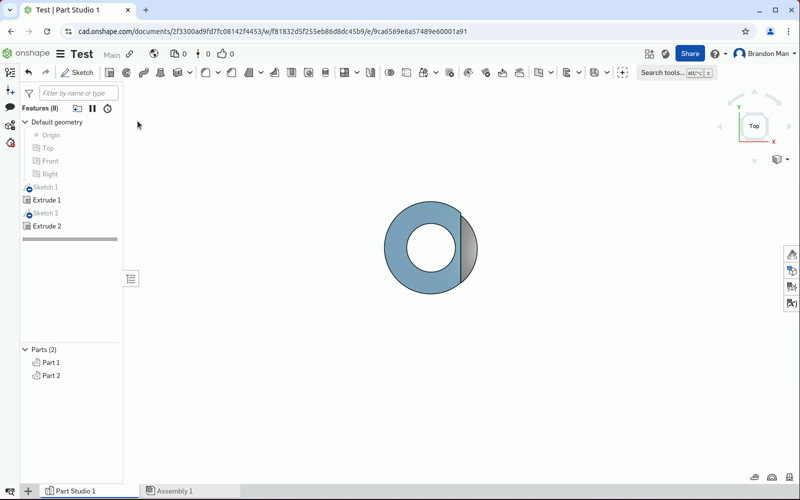
key(shift+h)
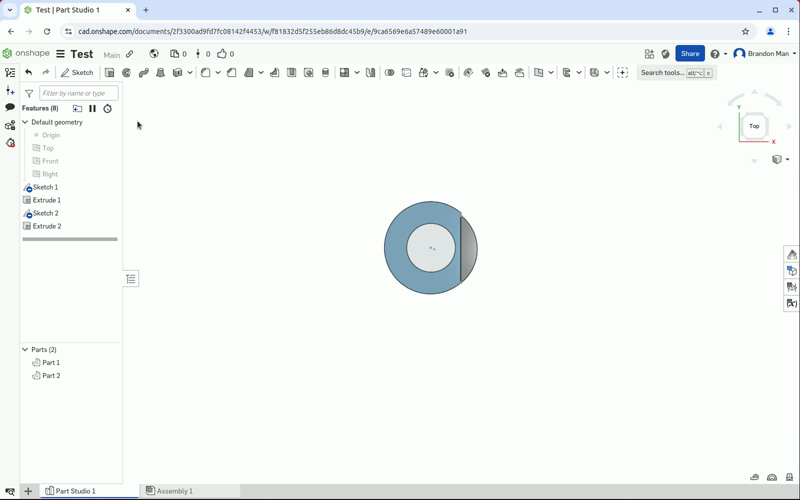
key(shift+h)
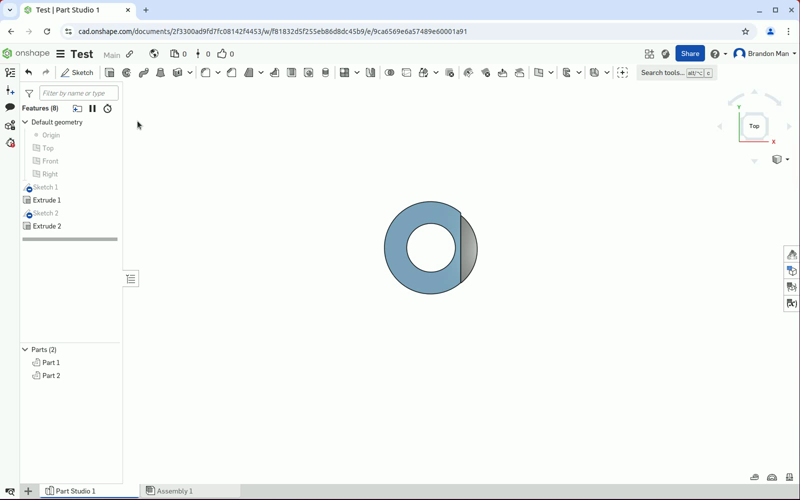
mouse_move(73, 189)
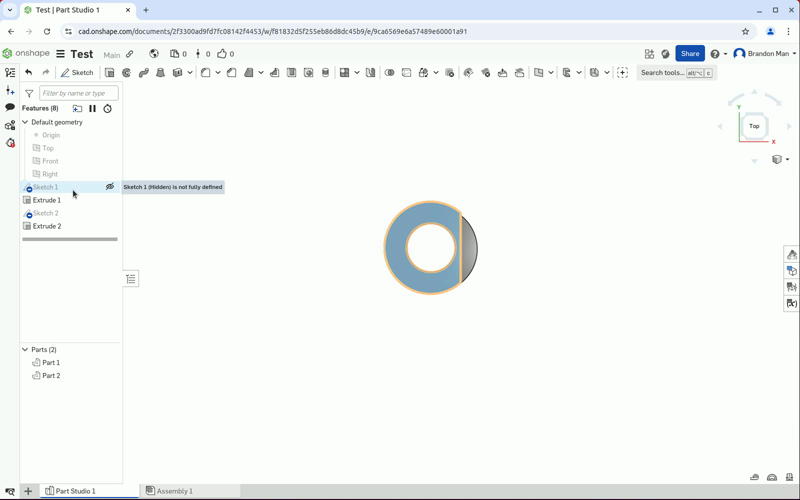
click(73, 189)
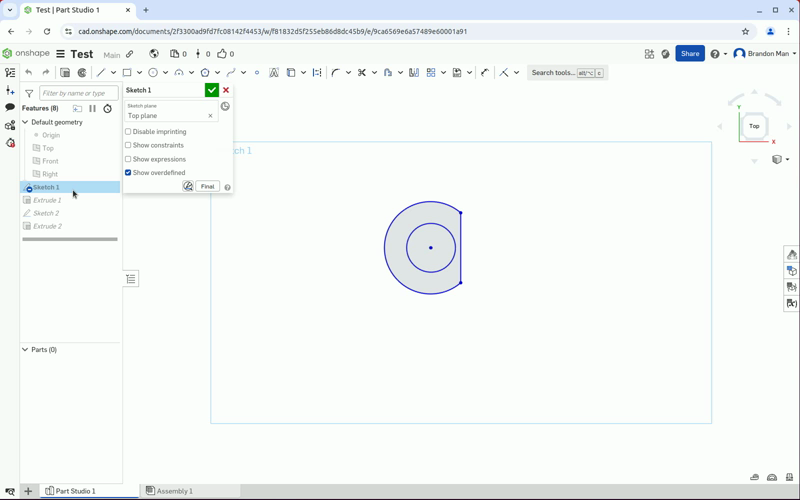
mouse_move(229, 92)
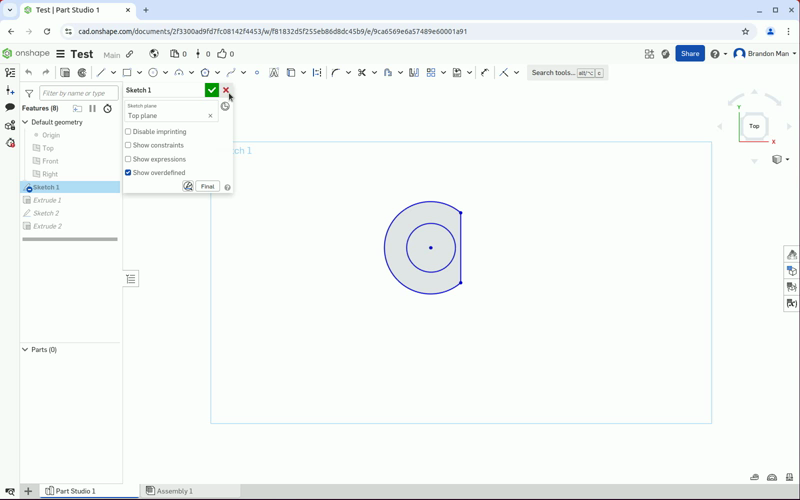
click(229, 92)
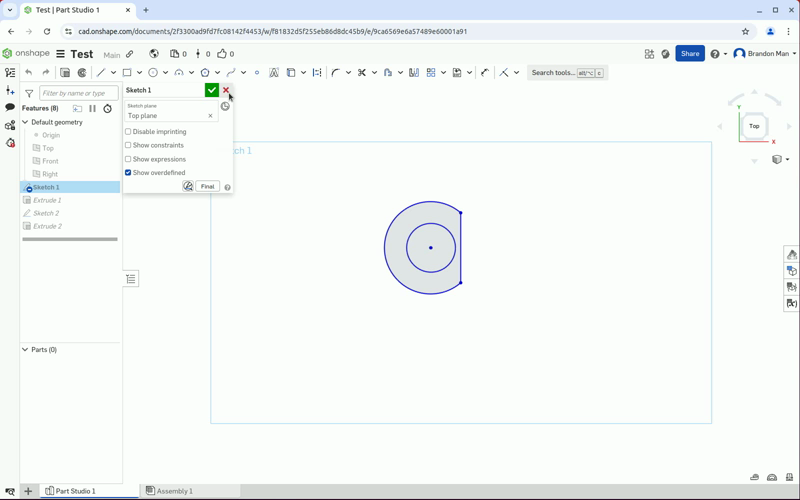
key(shift+s)
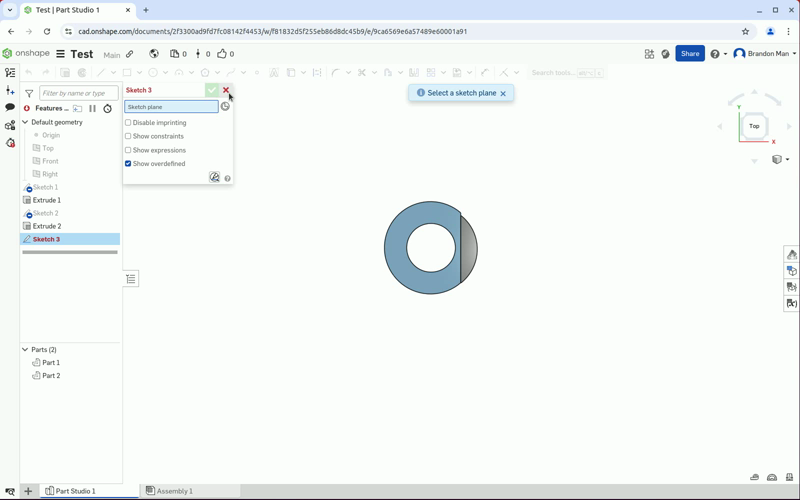
mouse_move(73, 150)
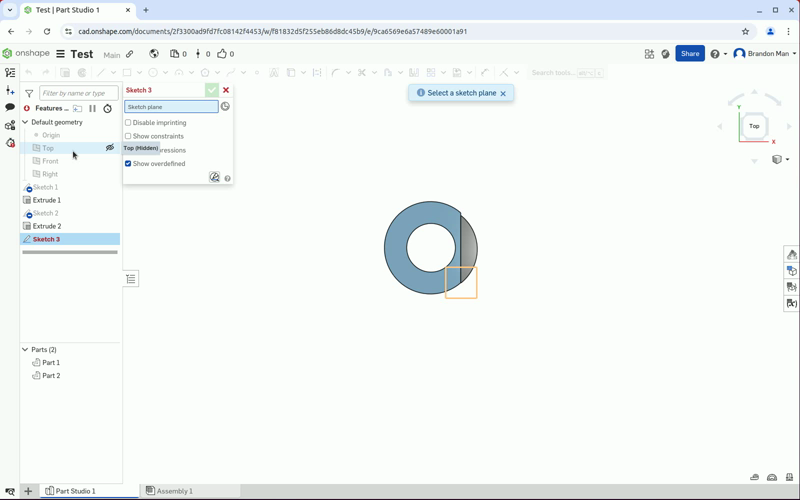
click(73, 150)
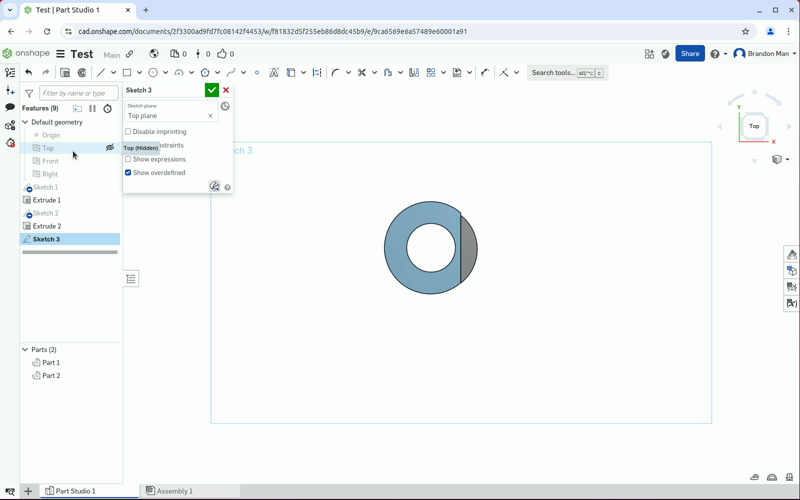
mouse_move(73, 352)
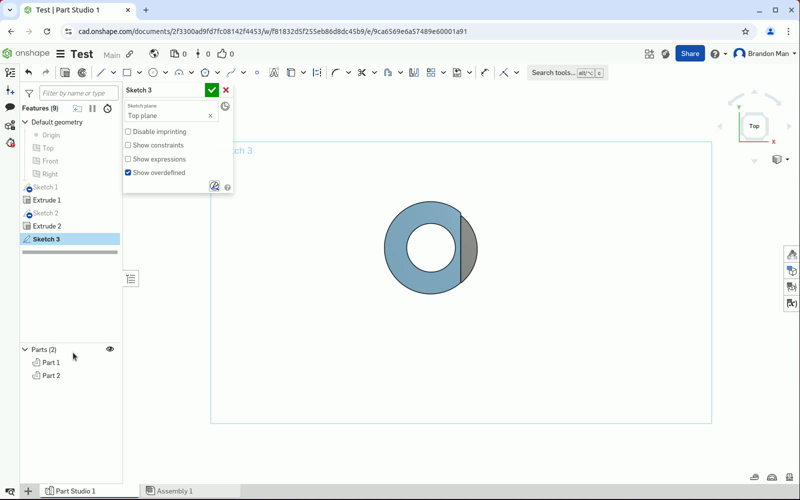
key(y)
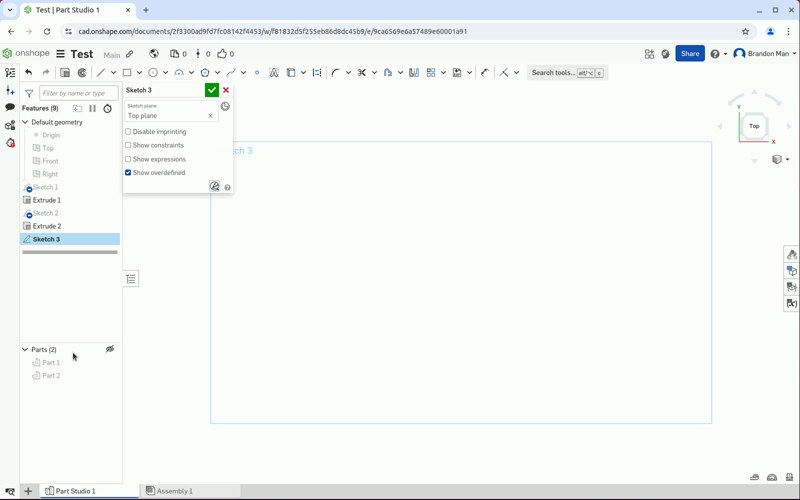
key(l)
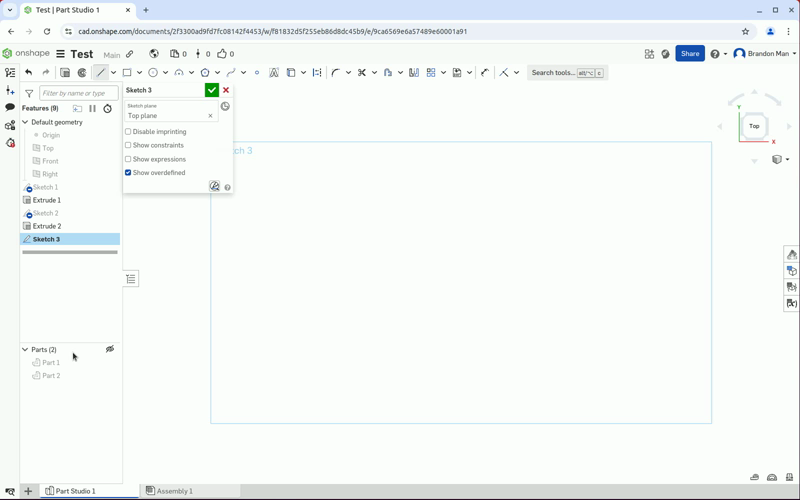
key_down(shift)
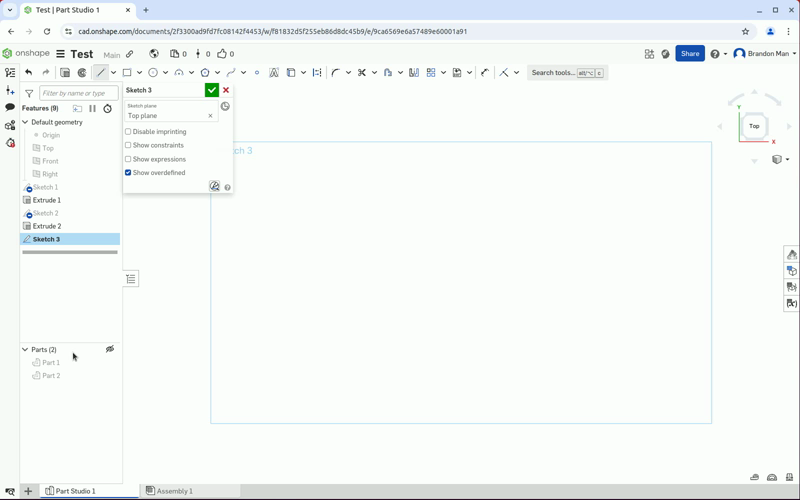
mouse_move(460, 282)
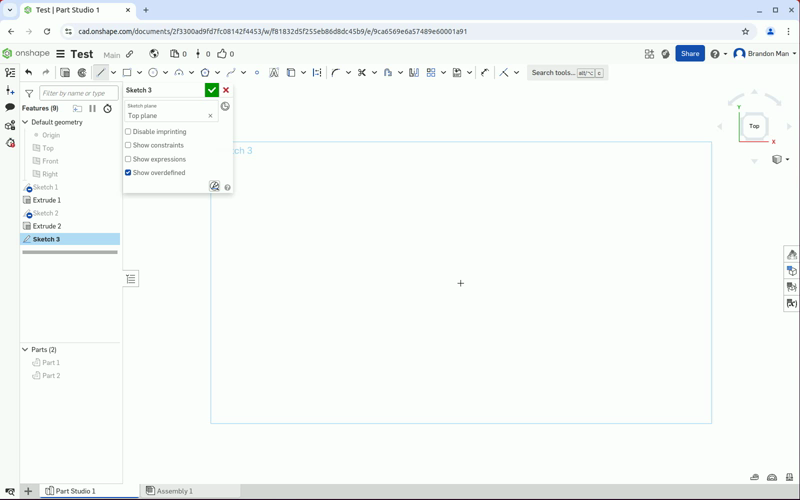
click(460, 282)
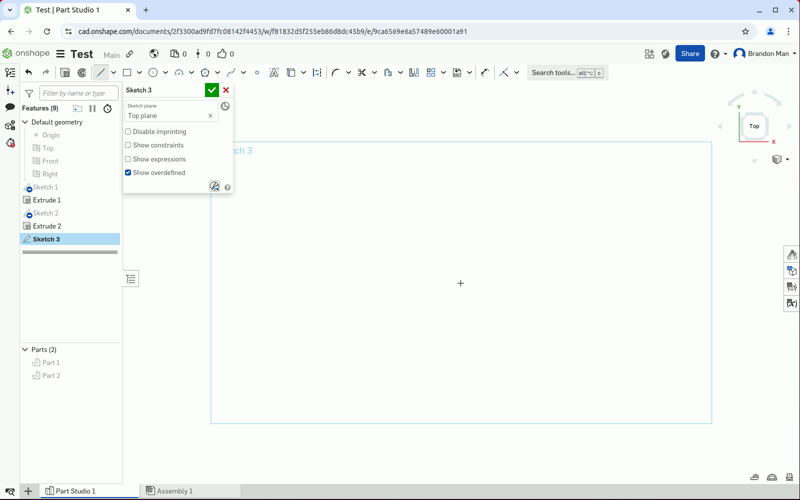
key_up(shift)
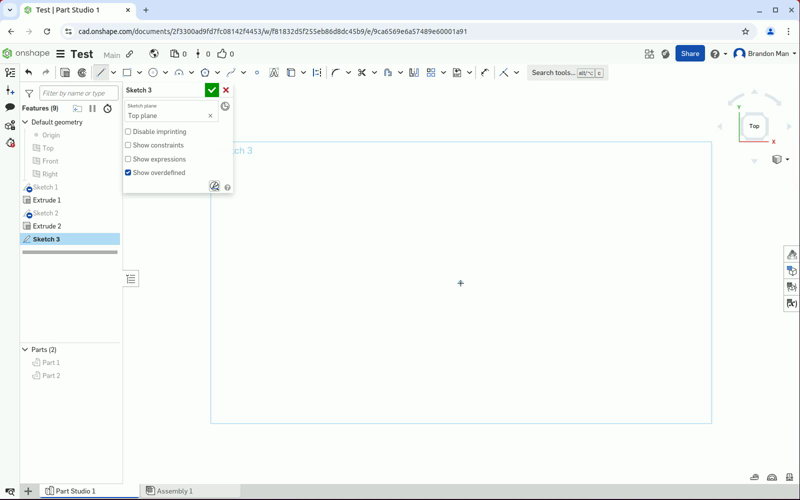
key_down(shift)
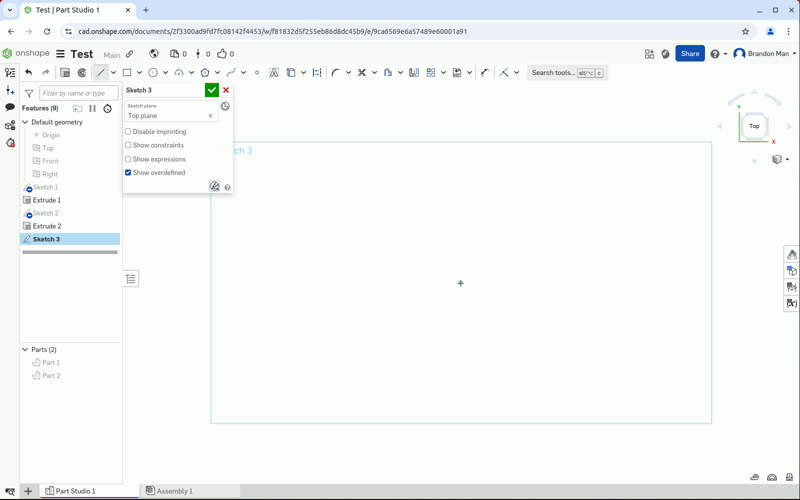
mouse_move(573, 282)
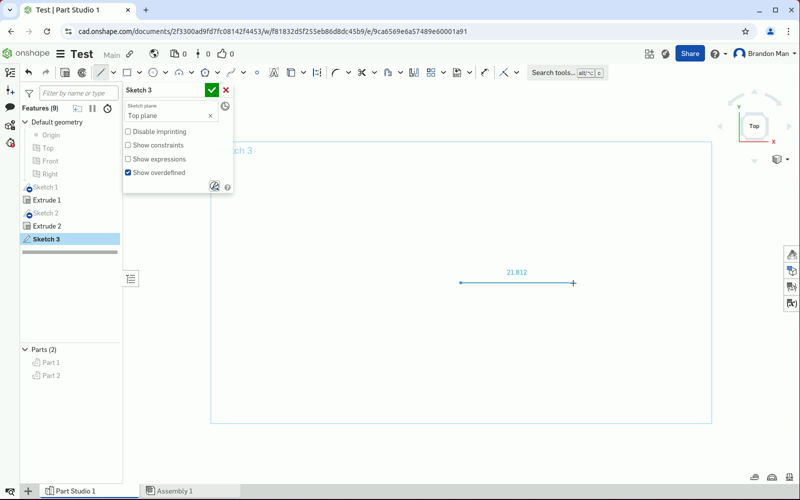
click(573, 282)
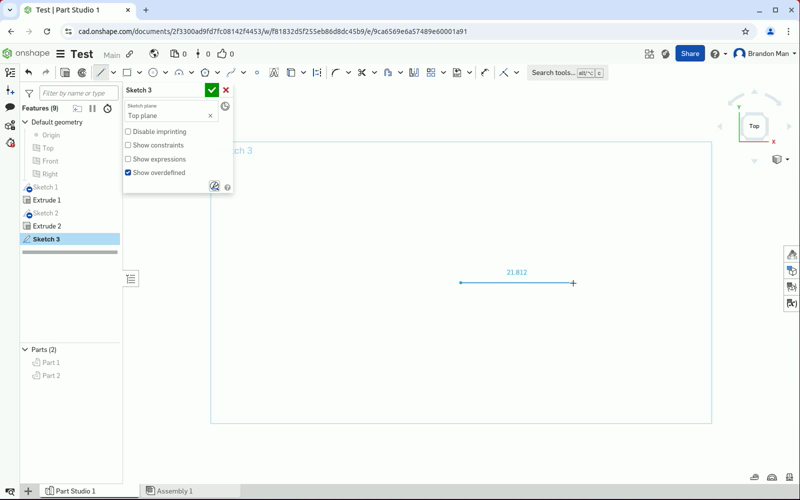
key_up(shift)
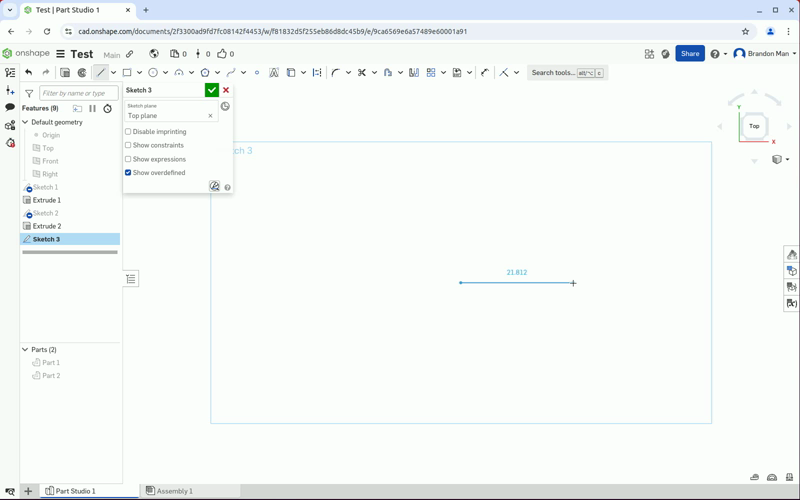
key_down(shift)
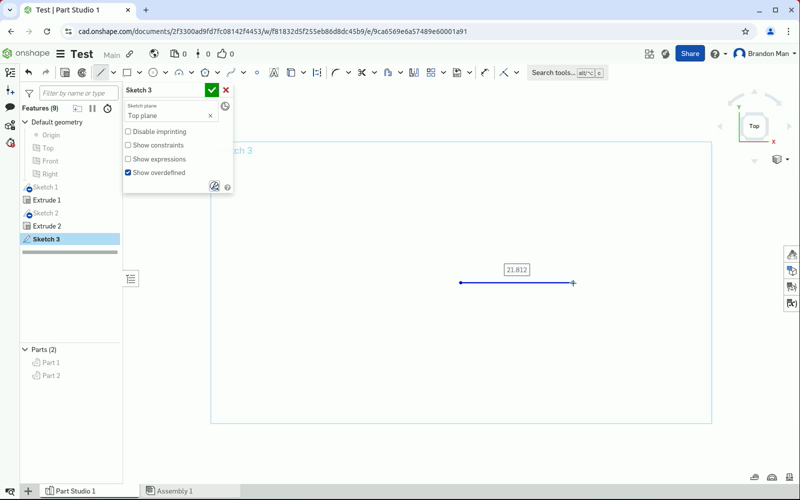
mouse_move(573, 216)
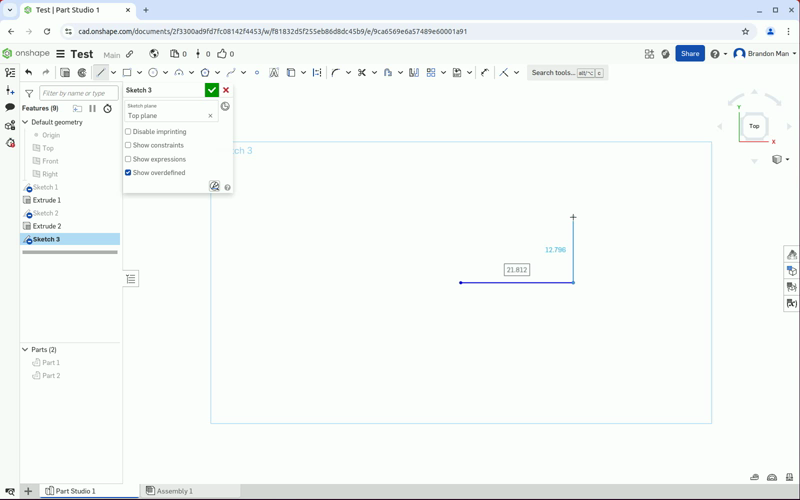
click(573, 216)
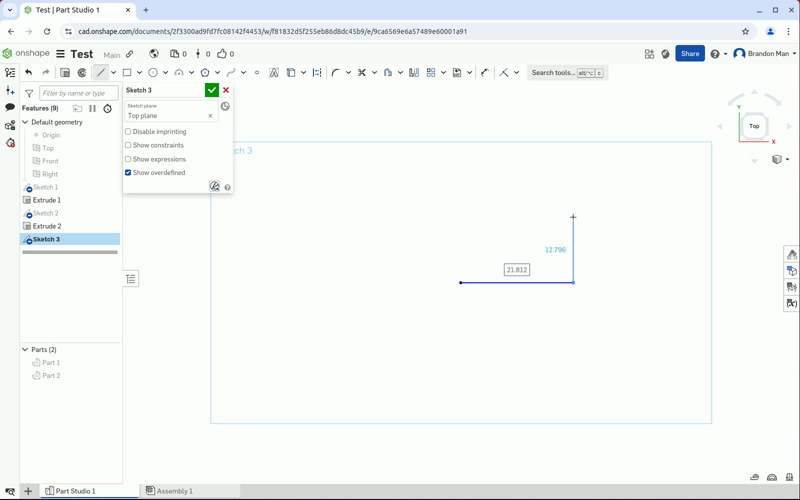
key_up(shift)
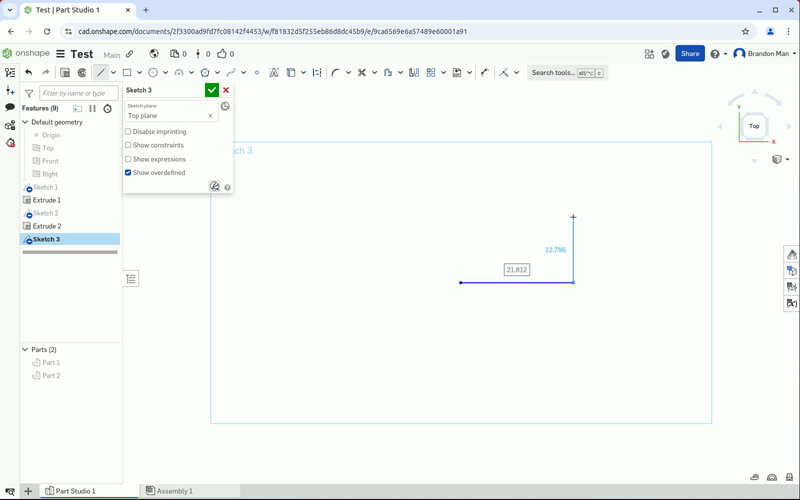
key_down(shift)
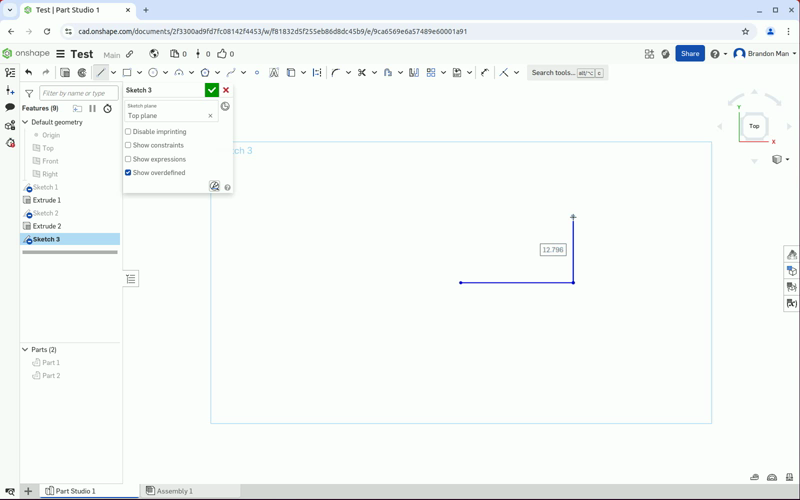
mouse_move(460, 216)
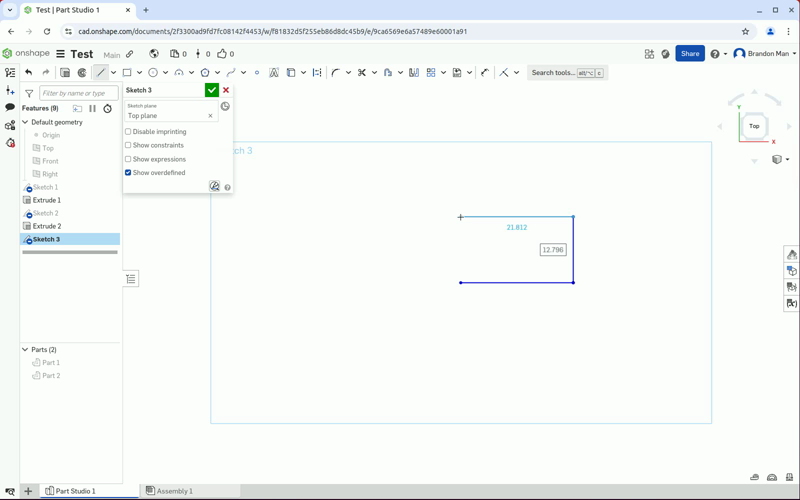
click(460, 216)
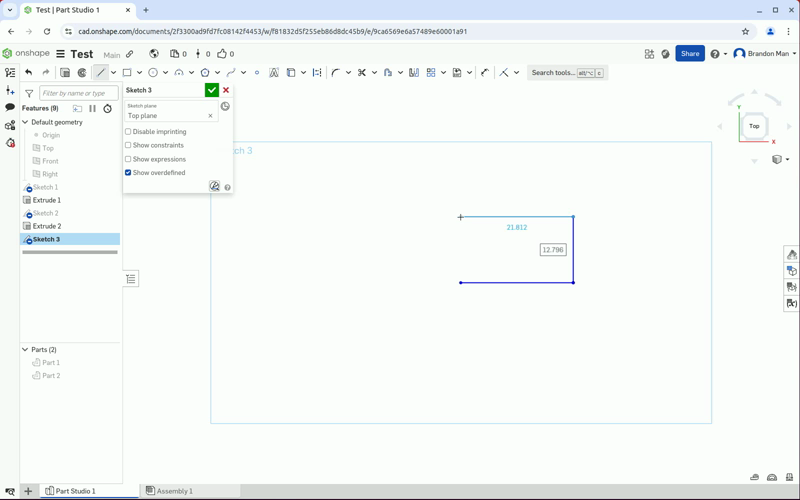
key_up(shift)
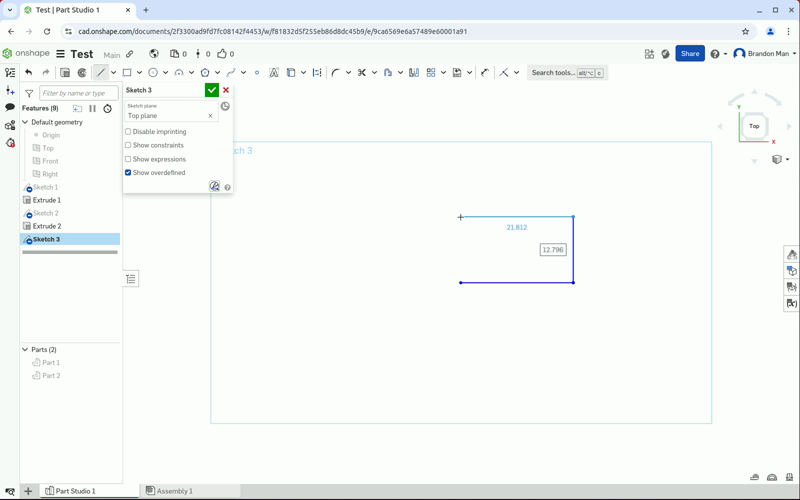
key(esc)
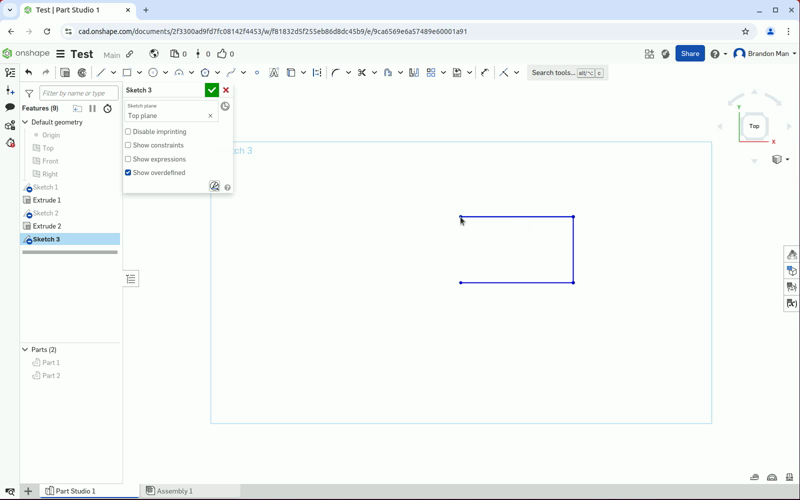
key(a)
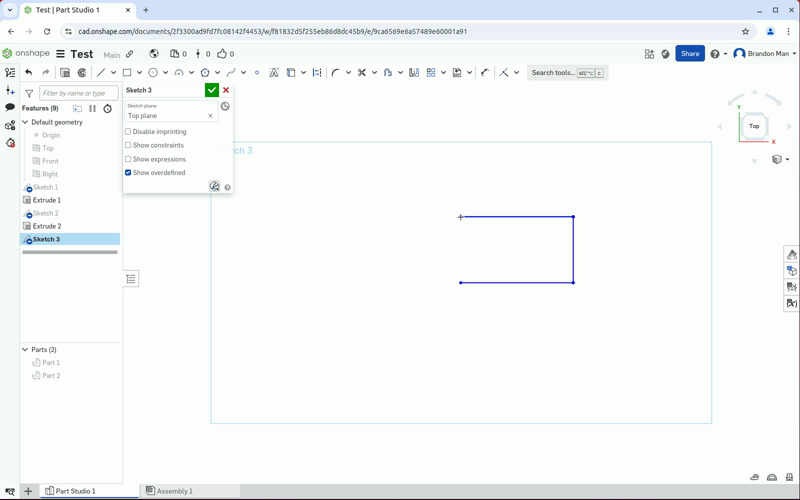
mouse_move(460, 216)
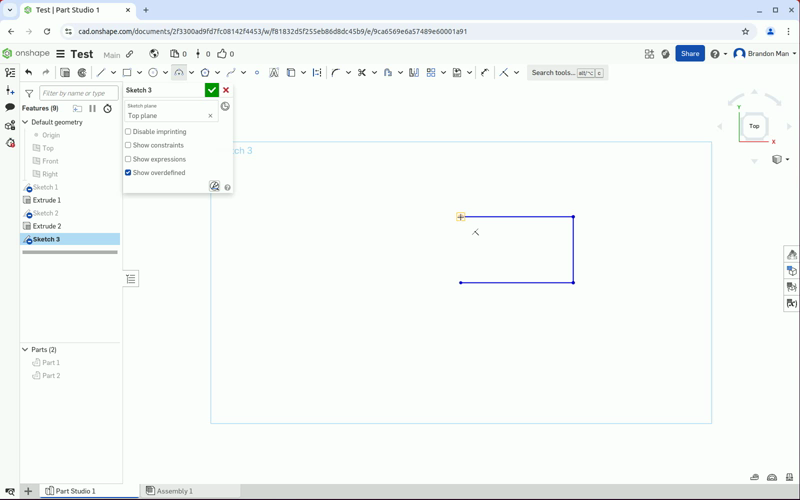
click(460, 216)
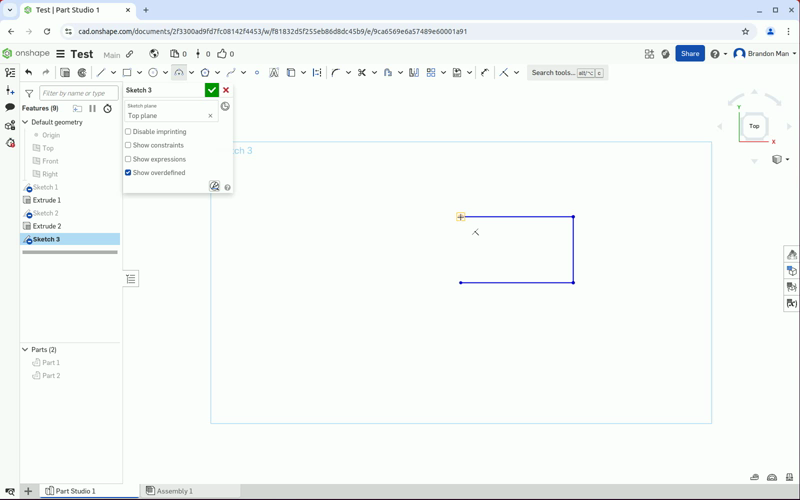
mouse_move(460, 282)
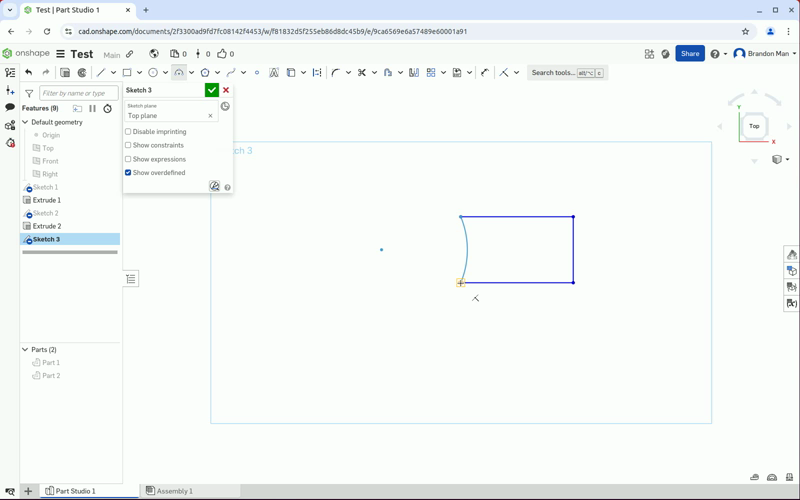
click(460, 282)
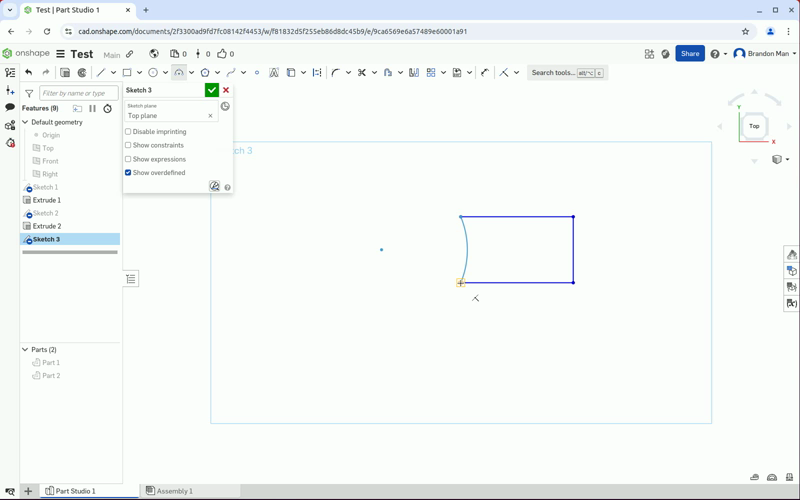
key_down(shift)
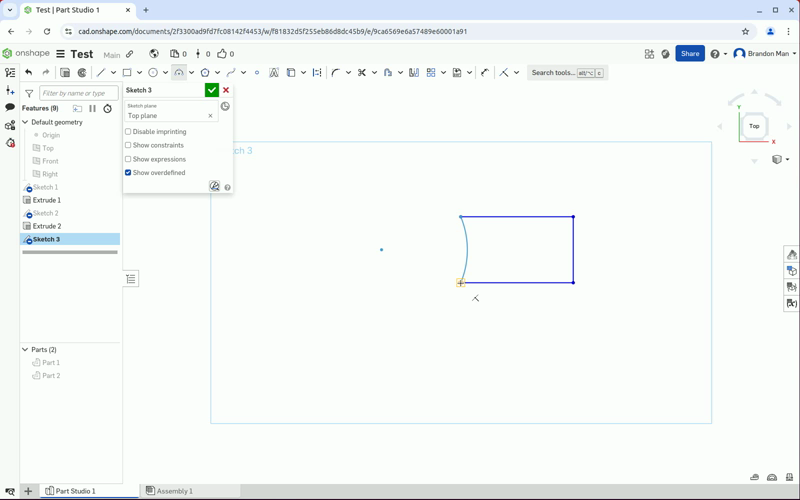
mouse_move(476, 249)
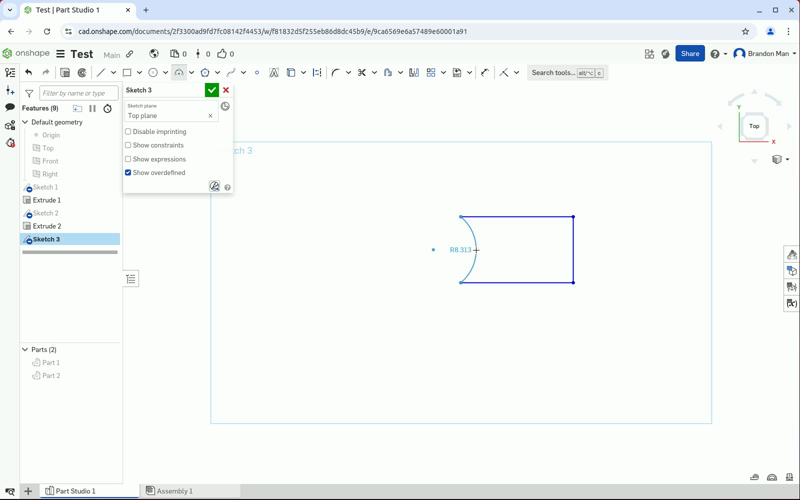
click(476, 249)
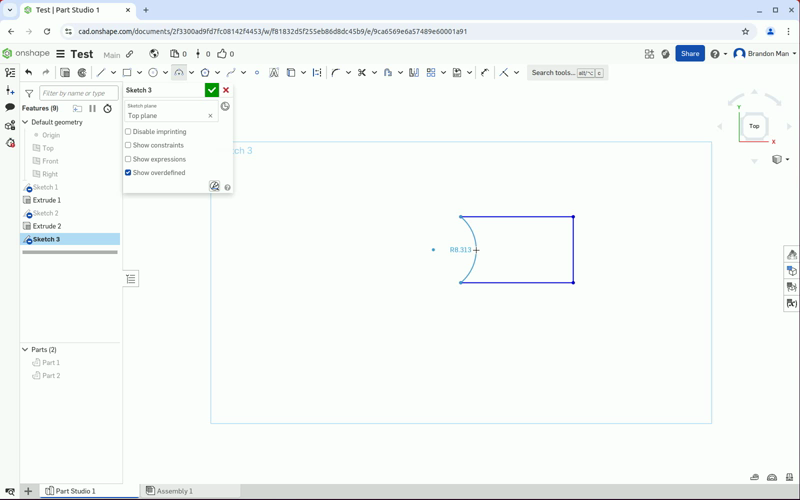
key_up(shift)
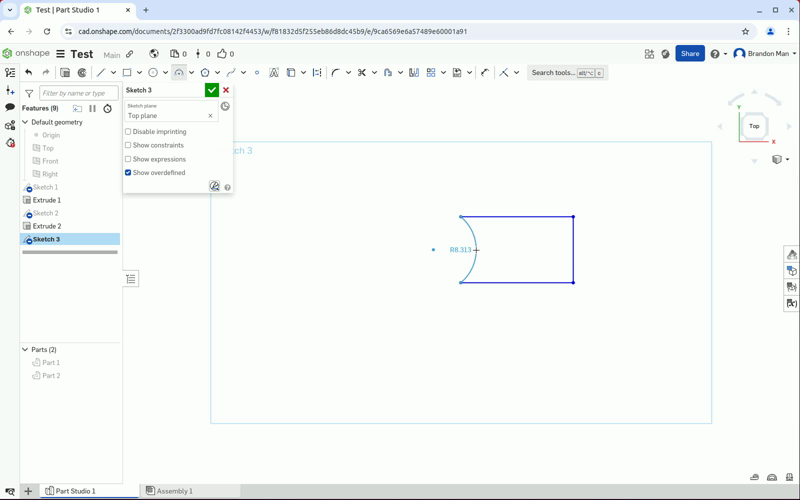
key(esc)
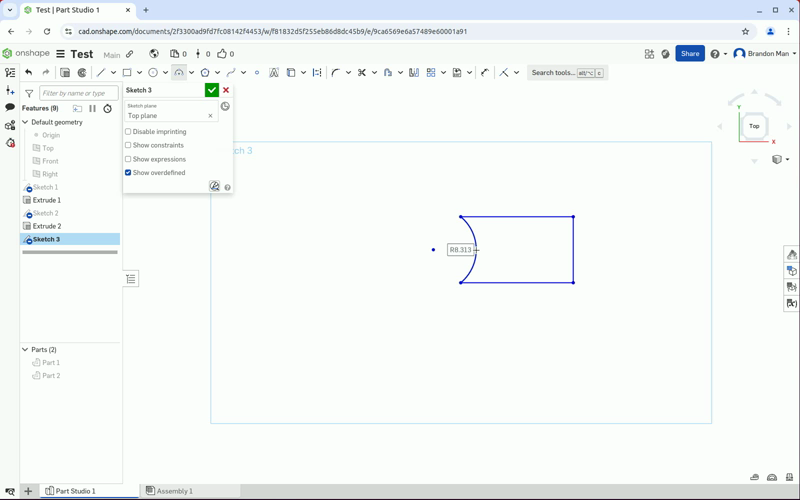
mouse_move(561, 240)
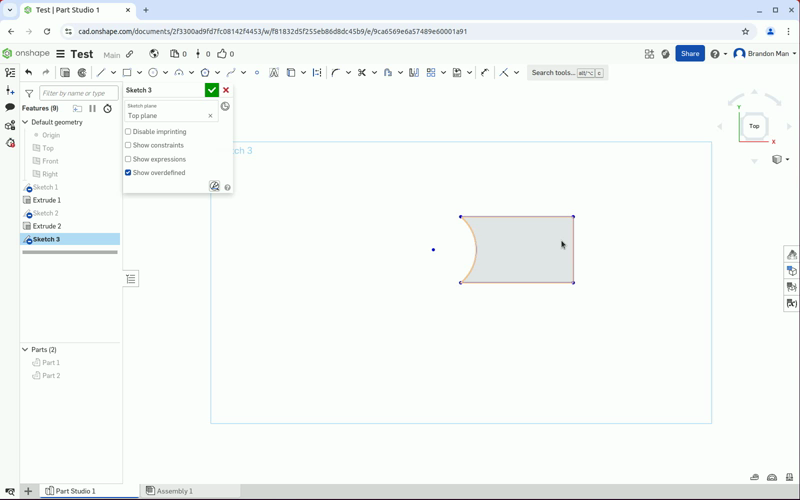
click(561, 240)
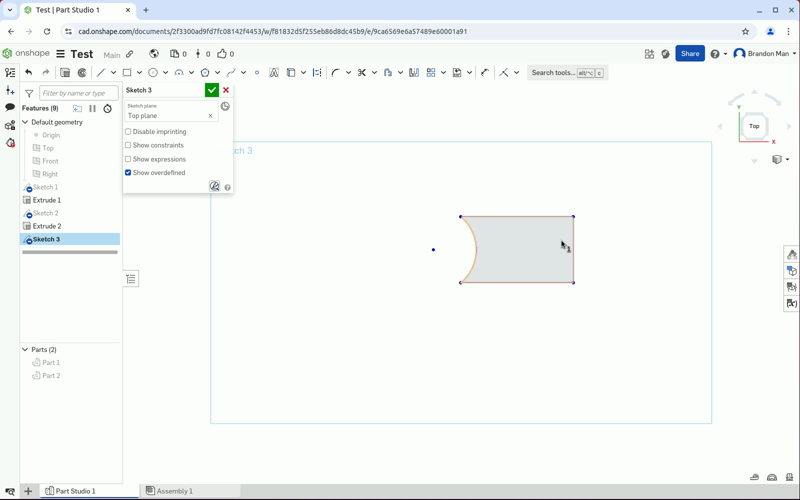
mouse_move(73, 352)
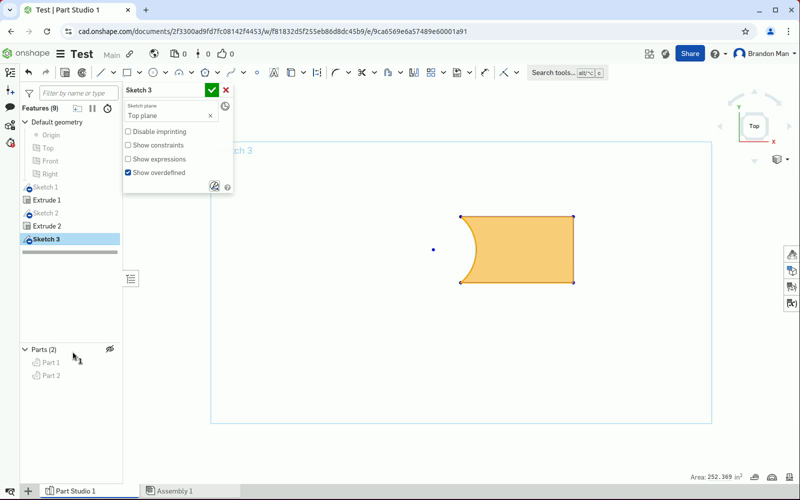
key(shift+y)
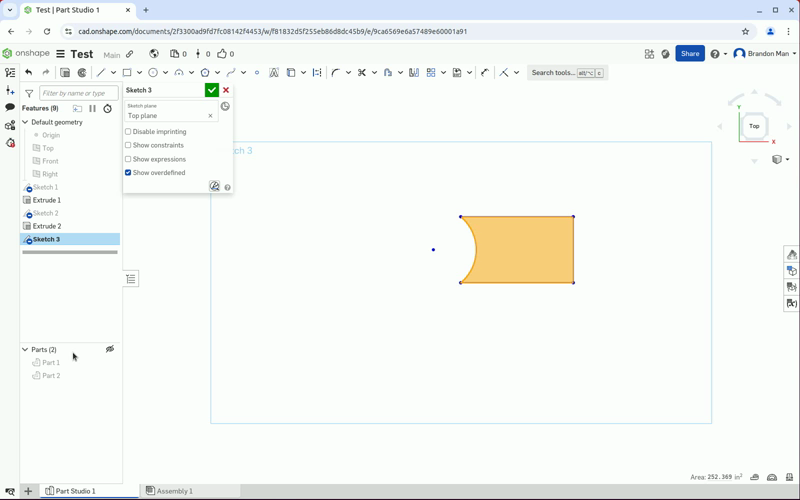
key(shift+e)
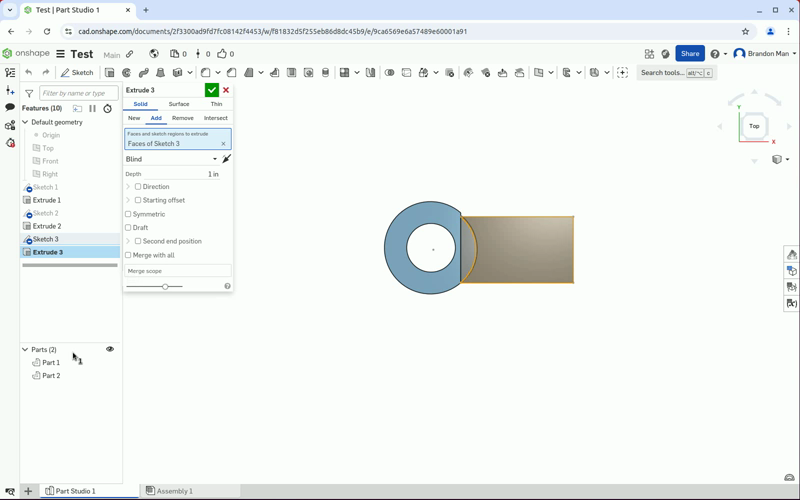
mouse_move(143, 106)
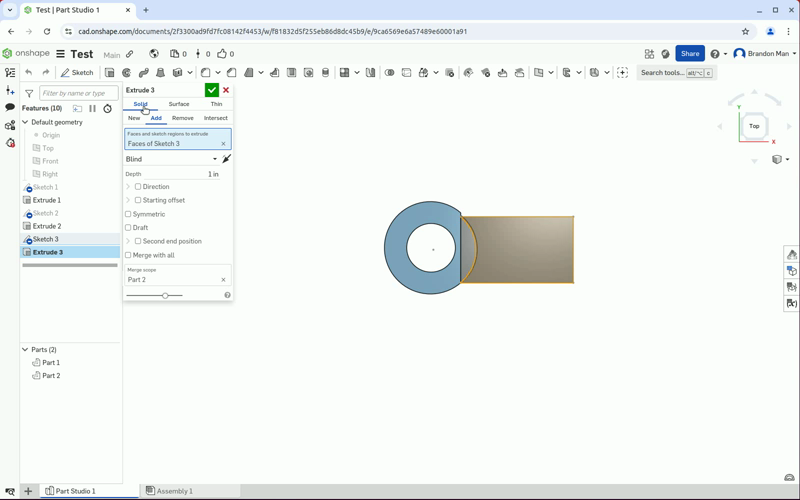
click(143, 106)
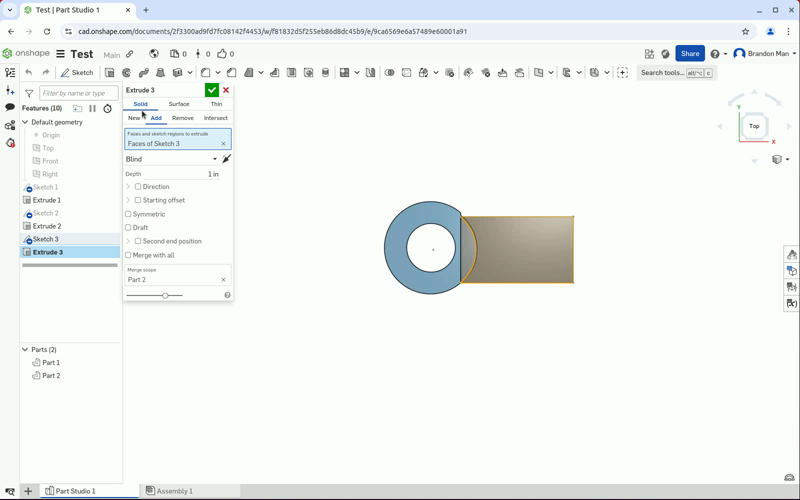
mouse_move(137, 120)
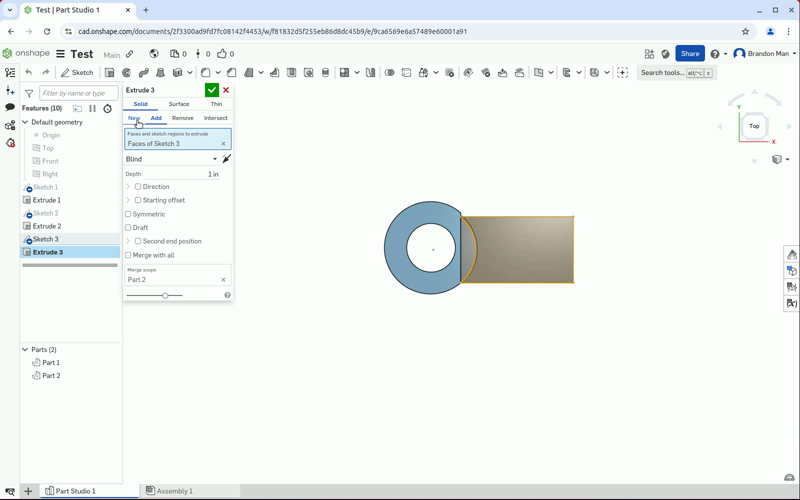
click(137, 120)
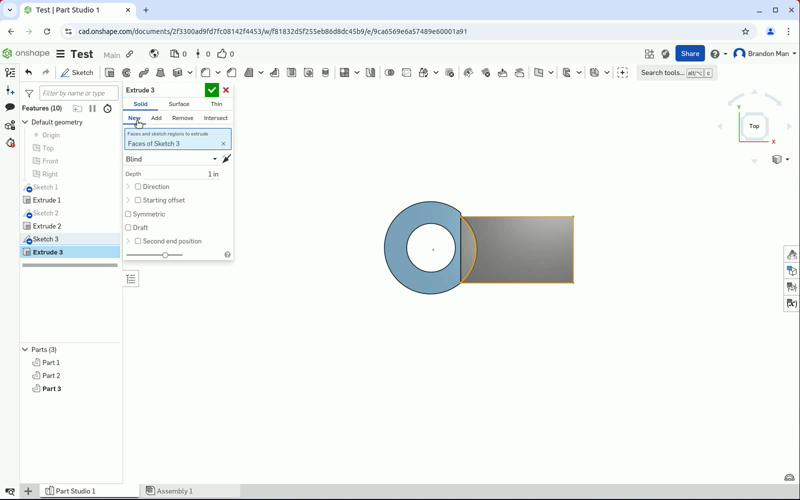
key(tab, 4)
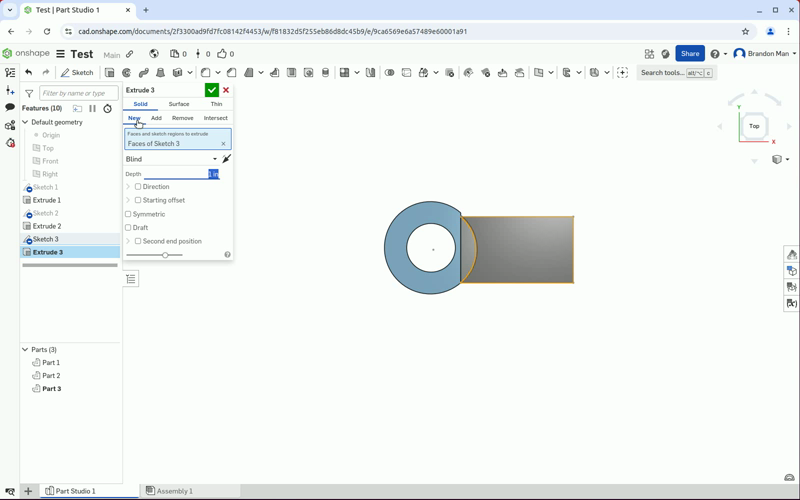
text(7.221)
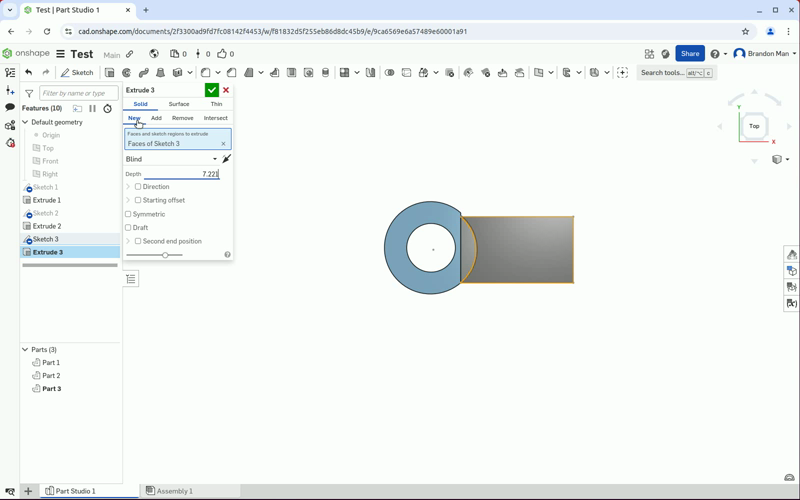
key(enter)
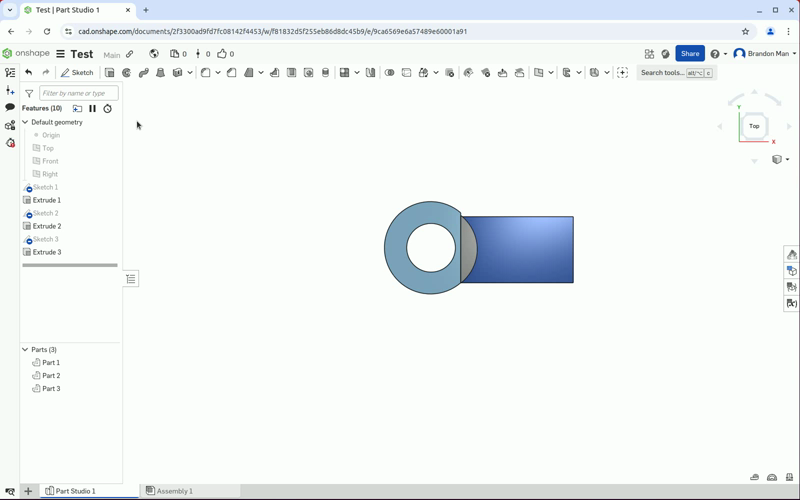
key(shift+h)
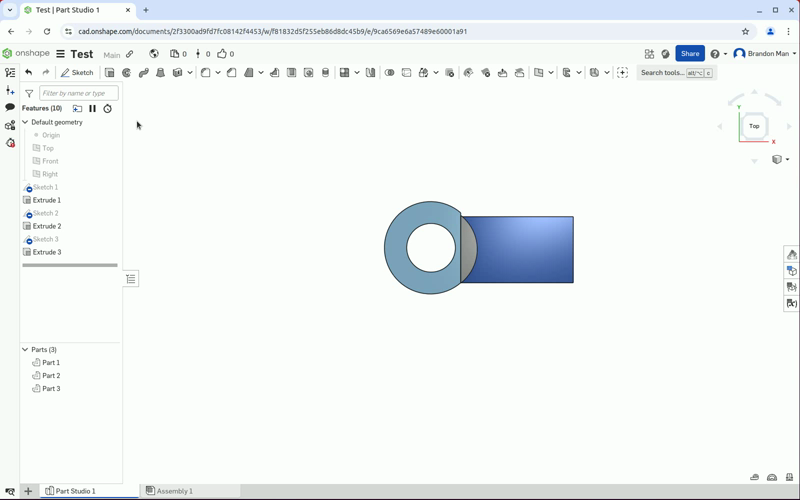
key(shift+h)
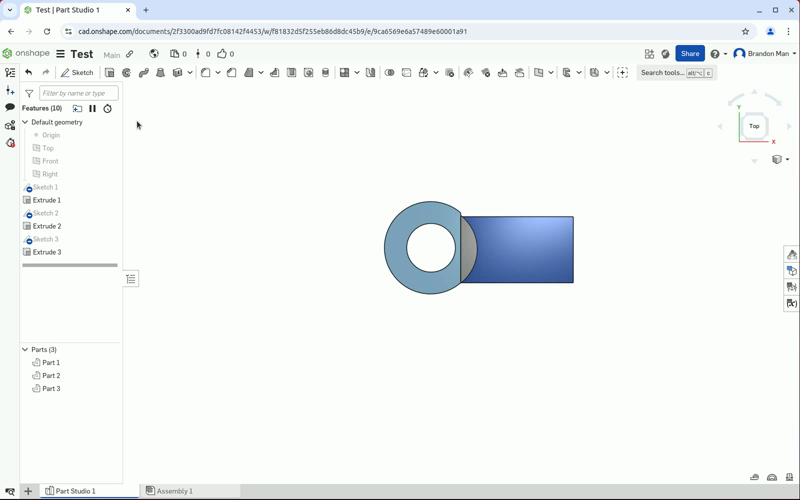
mouse_move(73, 189)
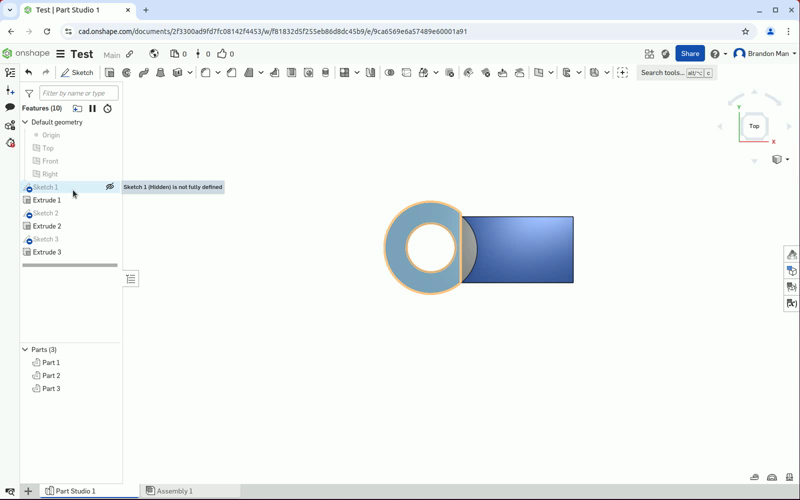
click(73, 189)
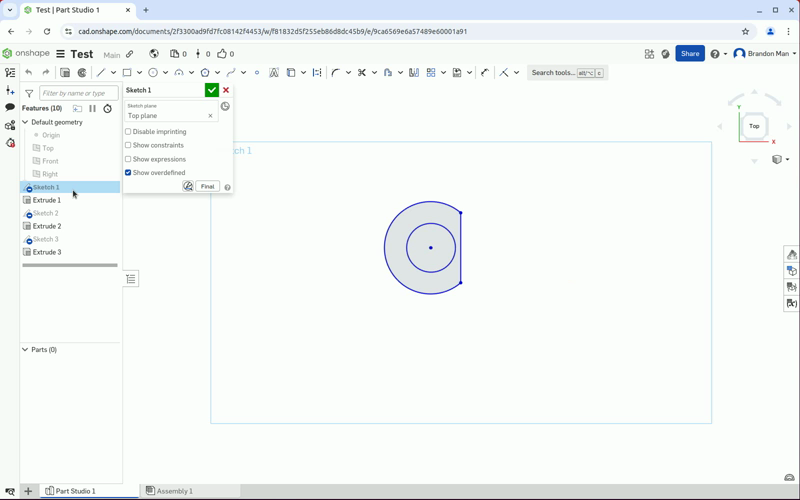
mouse_move(229, 92)
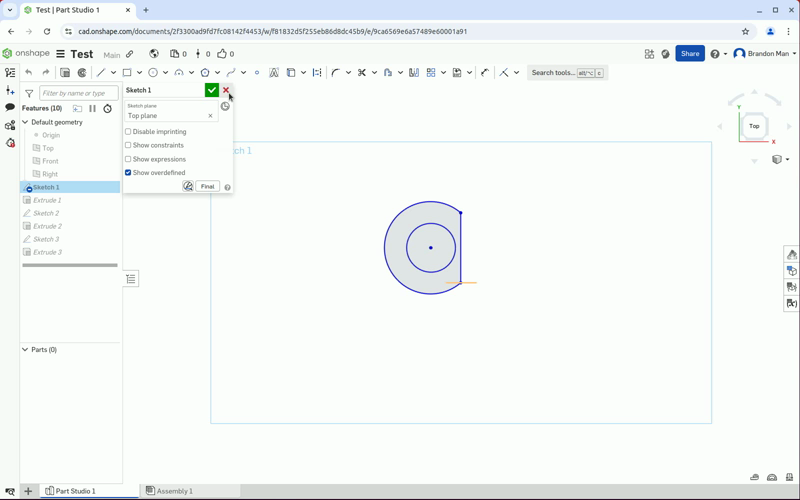
click(229, 92)
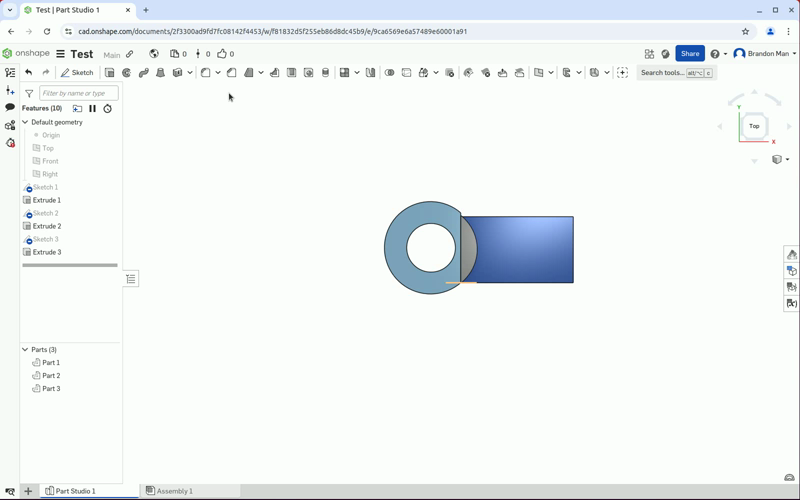
mouse_move(541, 75)
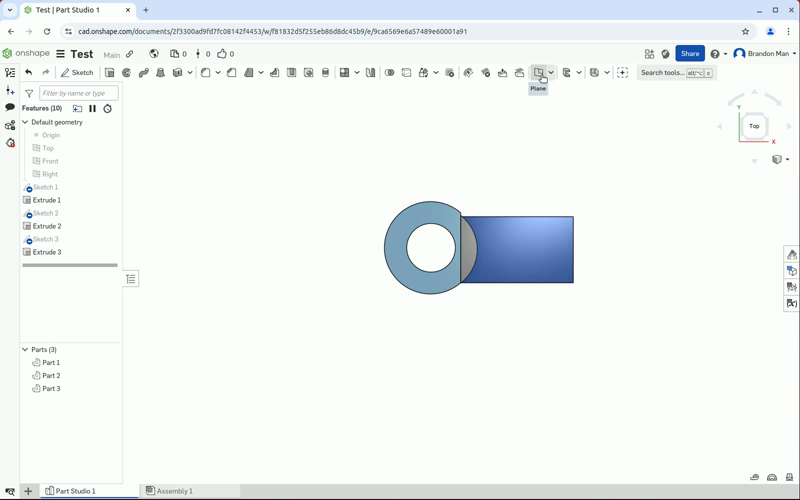
click(541, 75)
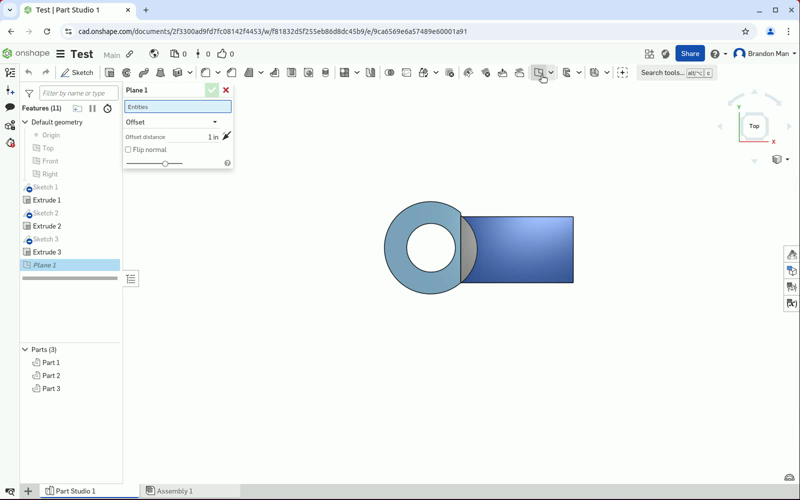
mouse_move(73, 150)
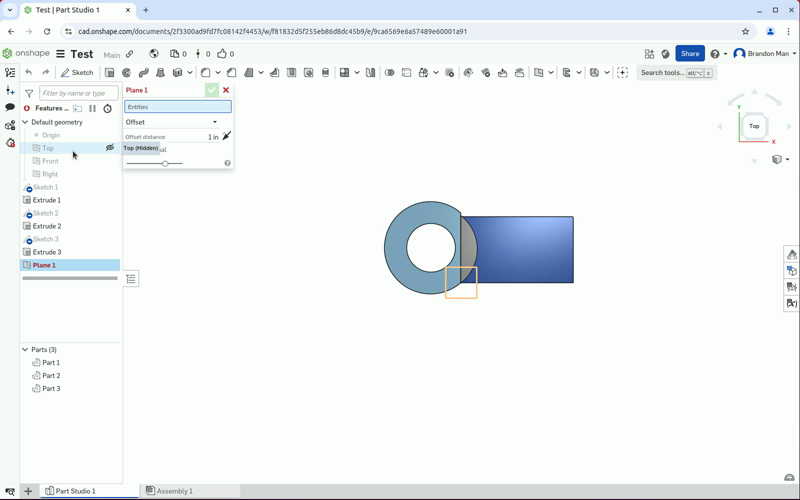
click(73, 150)
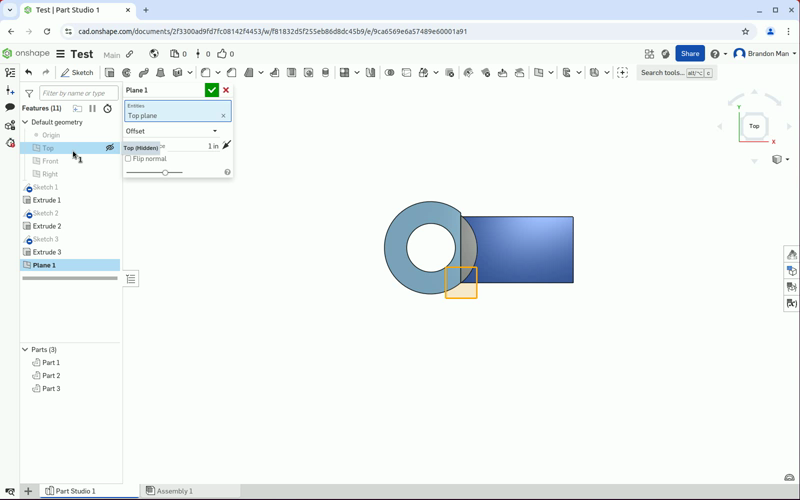
key(tab, 2)
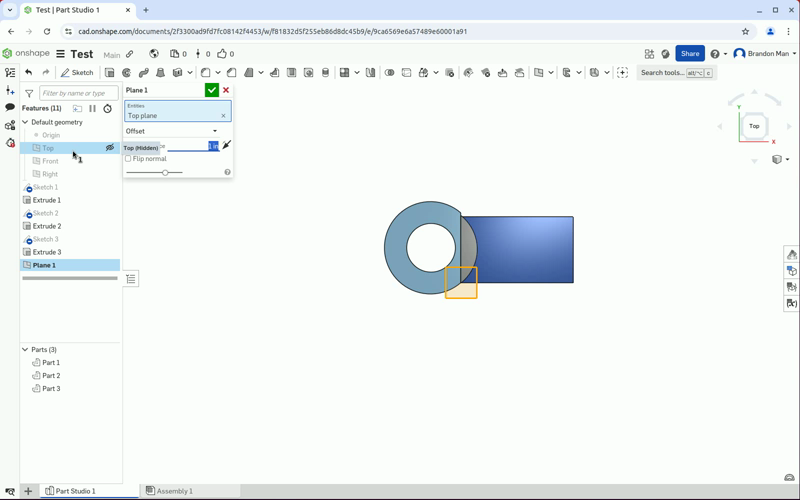
text(10.599)
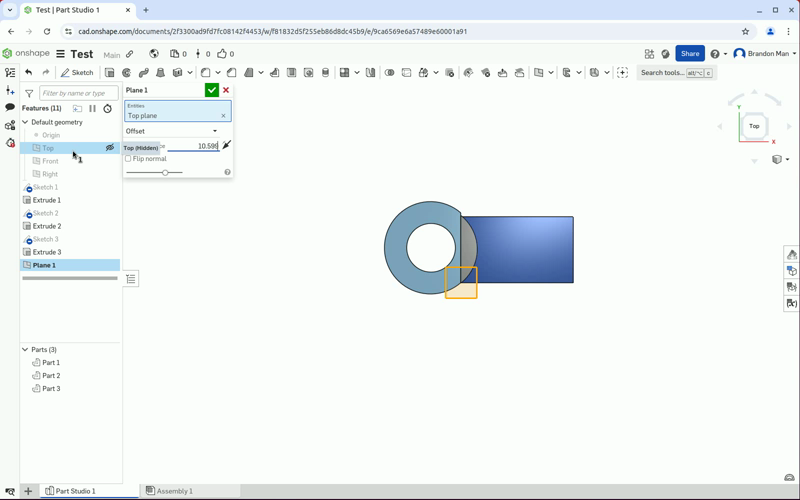
key(enter, 2)
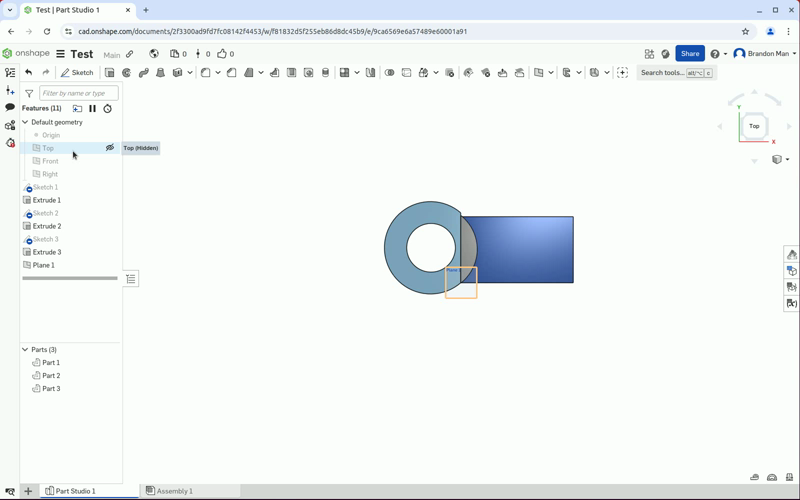
key(shift+s)
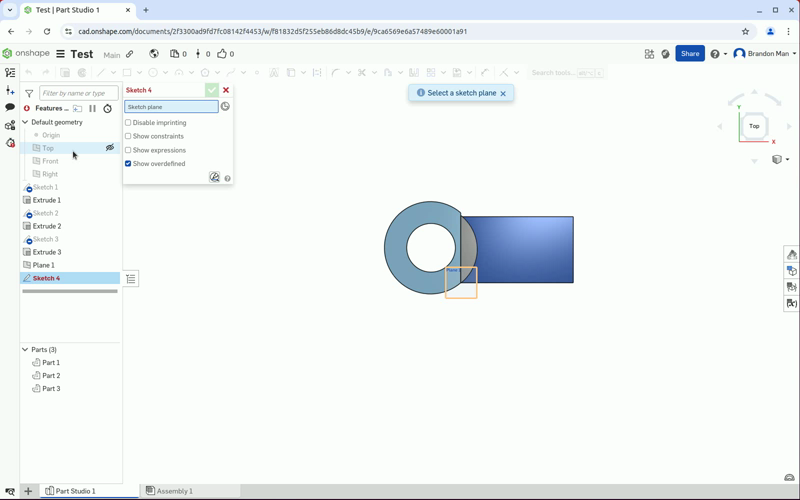
mouse_move(73, 267)
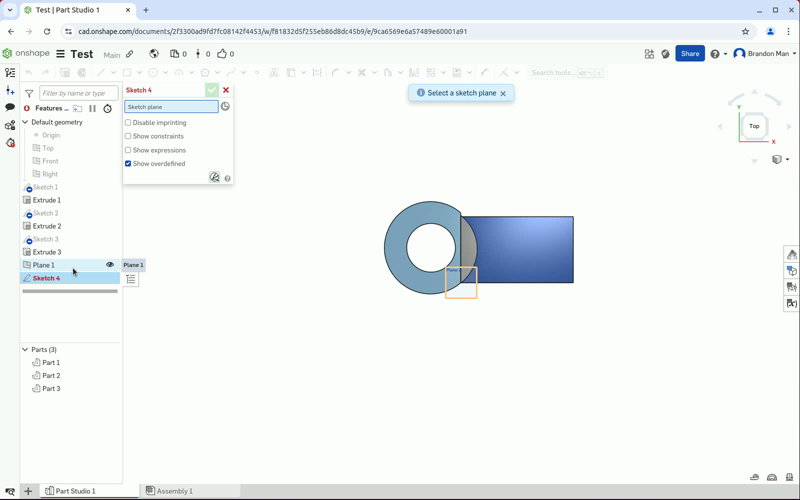
click(73, 267)
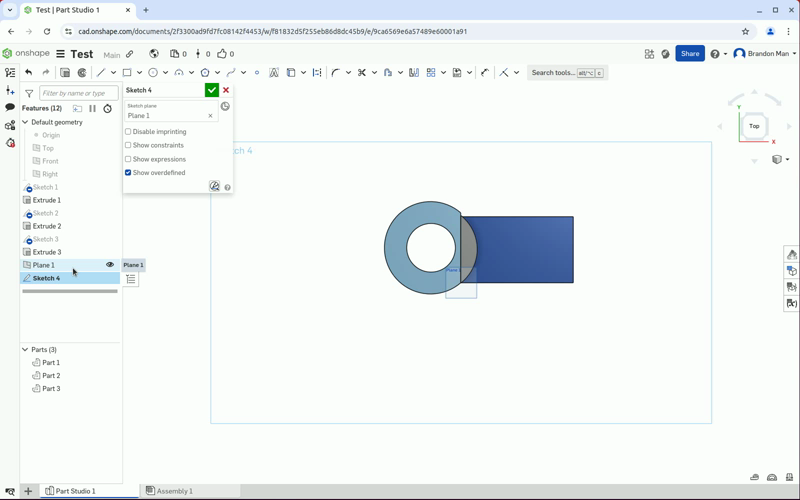
mouse_move(73, 352)
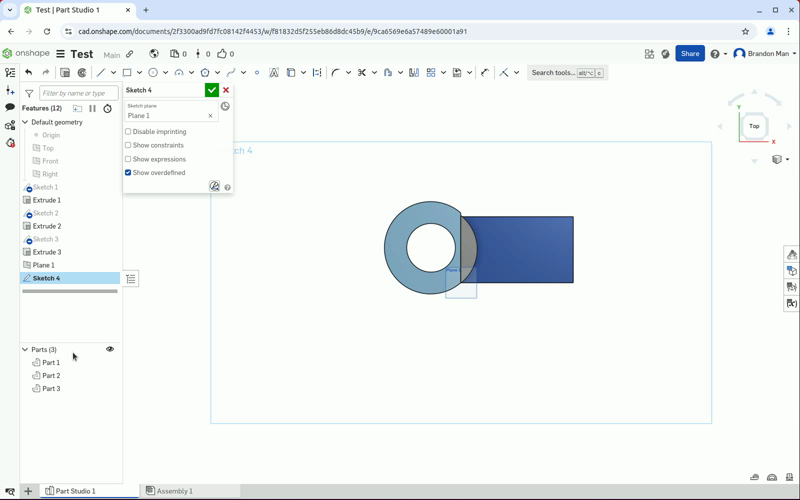
key(y)
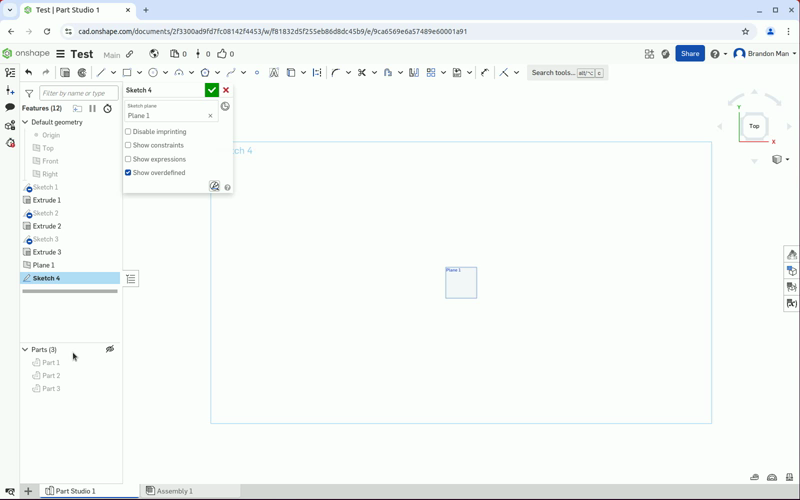
key(l)
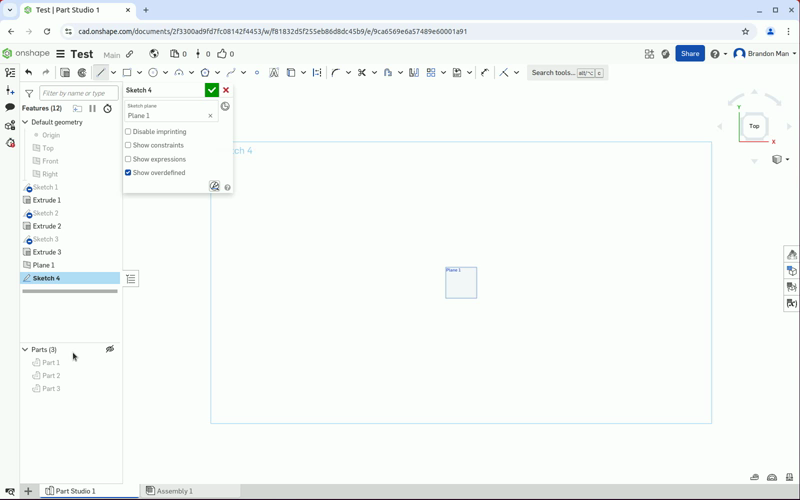
key_down(shift)
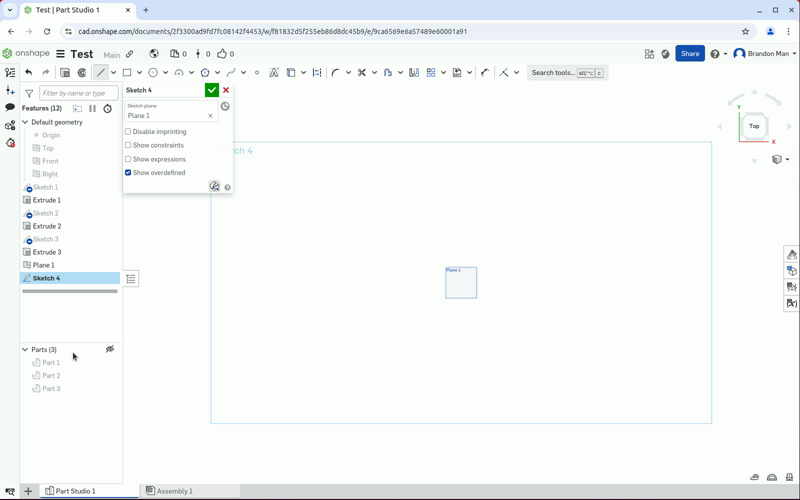
mouse_move(391, 303)
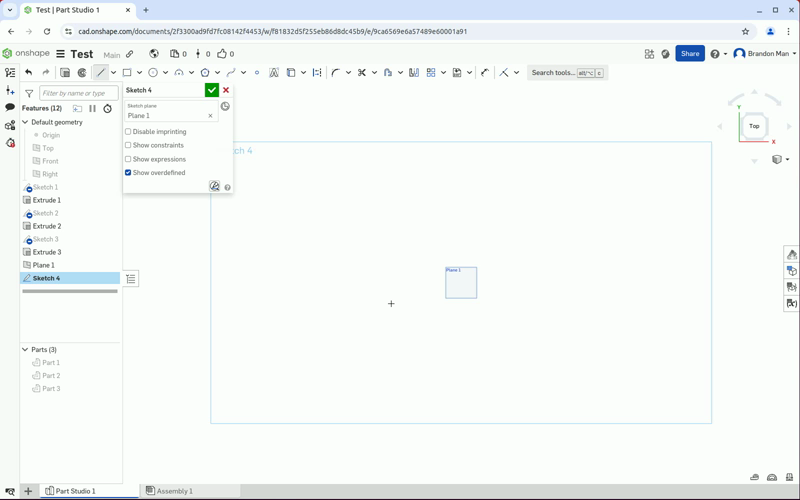
click(391, 303)
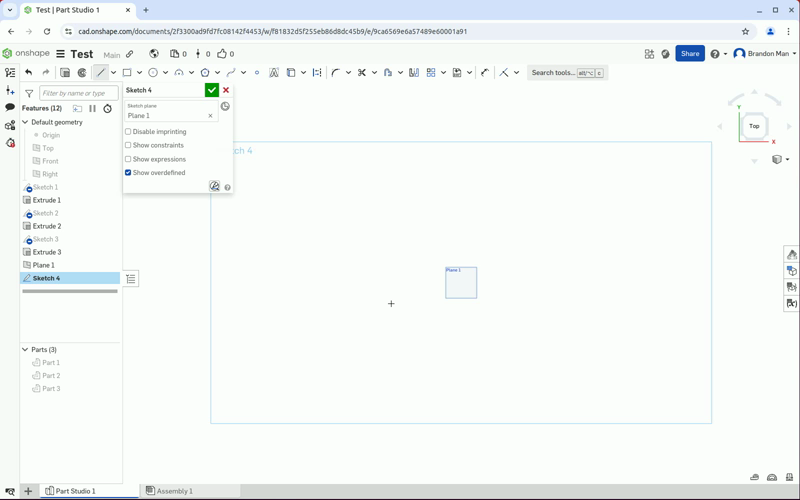
key_up(shift)
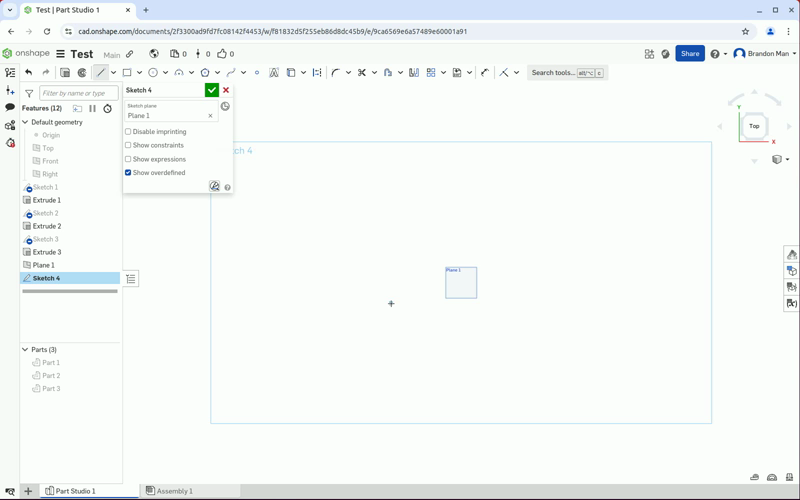
key_down(shift)
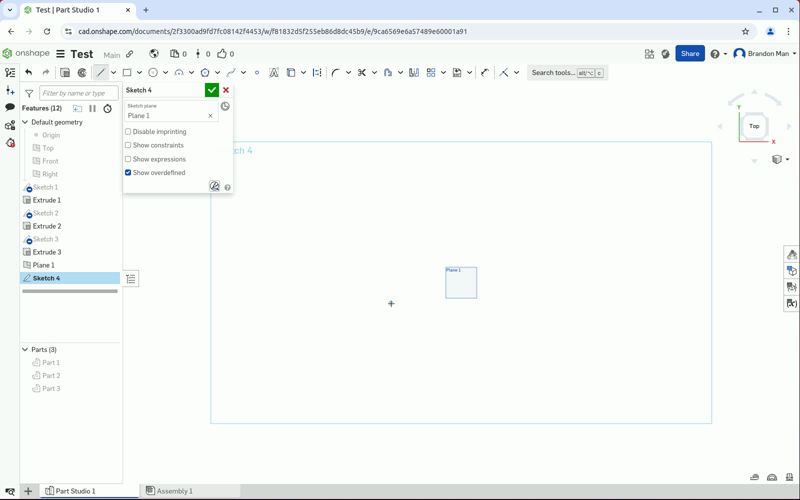
mouse_move(475, 303)
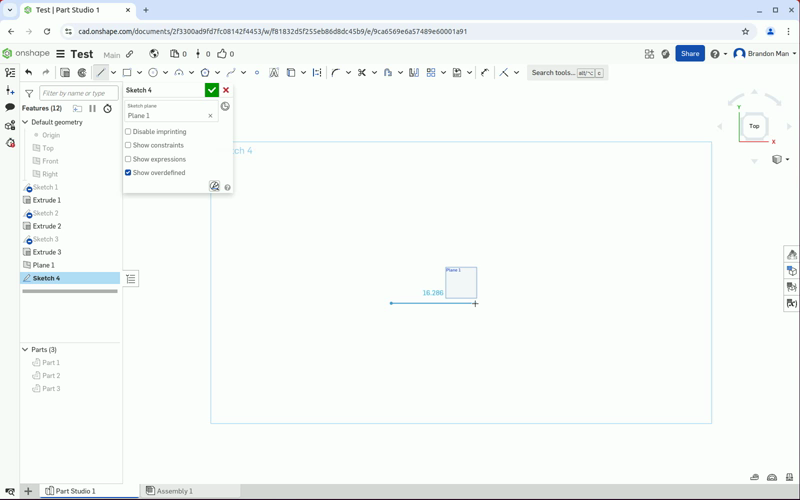
click(475, 303)
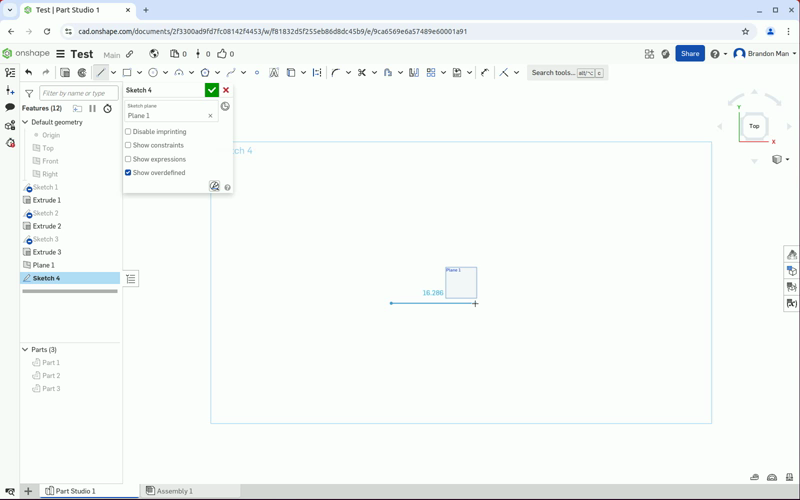
key_up(shift)
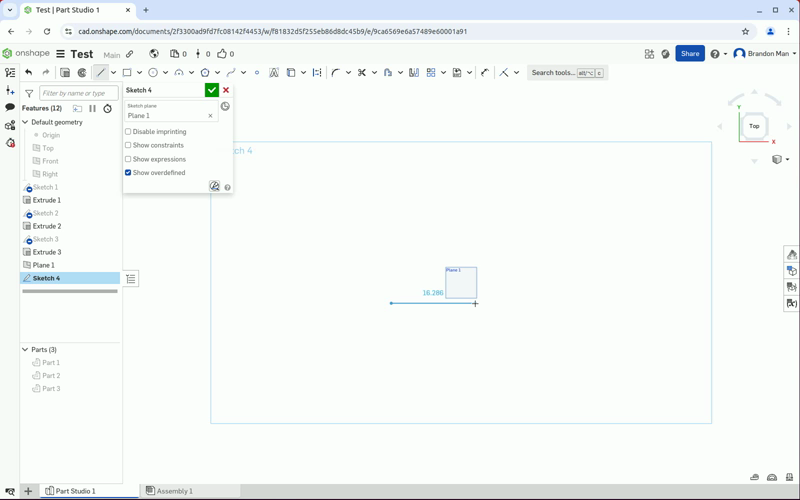
key_down(shift)
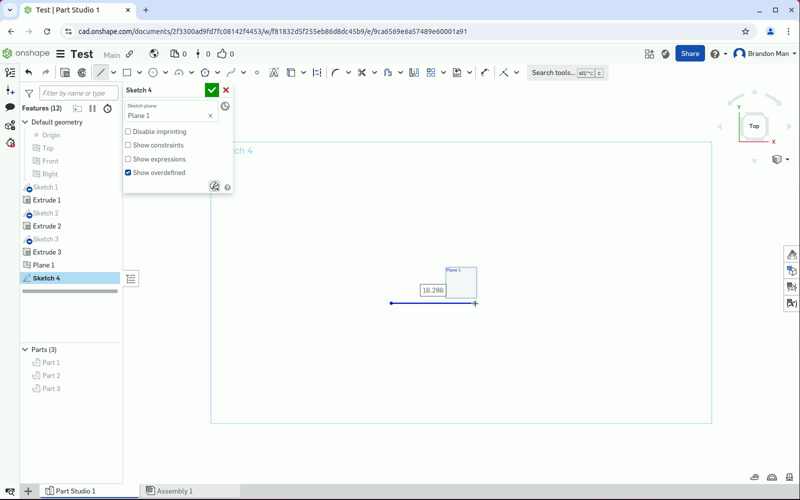
mouse_move(505, 303)
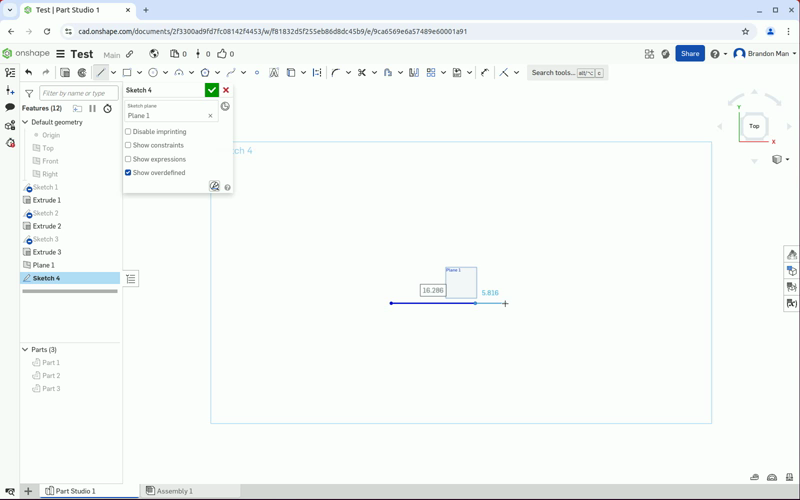
mouse_move(475, 262)
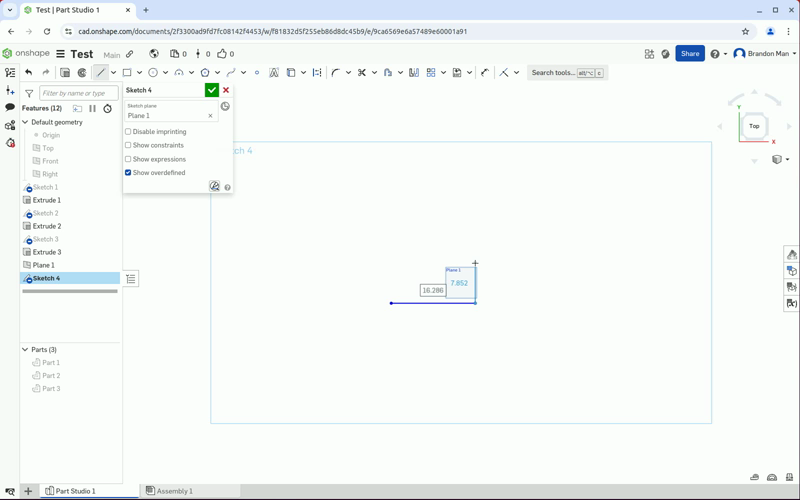
click(475, 262)
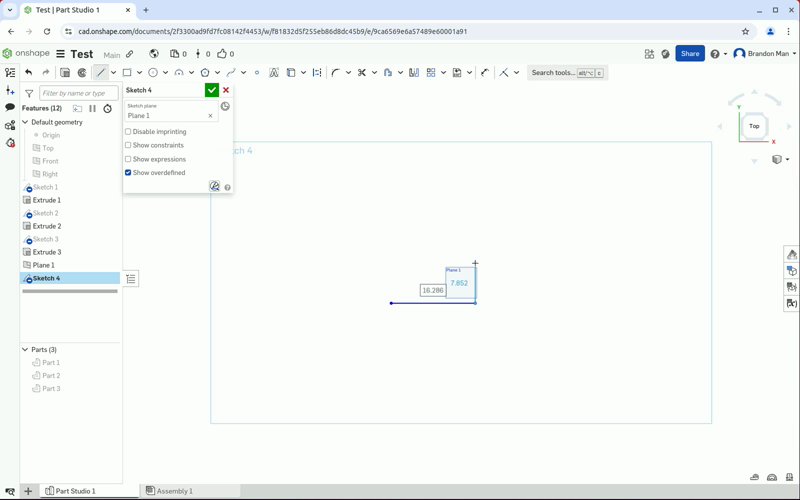
key_up(shift)
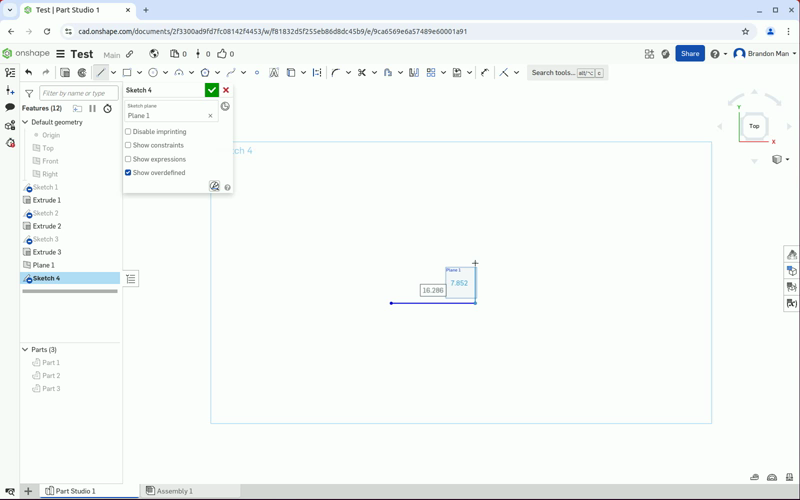
key(esc)
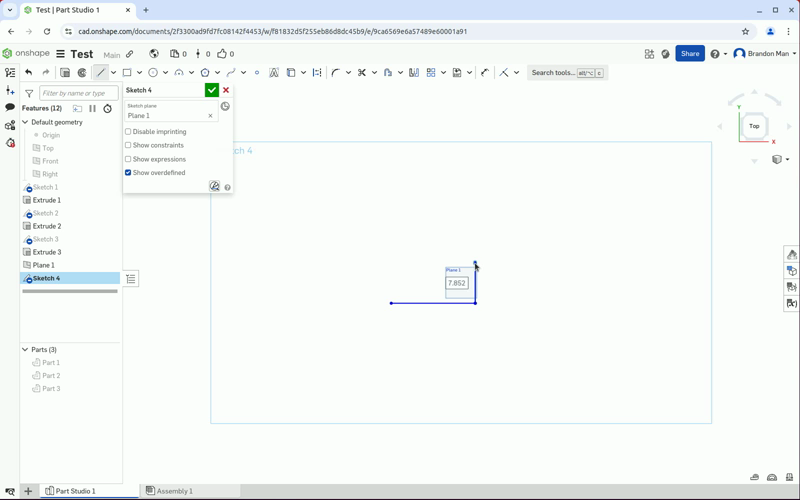
key(a)
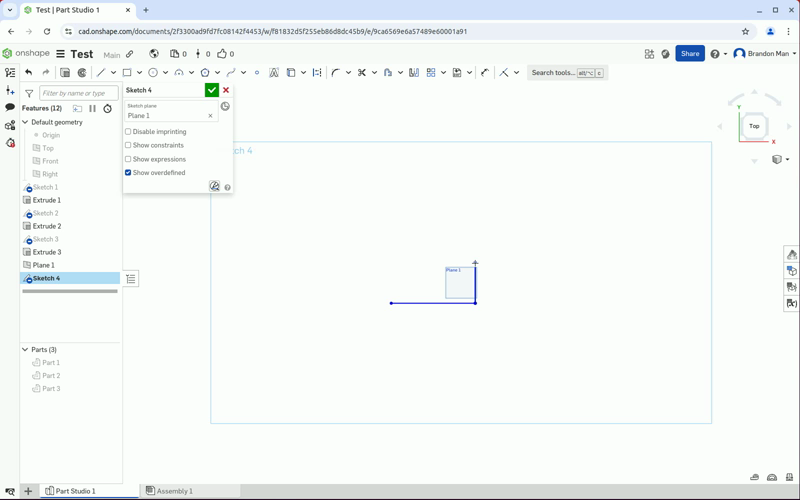
mouse_move(475, 262)
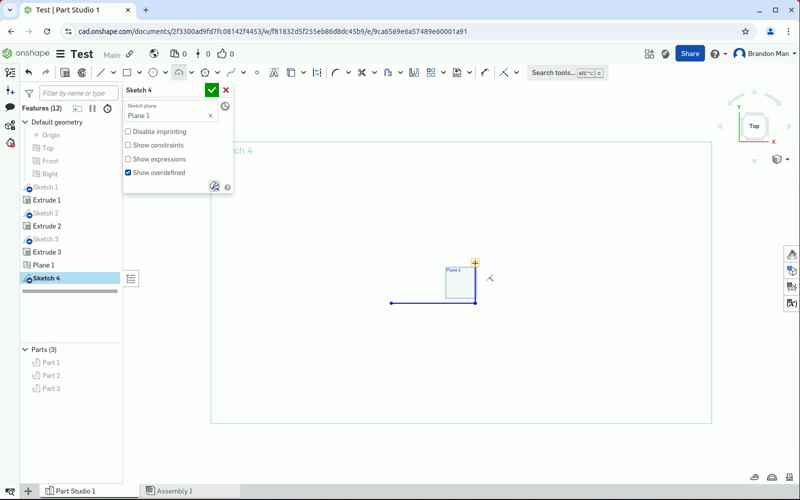
click(475, 262)
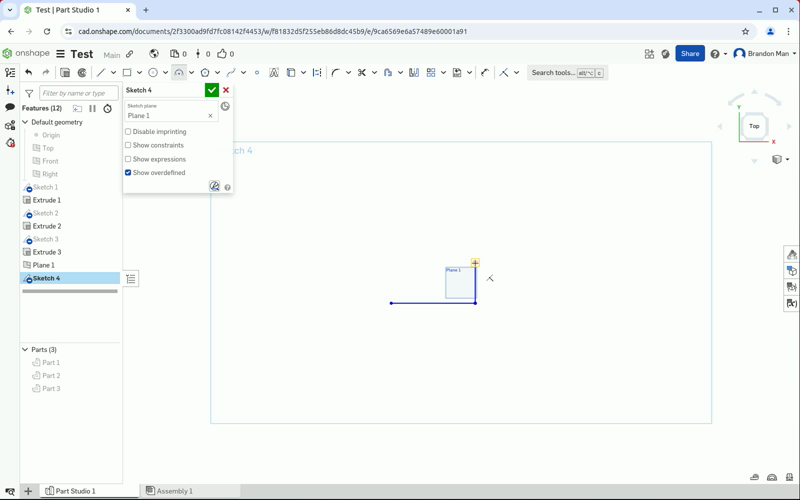
key_down(shift)
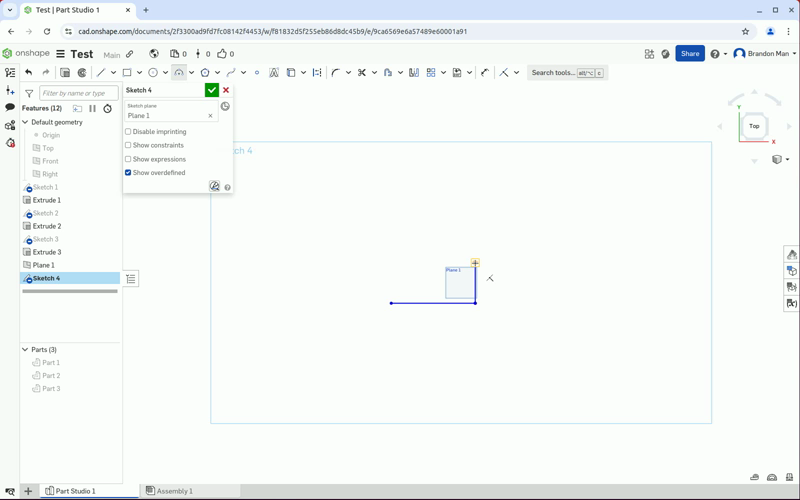
mouse_move(391, 262)
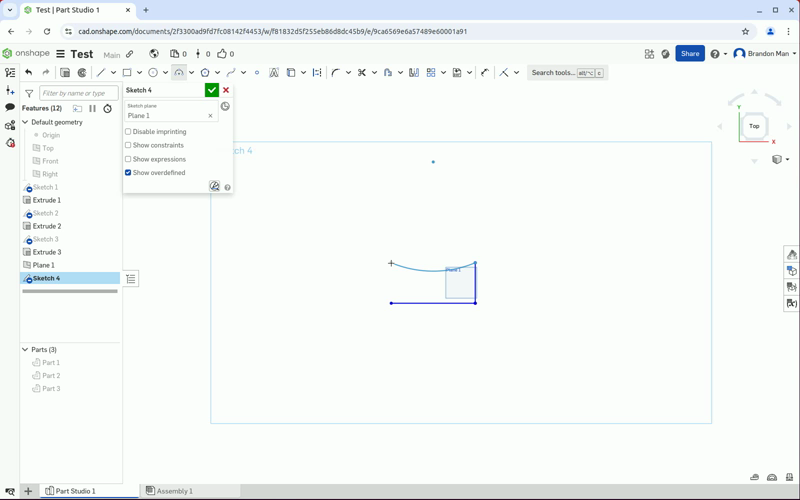
click(391, 262)
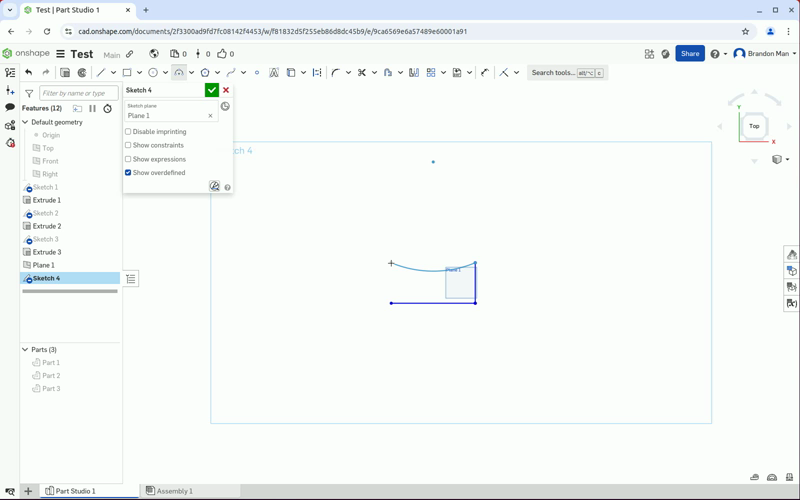
mouse_move(433, 293)
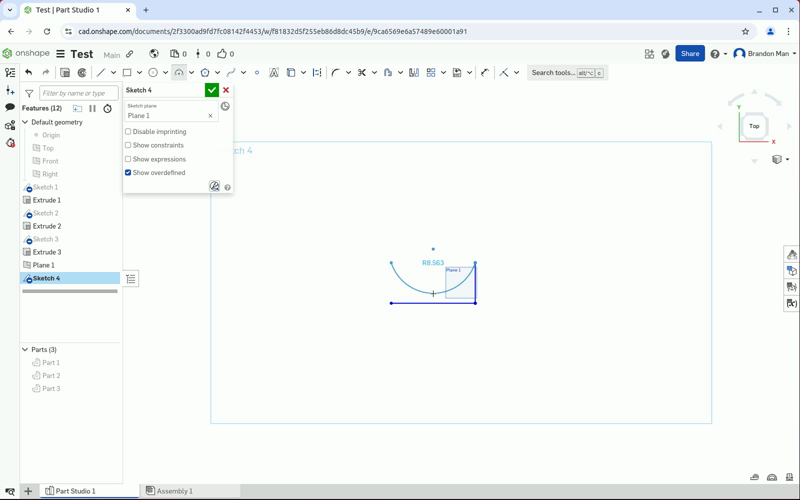
click(433, 293)
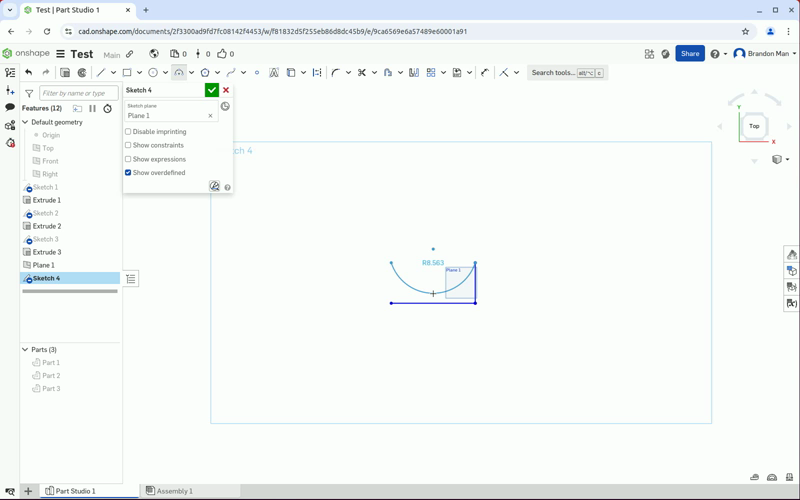
key_up(shift)
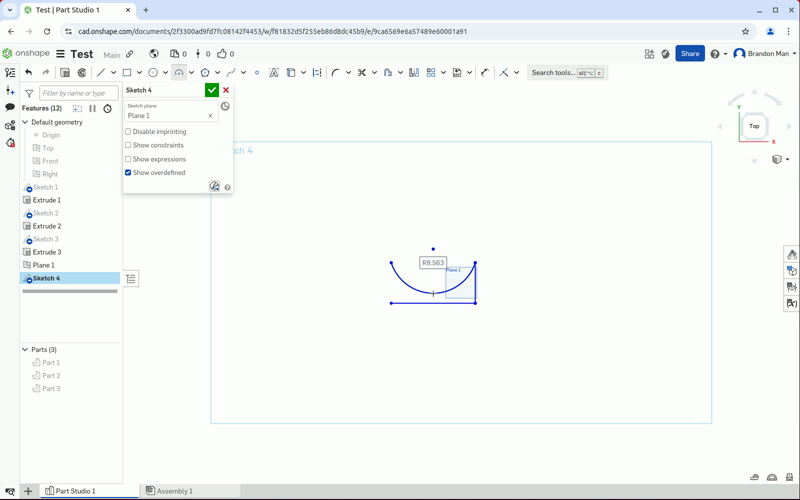
key(esc)
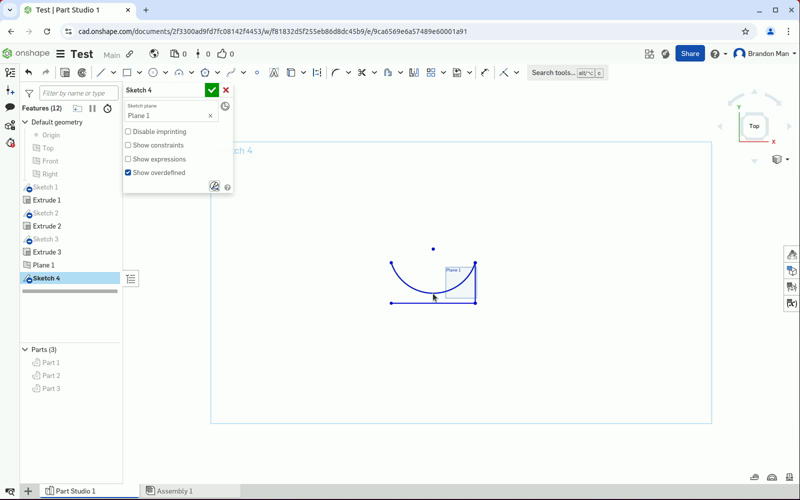
key(l)
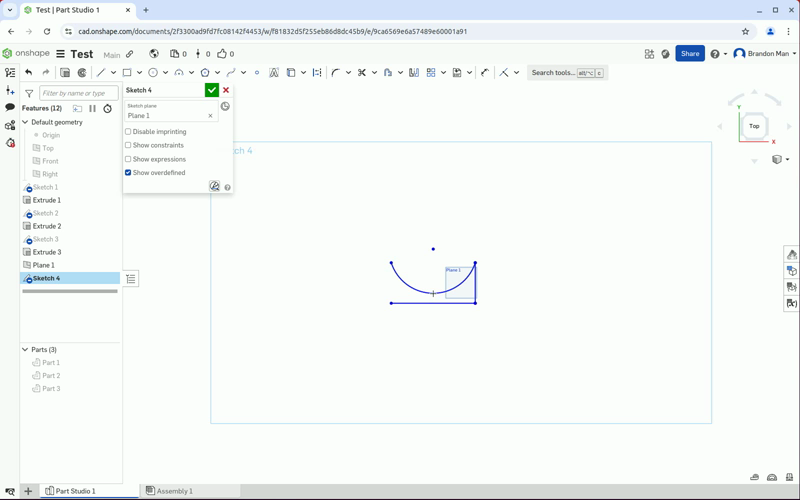
mouse_move(391, 262)
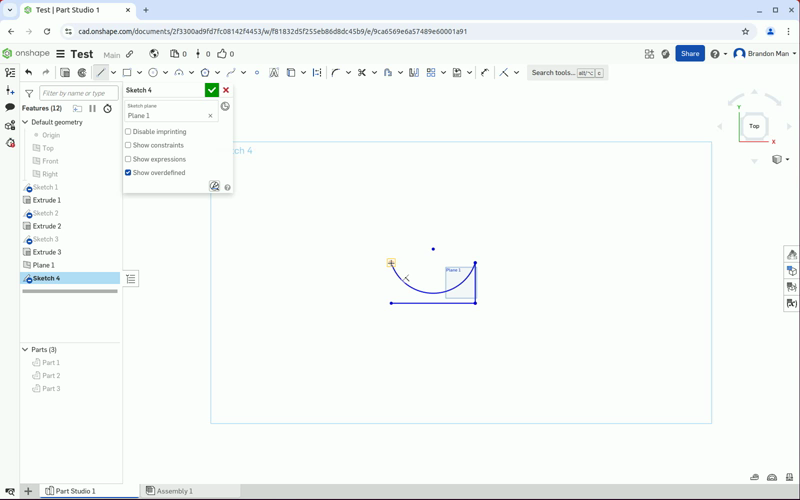
click(391, 262)
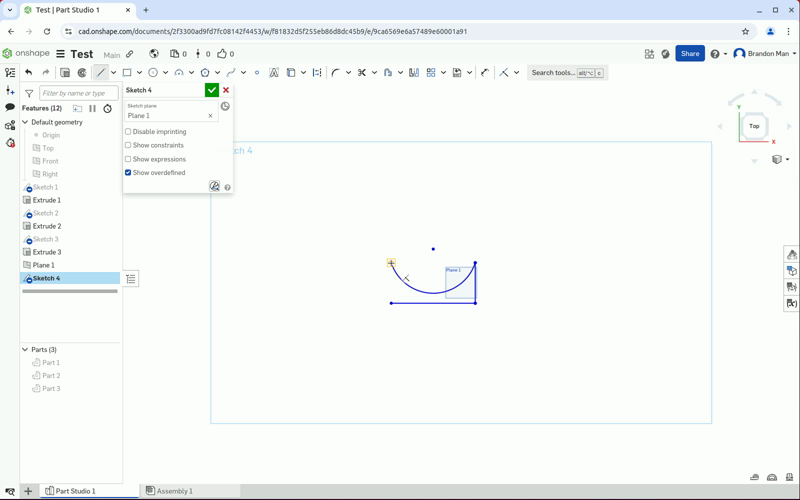
mouse_move(421, 262)
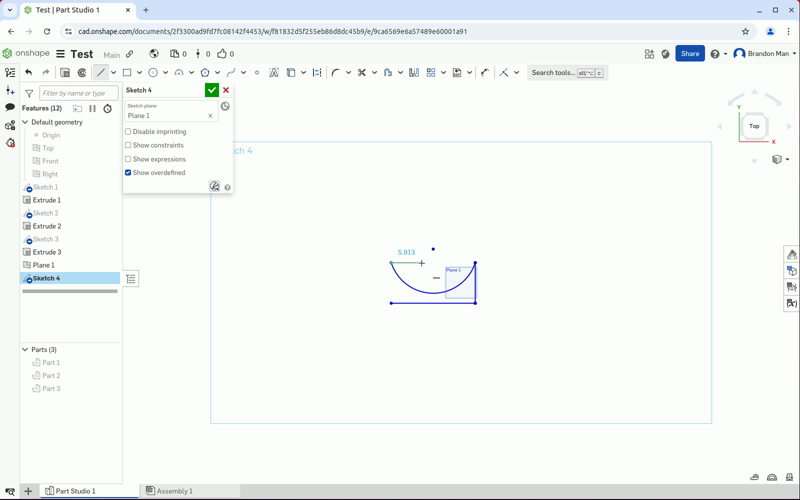
key_down(shift)
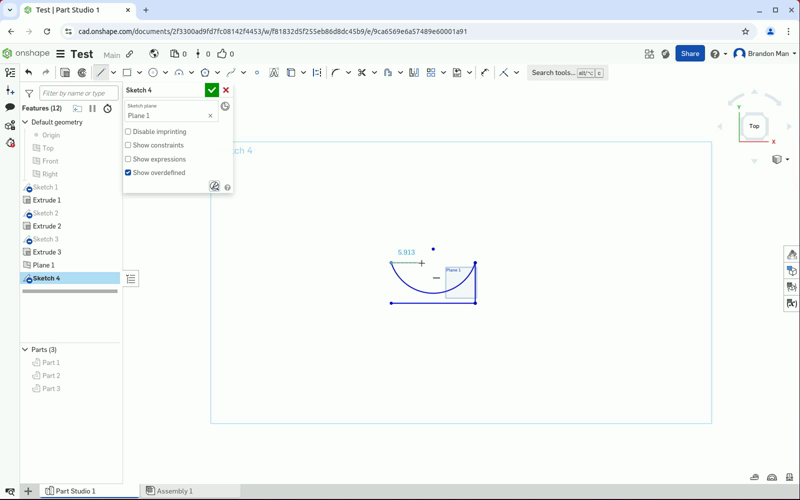
mouse_move(391, 303)
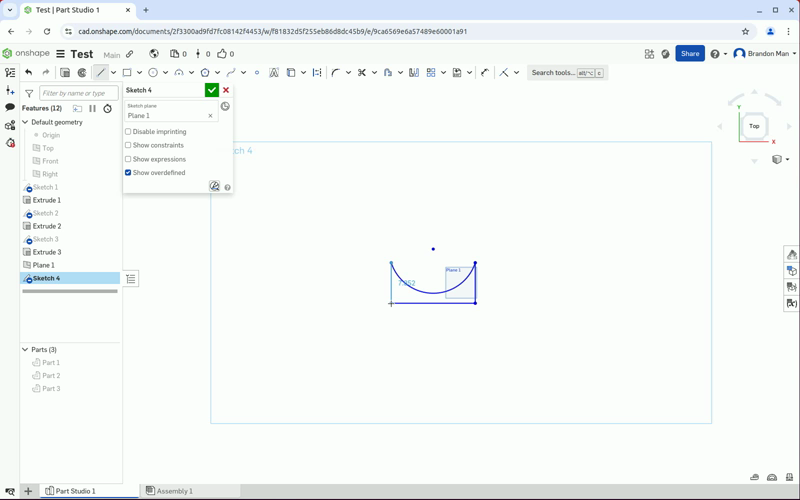
key_up(shift)
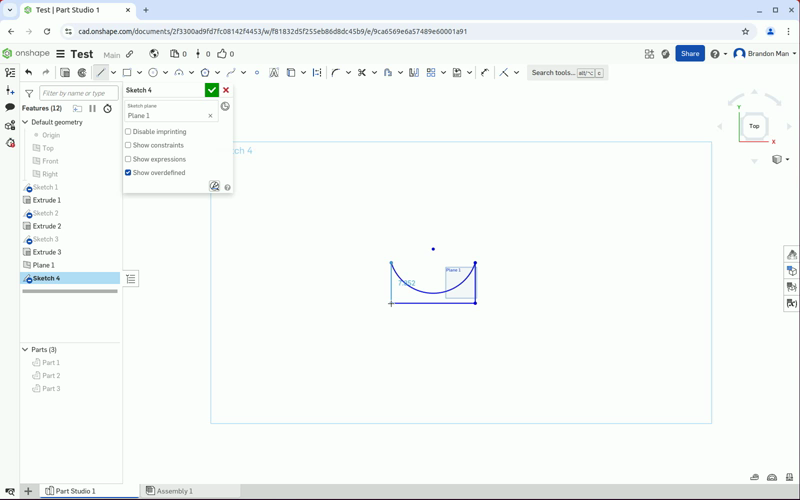
click(391, 303)
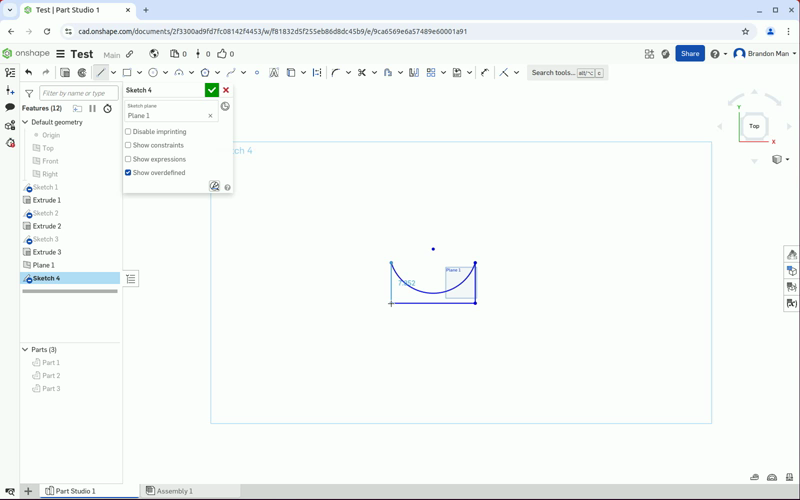
key(esc)
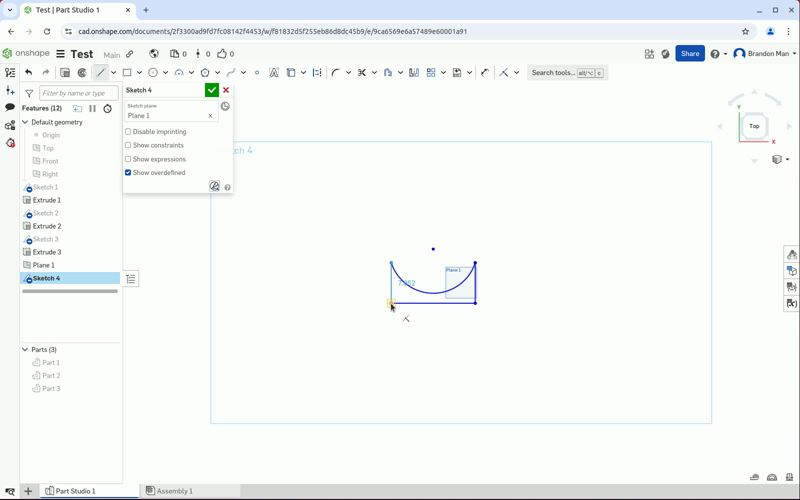
mouse_move(426, 295)
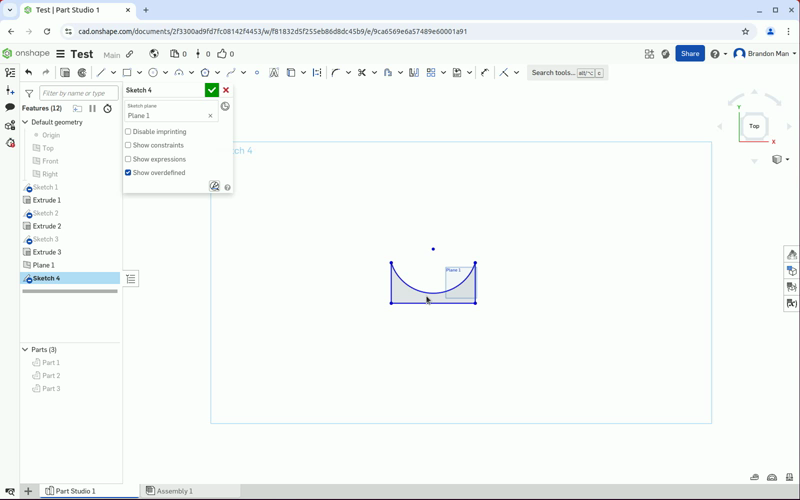
scroll(6)
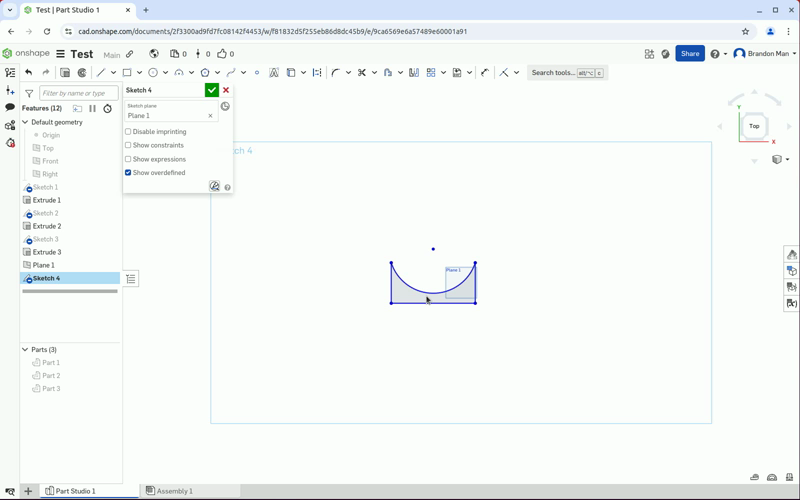
scroll(6)
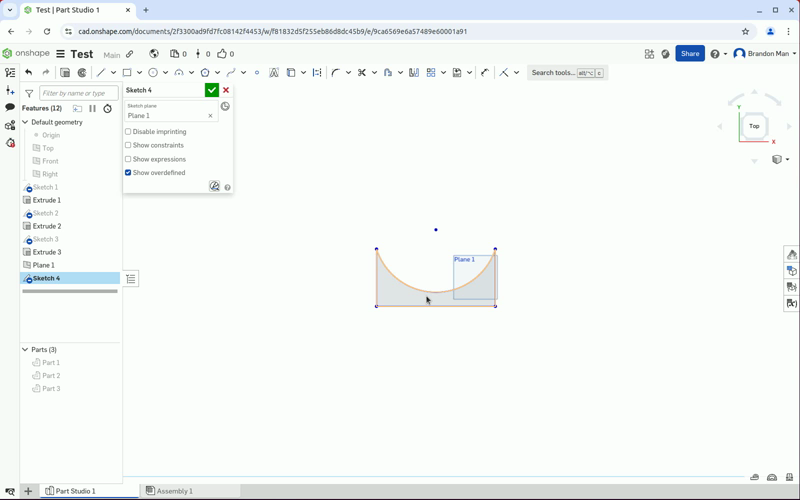
scroll(6)
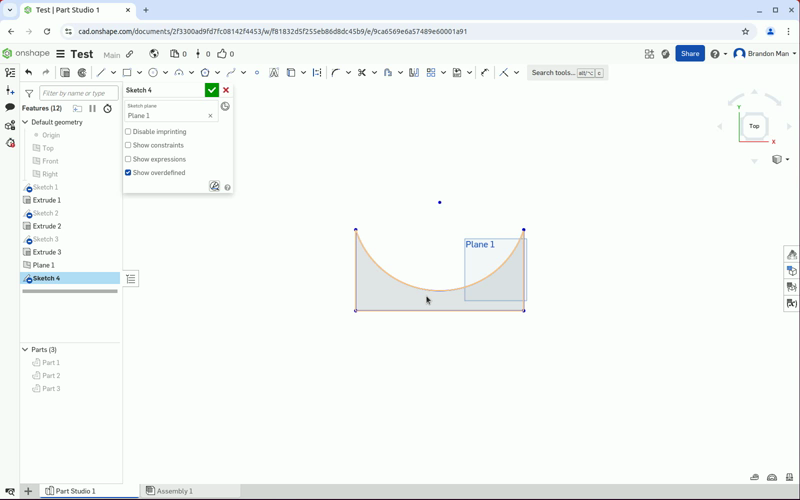
scroll(6)
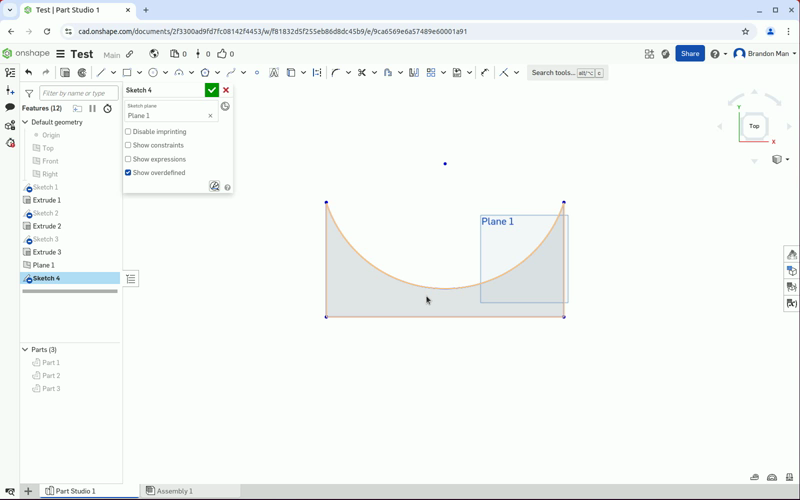
scroll(6)
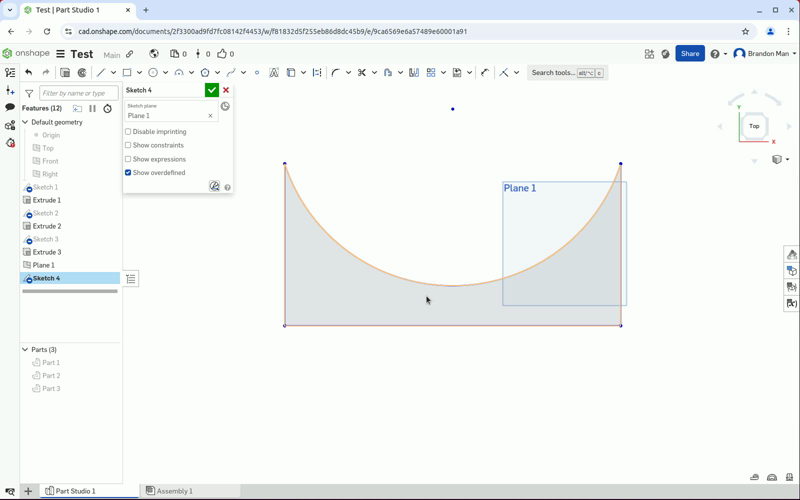
scroll(6)
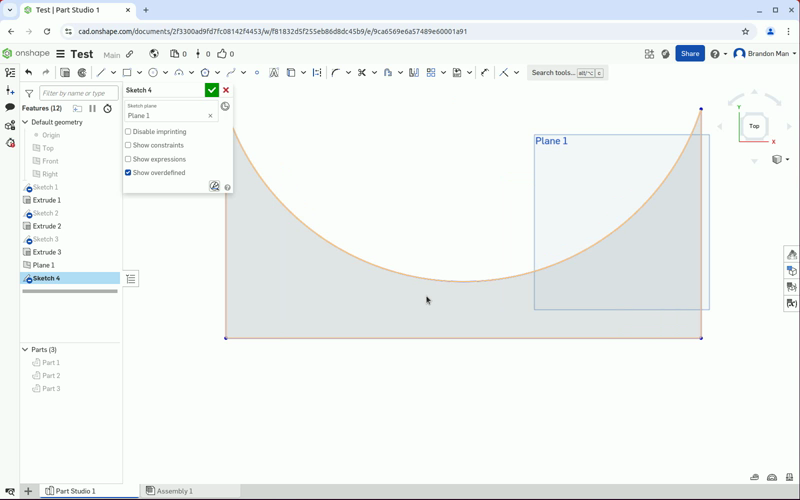
scroll(6)
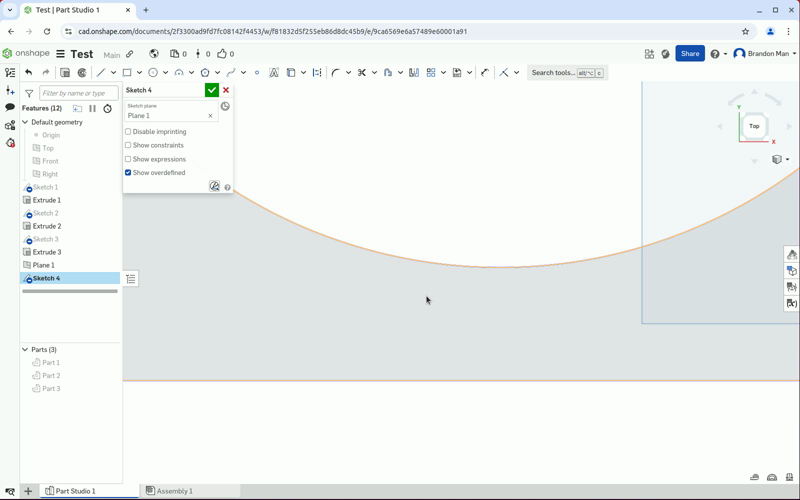
click(426, 295)
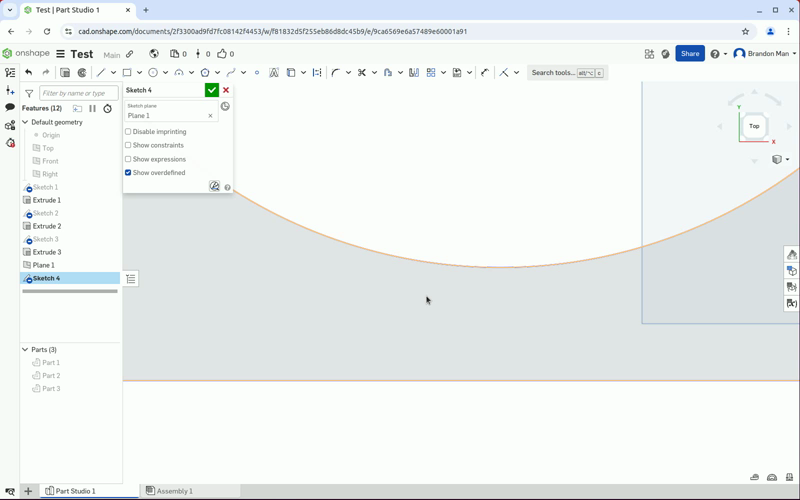
scroll(-6)
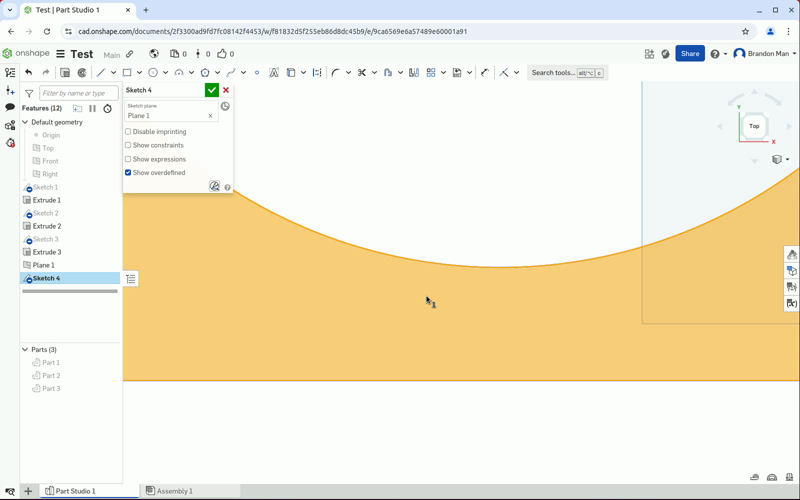
scroll(-6)
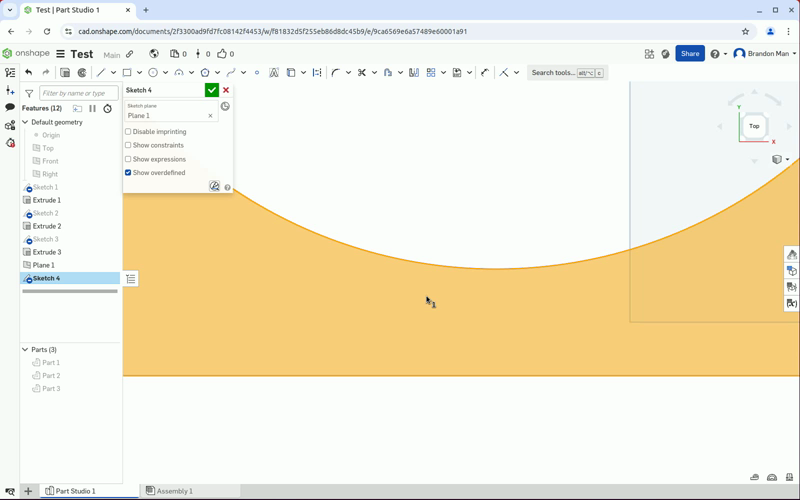
scroll(-6)
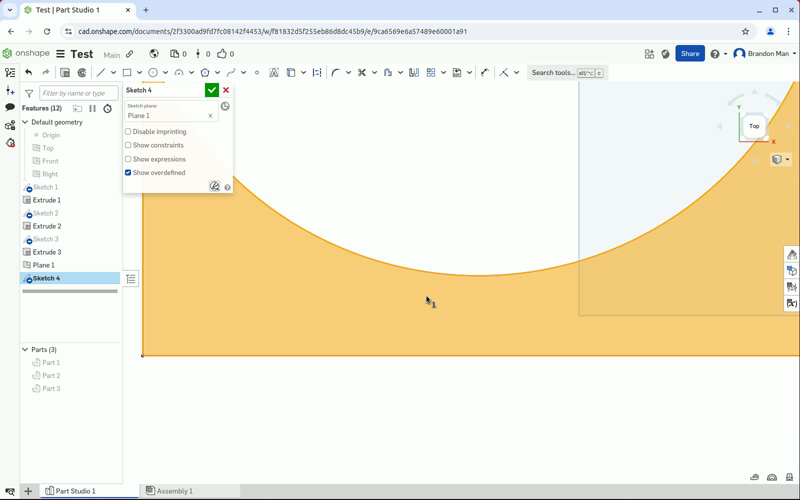
scroll(-6)
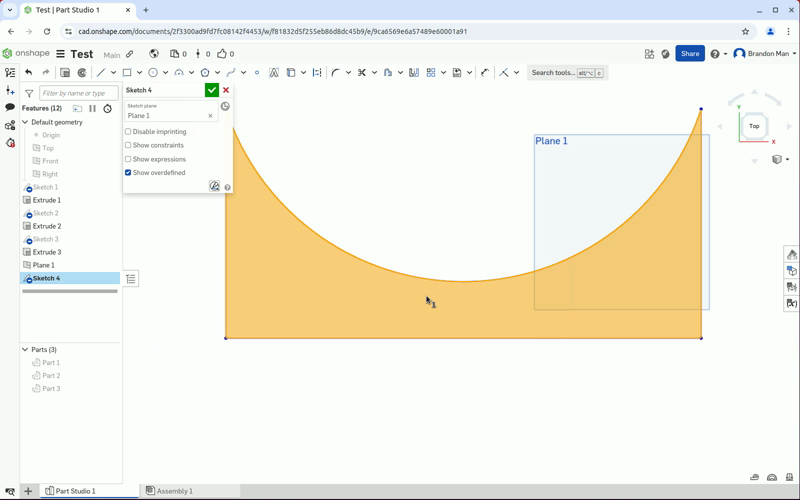
scroll(-6)
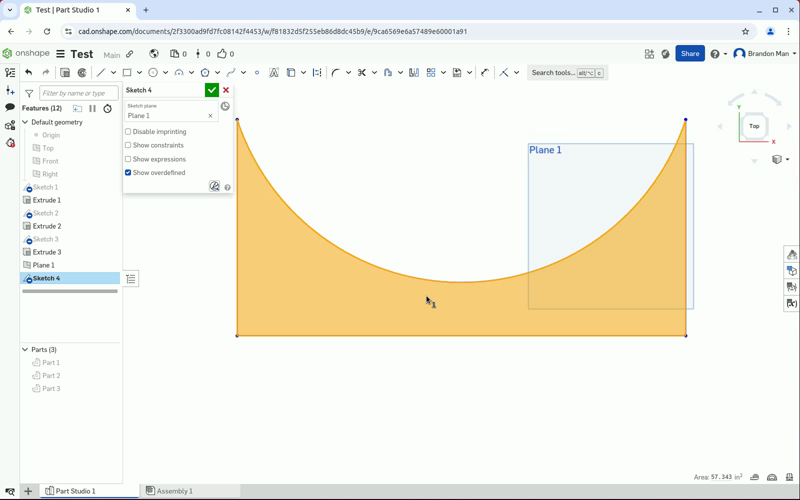
scroll(-6)
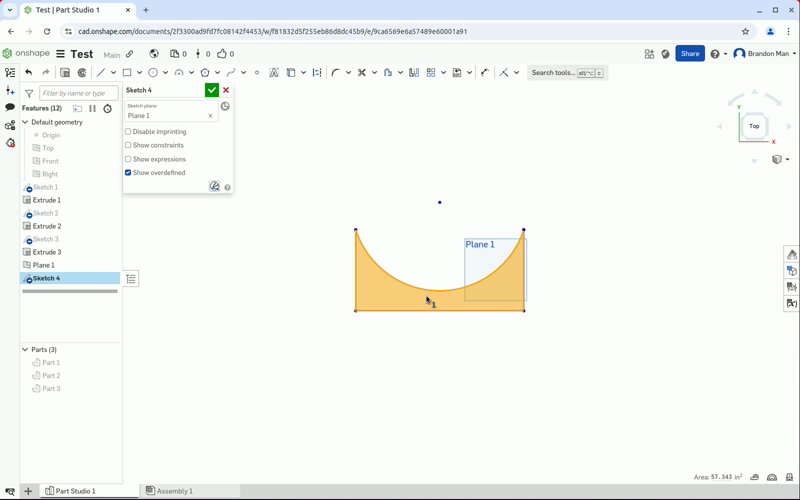
scroll(-6)
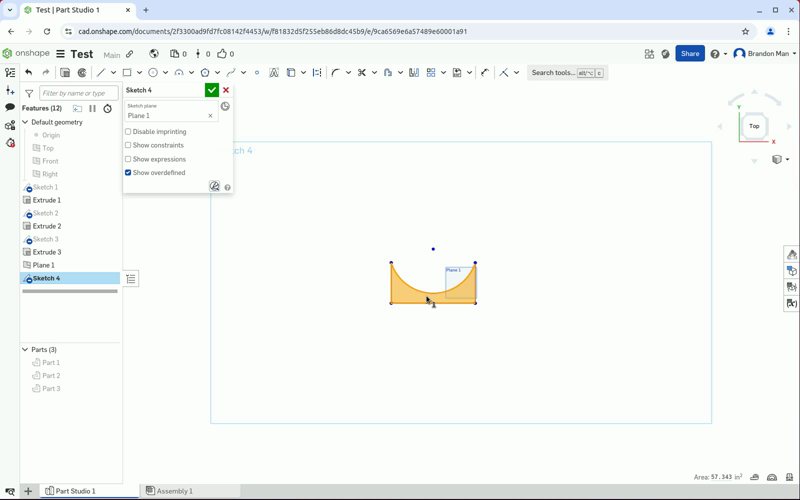
mouse_move(73, 352)
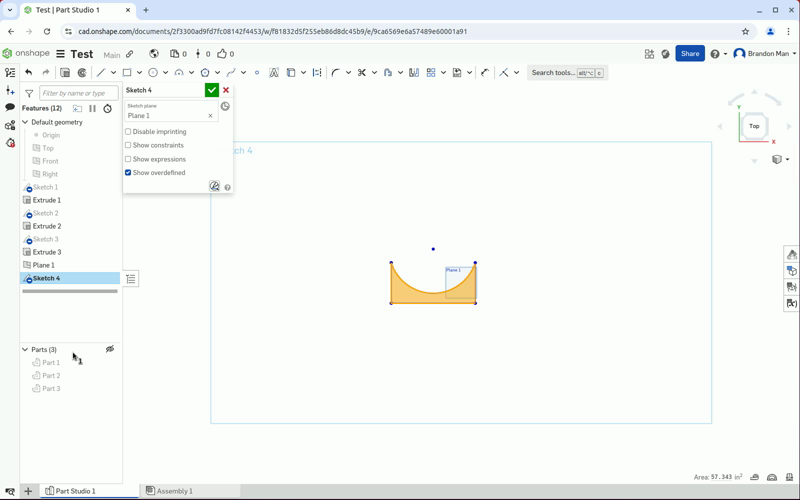
key(shift+y)
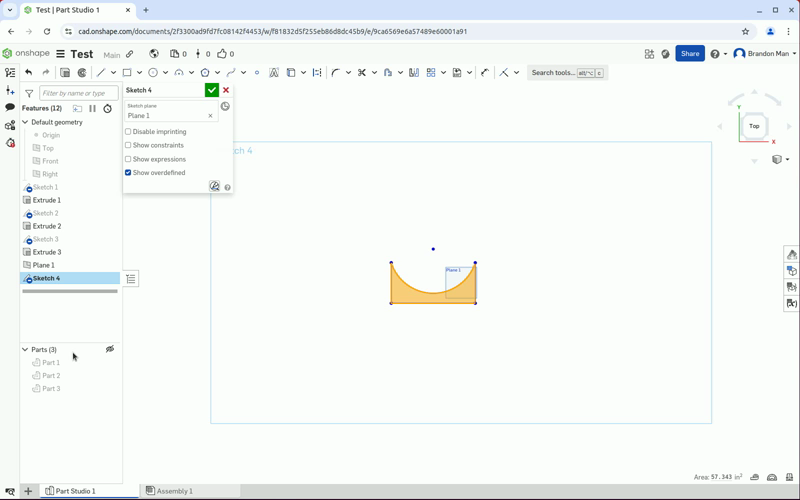
key(shift+e)
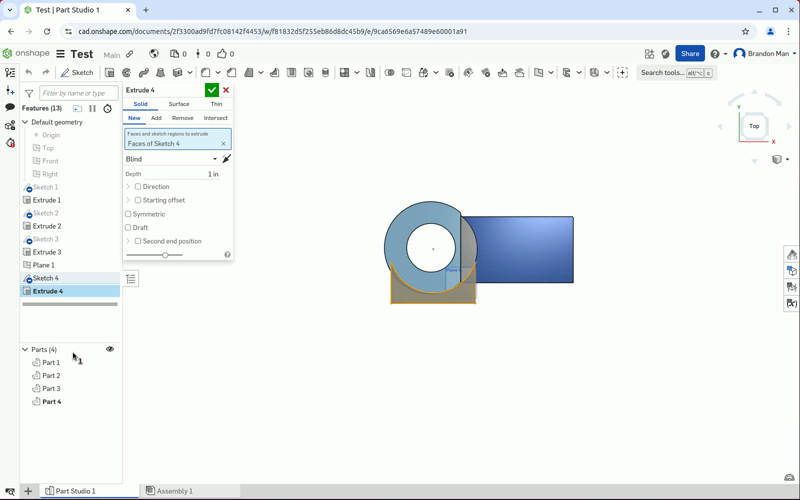
mouse_move(143, 106)
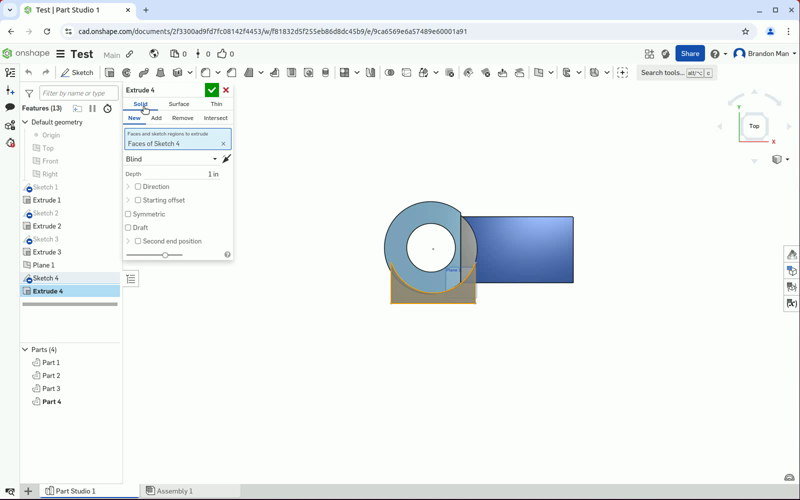
click(143, 106)
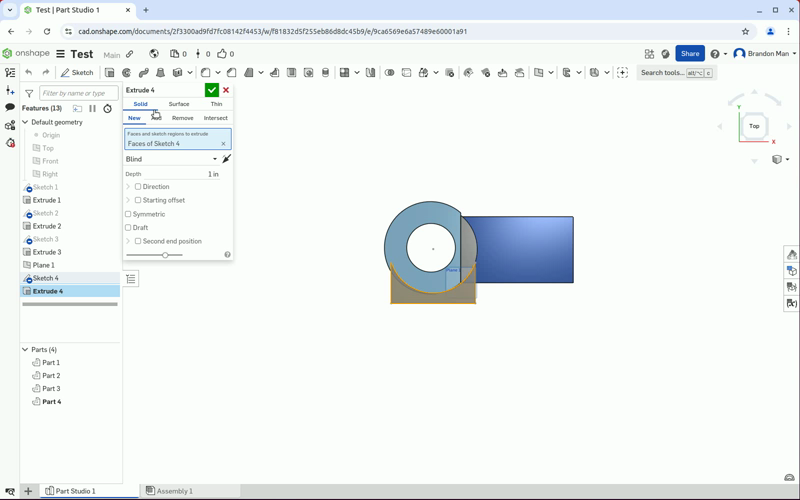
mouse_move(186, 120)
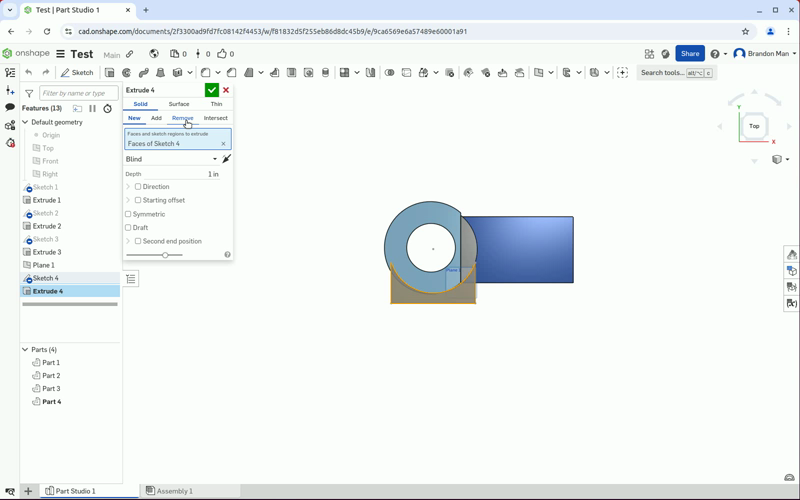
click(186, 120)
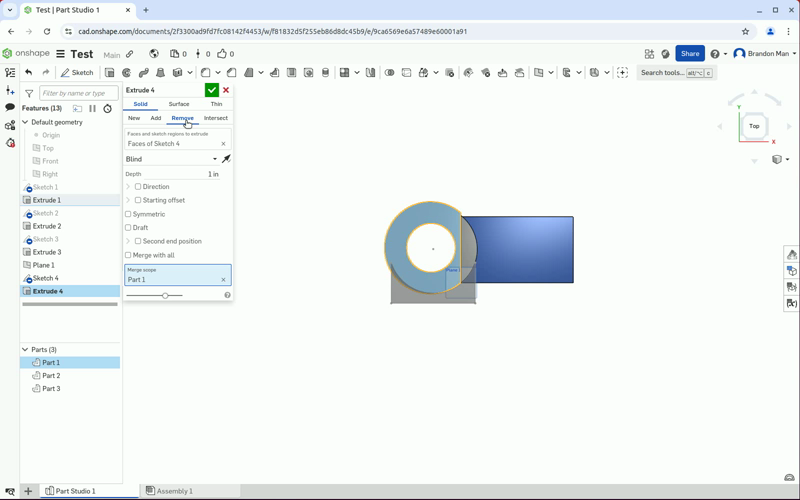
key(tab, 4)
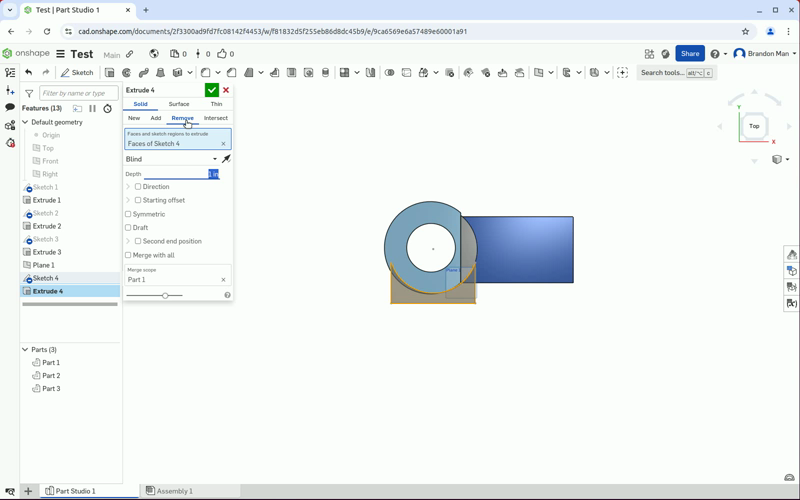
text(1.685)
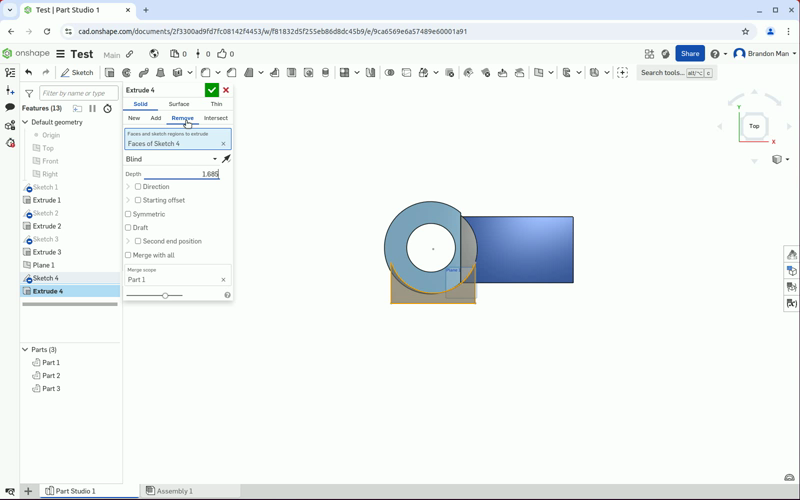
key(tab, 6)
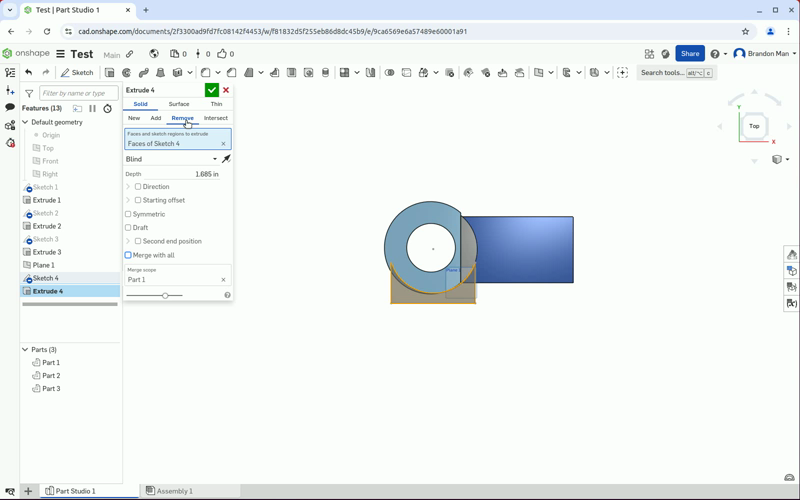
key(space)
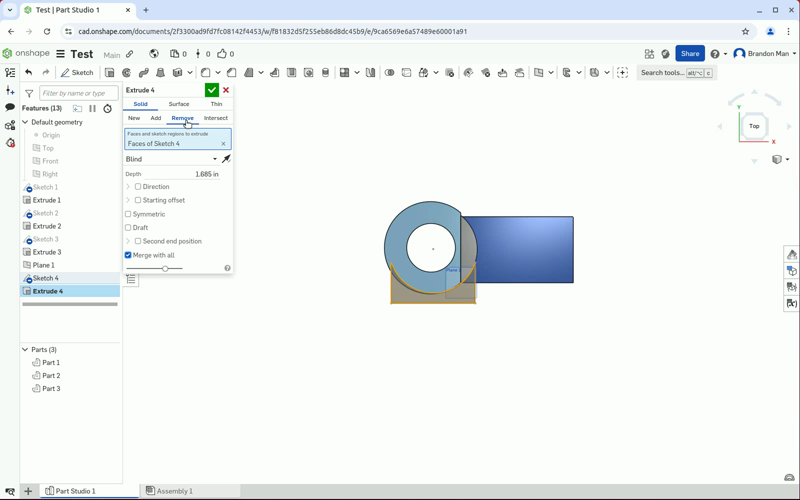
key(enter)
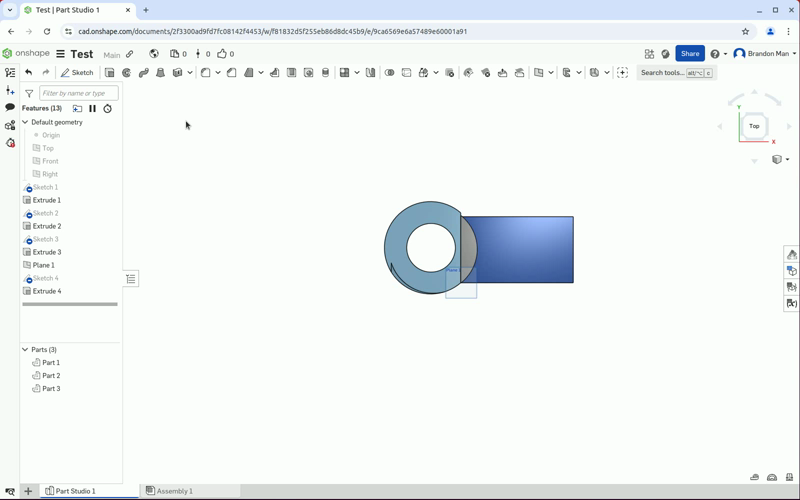
key(shift+h)
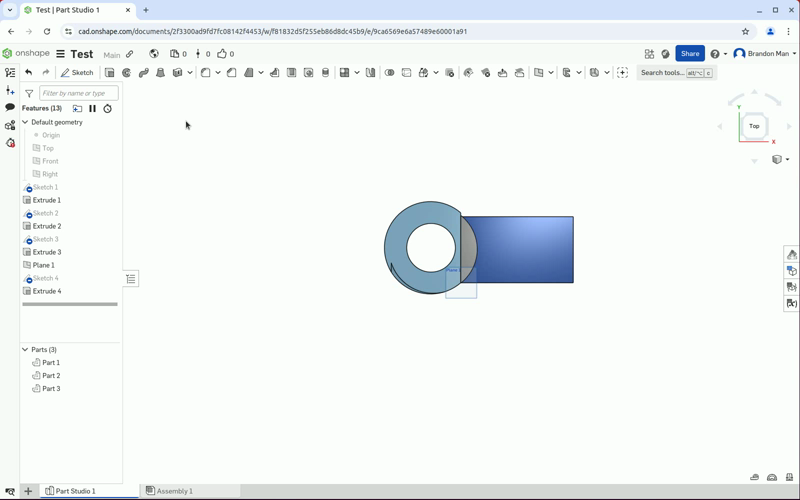
key(shift+h)
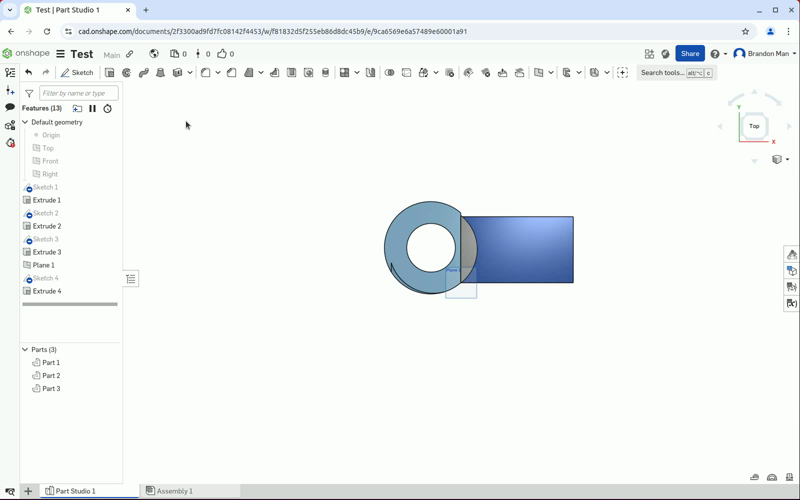
mouse_move(73, 189)
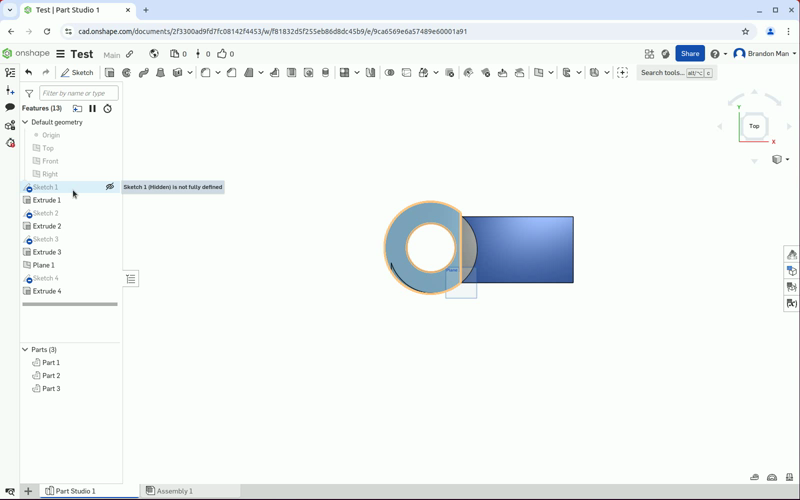
click(73, 189)
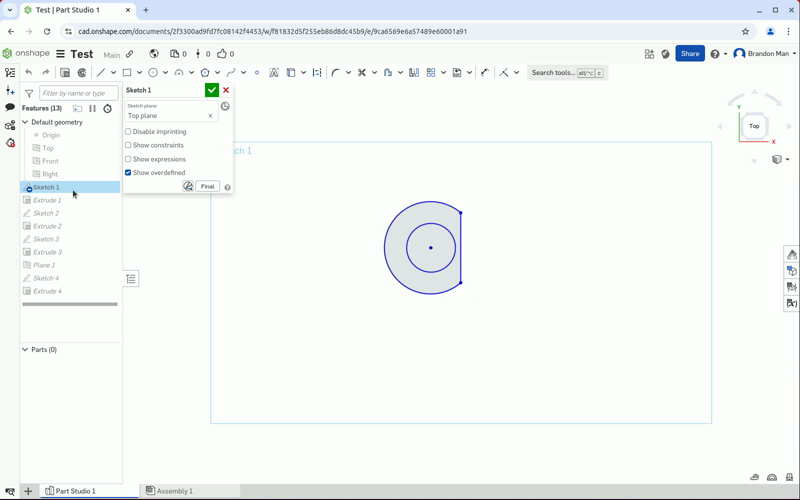
mouse_move(229, 92)
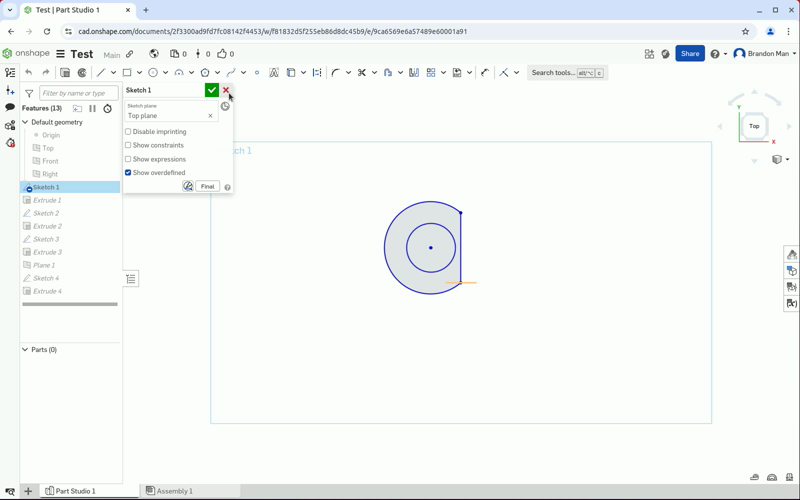
click(229, 92)
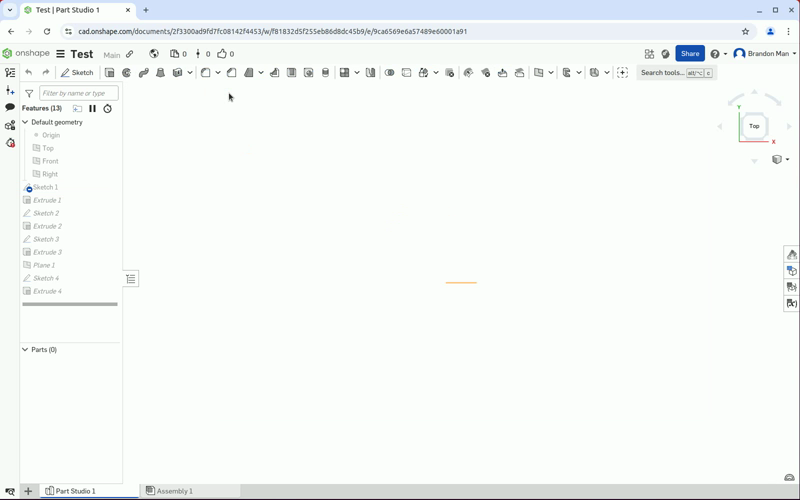
key(shift+s)
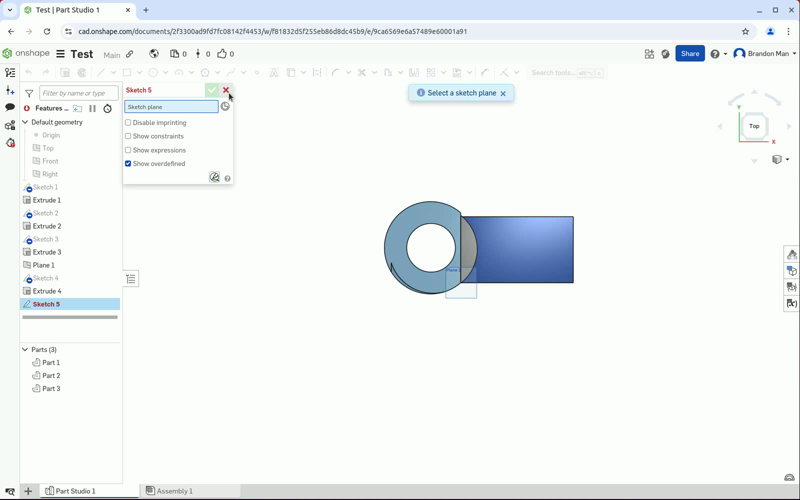
mouse_move(73, 267)
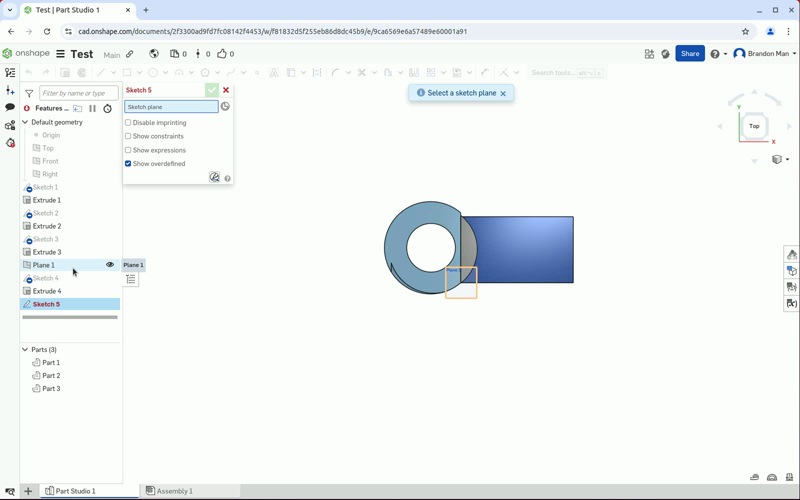
click(73, 267)
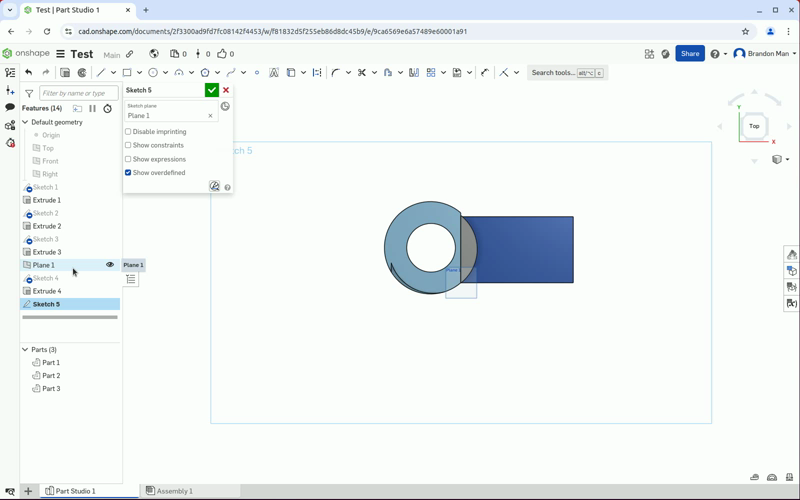
mouse_move(73, 352)
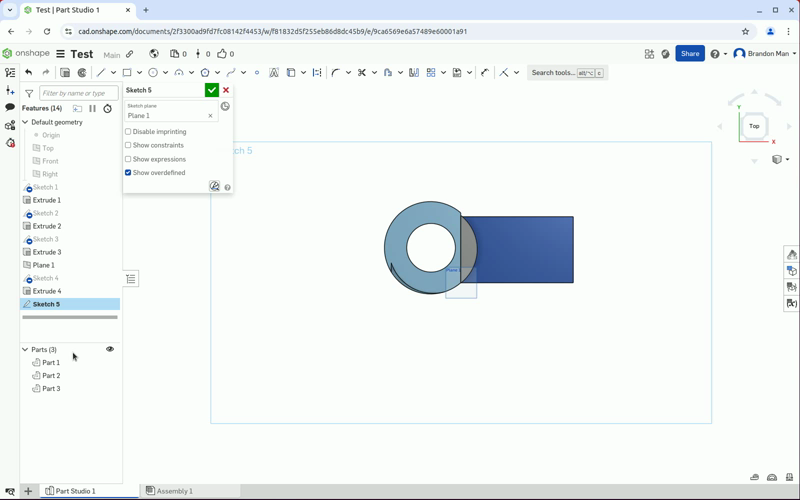
key(y)
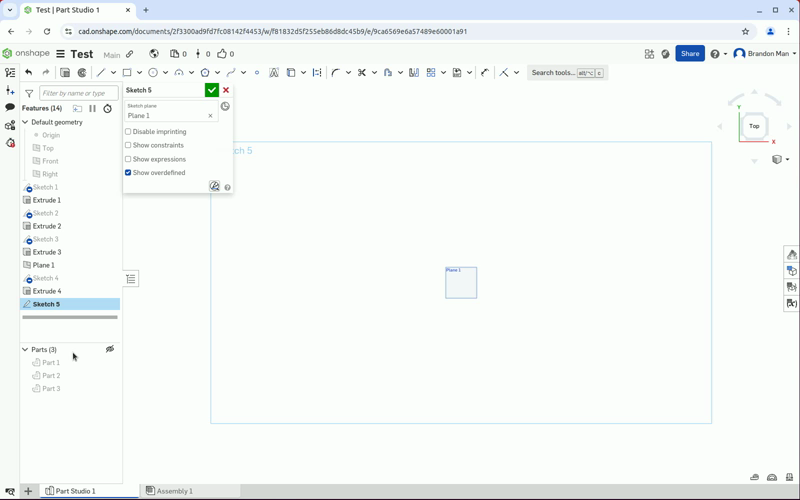
key(a)
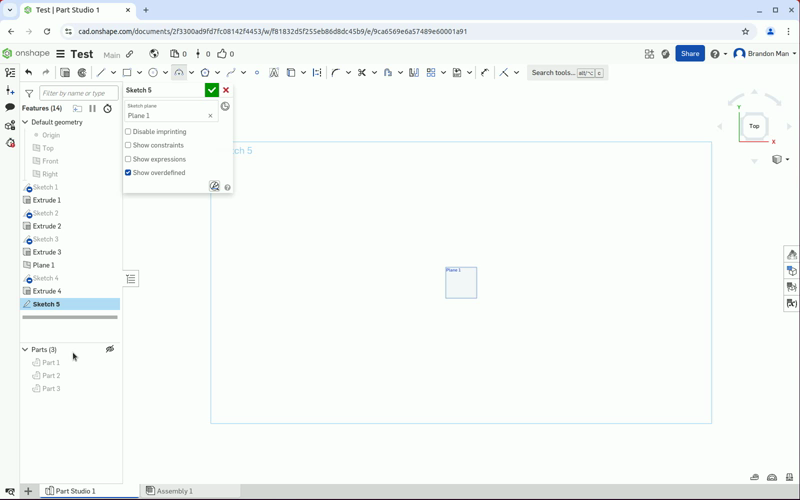
key_down(shift)
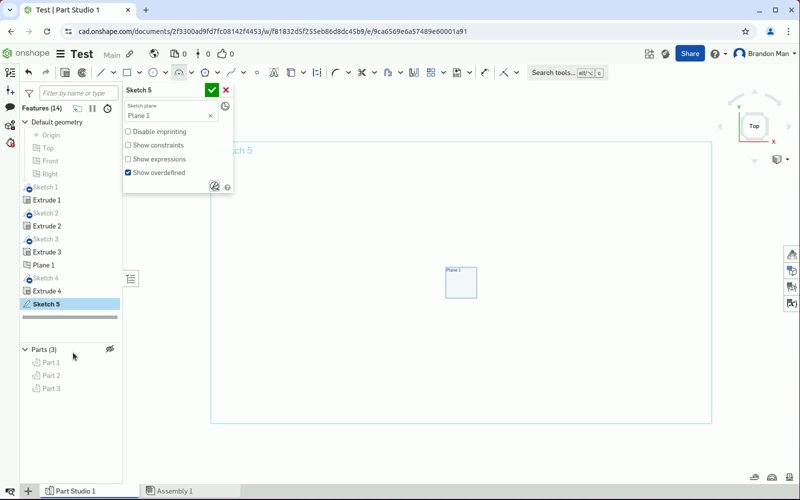
mouse_move(391, 237)
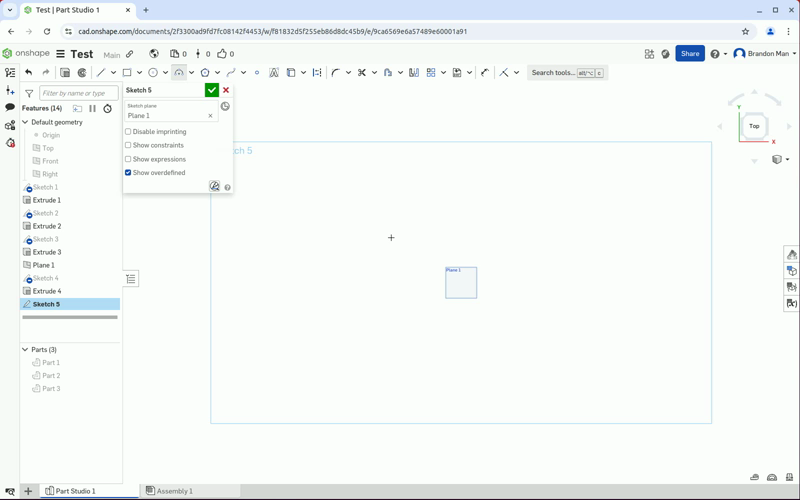
click(391, 237)
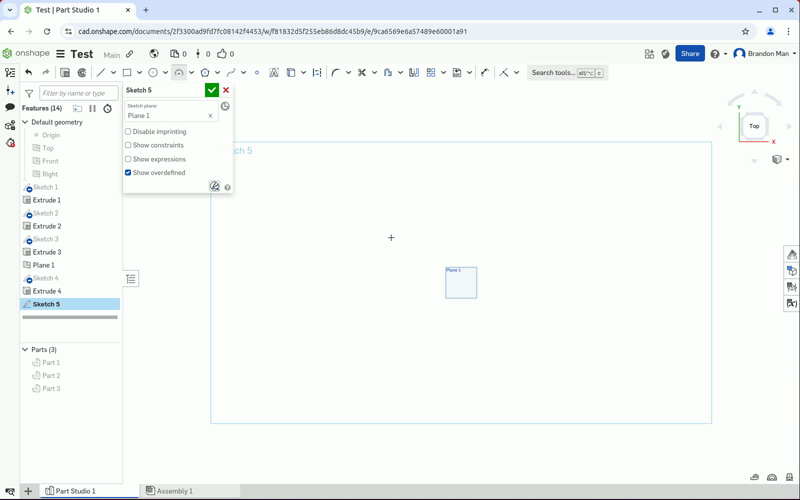
key_up(shift)
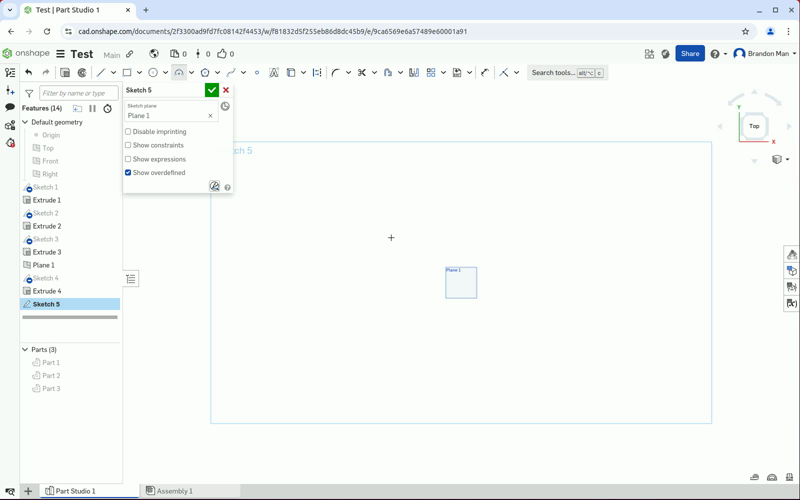
key_down(shift)
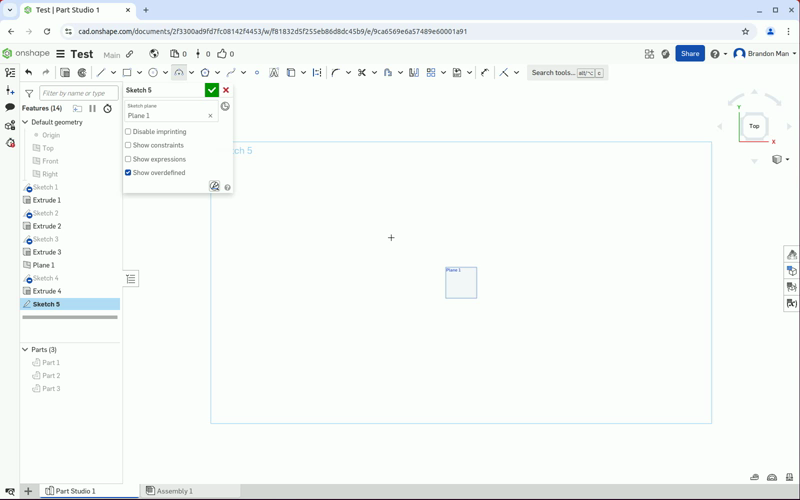
mouse_move(475, 237)
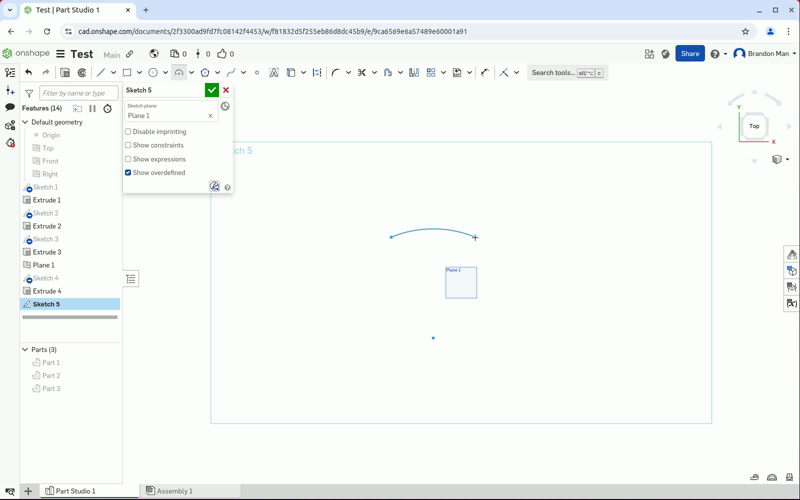
click(475, 237)
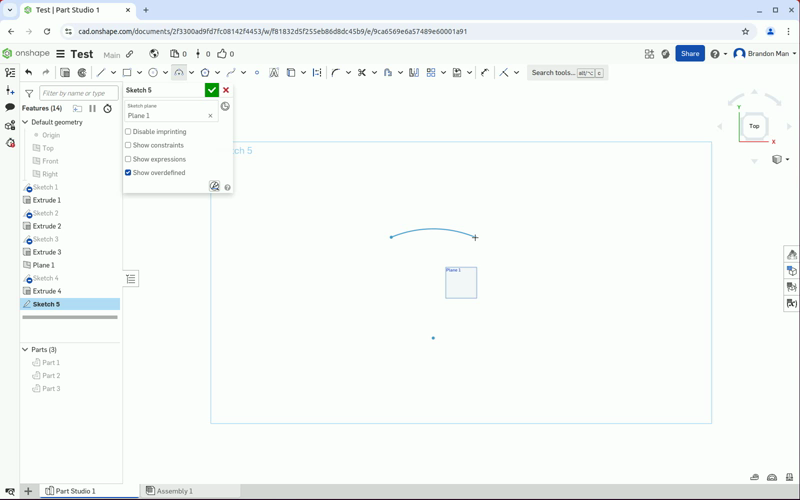
mouse_move(433, 206)
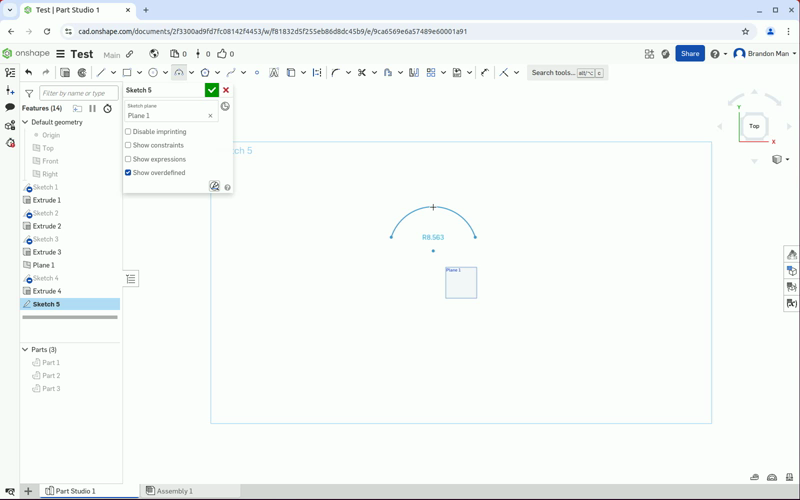
click(433, 206)
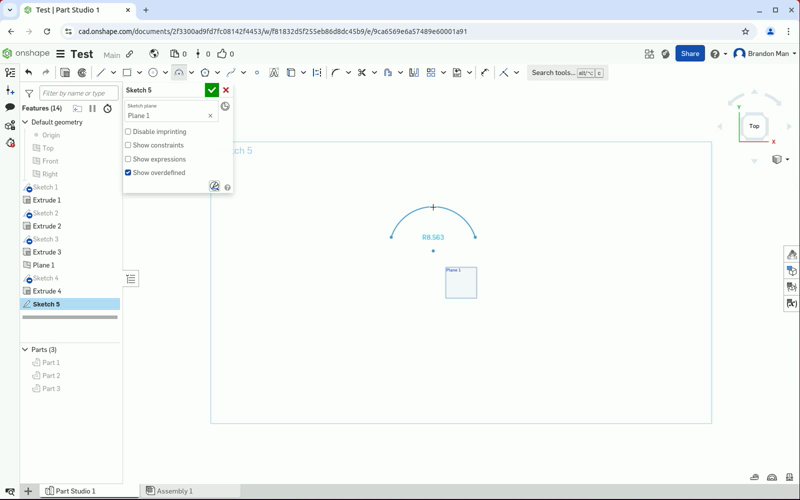
key_up(shift)
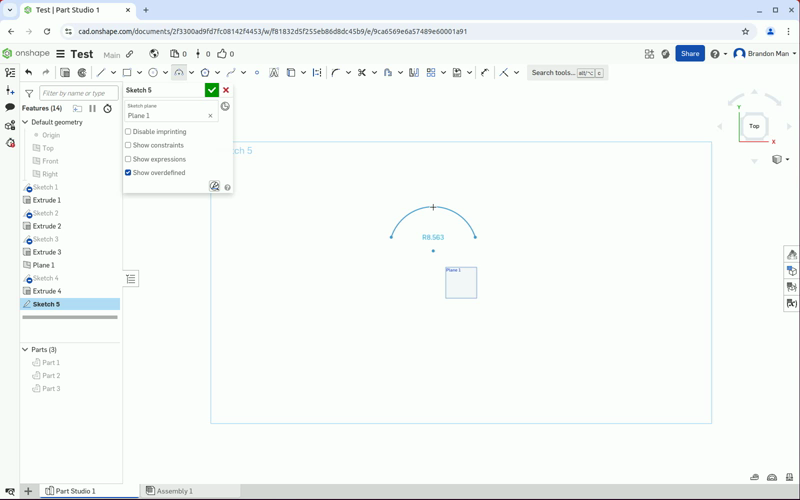
key(esc)
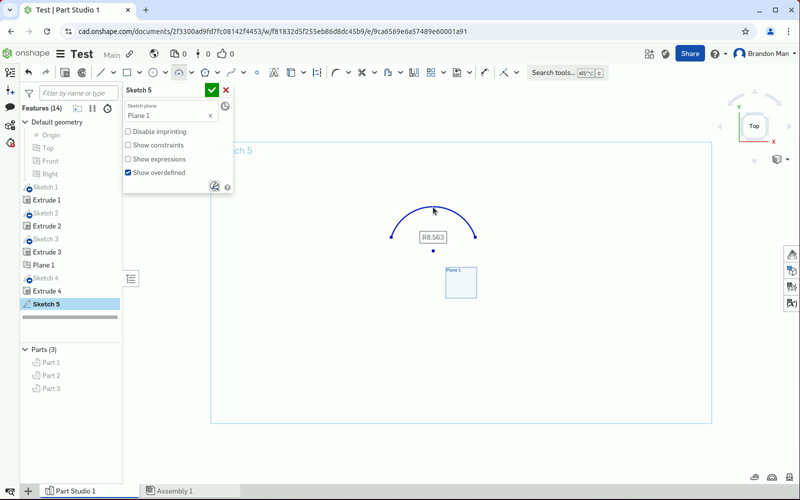
key(l)
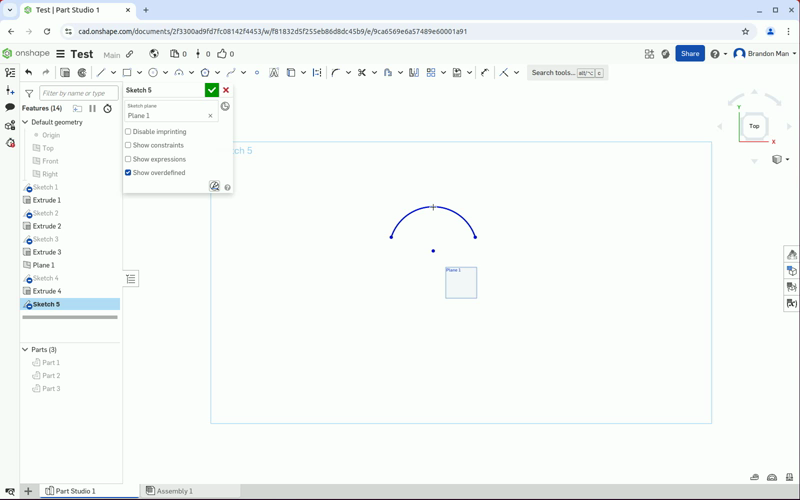
mouse_move(475, 237)
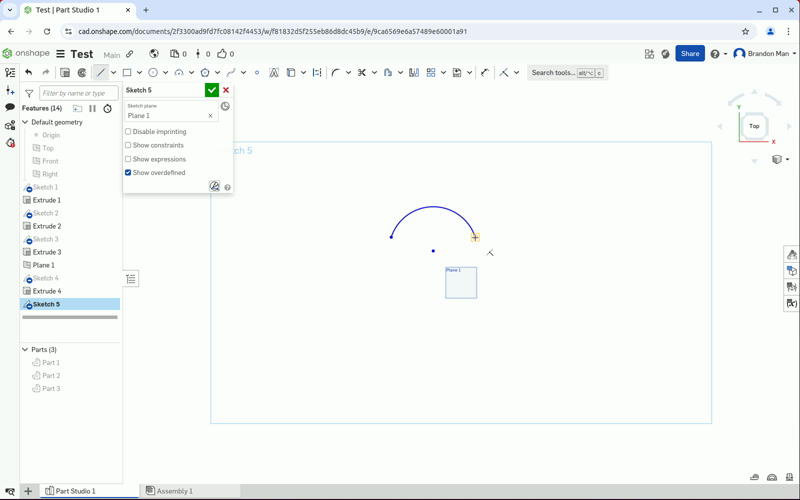
click(475, 237)
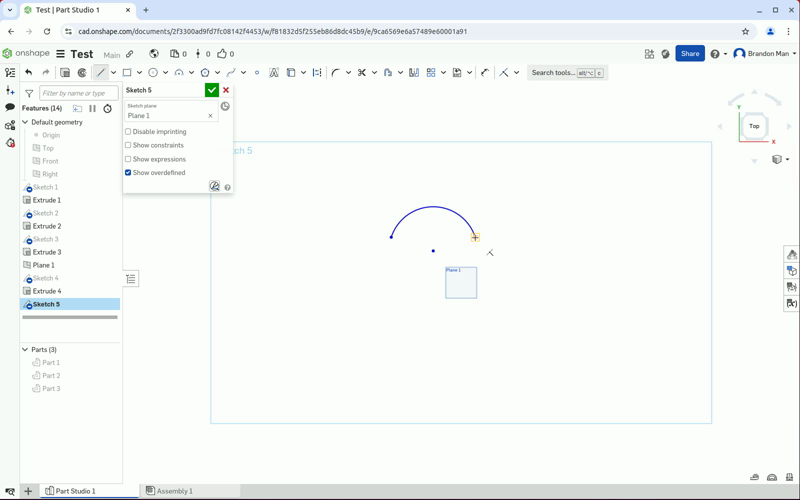
key_down(shift)
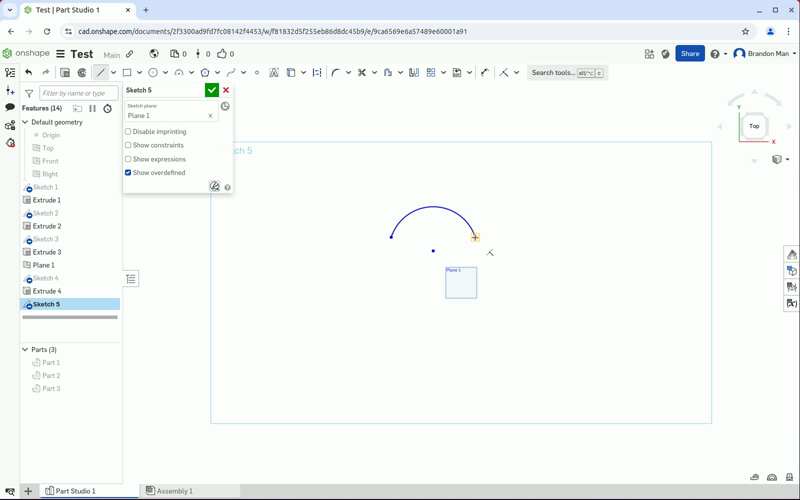
mouse_move(505, 237)
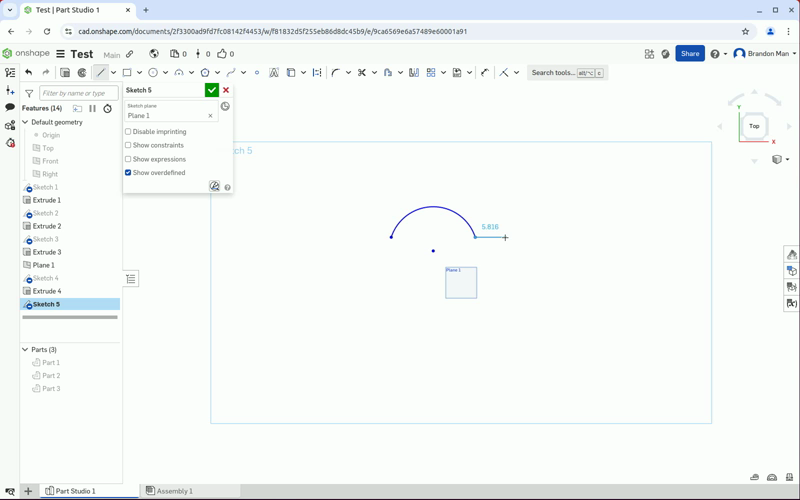
mouse_move(475, 201)
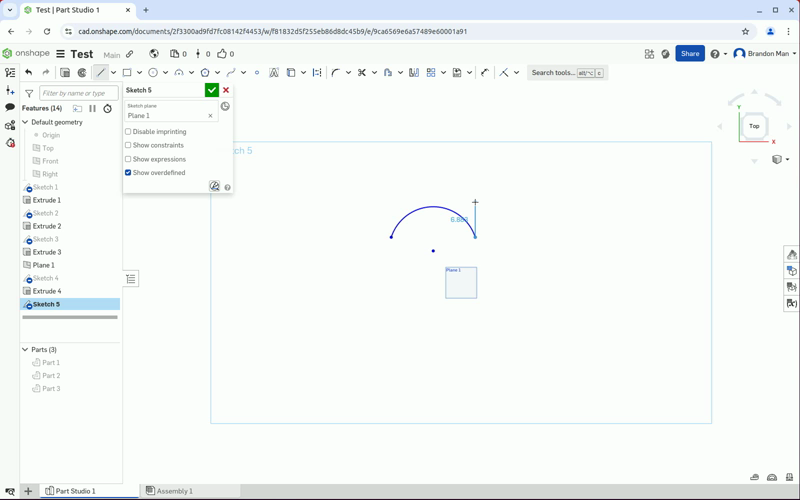
click(475, 201)
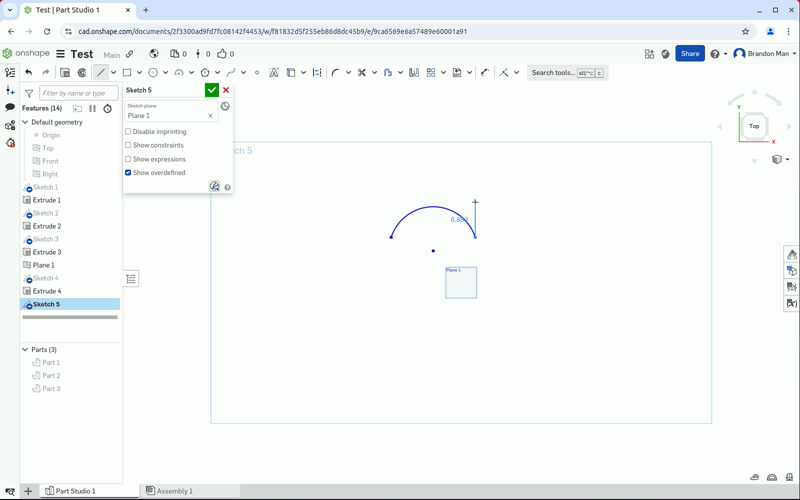
key_up(shift)
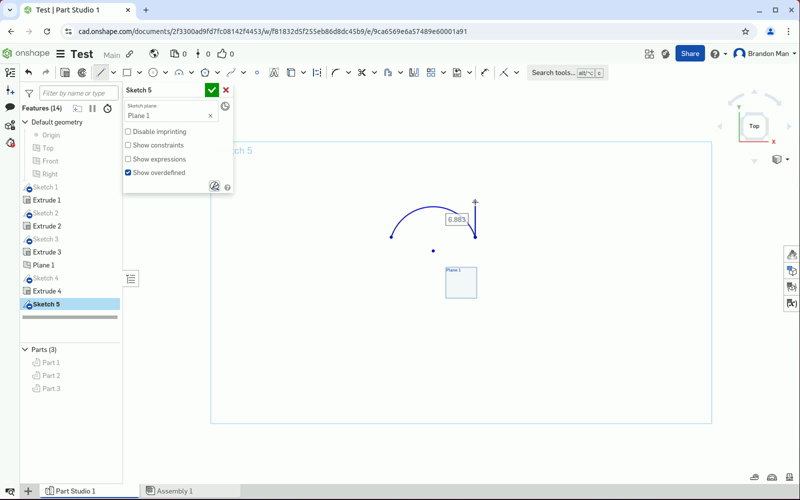
key_down(shift)
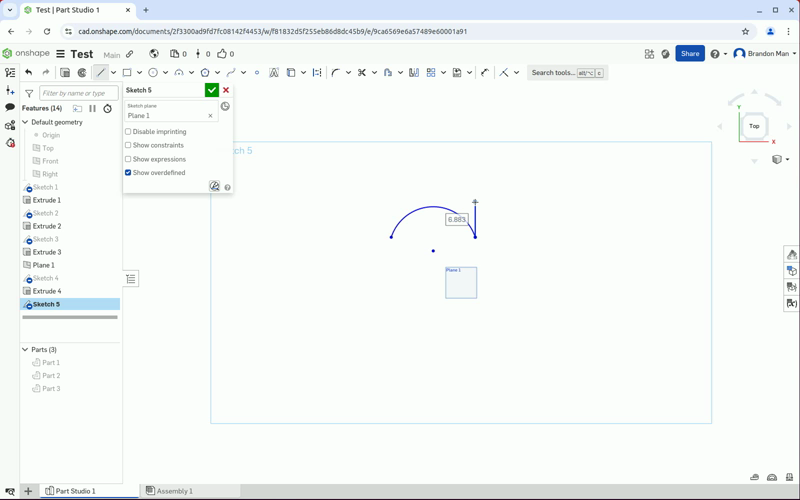
mouse_move(391, 201)
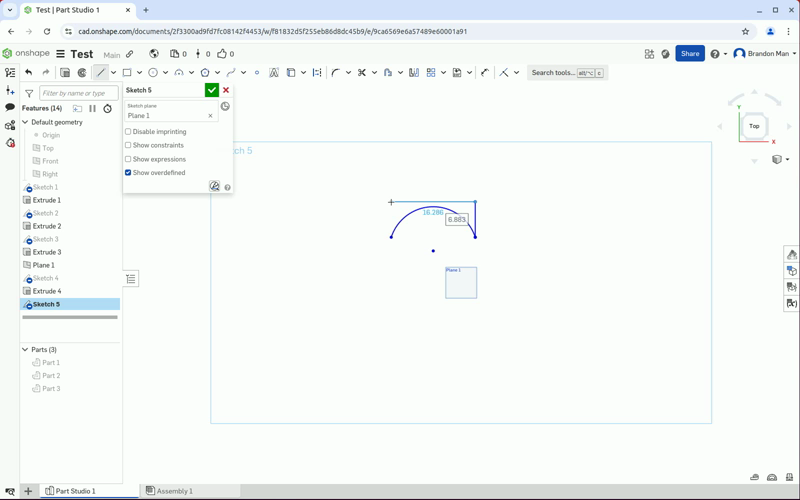
click(391, 201)
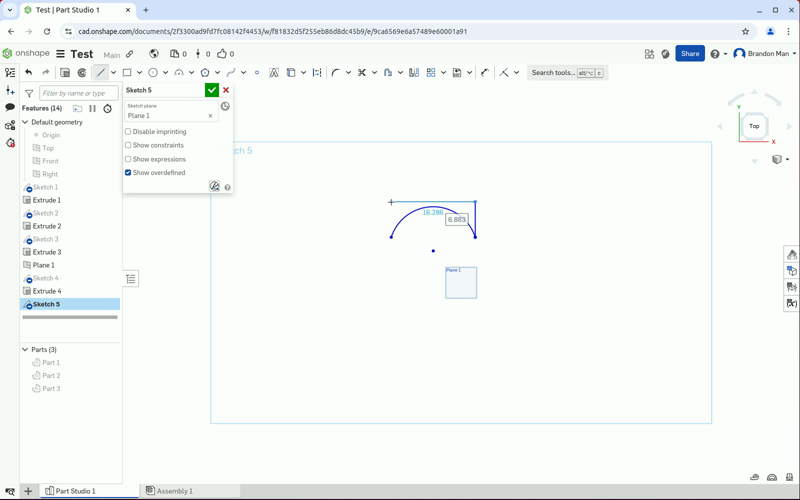
key_up(shift)
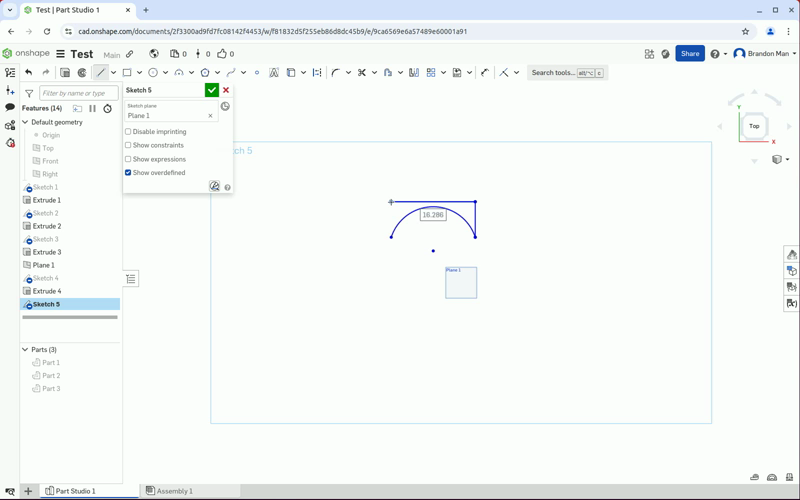
mouse_move(421, 201)
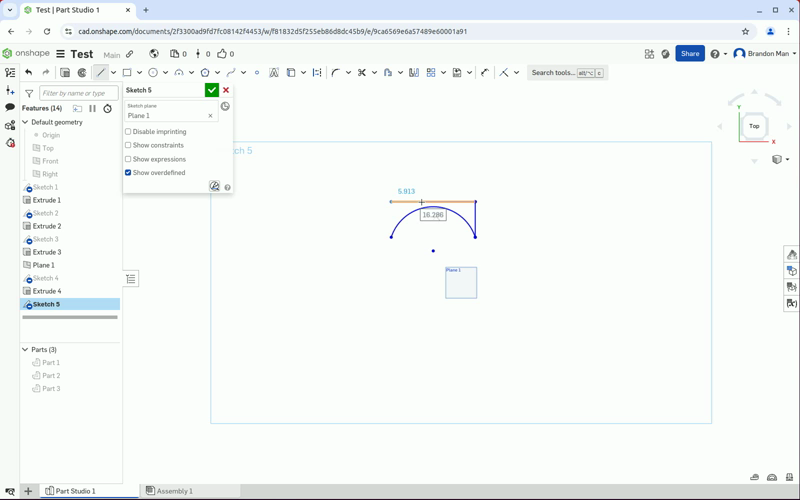
key_down(shift)
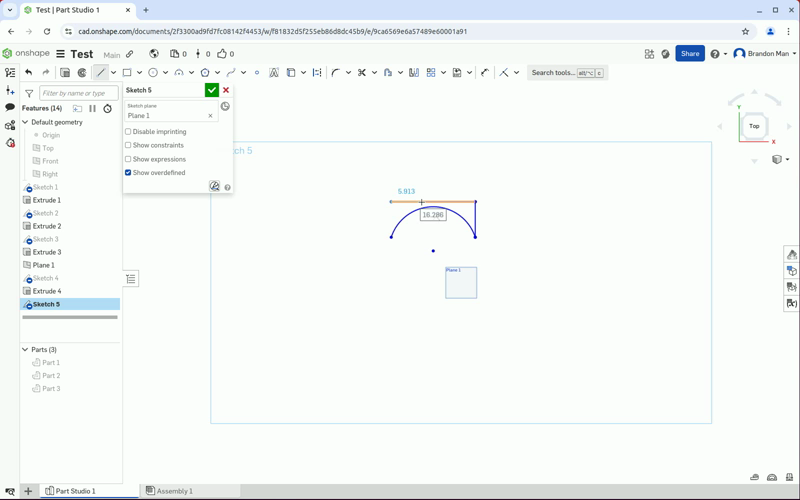
mouse_move(391, 237)
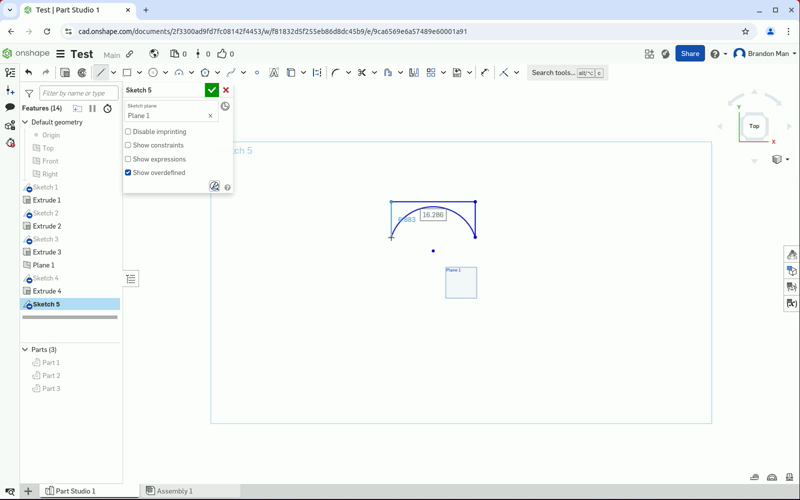
key_up(shift)
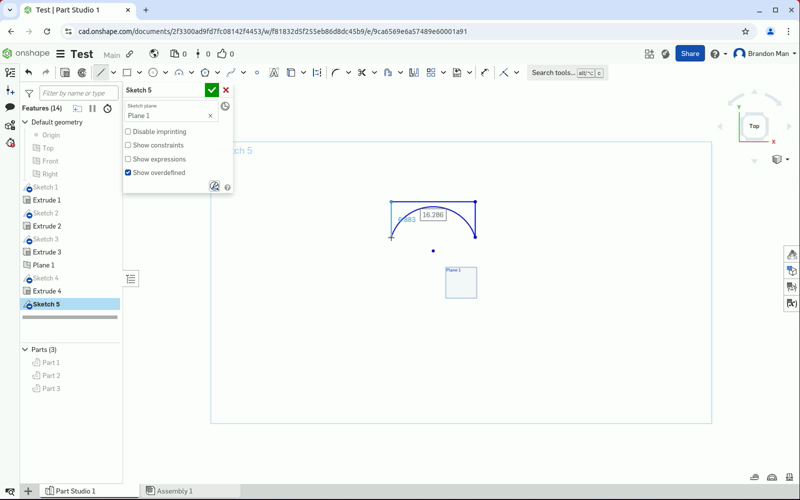
click(391, 237)
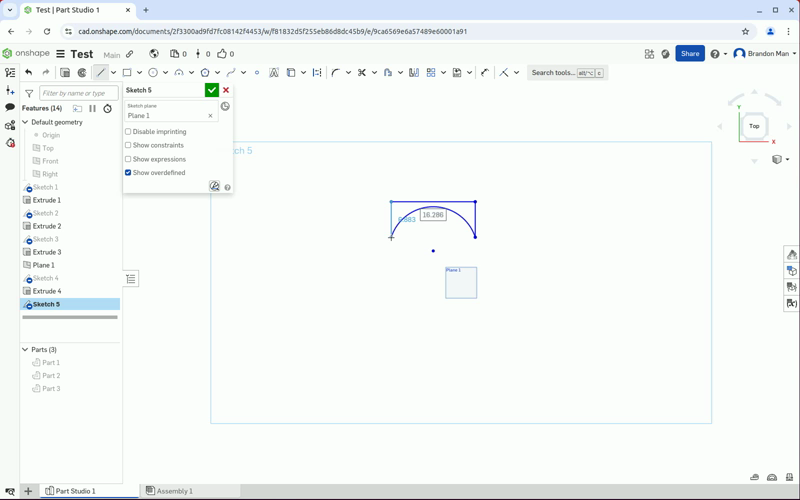
key(esc)
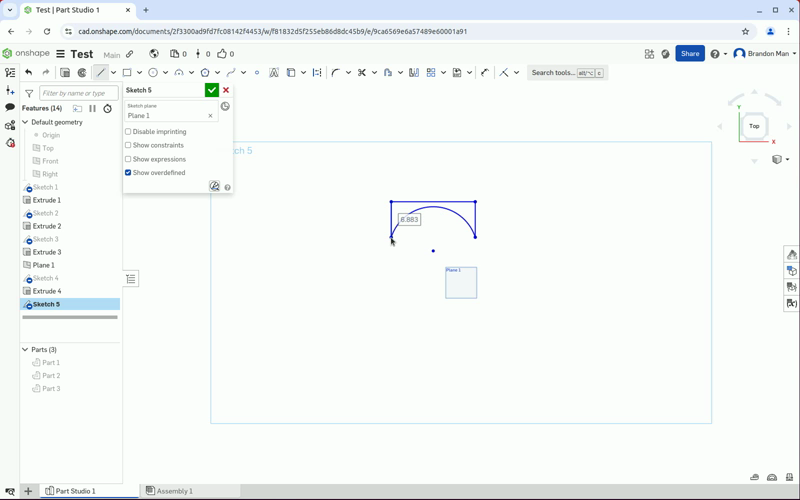
mouse_move(392, 224)
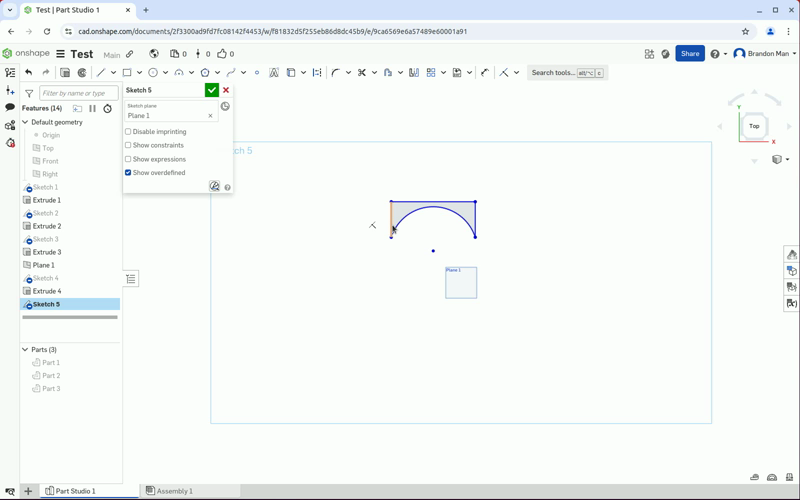
scroll(6)
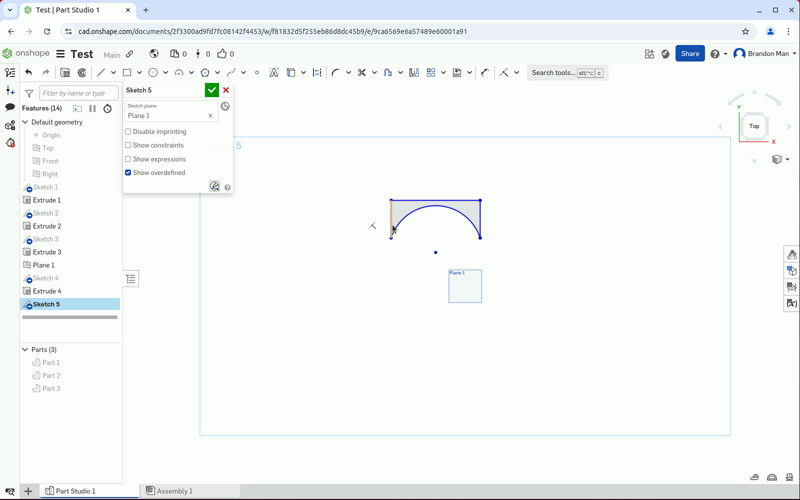
scroll(6)
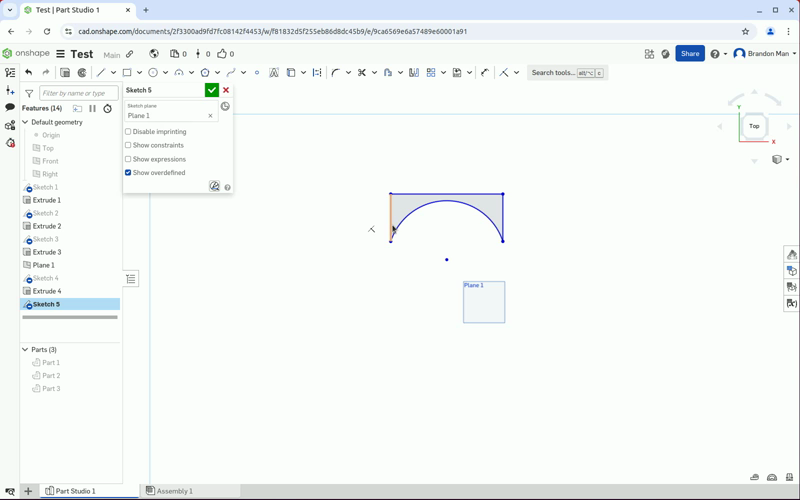
scroll(6)
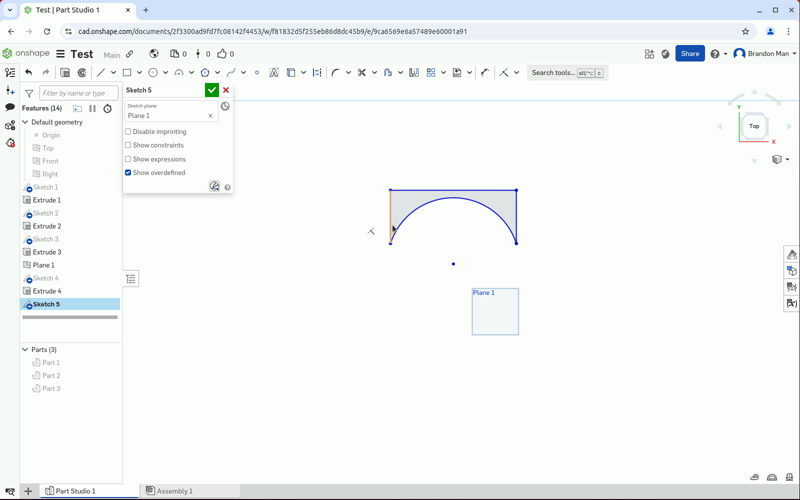
scroll(6)
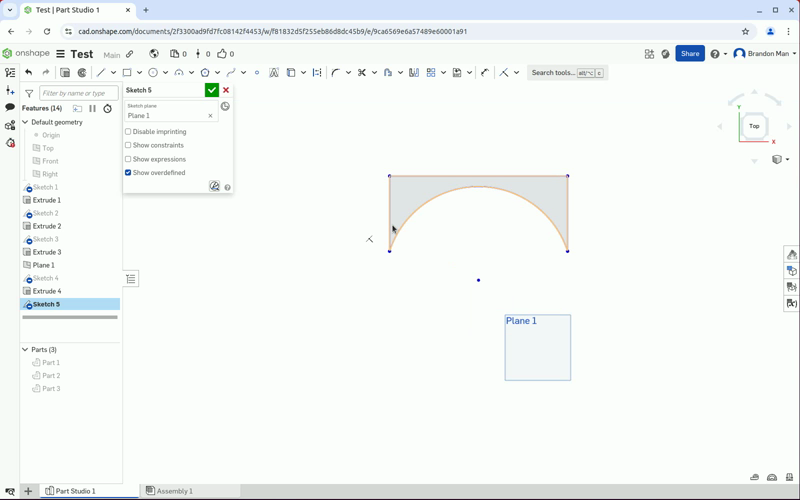
scroll(6)
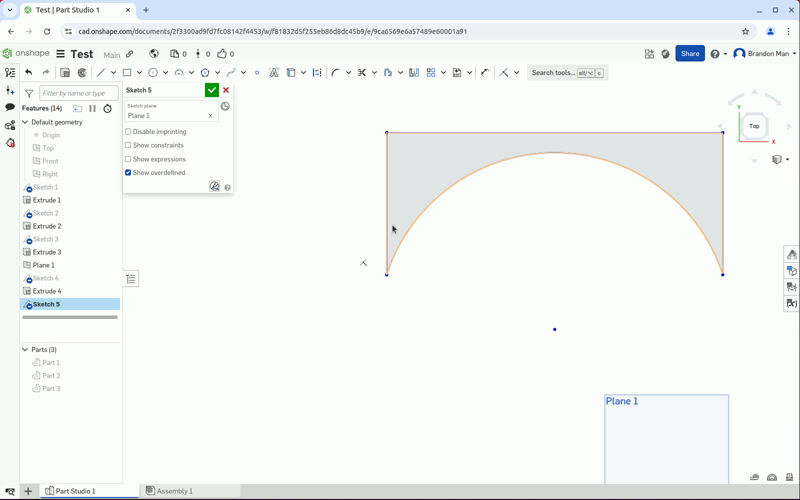
scroll(6)
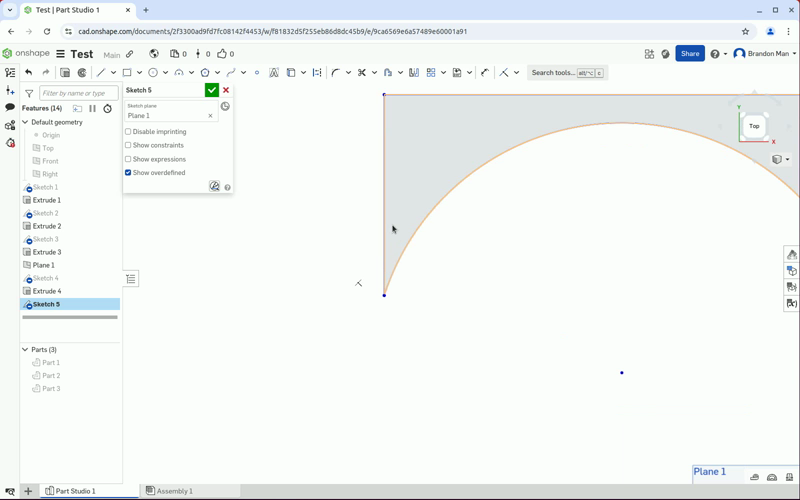
scroll(6)
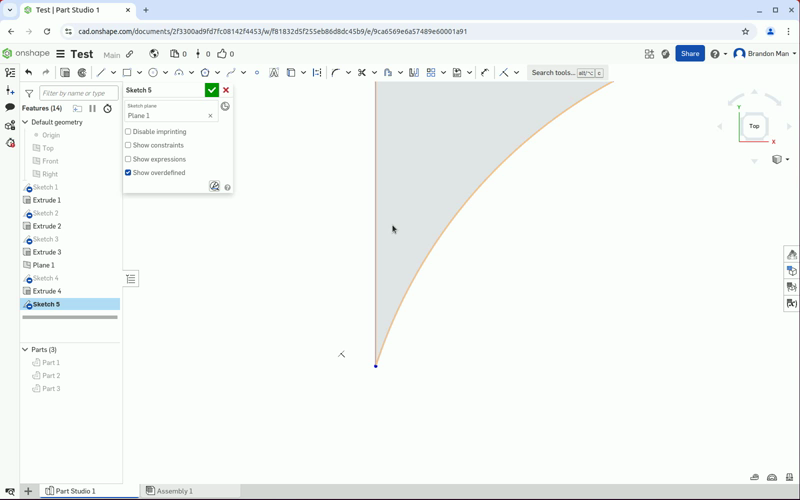
click(392, 224)
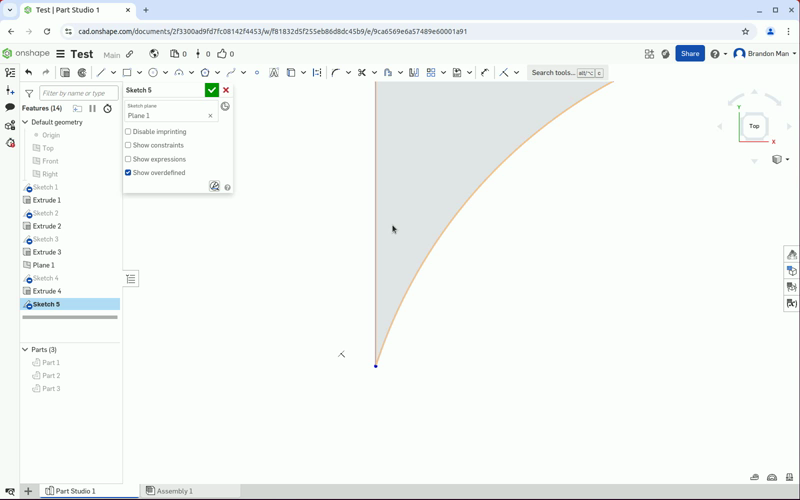
scroll(-6)
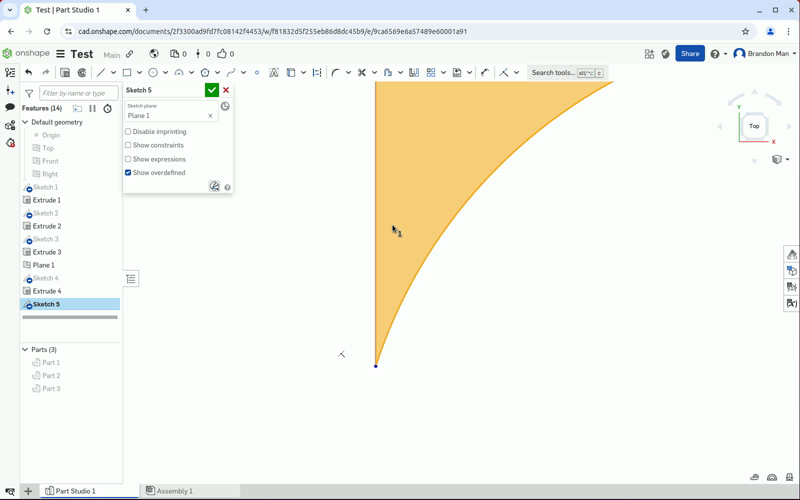
scroll(-6)
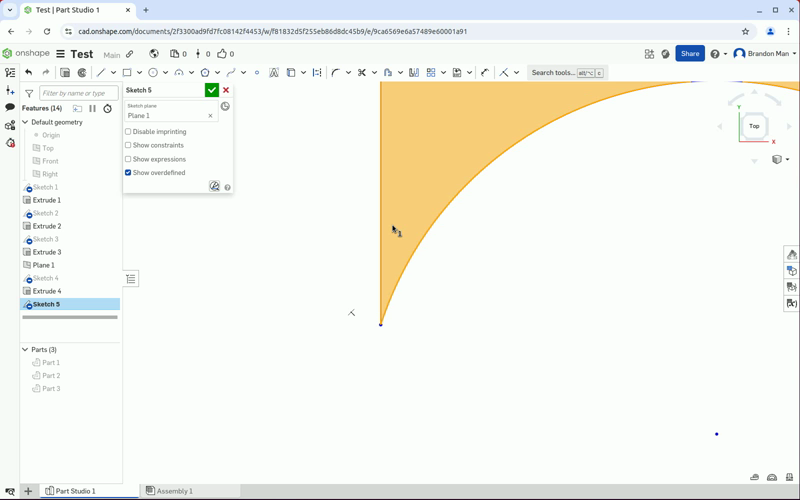
scroll(-6)
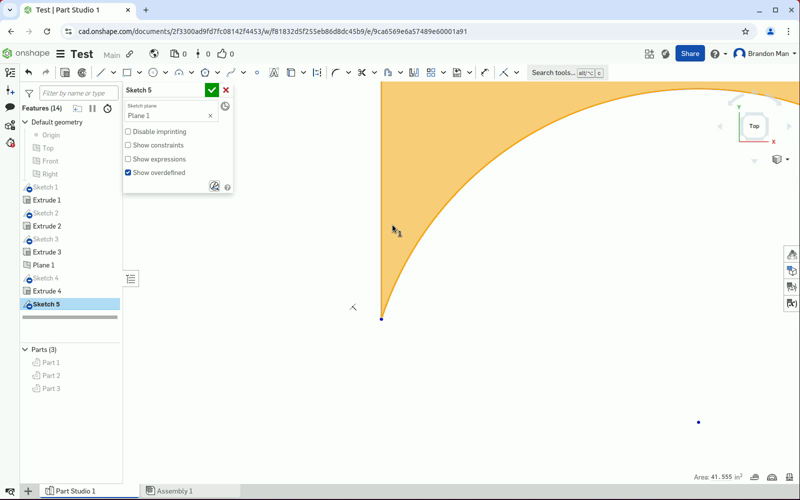
scroll(-6)
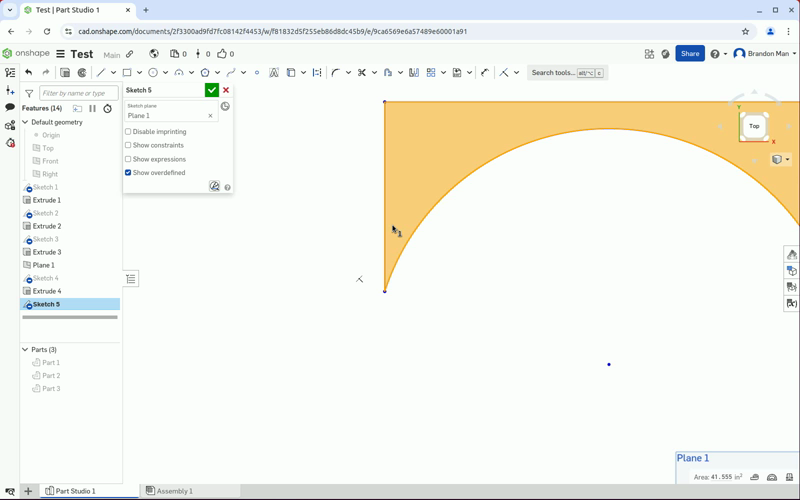
scroll(-6)
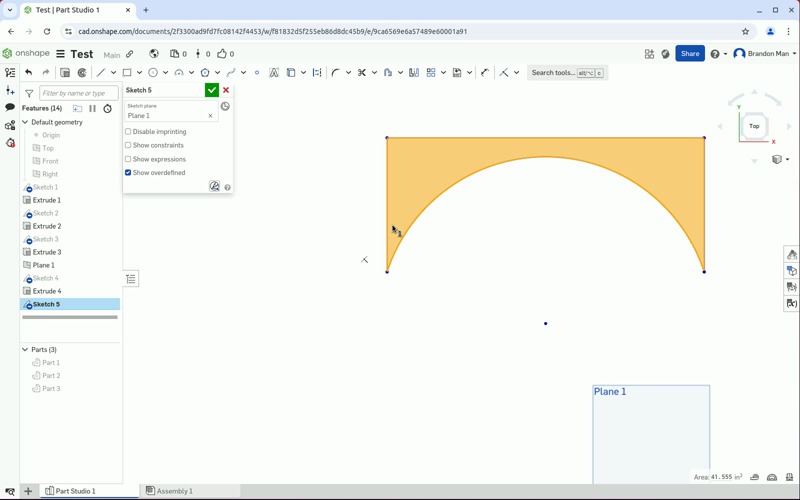
scroll(-6)
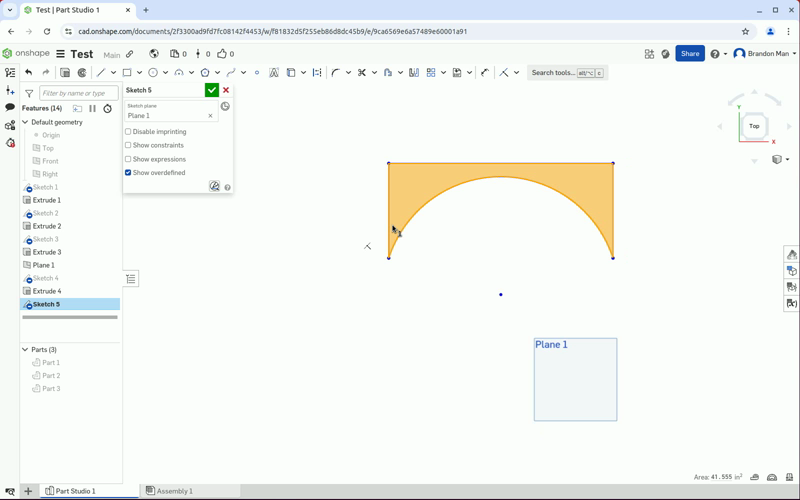
scroll(-6)
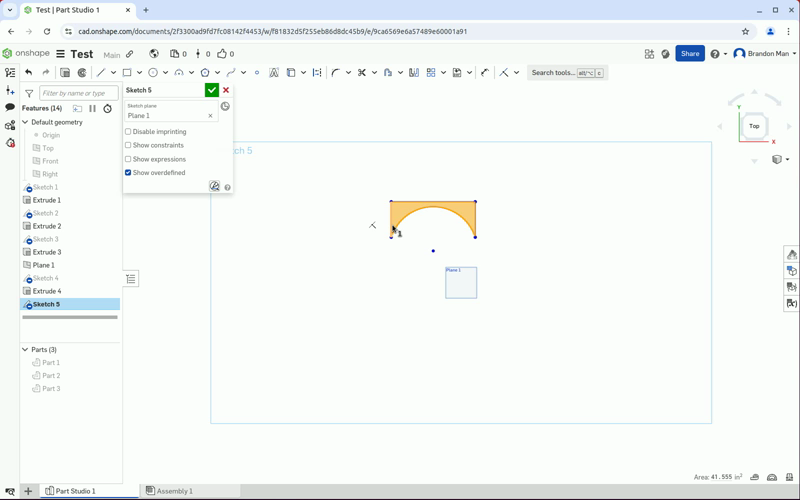
mouse_move(73, 352)
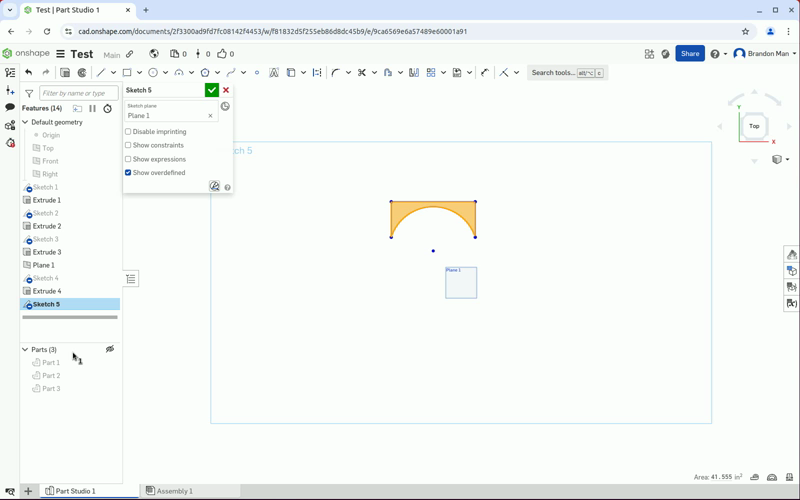
key(shift+y)
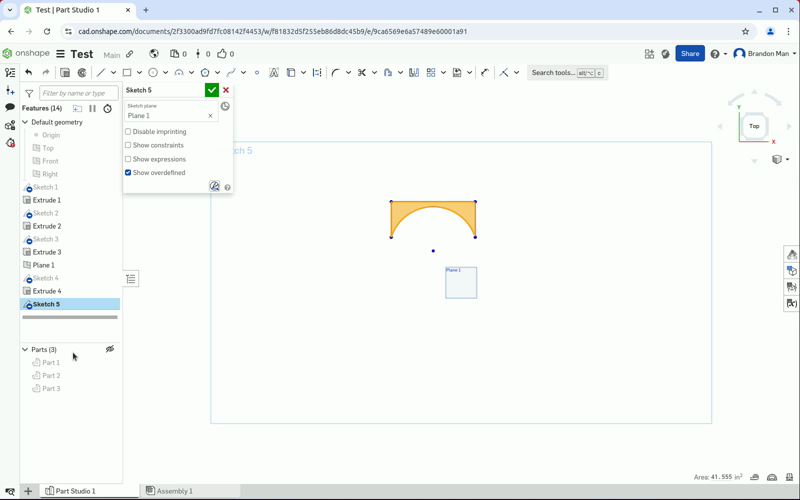
key(shift+e)
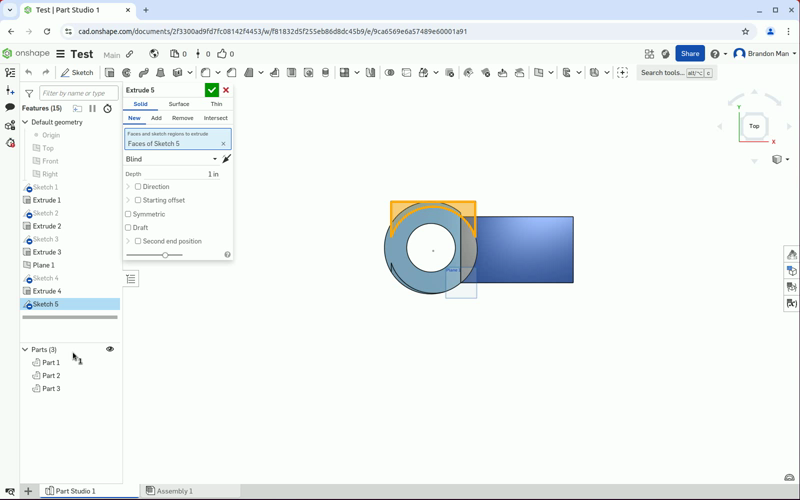
mouse_move(143, 106)
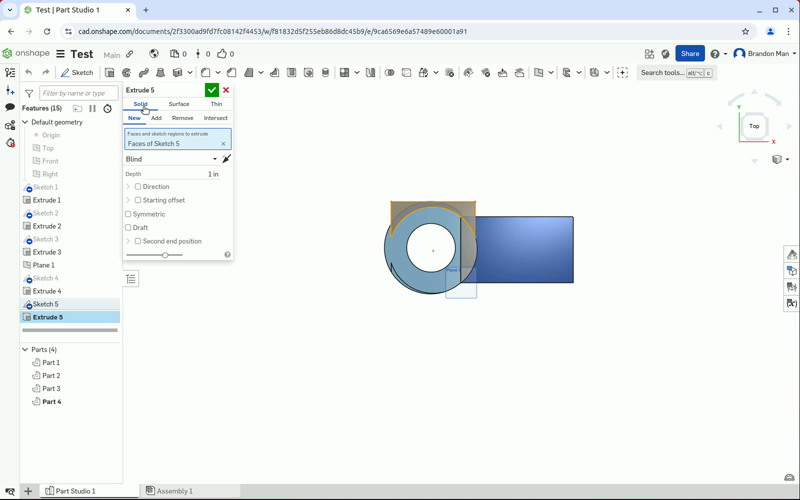
click(143, 106)
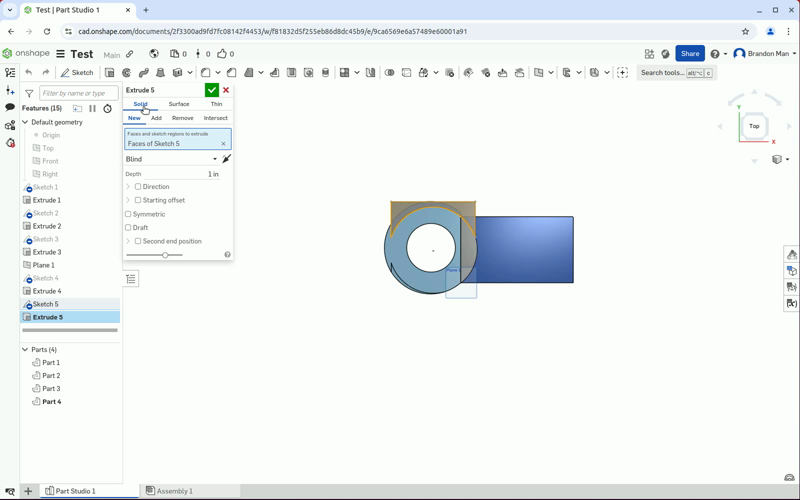
mouse_move(186, 120)
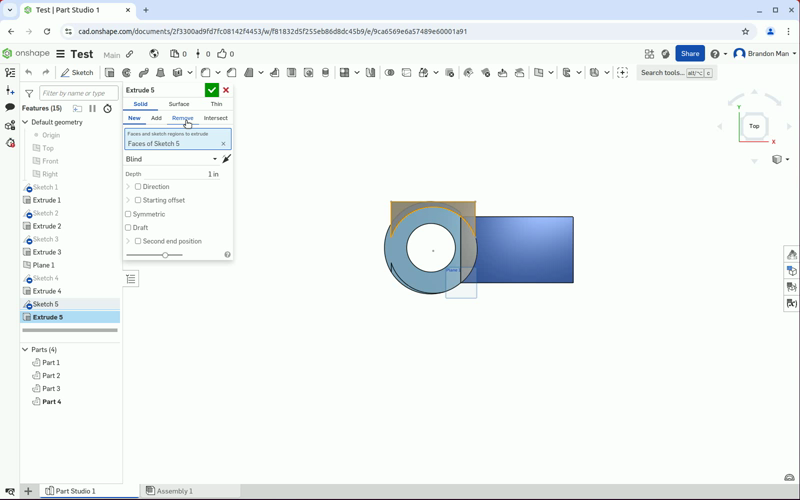
click(186, 120)
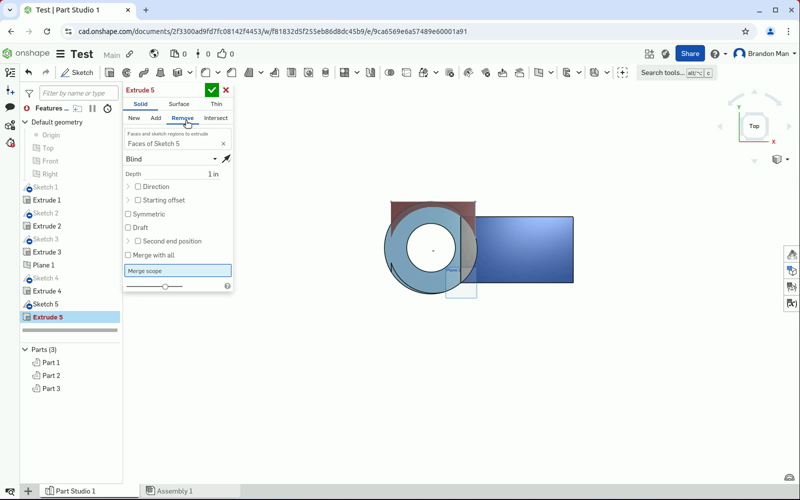
key(tab, 4)
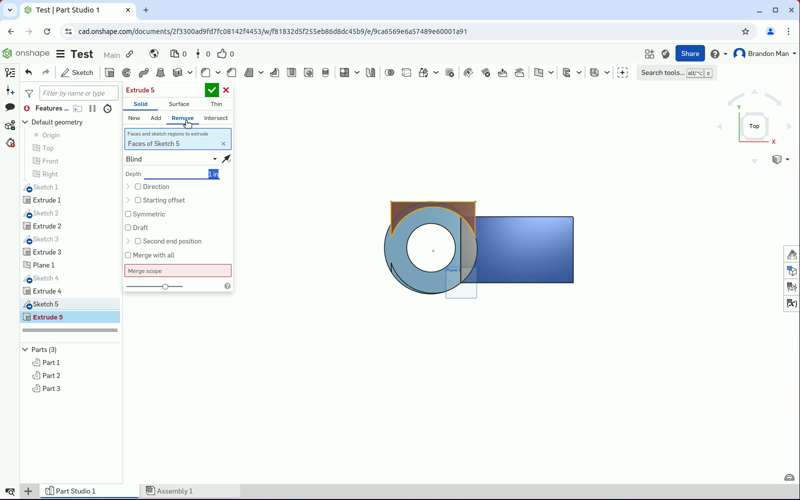
text(1.685)
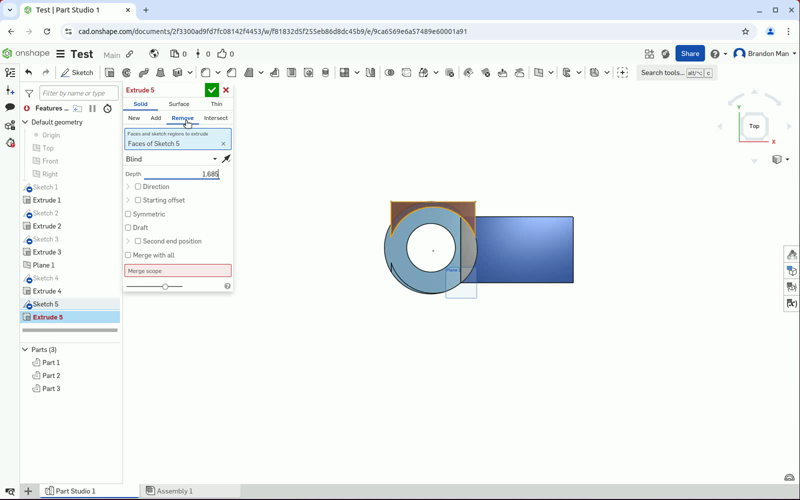
key(tab, 6)
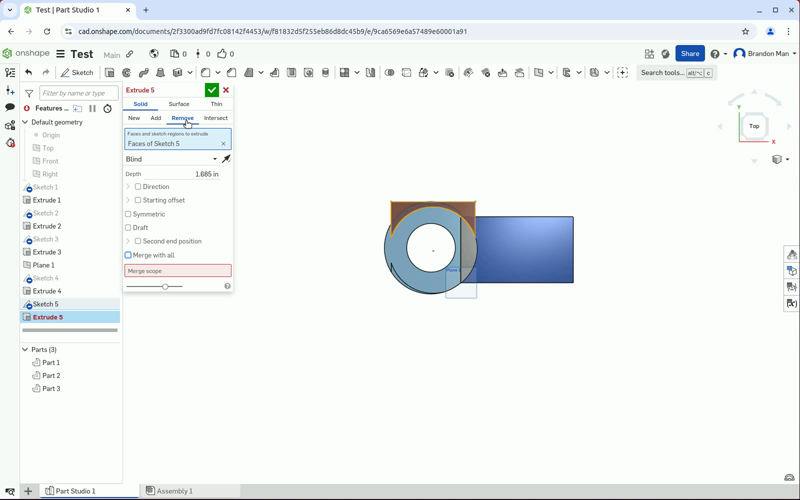
key(space)
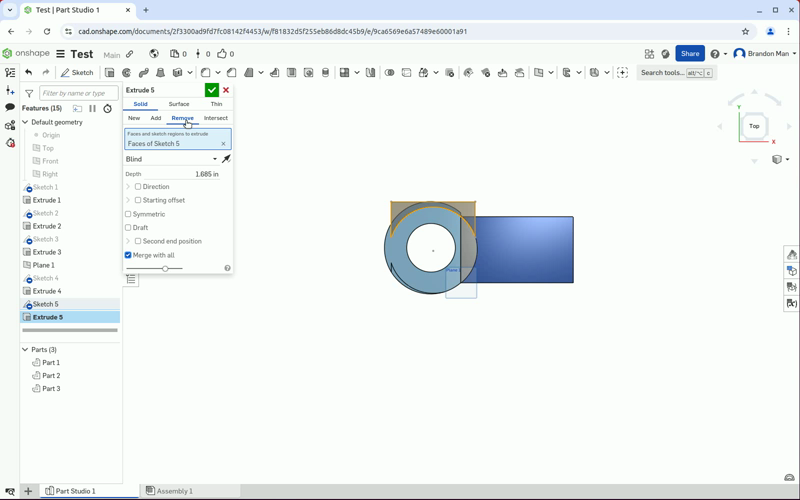
key(enter)
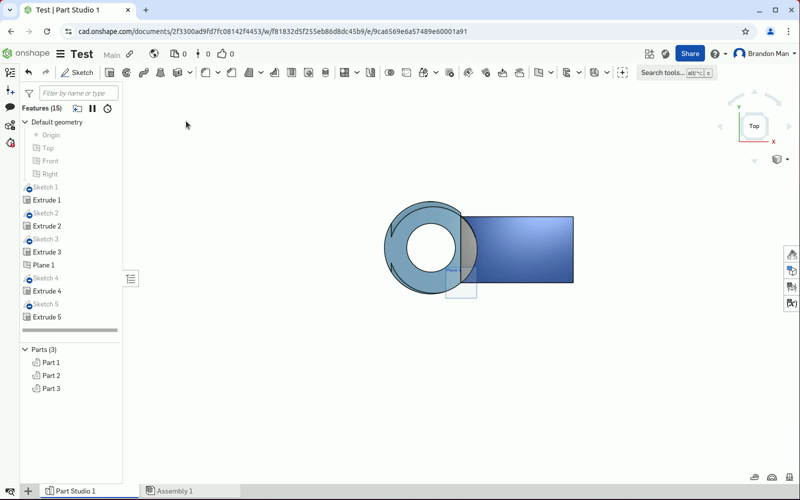
key(shift+h)
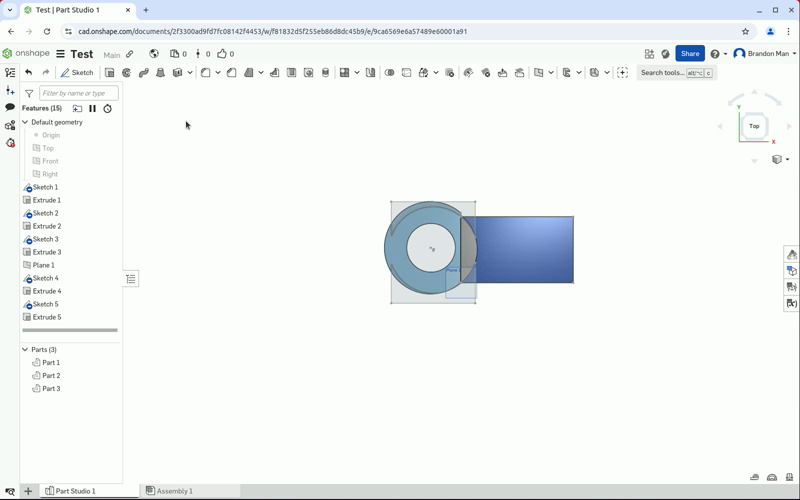
key(shift+h)
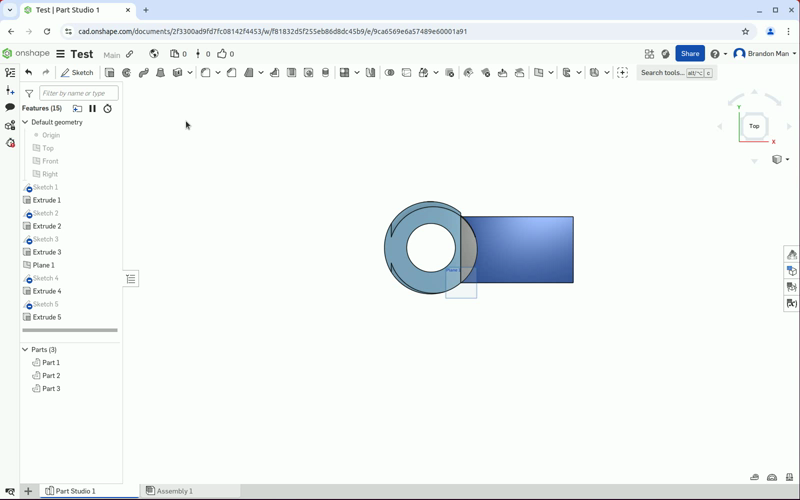
mouse_move(73, 189)
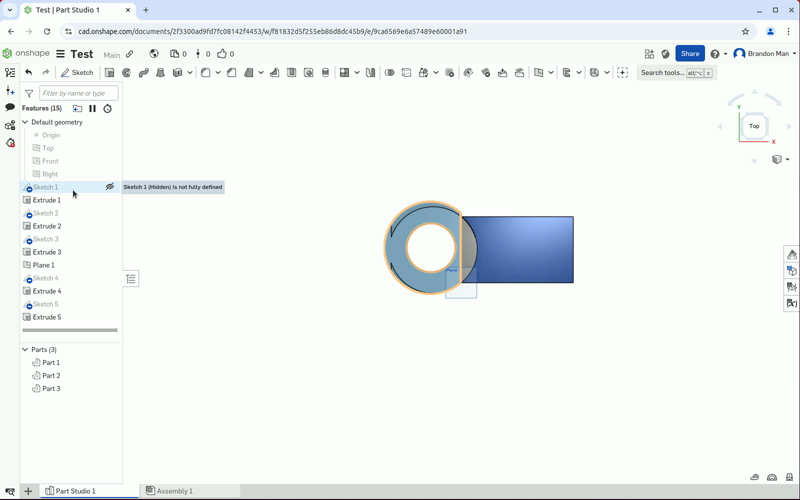
click(73, 189)
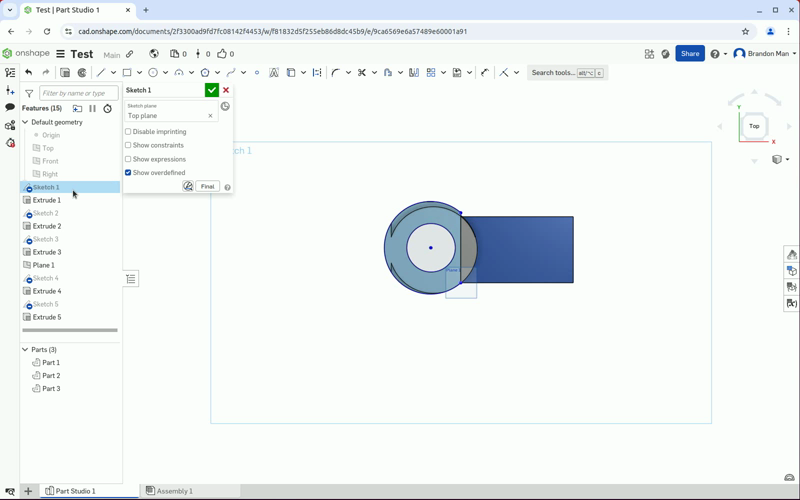
mouse_move(229, 92)
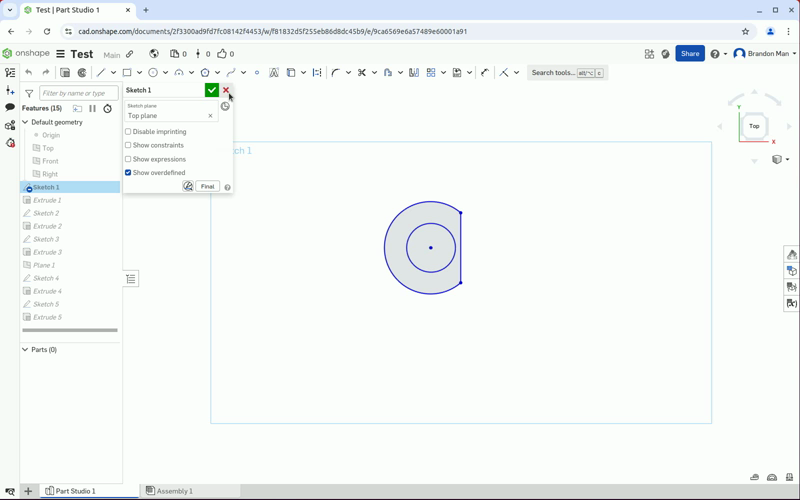
click(229, 92)
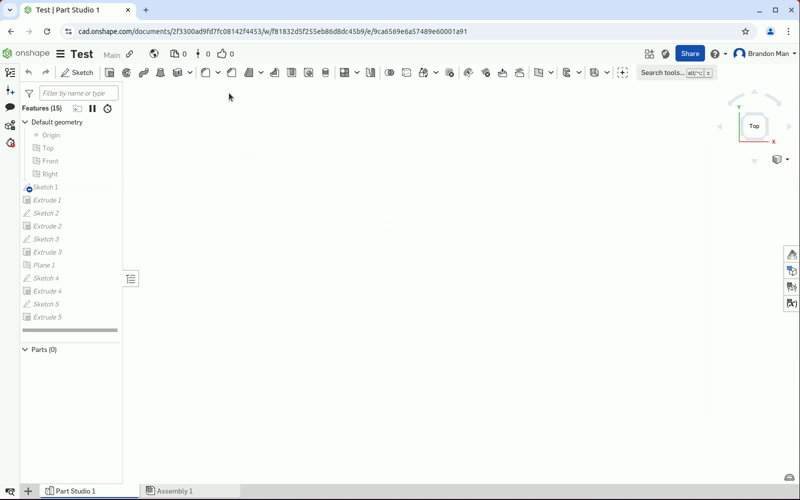
key(shift+s)
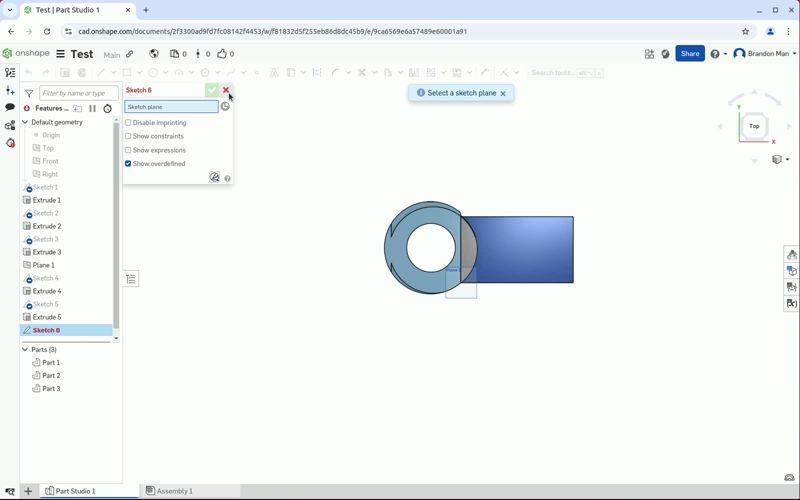
mouse_move(69, 267)
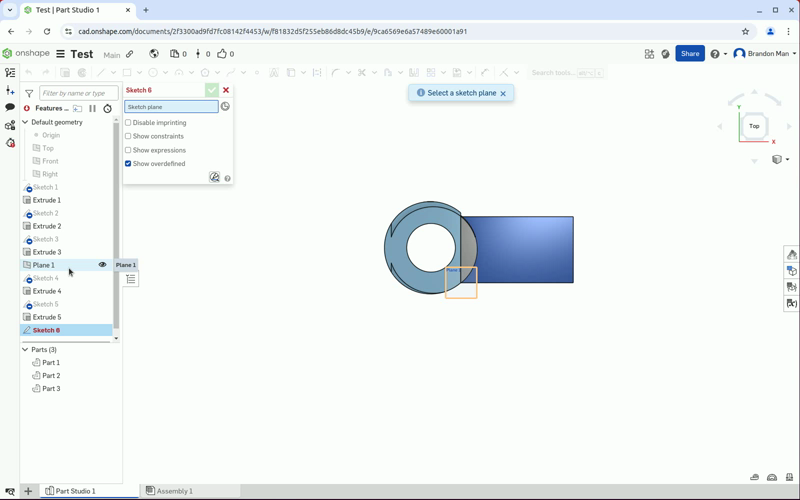
click(69, 267)
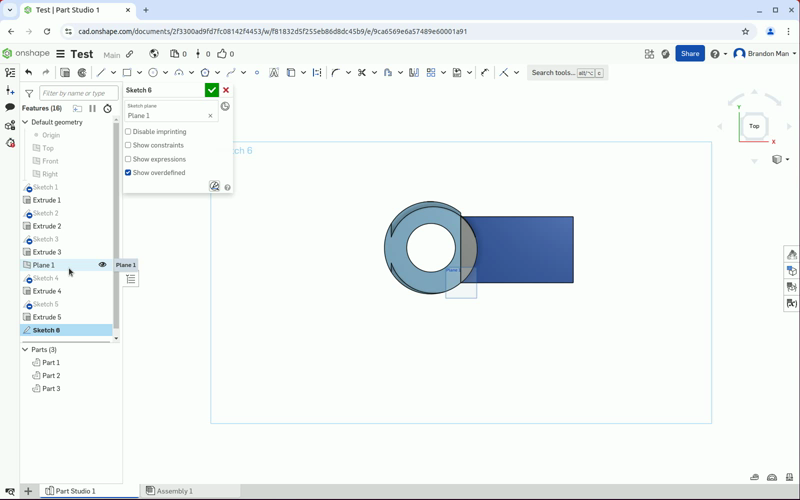
mouse_move(73, 352)
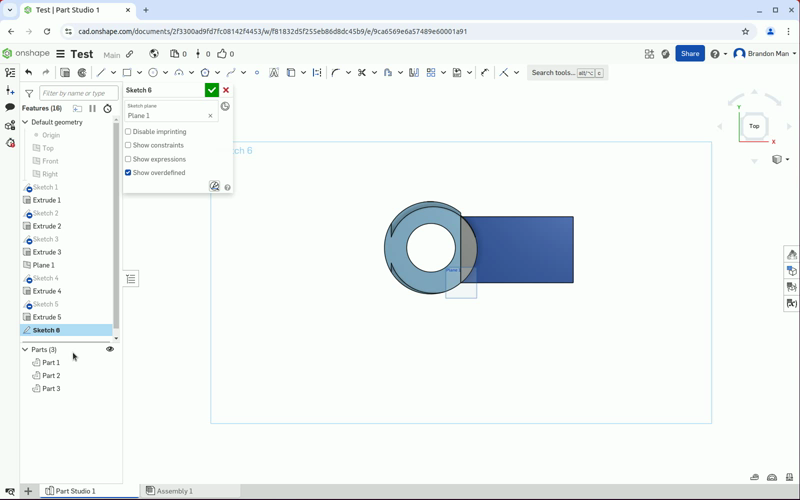
key(y)
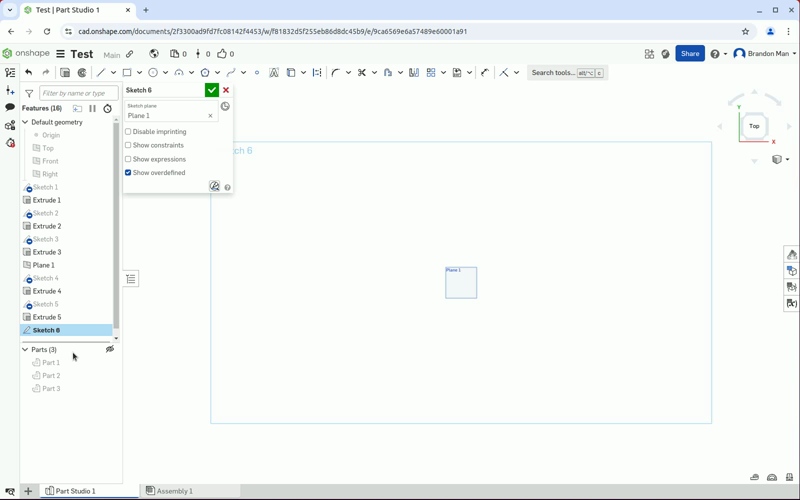
key(l)
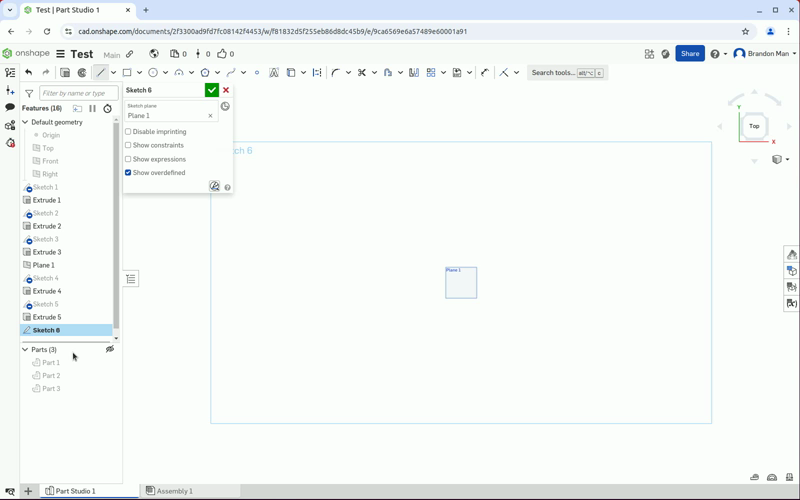
key_down(shift)
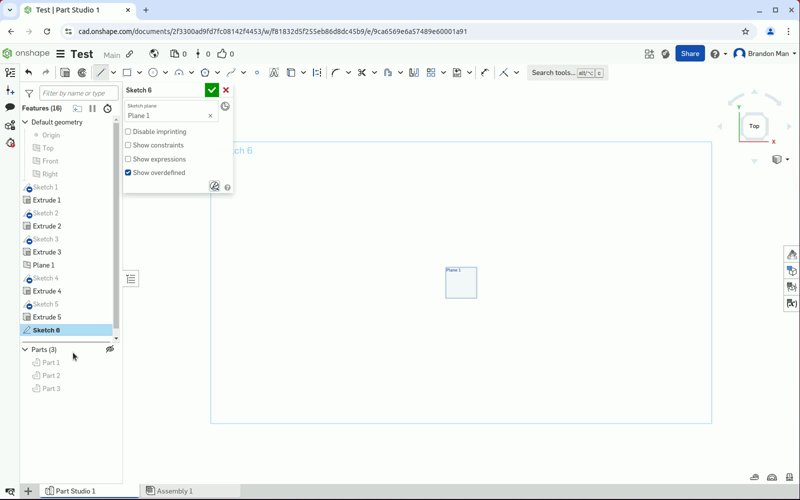
mouse_move(413, 237)
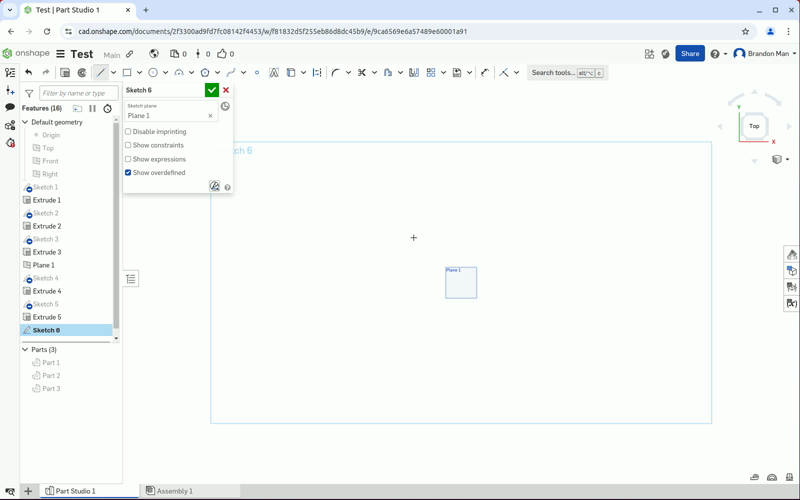
click(413, 237)
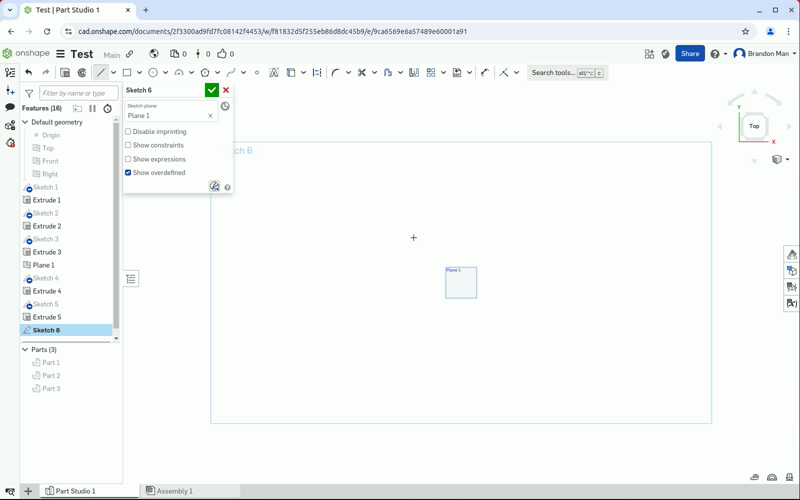
key_up(shift)
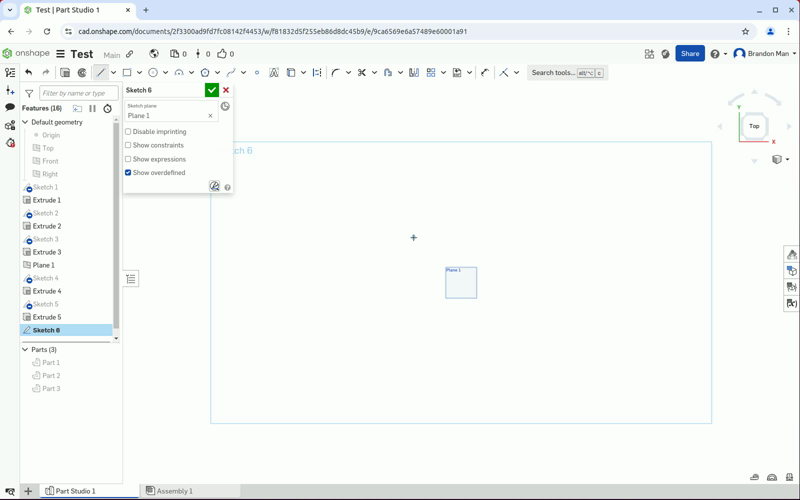
key_down(shift)
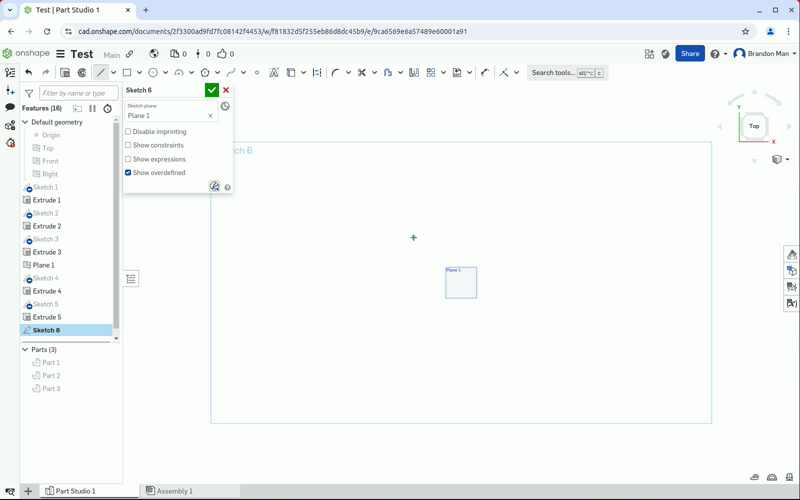
mouse_move(444, 237)
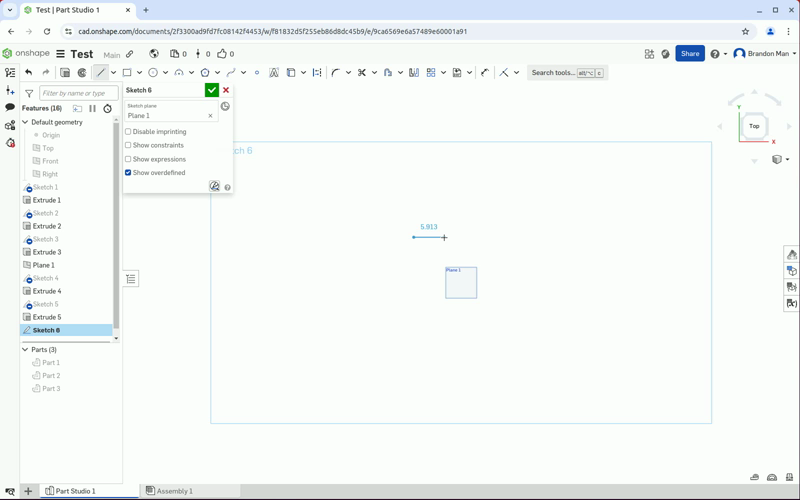
mouse_move(453, 237)
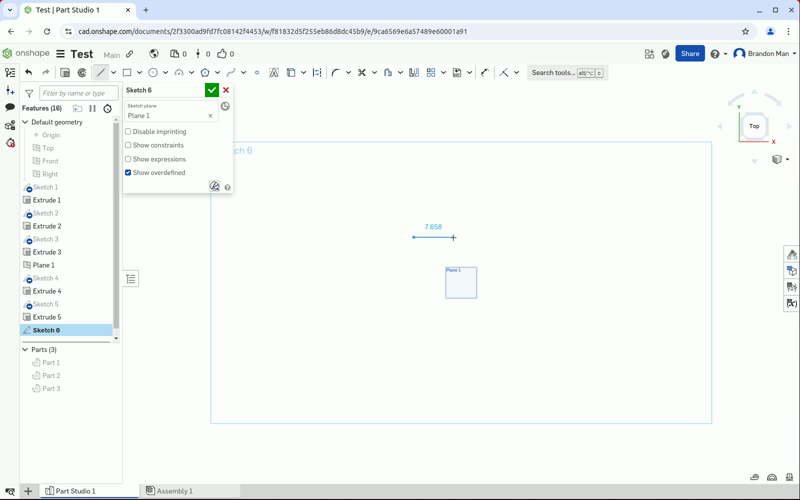
click(453, 237)
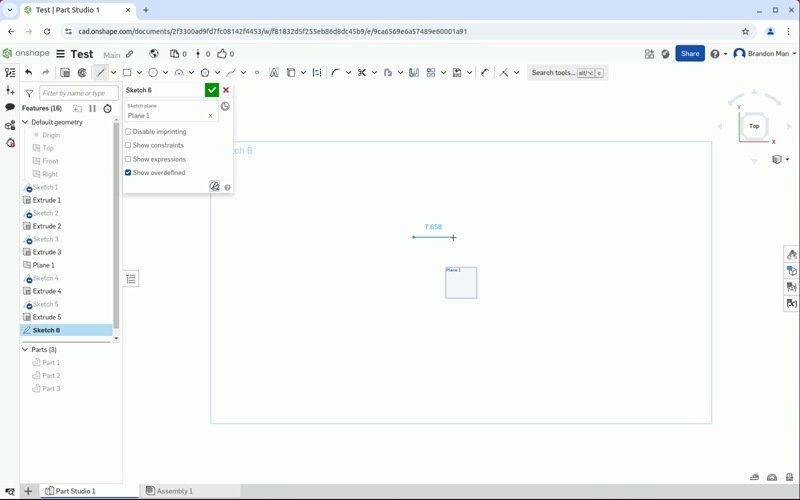
key_up(shift)
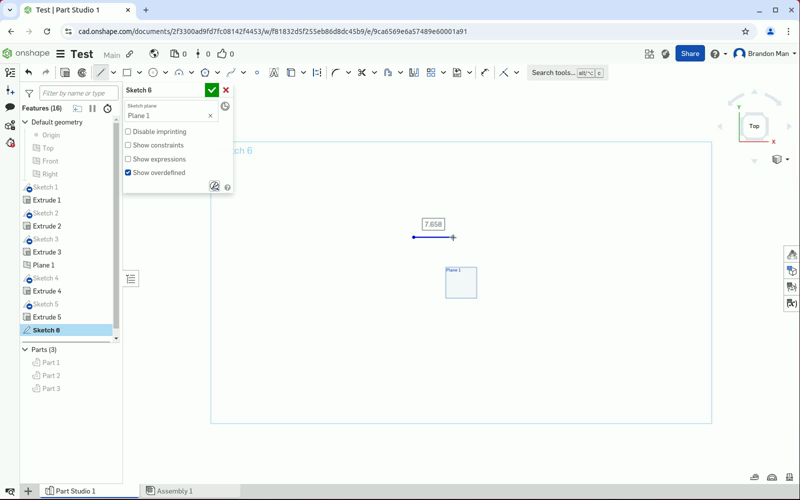
key(esc)
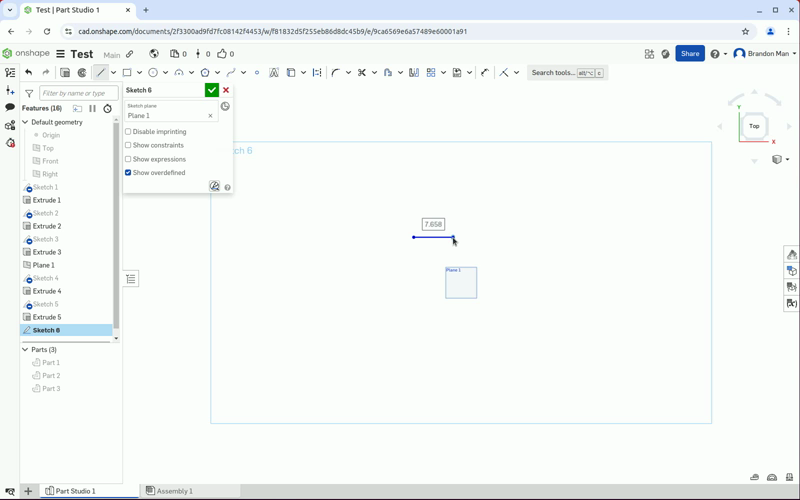
key(a)
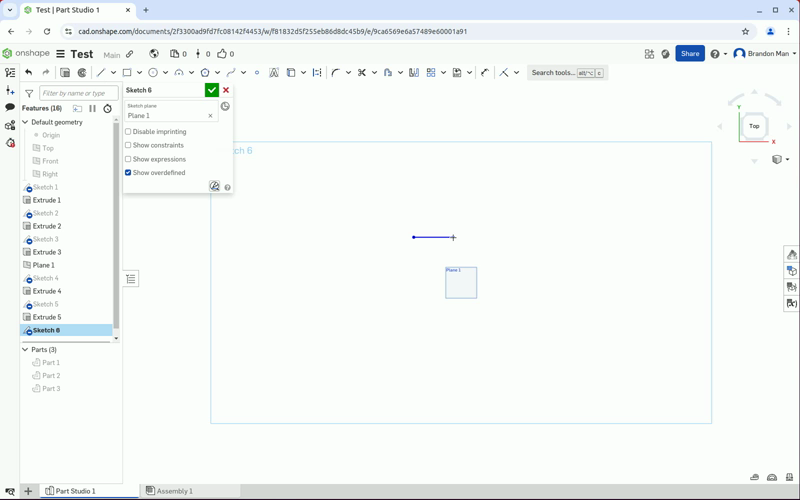
mouse_move(453, 237)
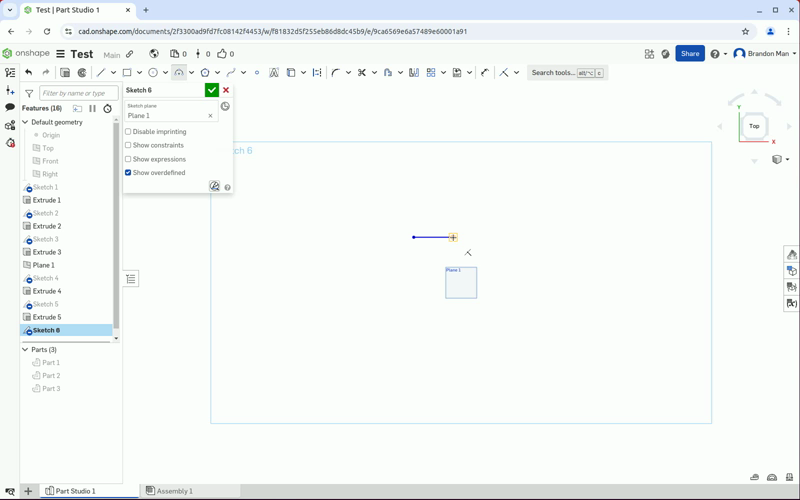
click(453, 237)
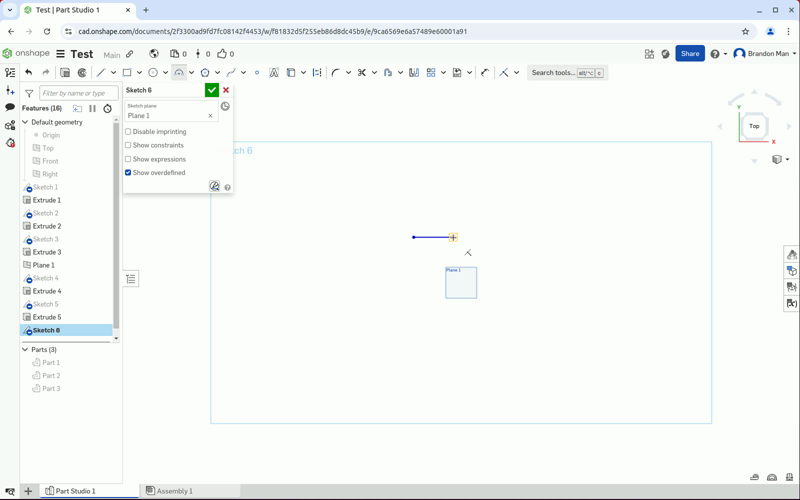
mouse_move(413, 237)
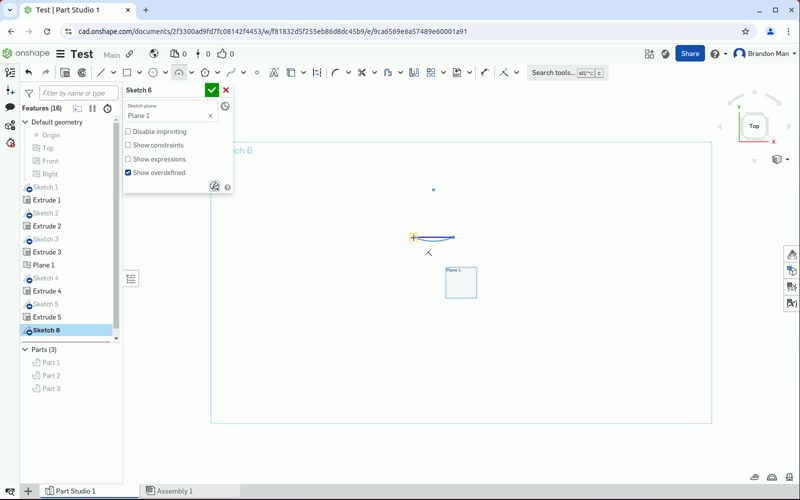
click(413, 237)
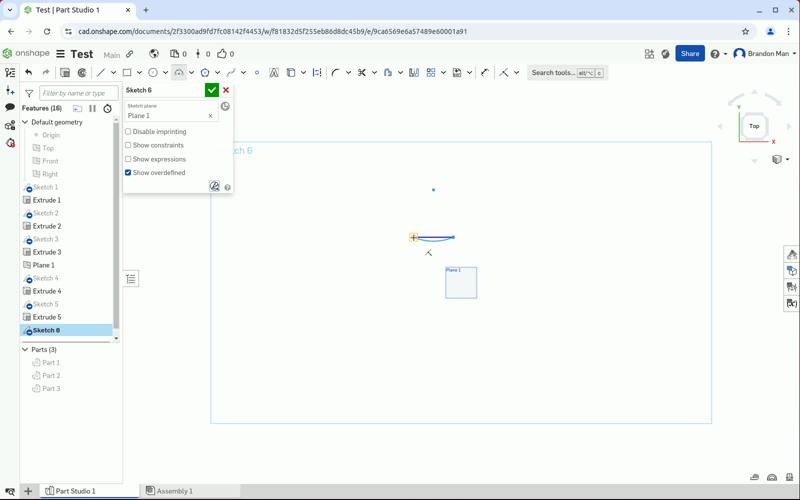
key_down(shift)
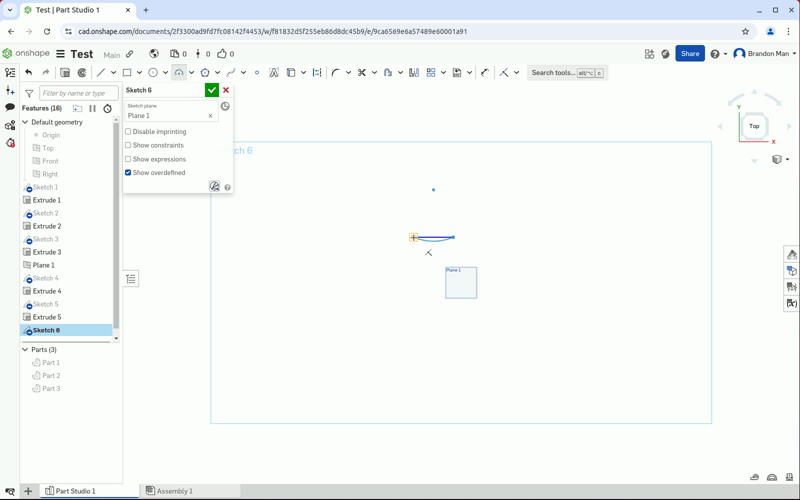
mouse_move(433, 226)
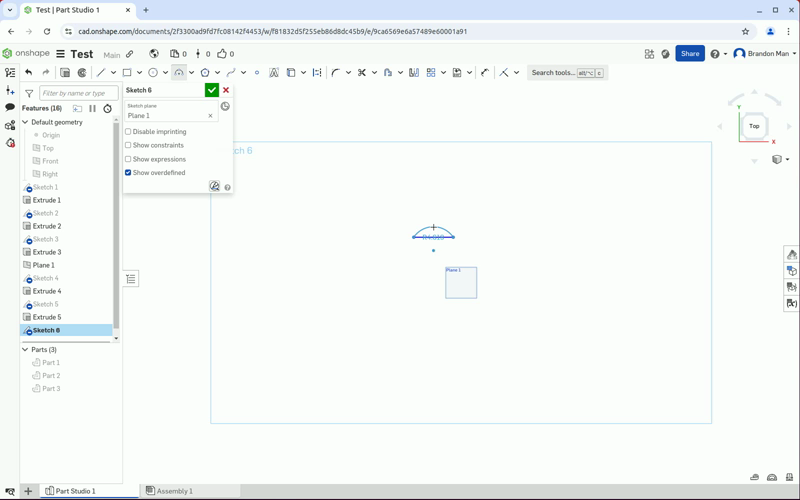
click(433, 226)
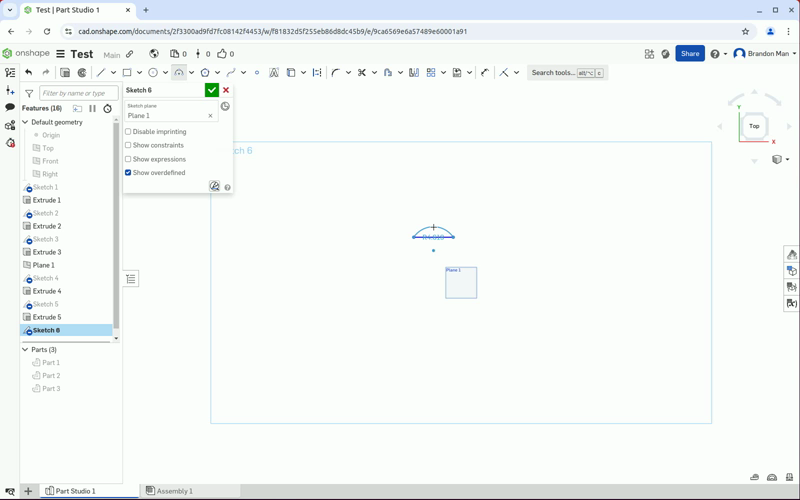
key_up(shift)
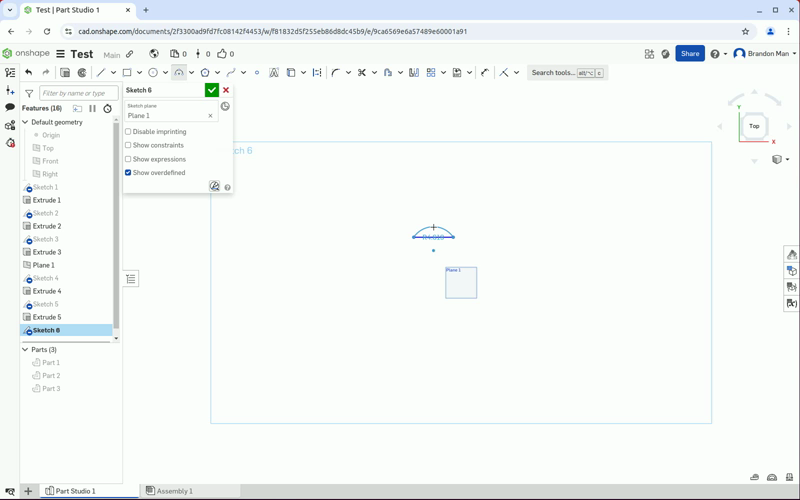
key(esc)
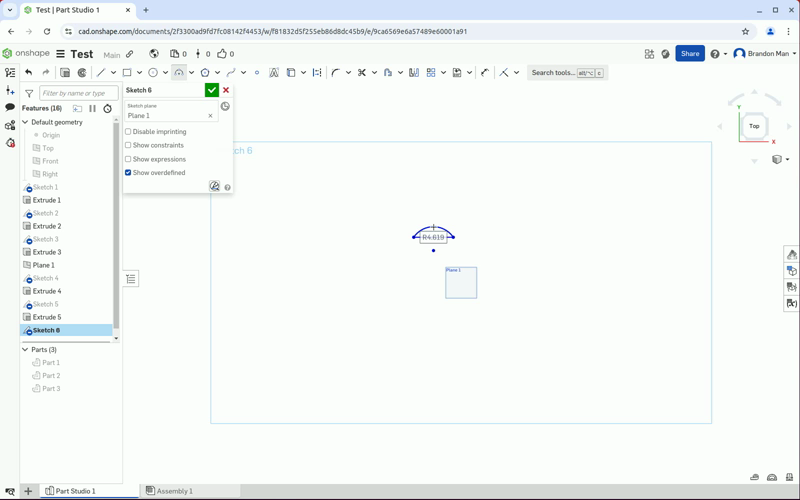
mouse_move(427, 231)
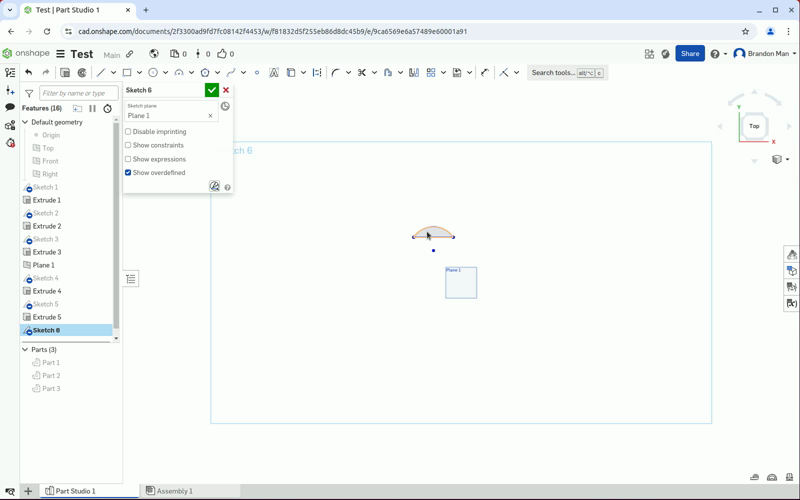
scroll(6)
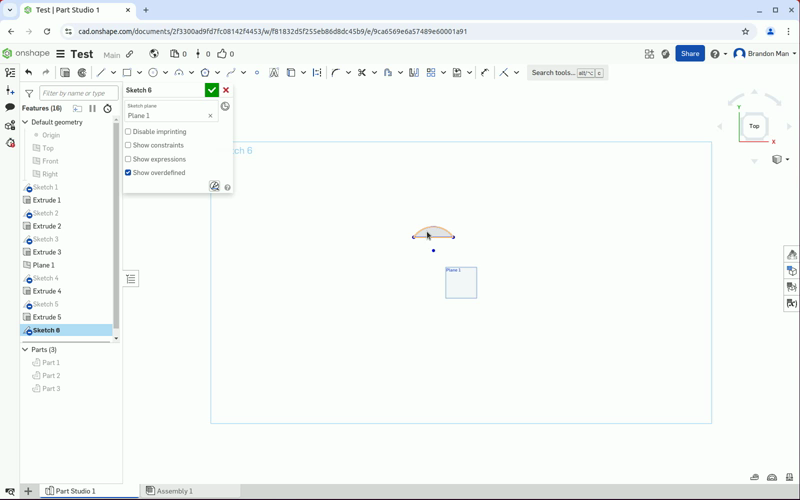
scroll(6)
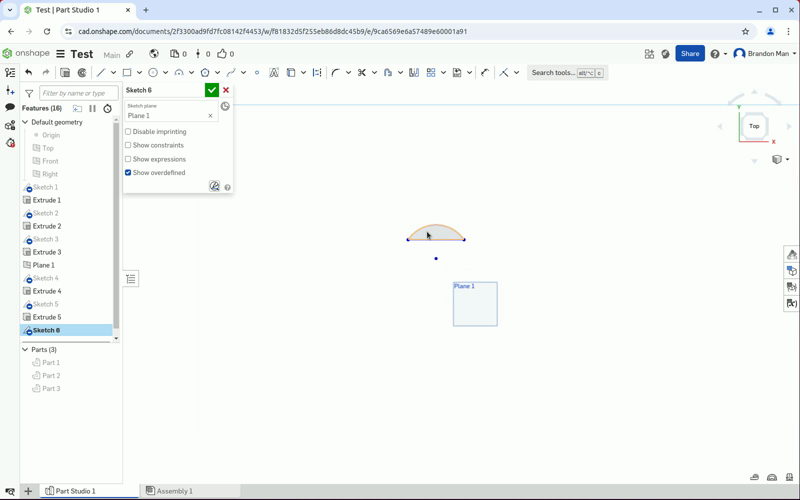
scroll(6)
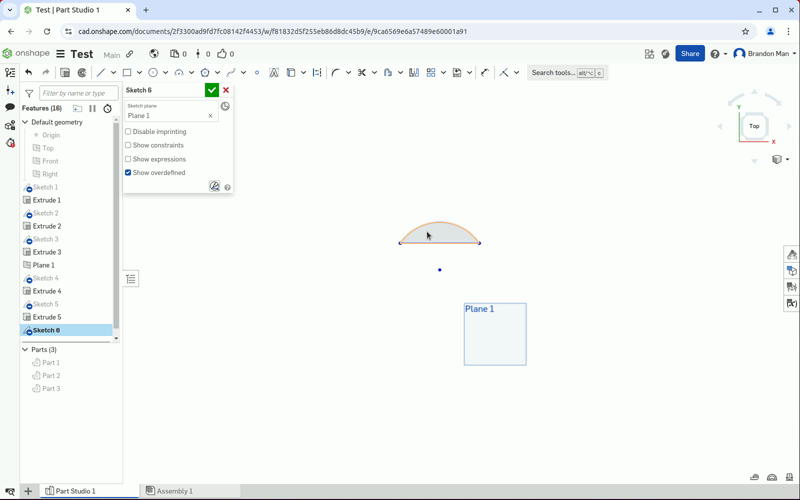
scroll(6)
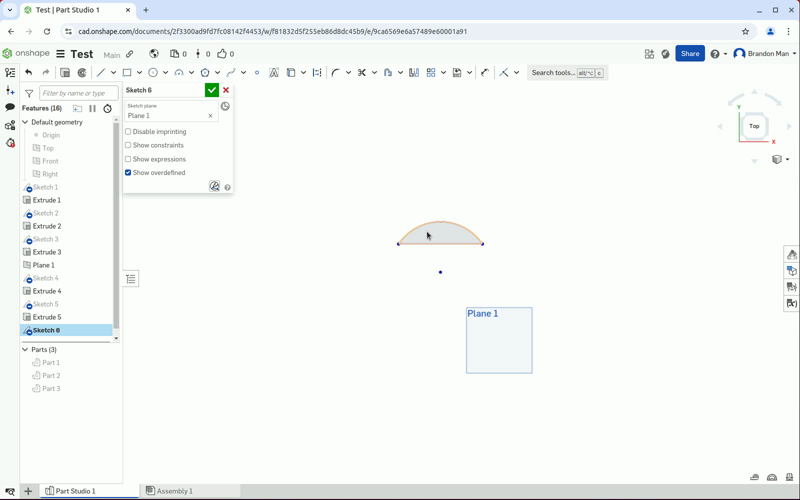
scroll(6)
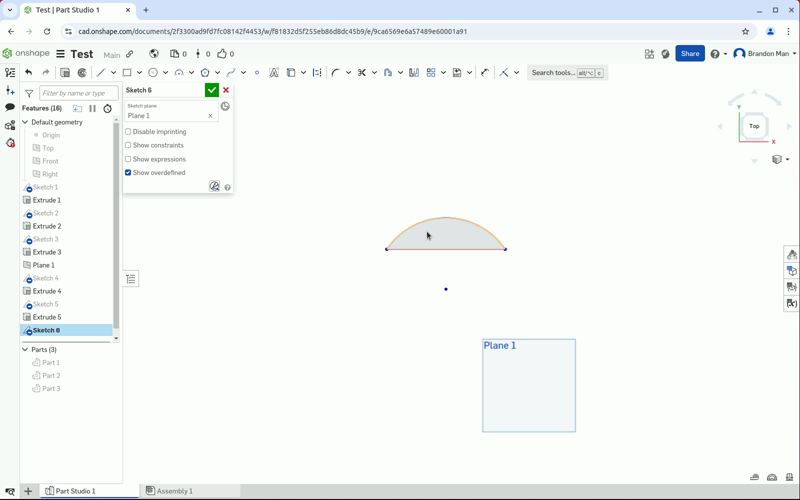
scroll(6)
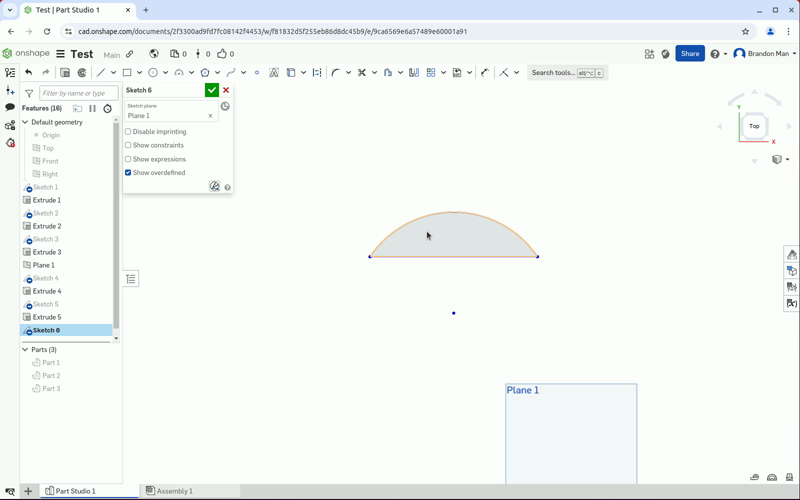
scroll(6)
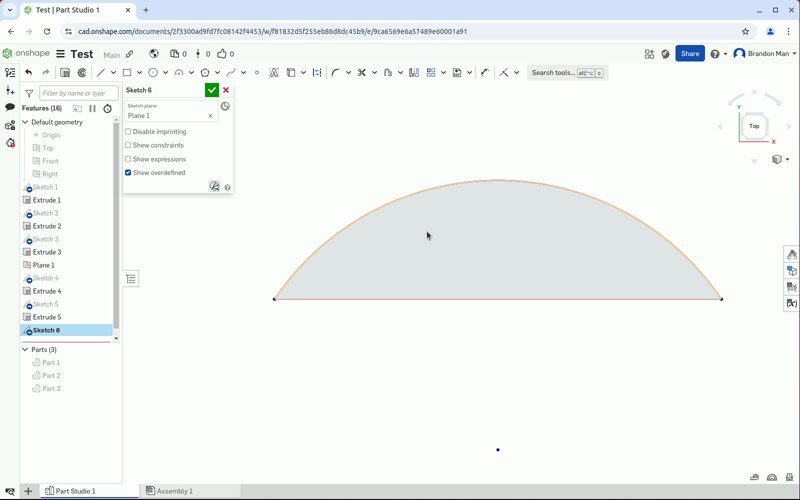
click(427, 231)
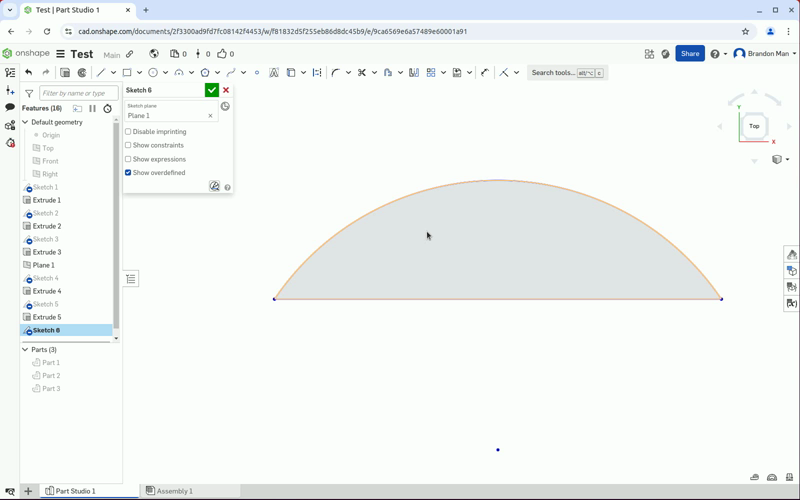
scroll(-6)
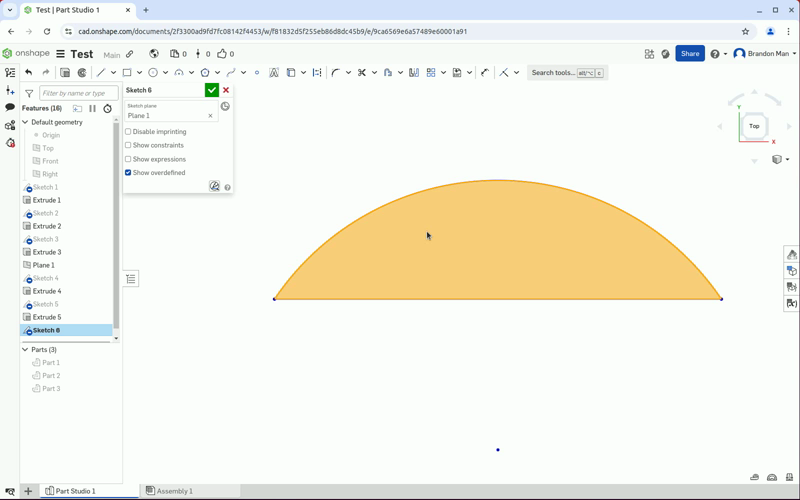
scroll(-6)
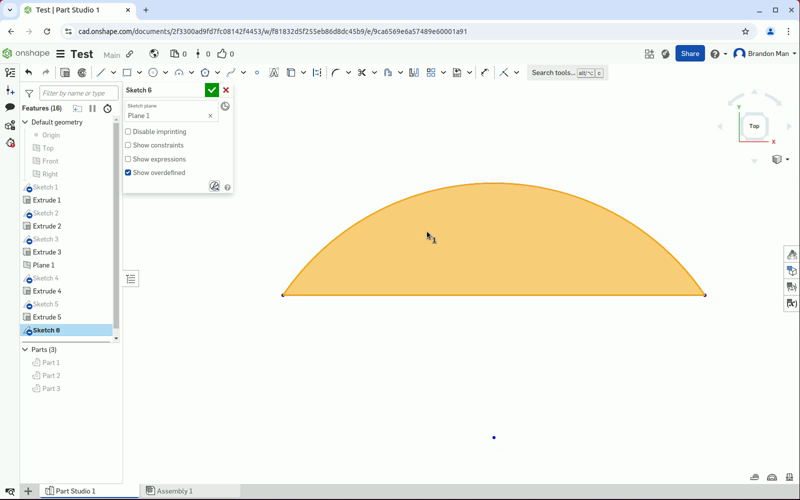
scroll(-6)
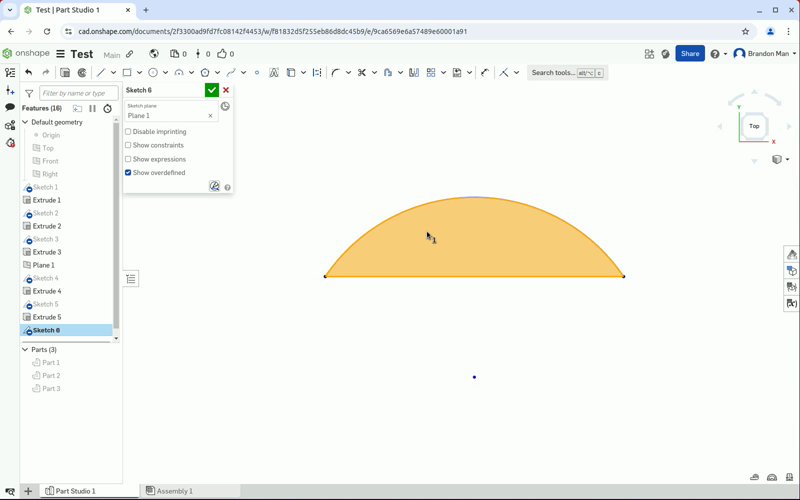
scroll(-6)
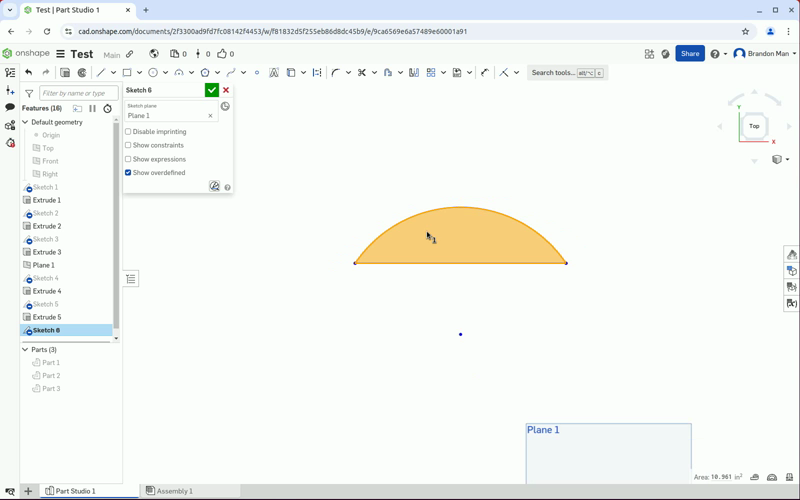
scroll(-6)
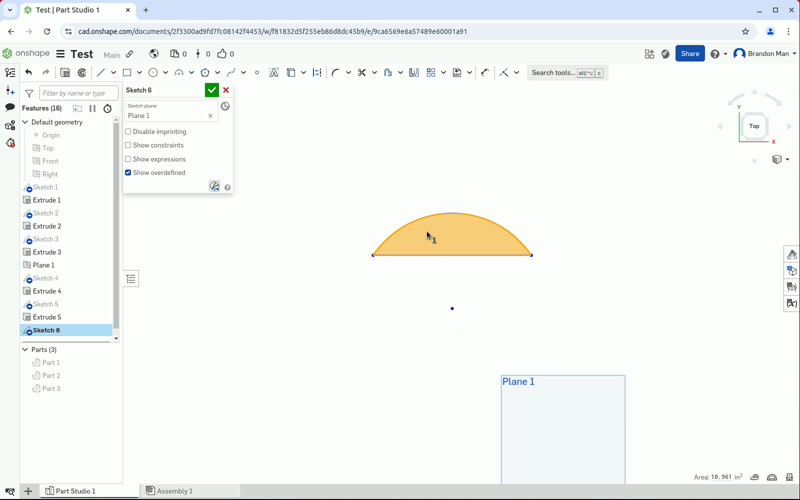
scroll(-6)
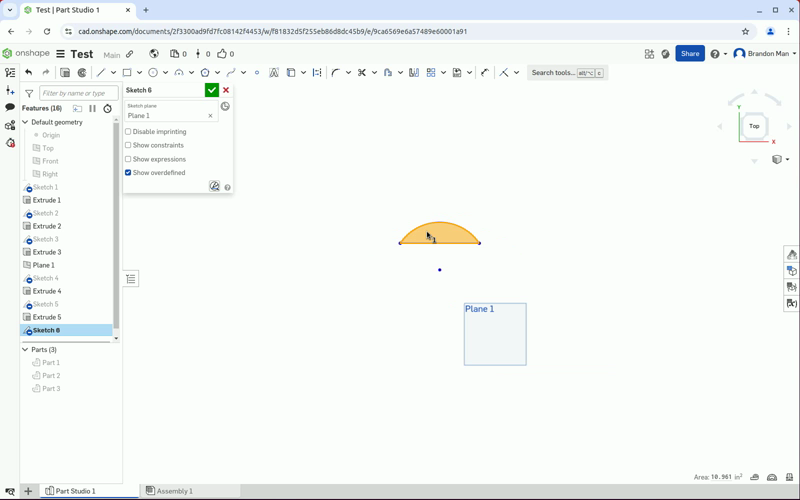
scroll(-6)
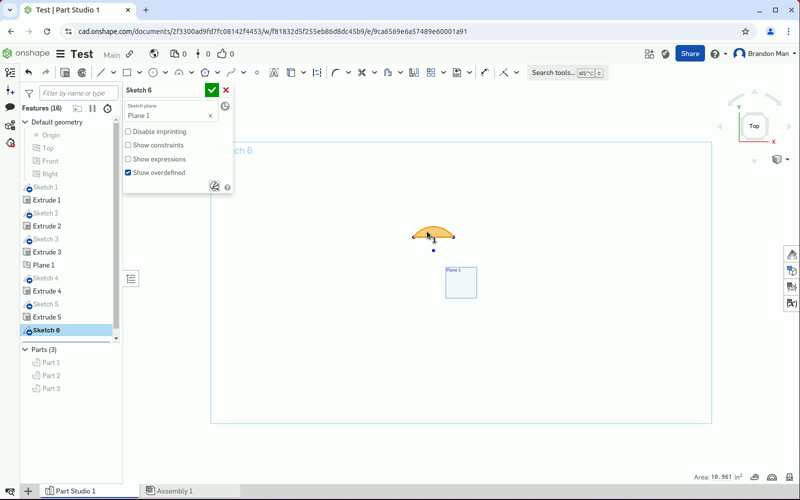
mouse_move(73, 352)
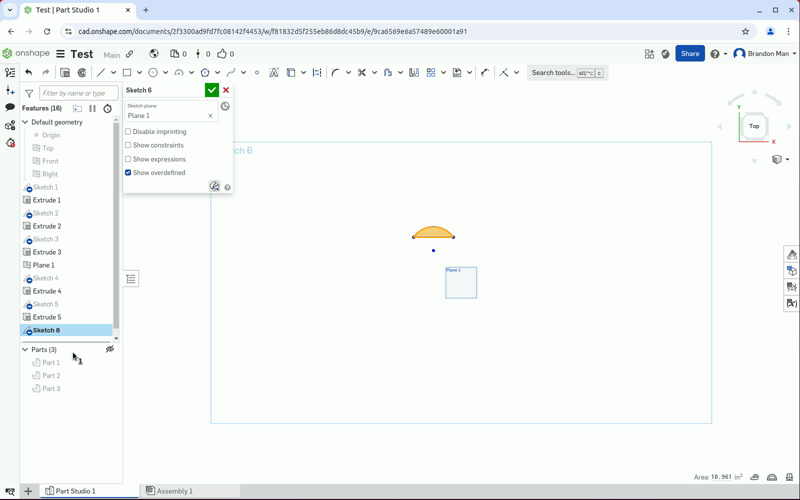
key(shift+y)
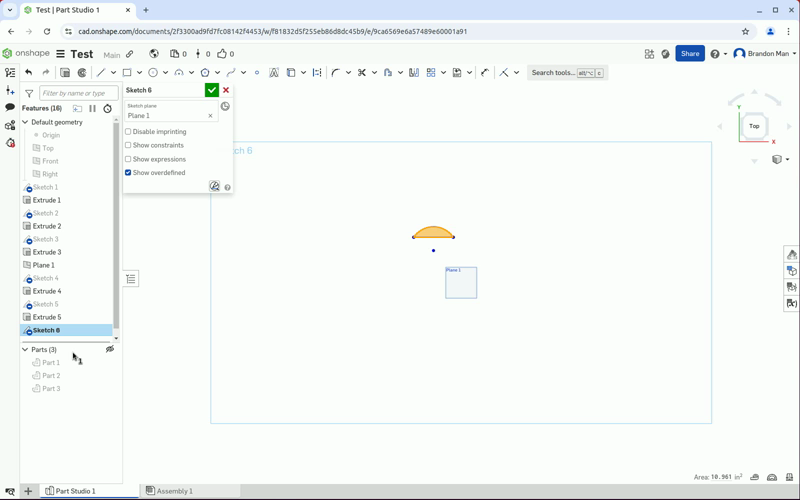
key(shift+e)
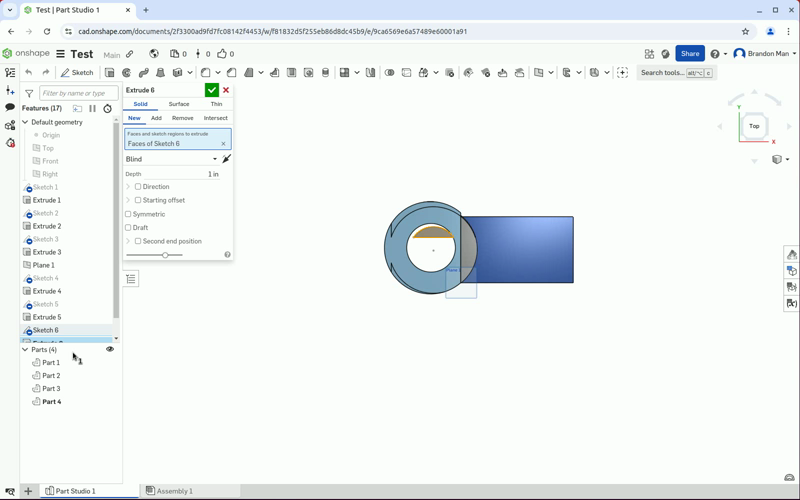
mouse_move(143, 106)
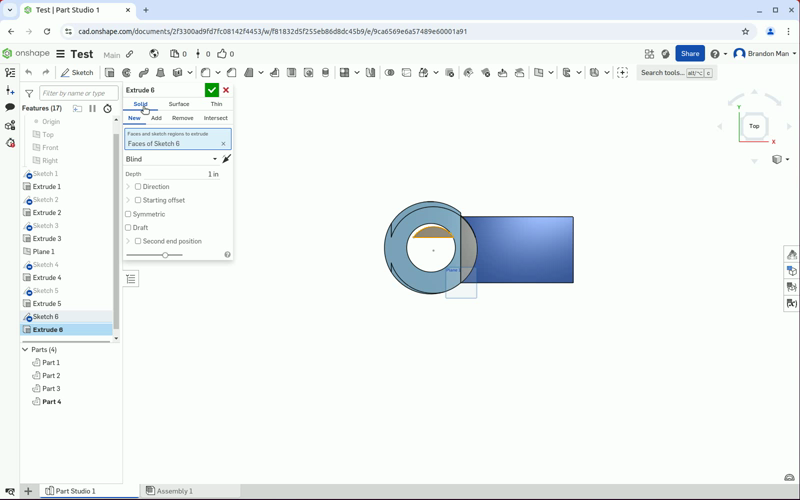
click(143, 106)
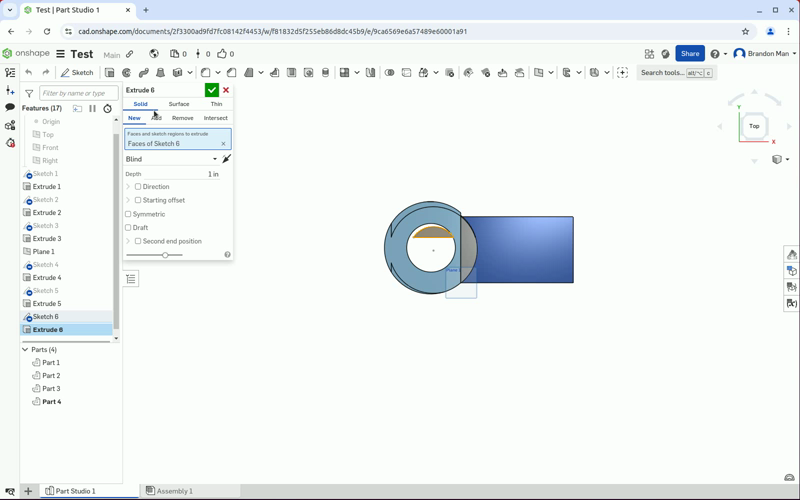
mouse_move(186, 120)
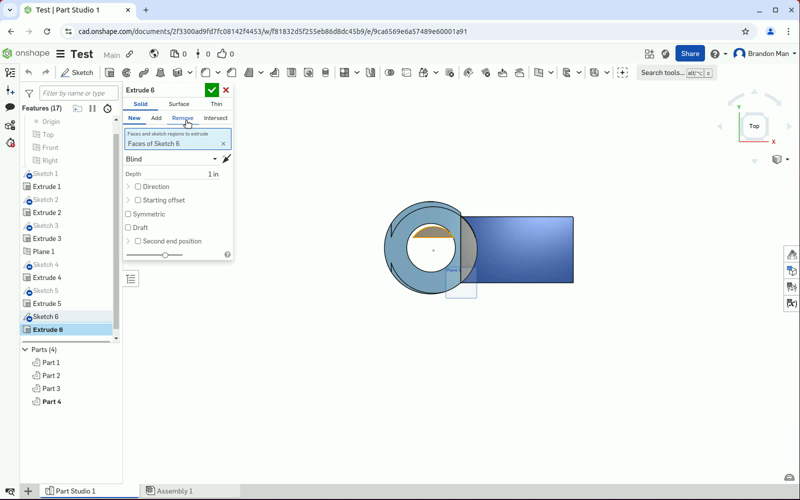
click(186, 120)
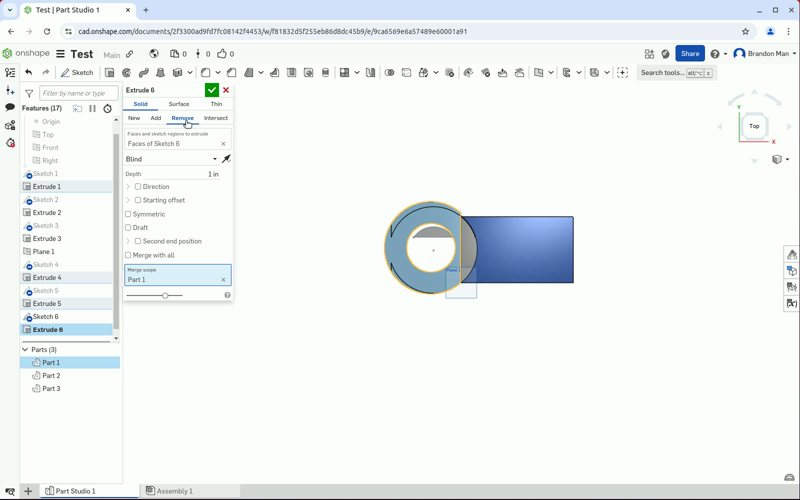
key(tab, 4)
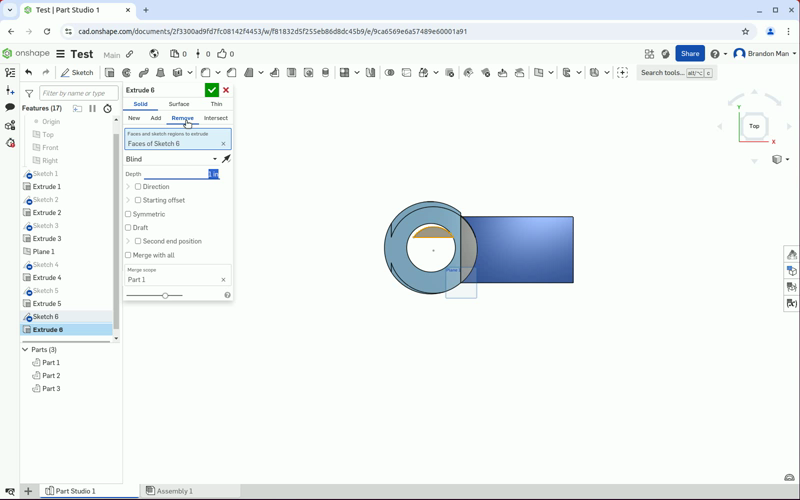
text(1.685)
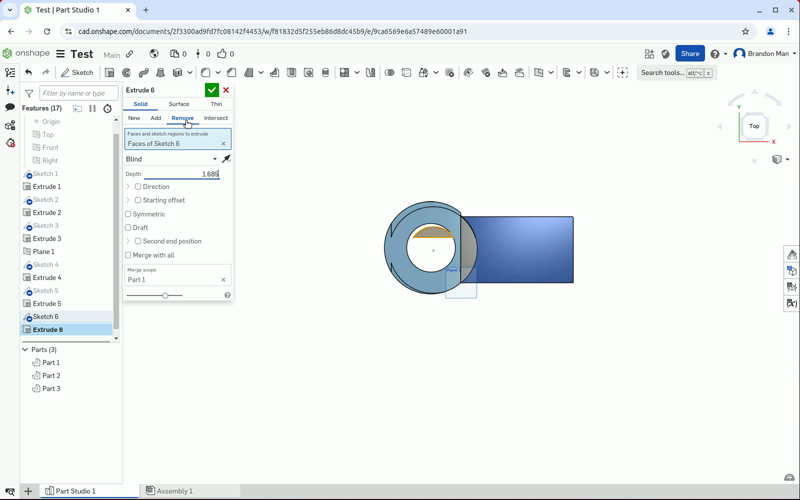
key(tab, 6)
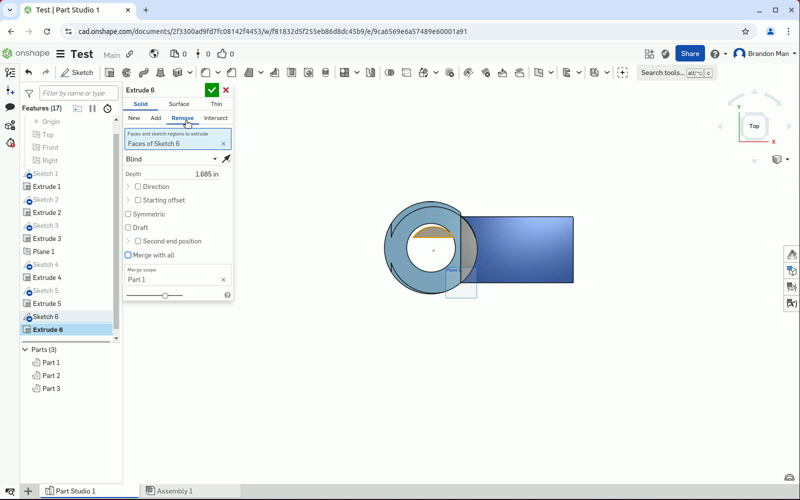
key(space)
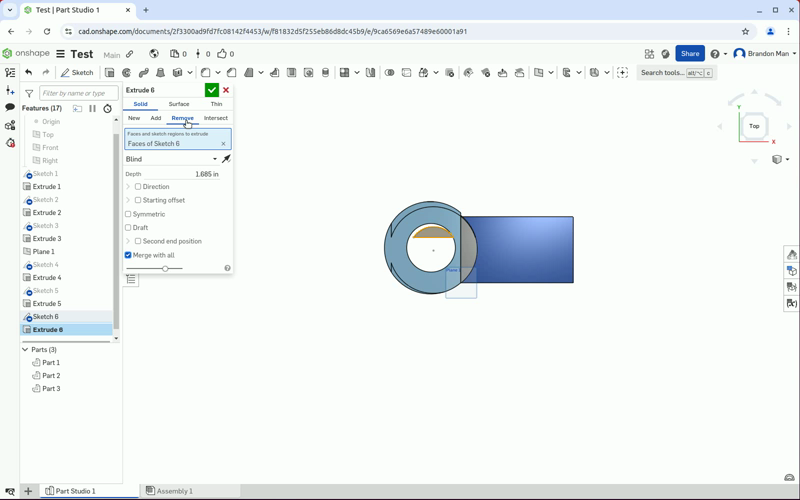
key(enter)
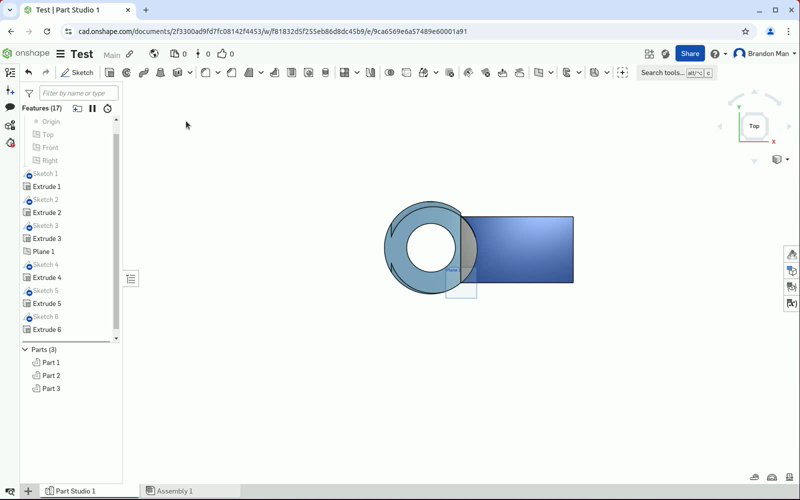
key(shift+h)
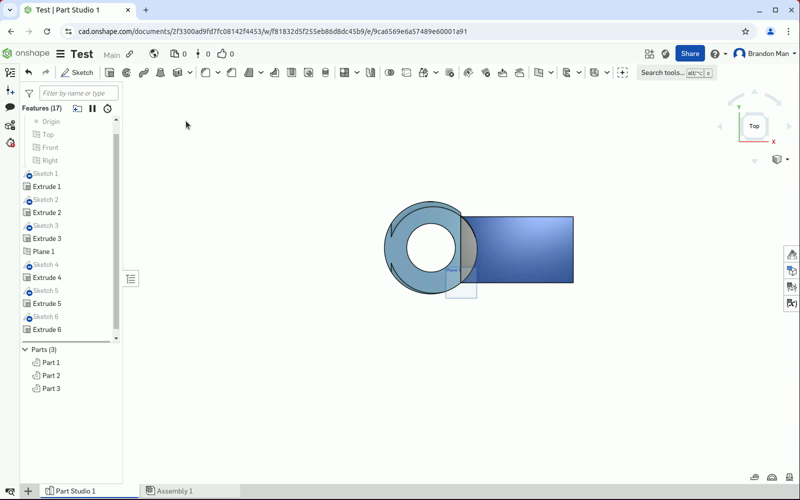
key(shift+h)
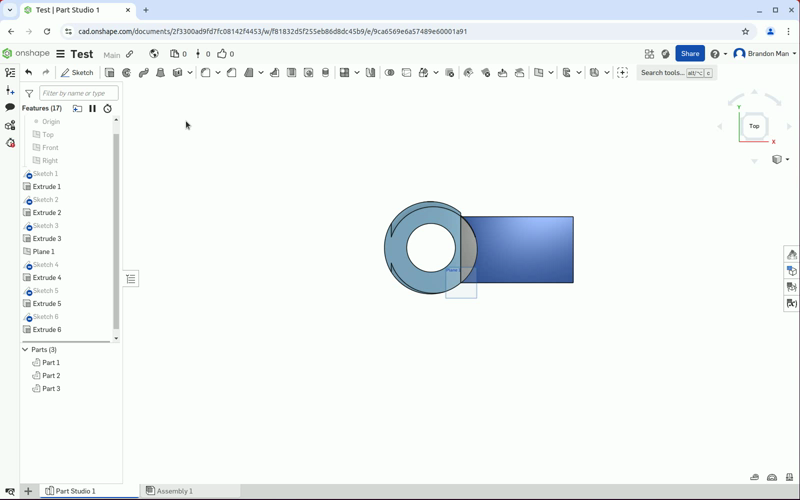
mouse_move(69, 176)
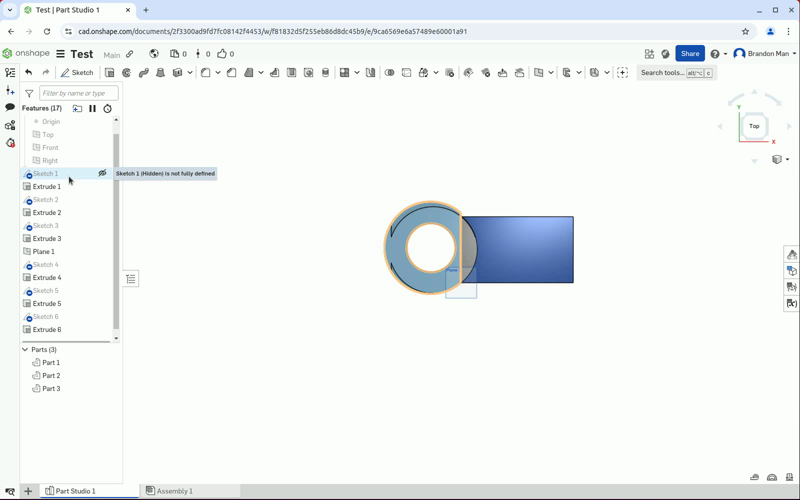
click(69, 176)
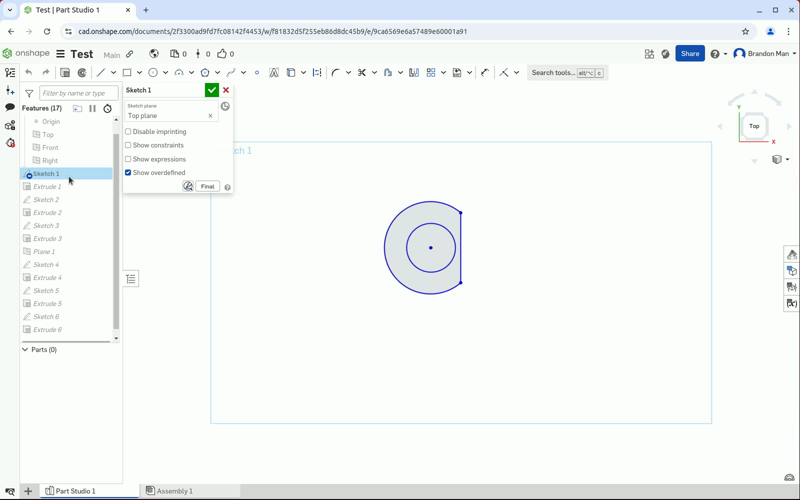
mouse_move(229, 92)
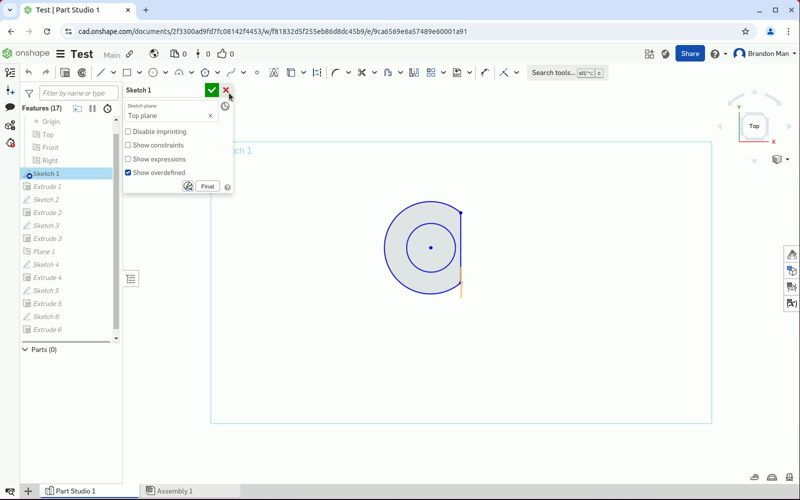
click(229, 92)
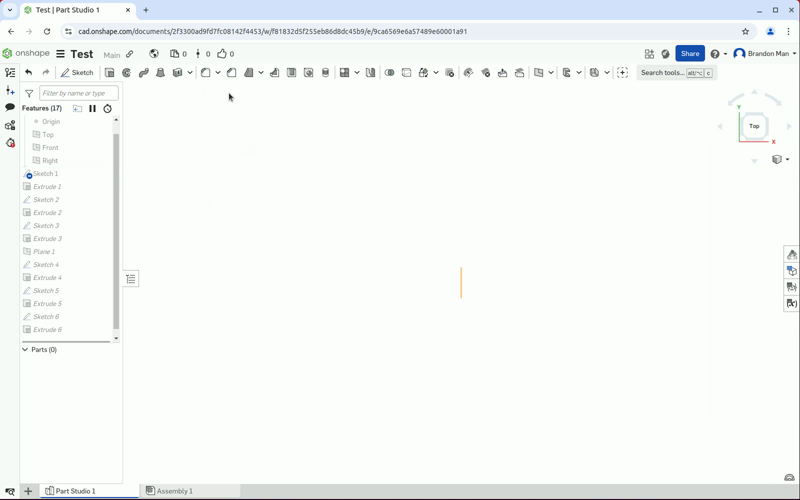
key(shift+s)
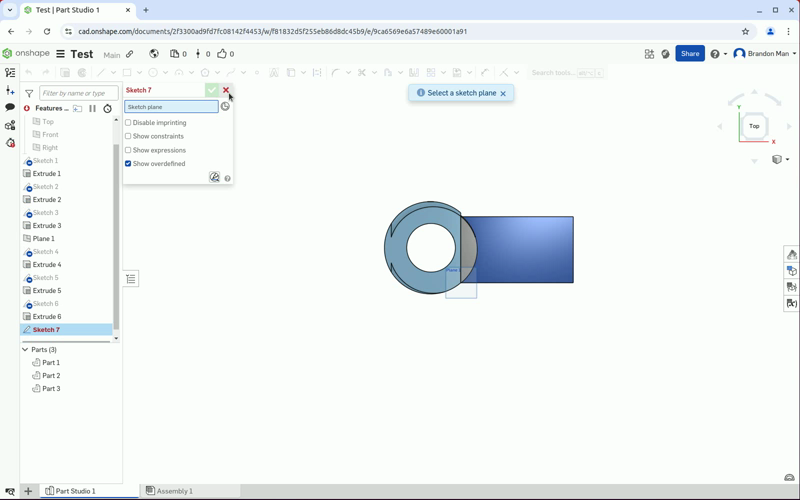
mouse_move(69, 241)
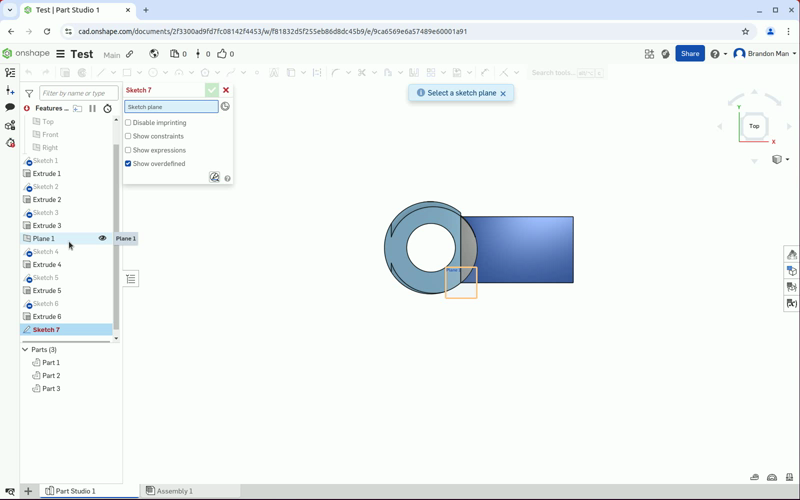
click(69, 241)
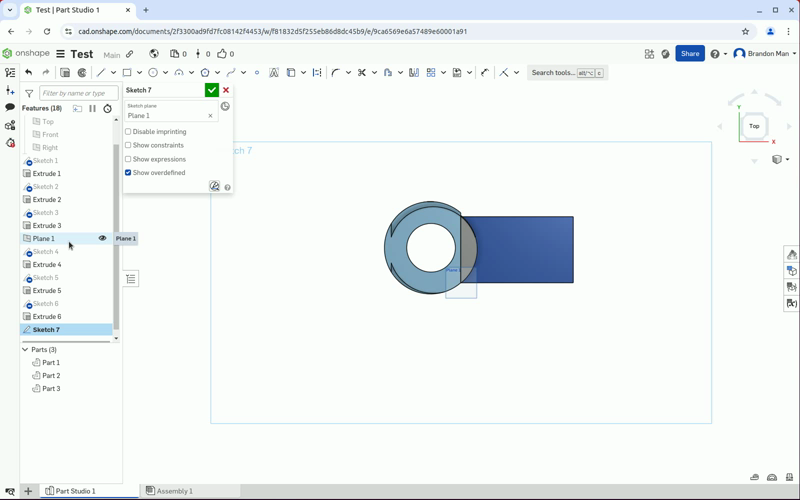
mouse_move(73, 352)
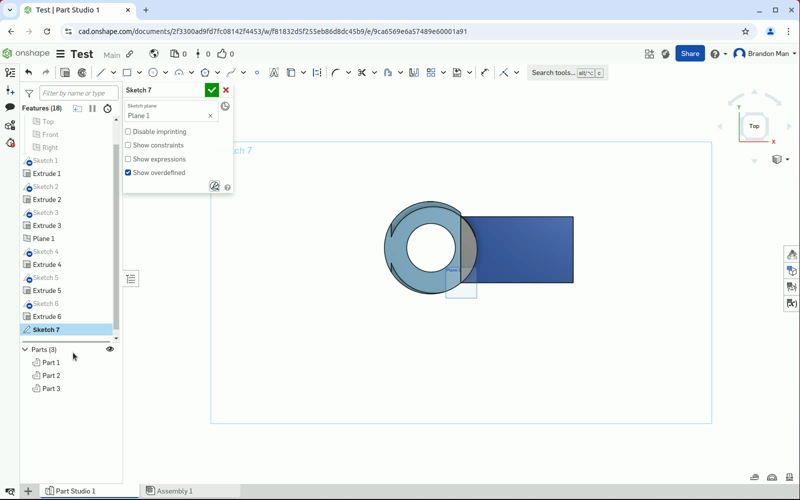
key(y)
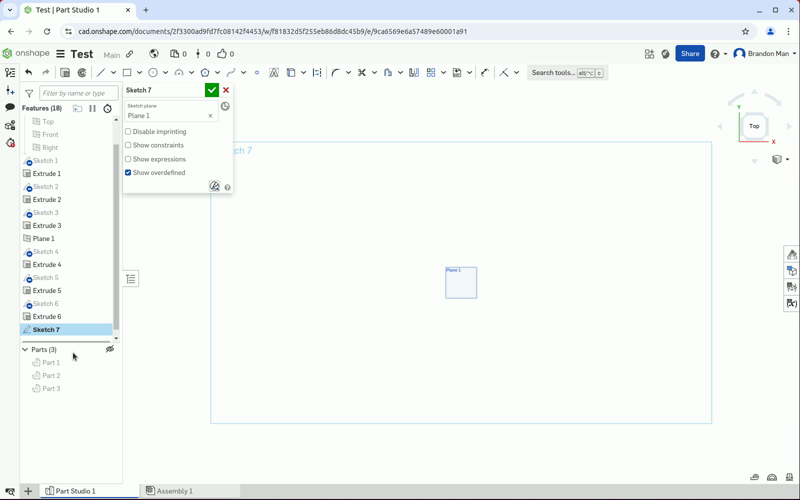
key(a)
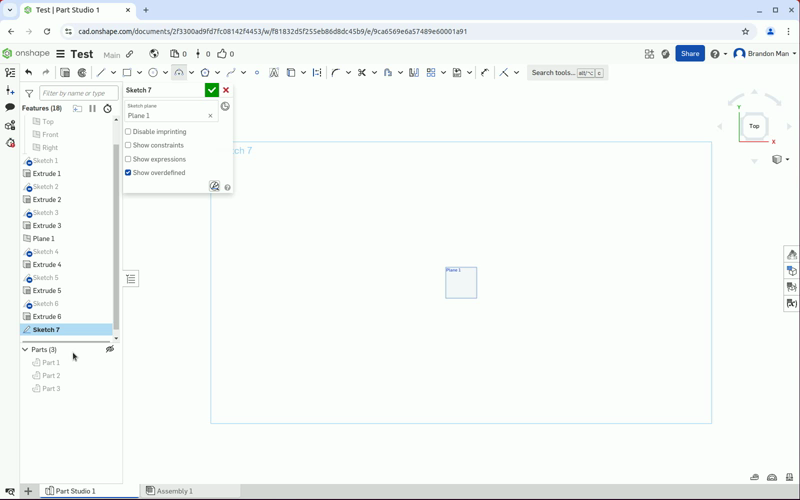
key_down(shift)
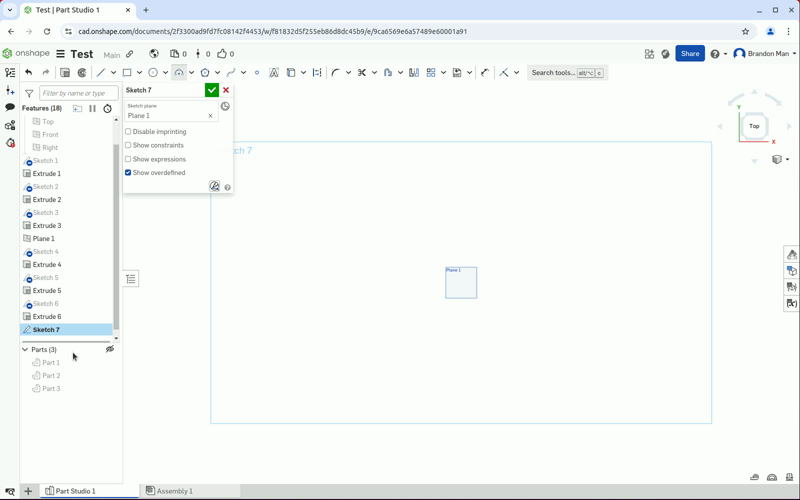
mouse_move(413, 262)
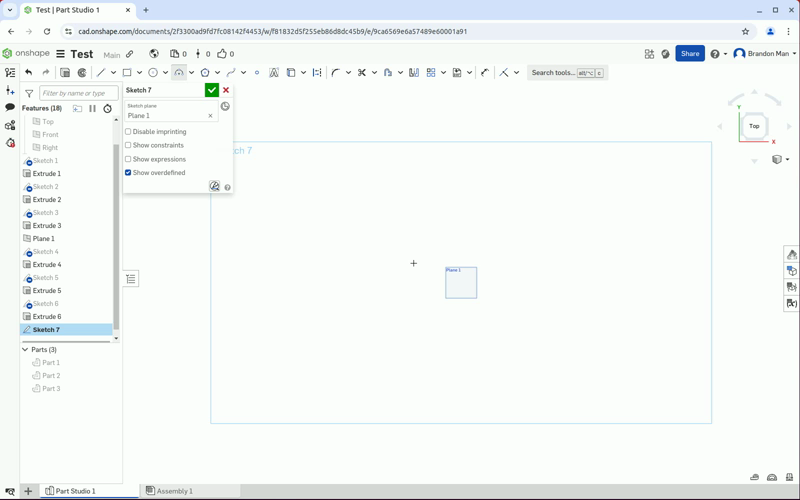
click(413, 262)
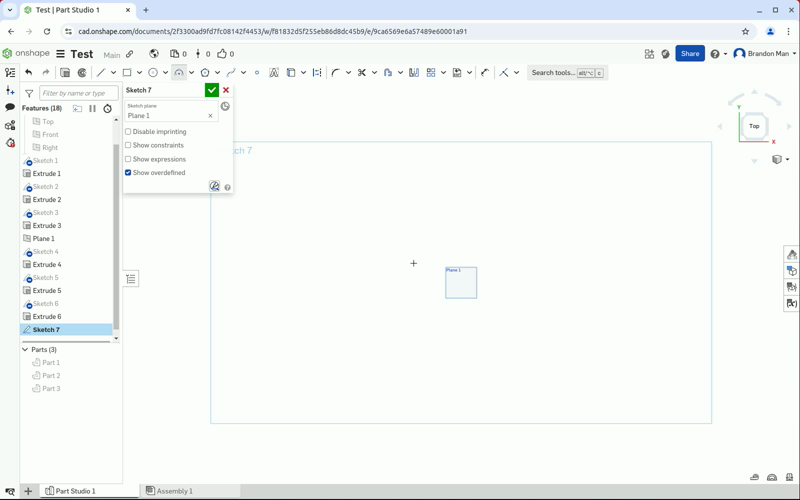
key_up(shift)
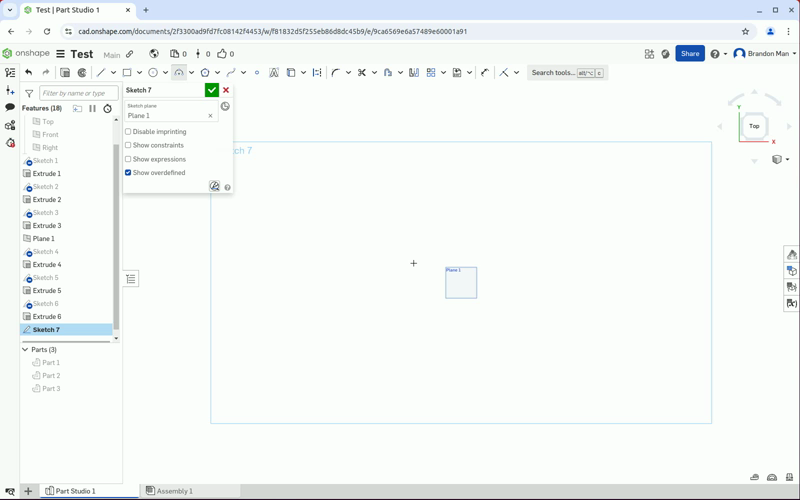
key_down(shift)
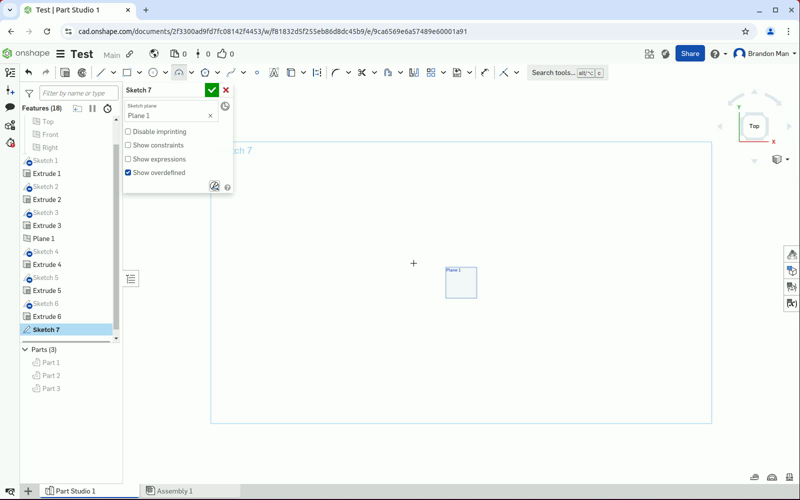
mouse_move(453, 262)
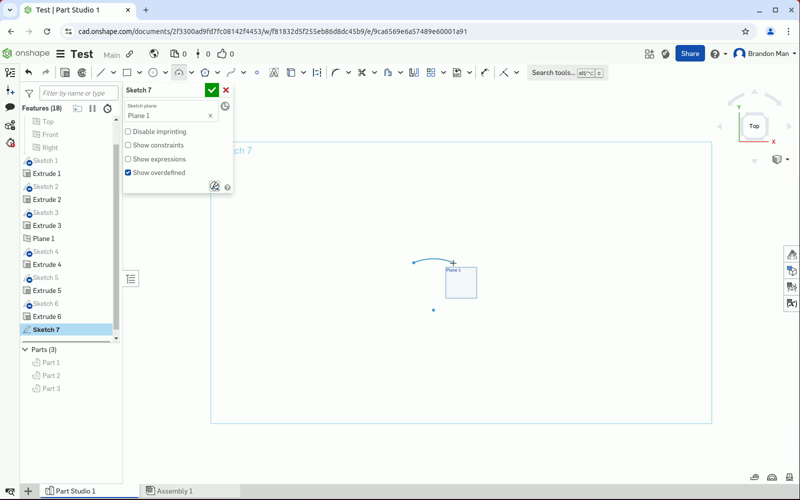
click(453, 262)
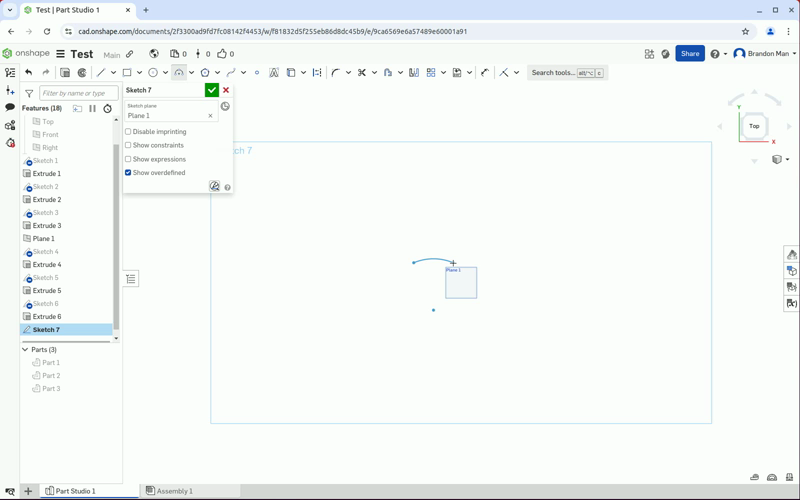
mouse_move(433, 273)
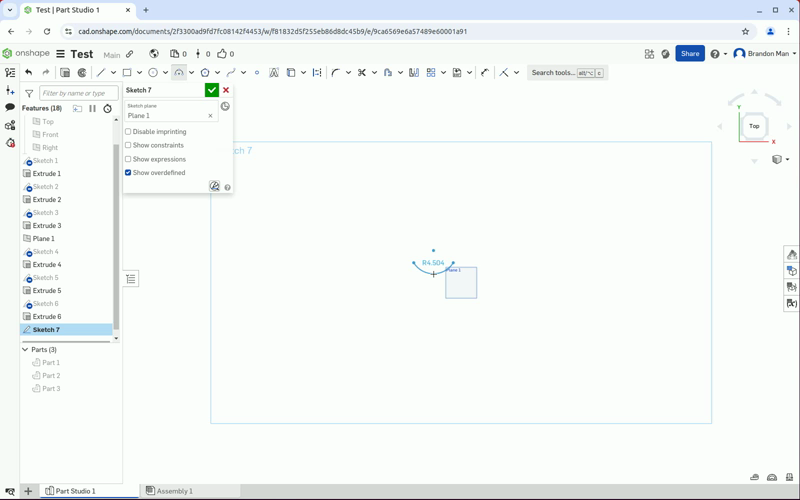
click(433, 273)
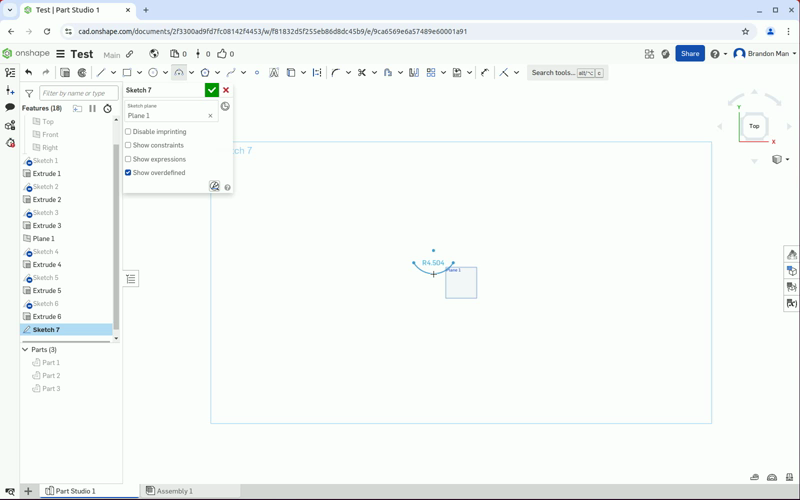
key_up(shift)
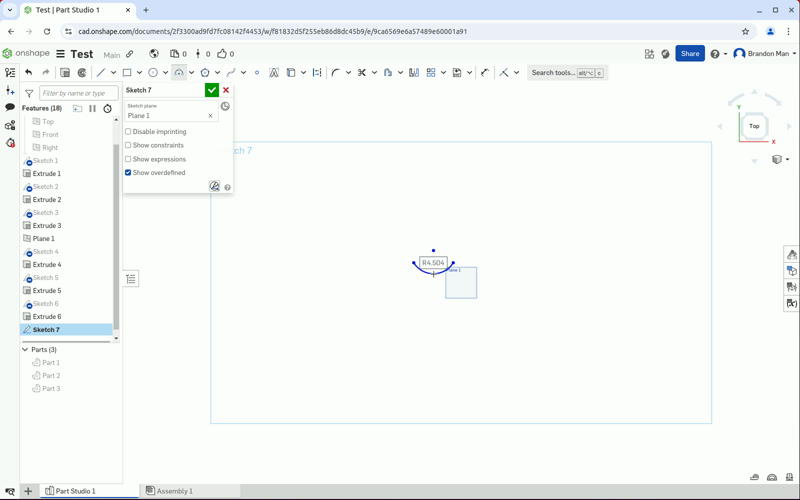
key(esc)
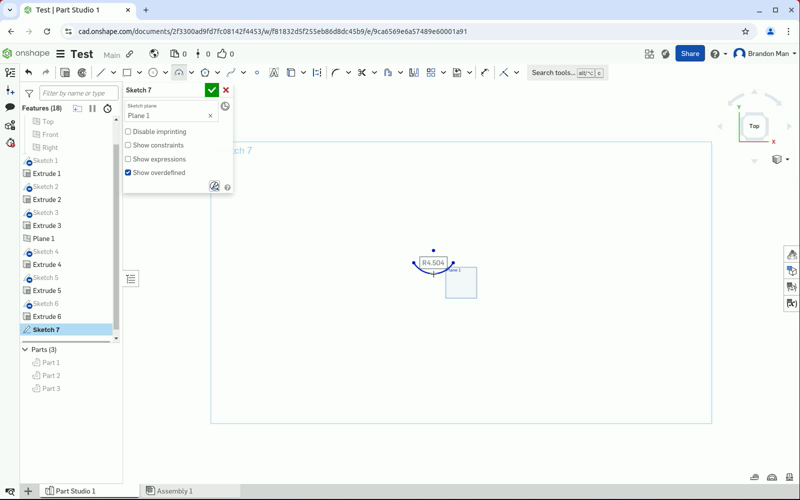
key(l)
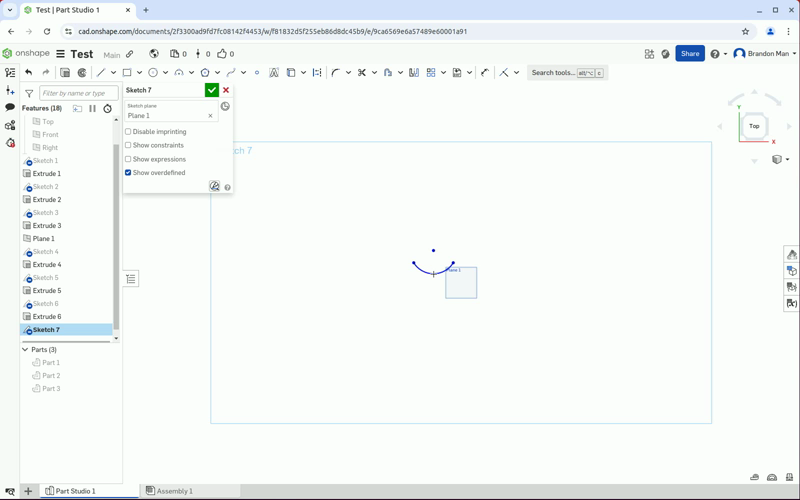
mouse_move(453, 262)
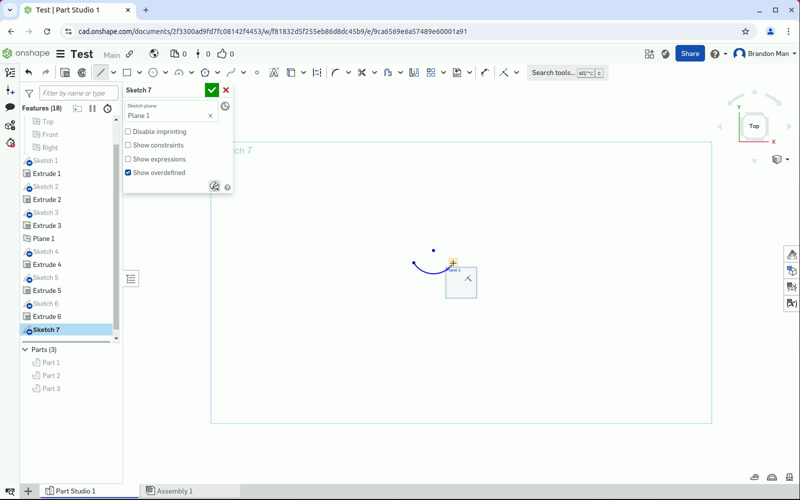
click(453, 262)
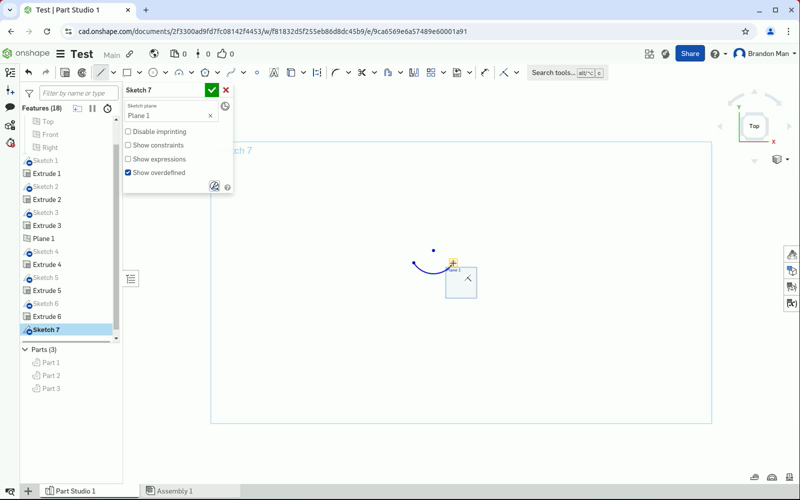
mouse_move(483, 262)
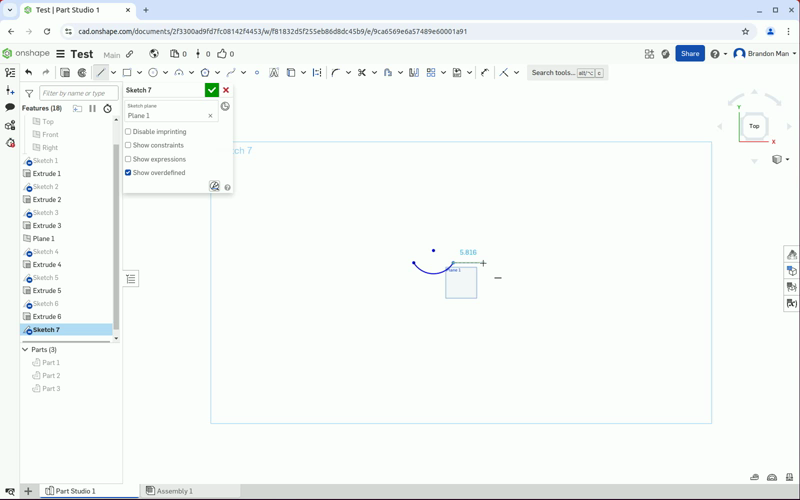
key_down(shift)
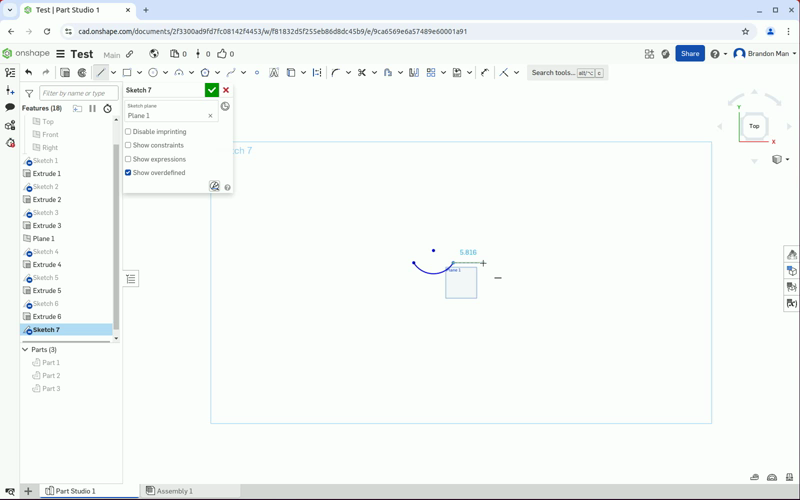
mouse_move(413, 262)
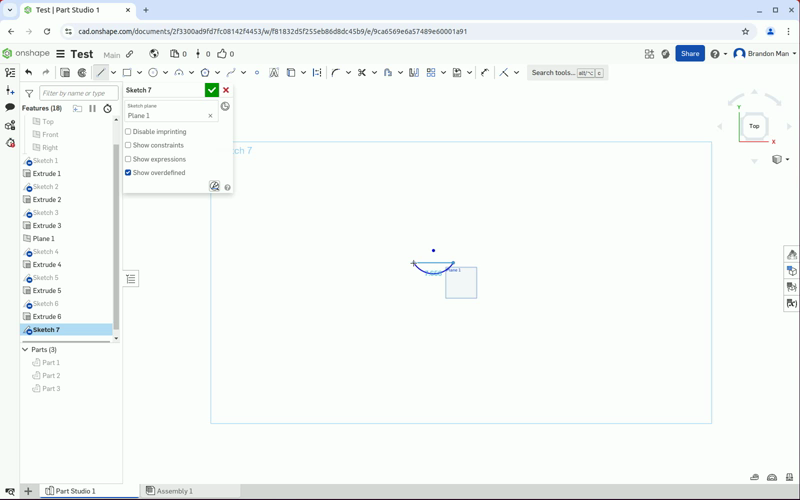
key_up(shift)
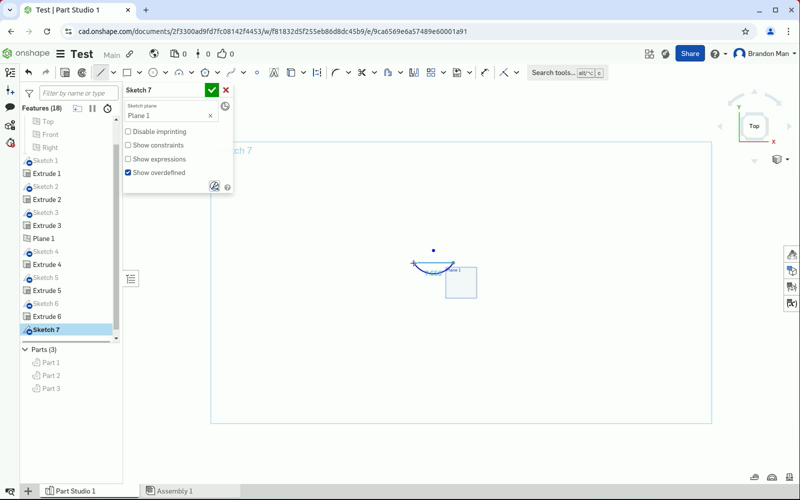
click(413, 262)
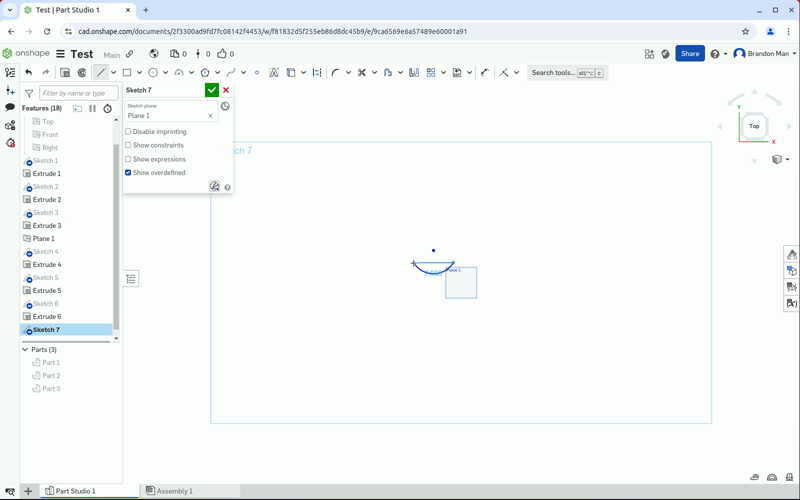
key(esc)
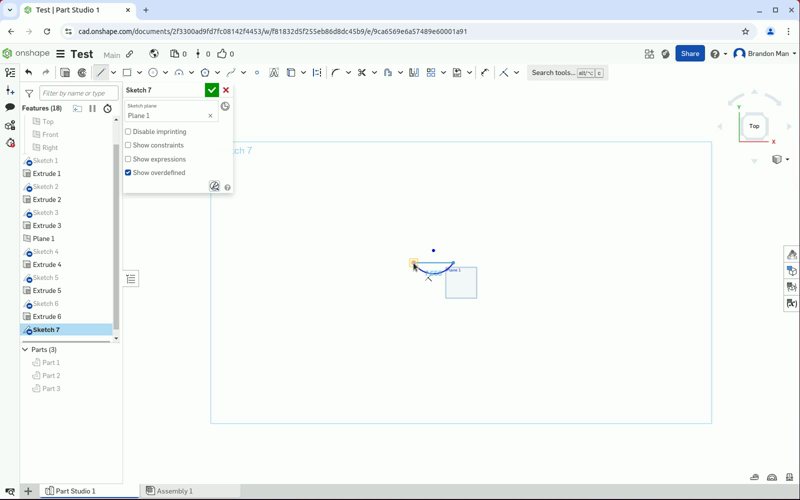
mouse_move(429, 272)
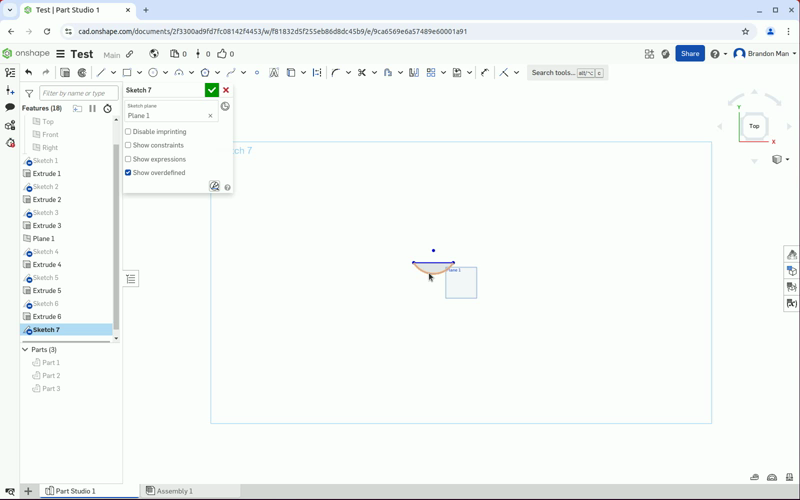
scroll(6)
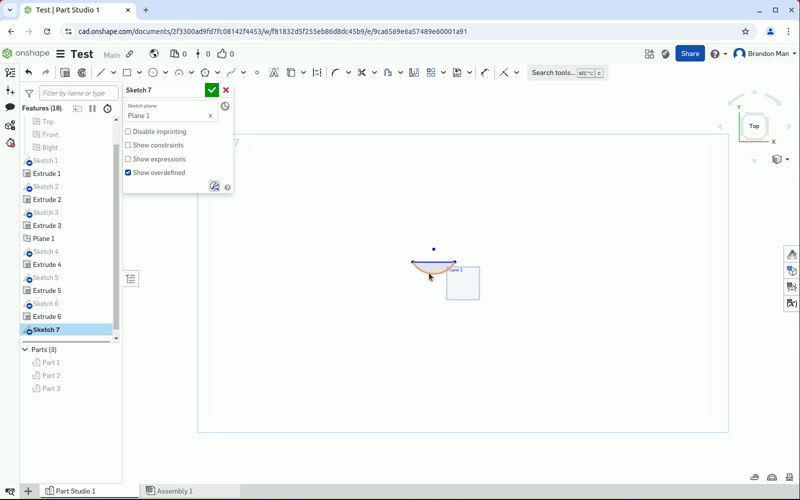
scroll(6)
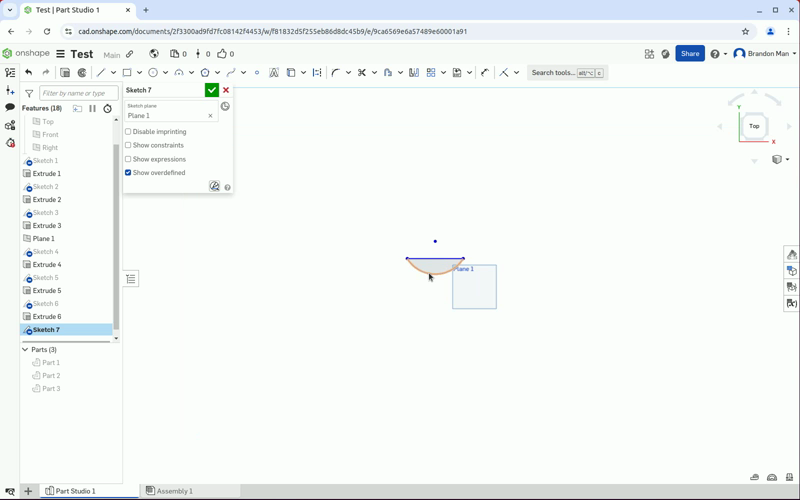
scroll(6)
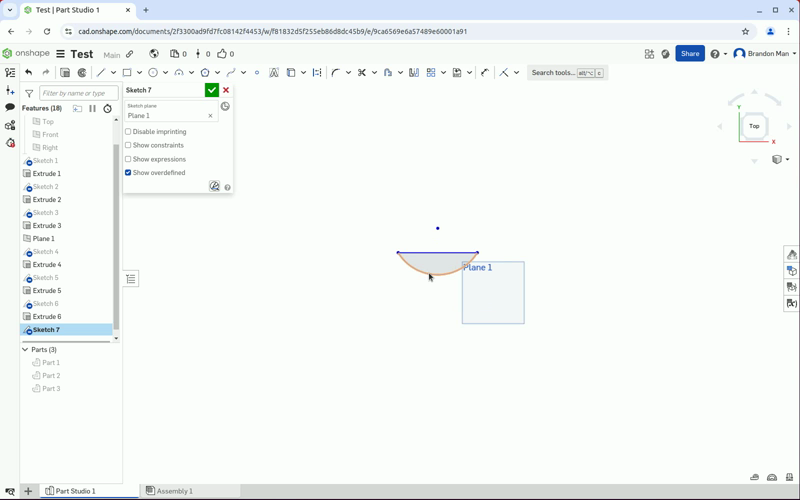
scroll(6)
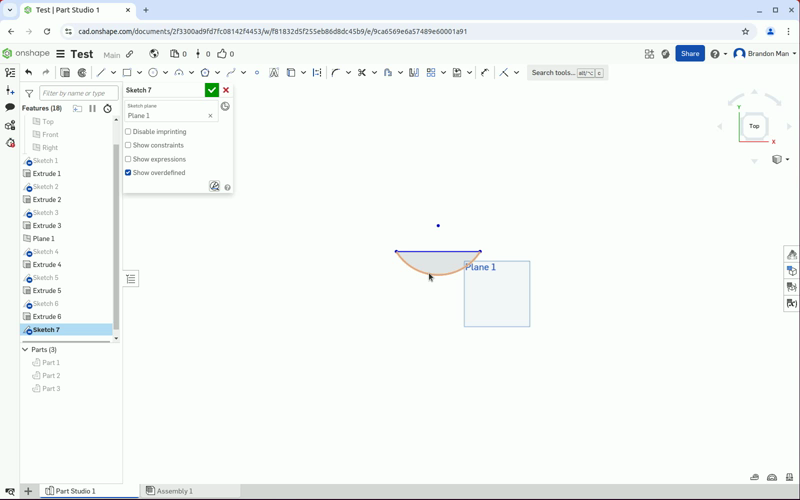
scroll(6)
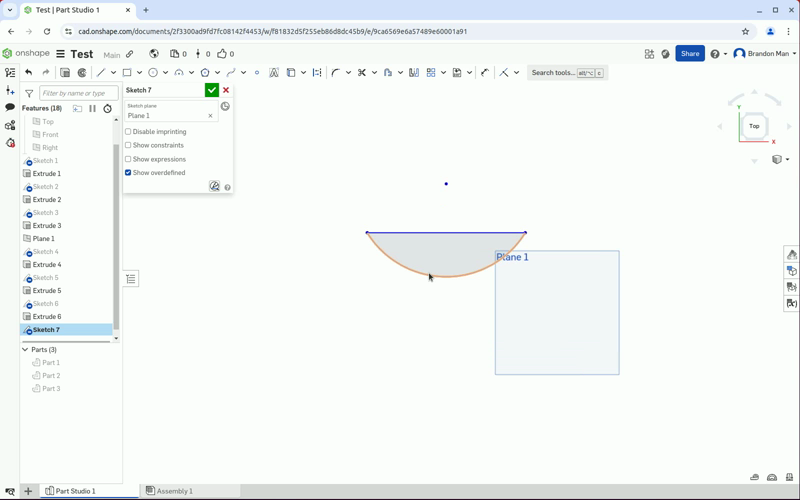
scroll(6)
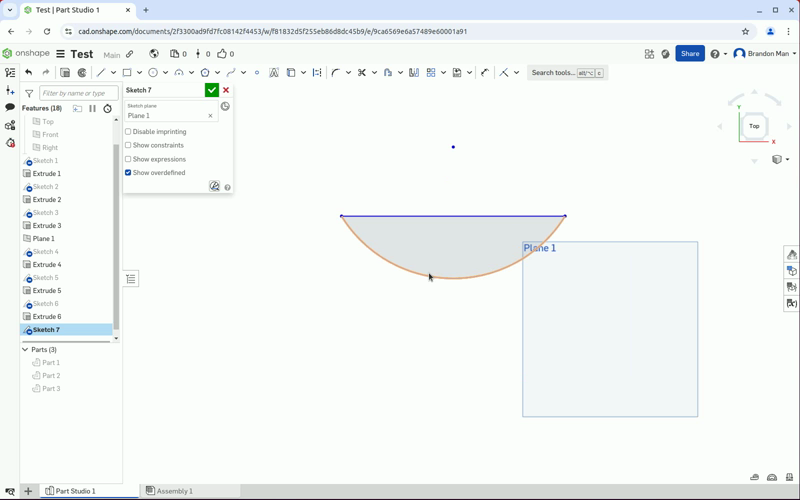
scroll(6)
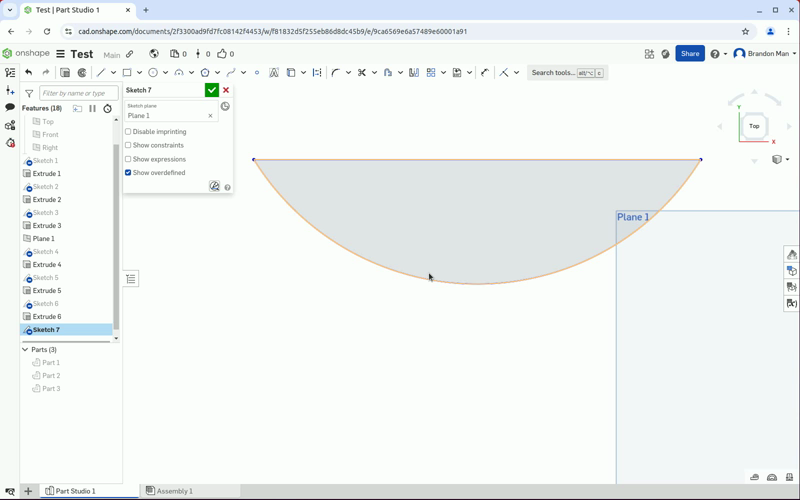
click(429, 272)
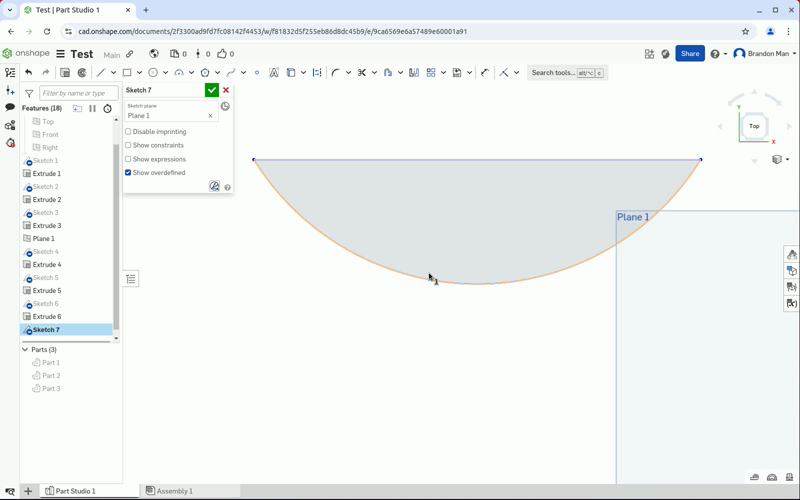
scroll(-6)
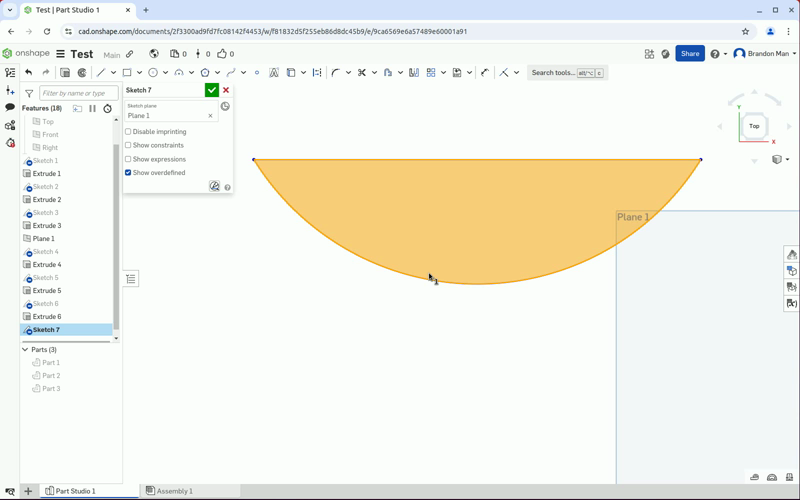
scroll(-6)
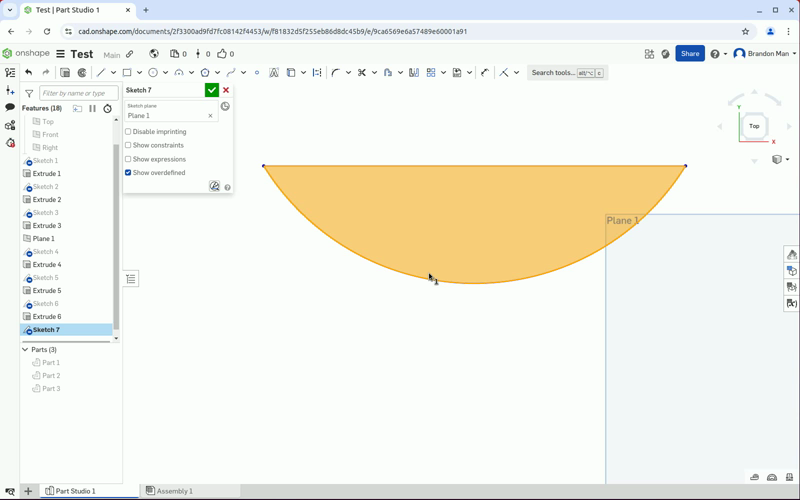
scroll(-6)
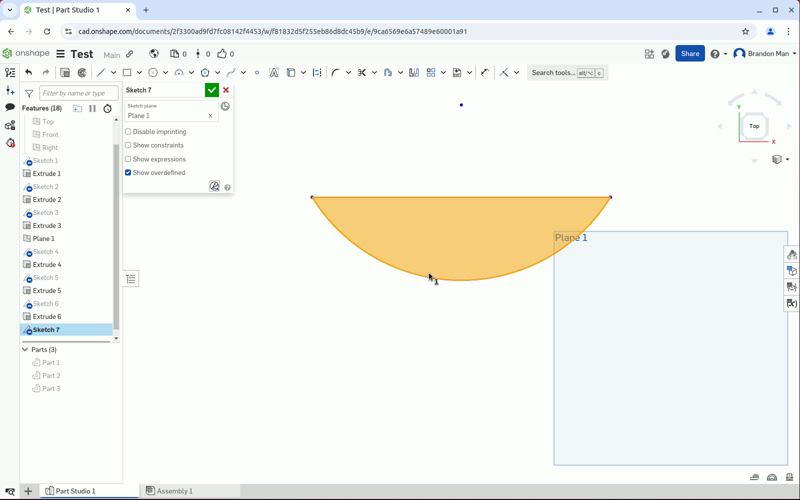
scroll(-6)
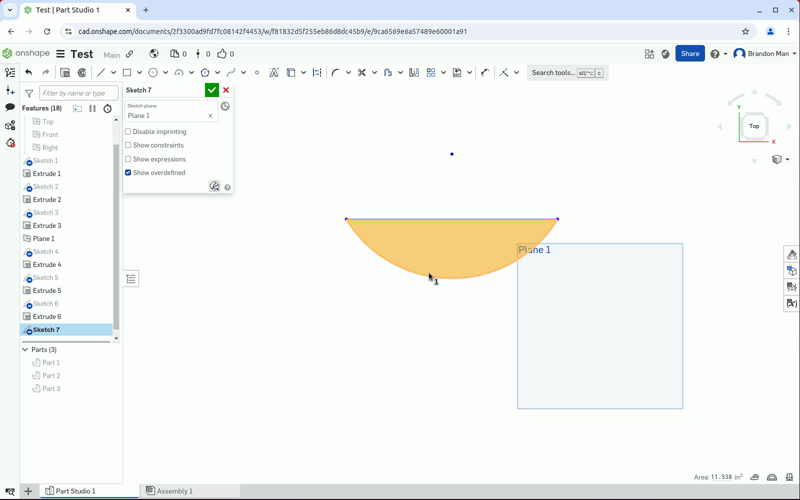
scroll(-6)
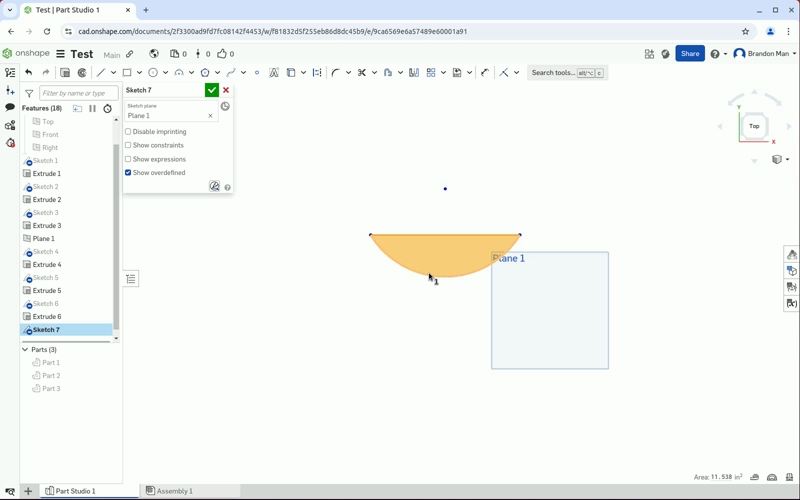
scroll(-6)
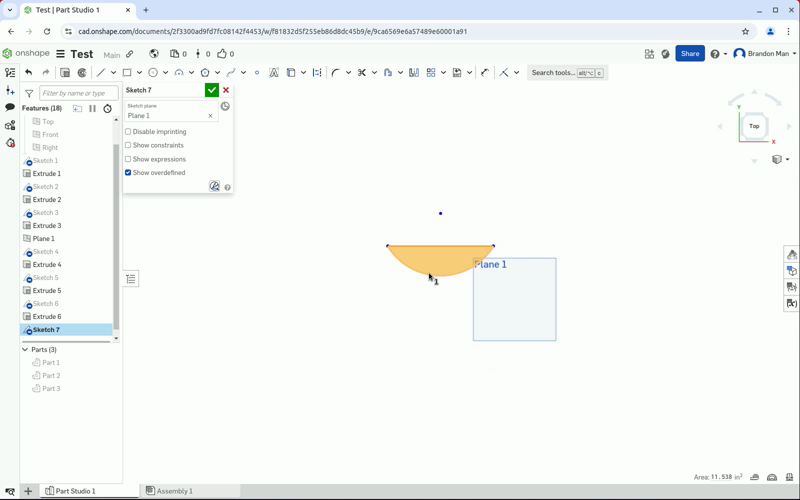
scroll(-6)
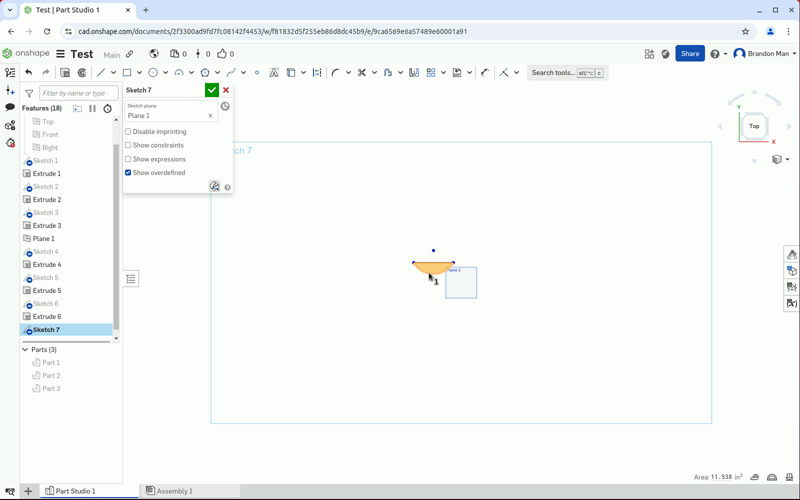
mouse_move(73, 352)
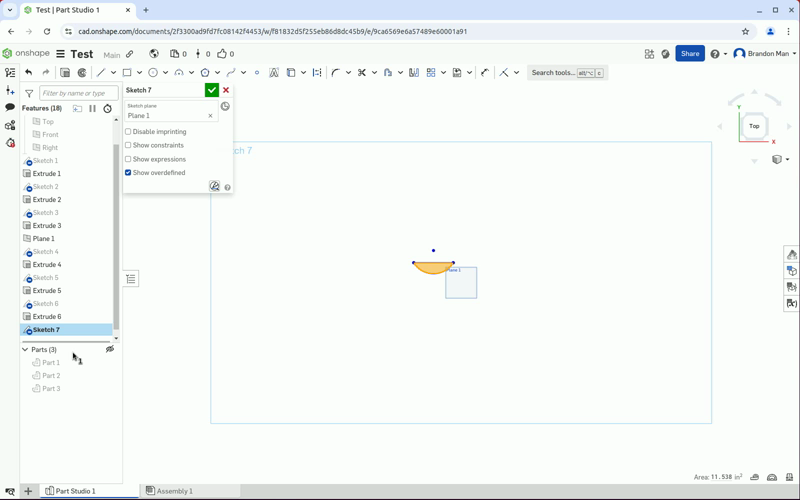
key(shift+y)
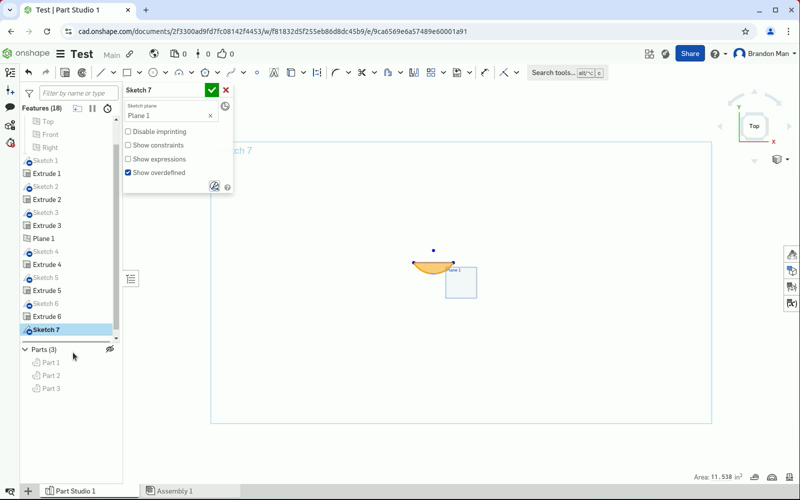
key(shift+e)
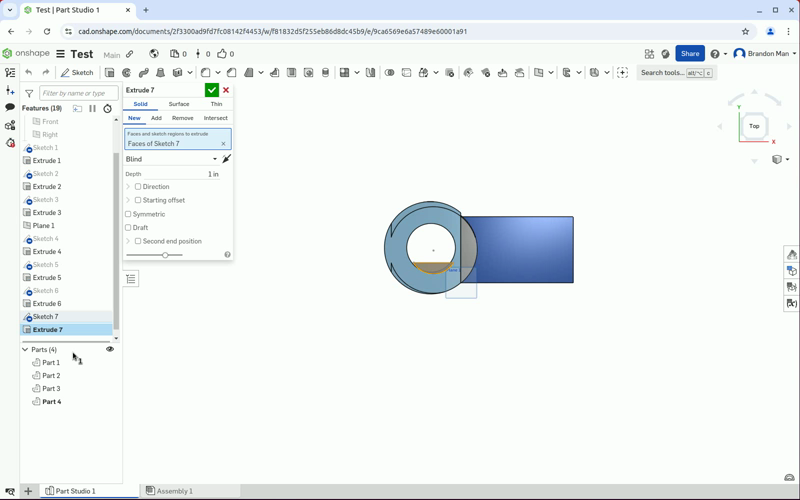
mouse_move(143, 106)
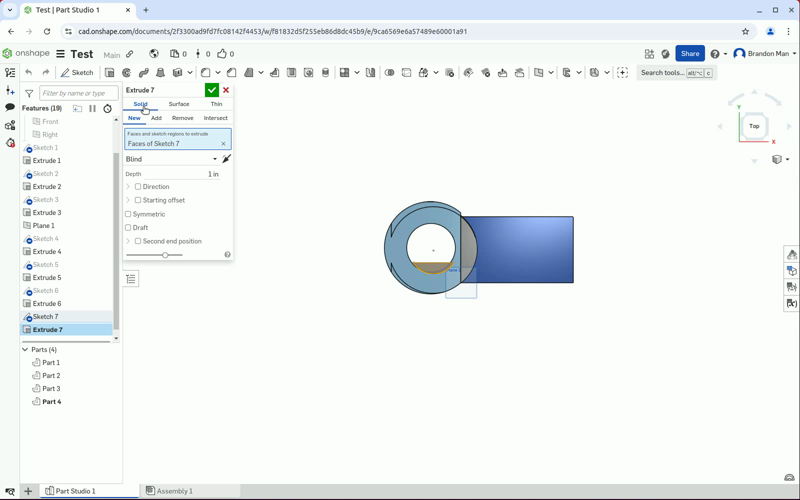
click(143, 106)
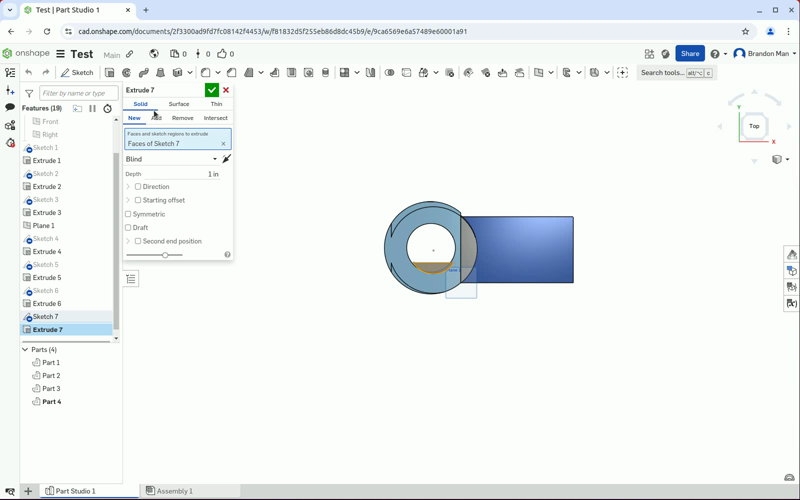
mouse_move(186, 120)
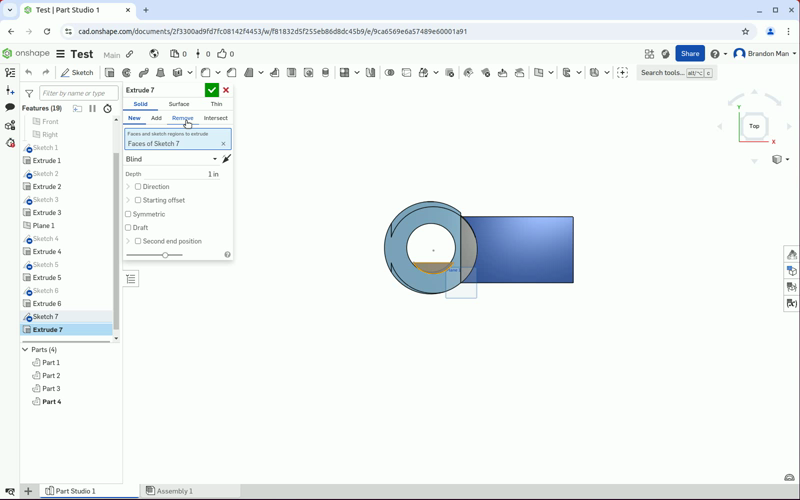
click(186, 120)
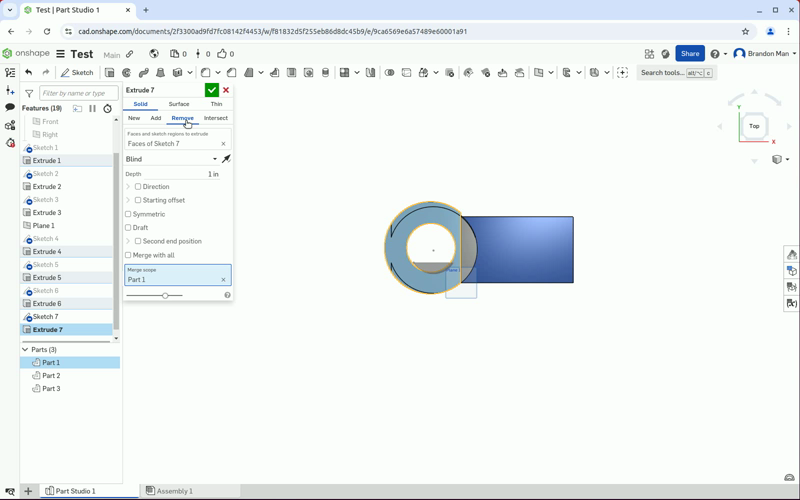
key(tab, 4)
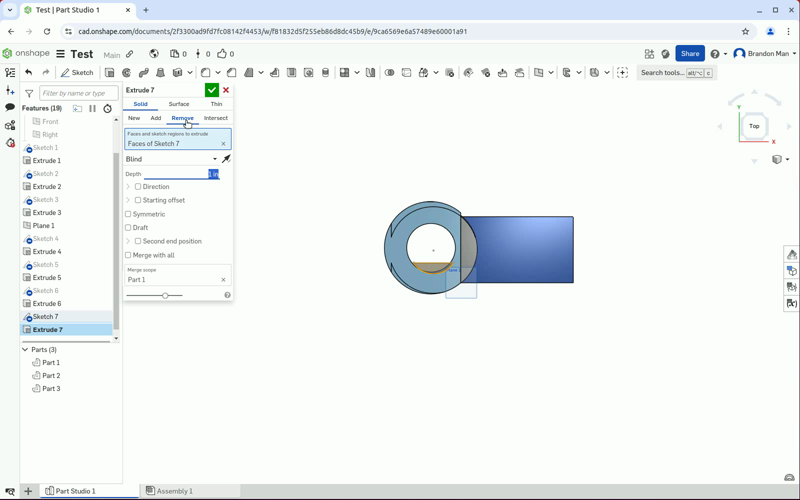
text(1.685)
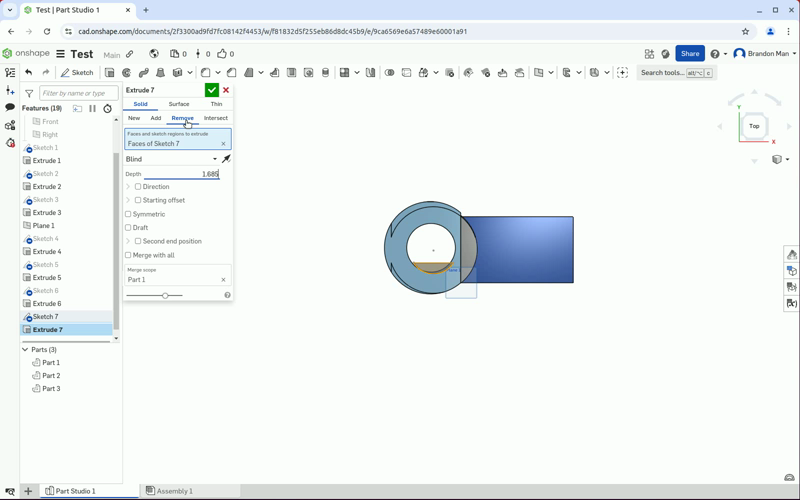
key(tab, 6)
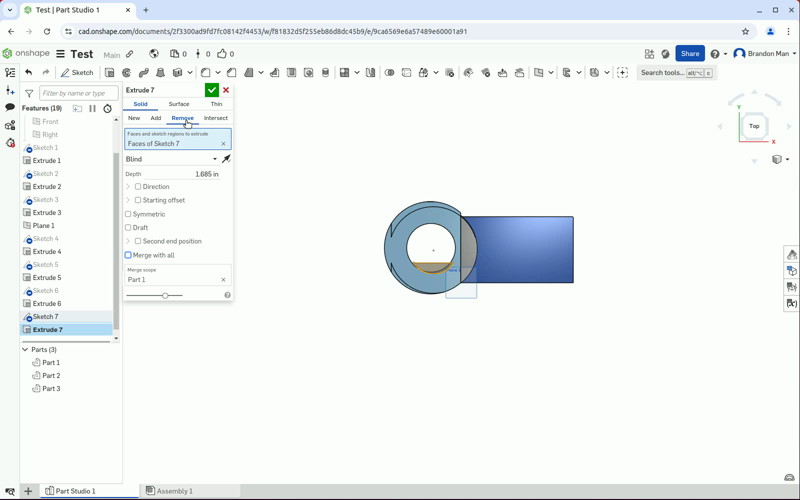
key(space)
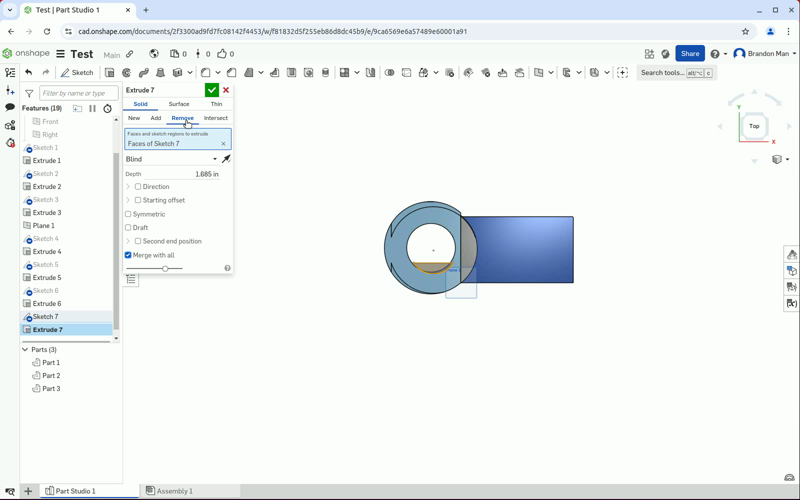
key(enter)
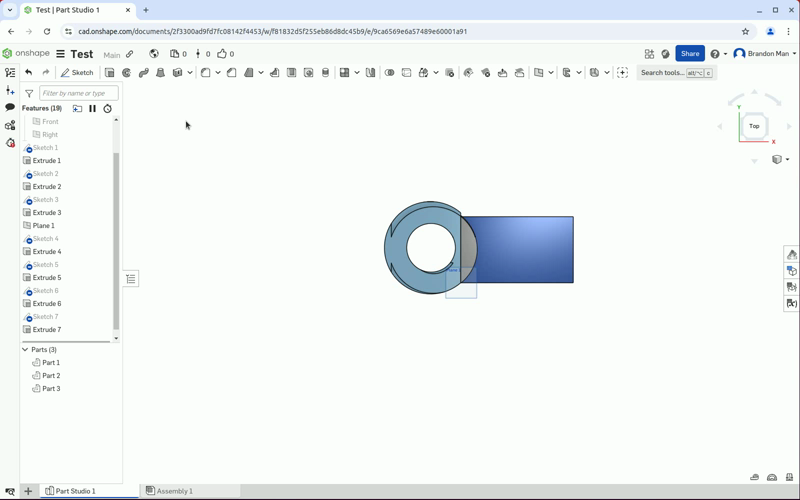
key(shift+h)
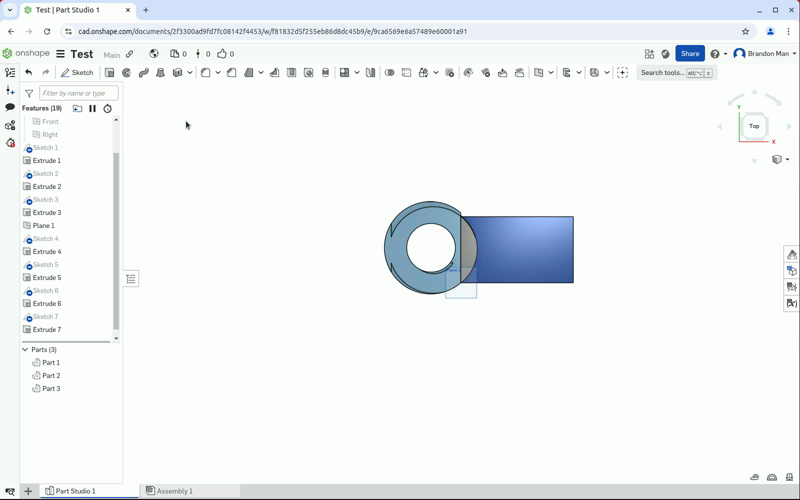
key(shift+h)
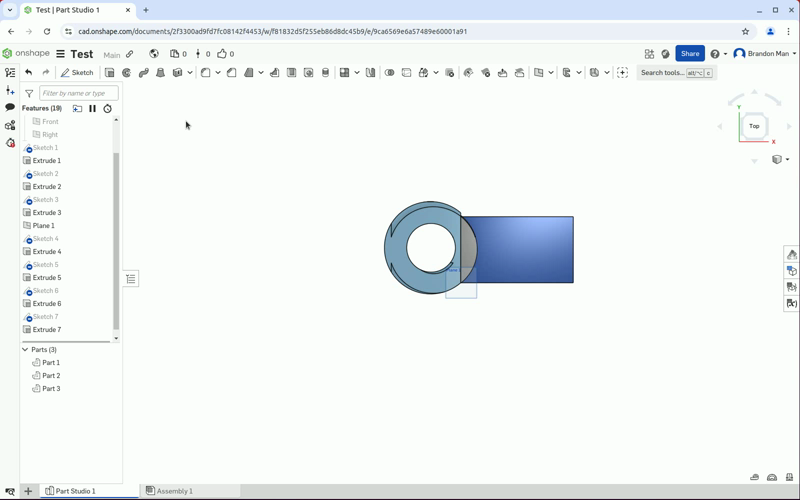
mouse_move(69, 150)
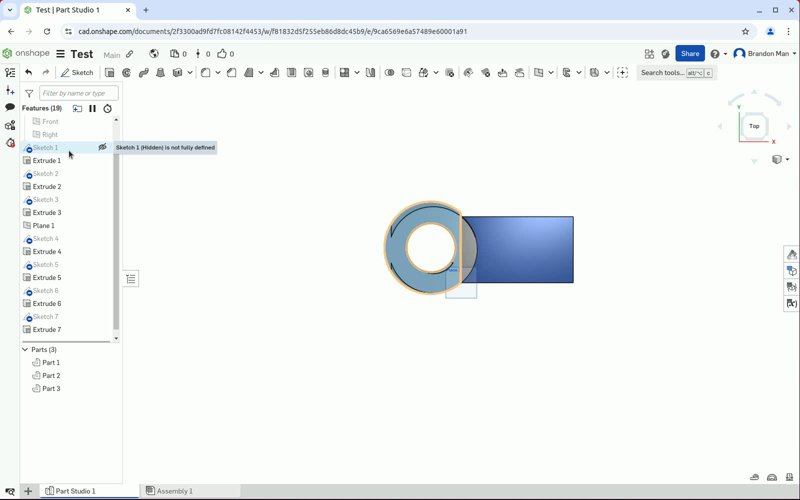
click(69, 150)
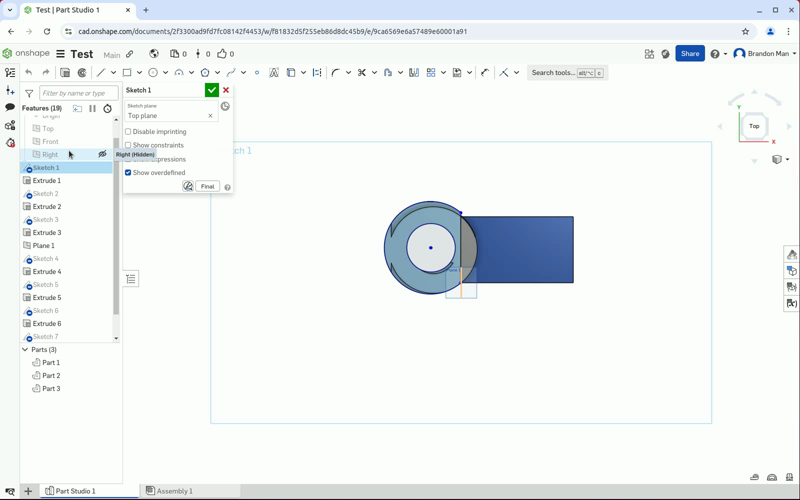
mouse_move(229, 92)
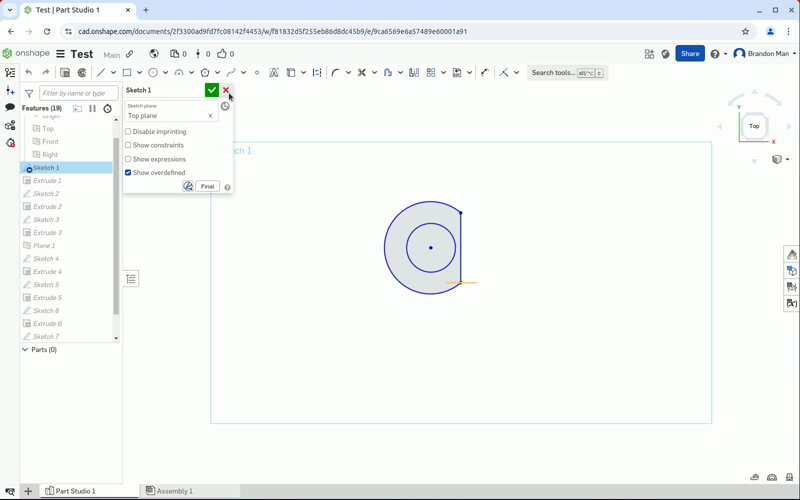
click(229, 92)
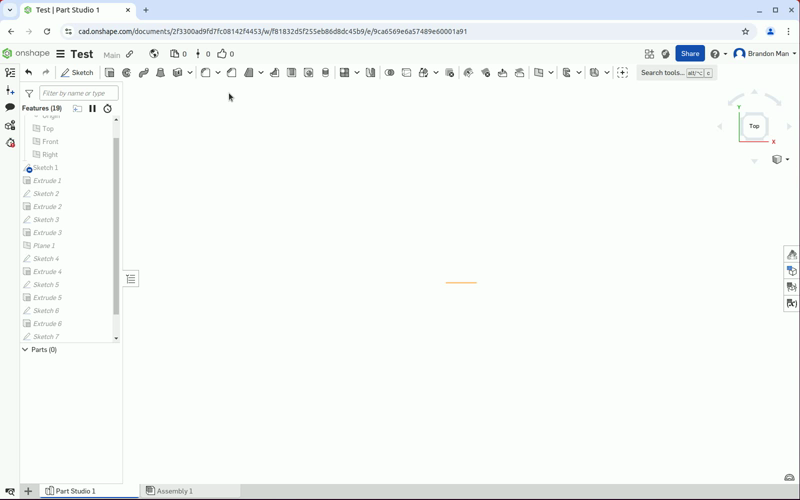
key(shift+s)
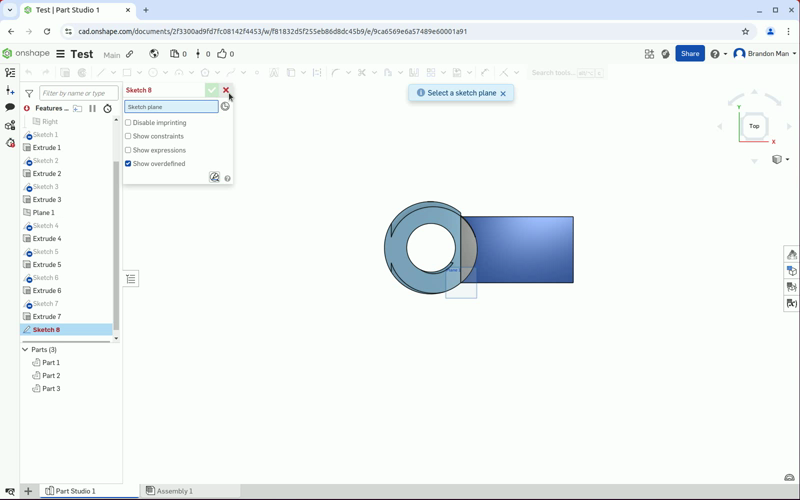
mouse_move(69, 215)
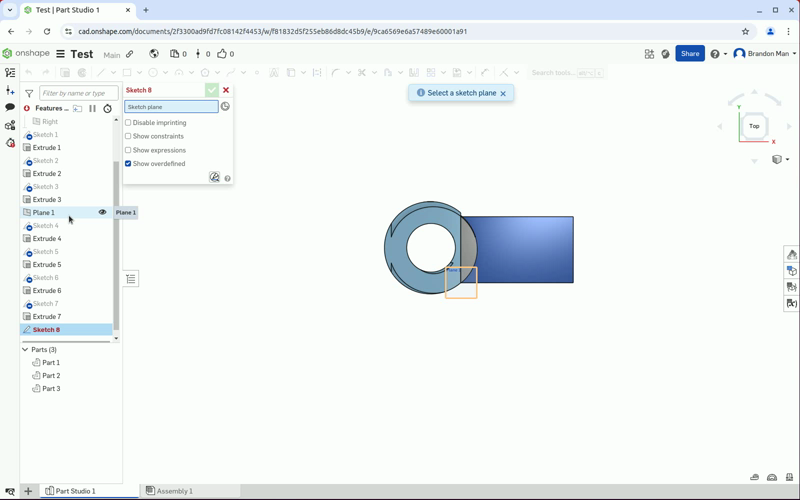
click(69, 215)
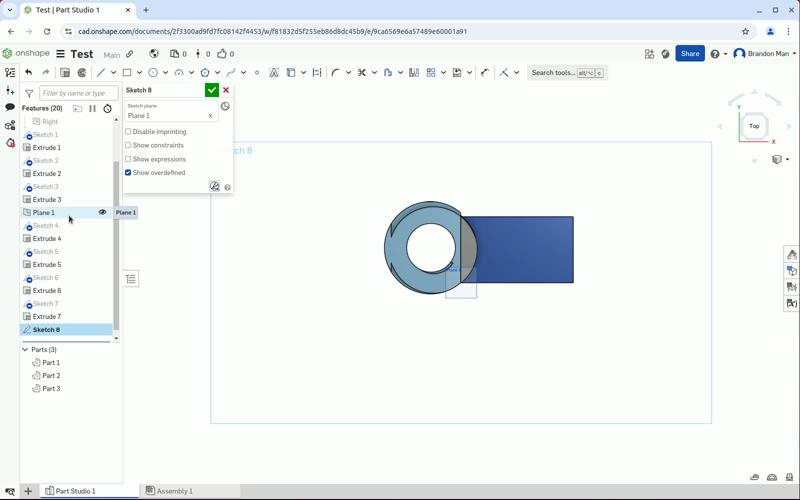
mouse_move(73, 352)
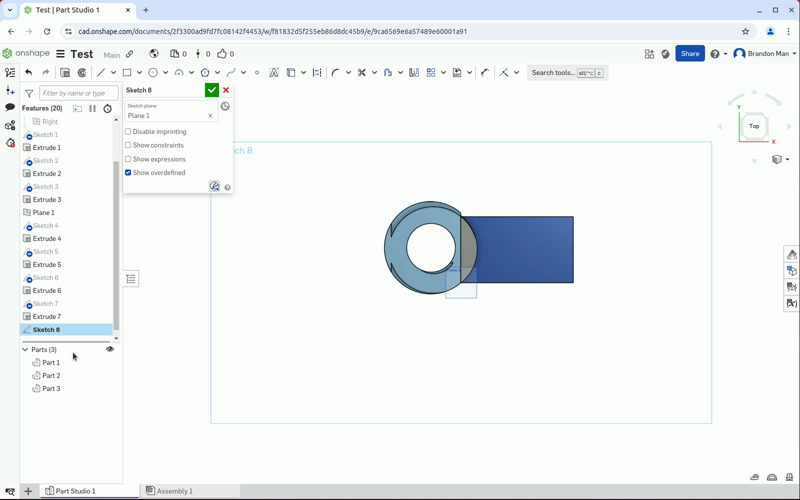
key(y)
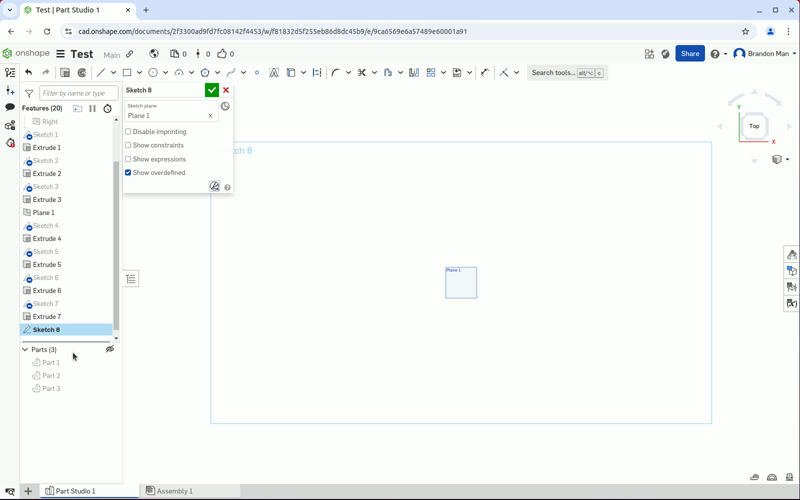
key(l)
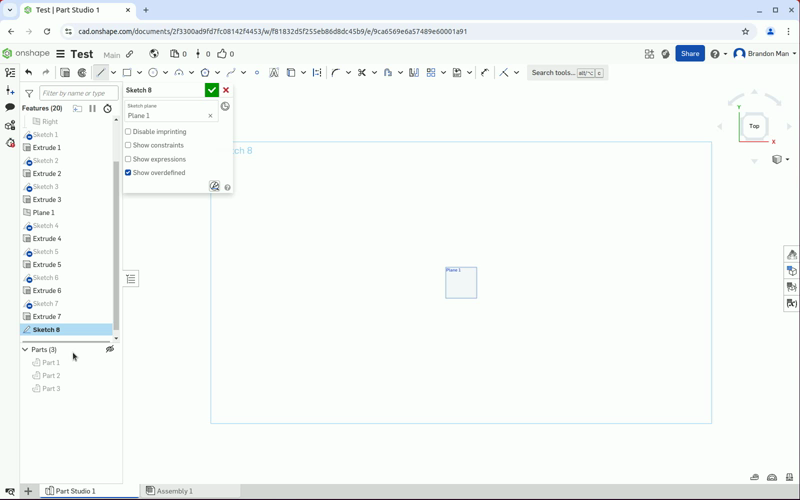
key_down(shift)
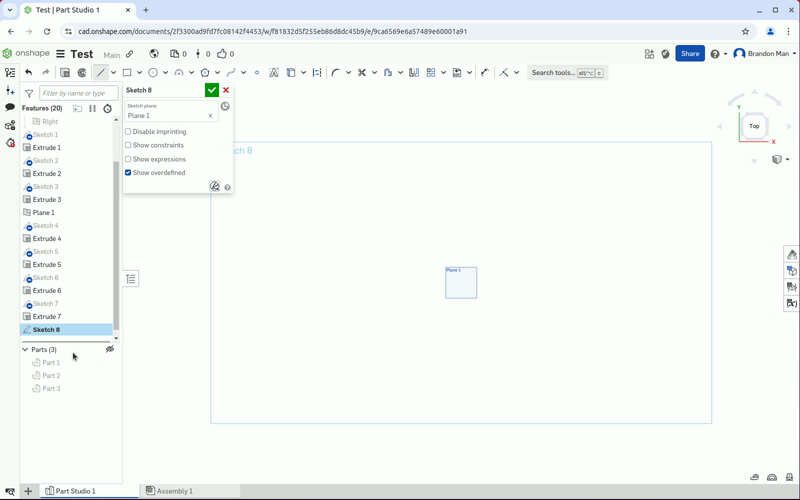
mouse_move(391, 237)
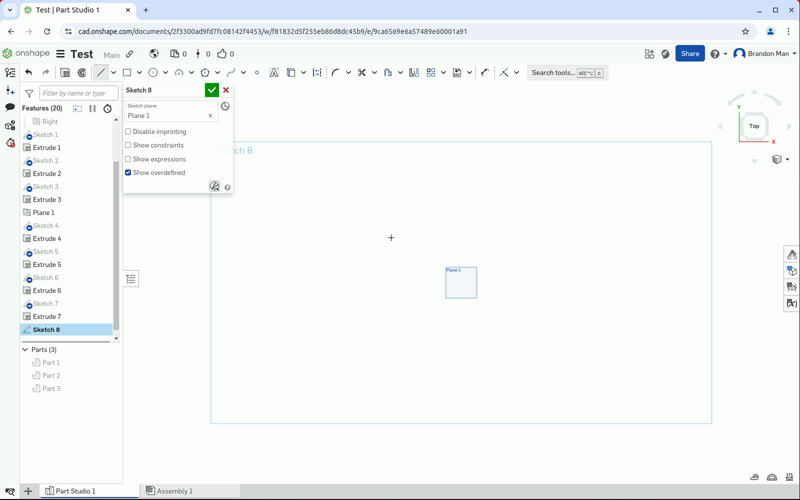
click(391, 237)
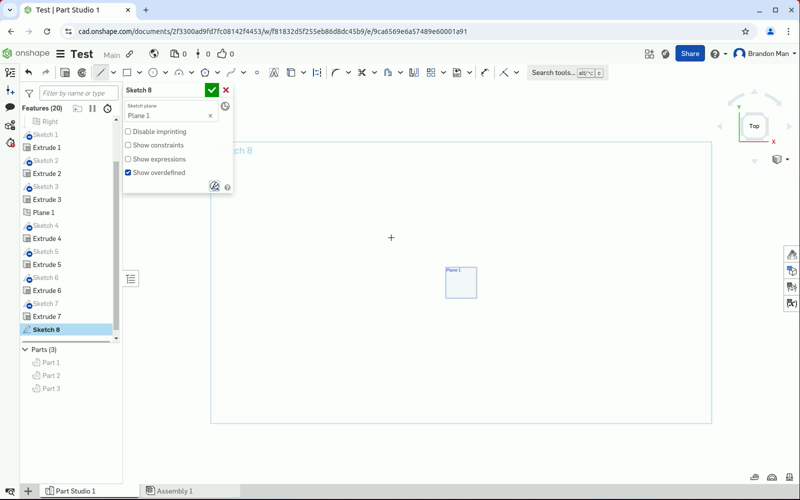
key_up(shift)
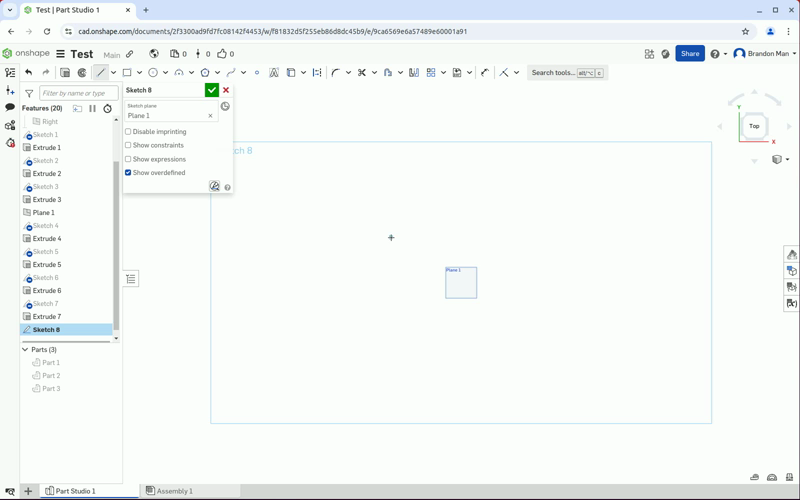
key_down(shift)
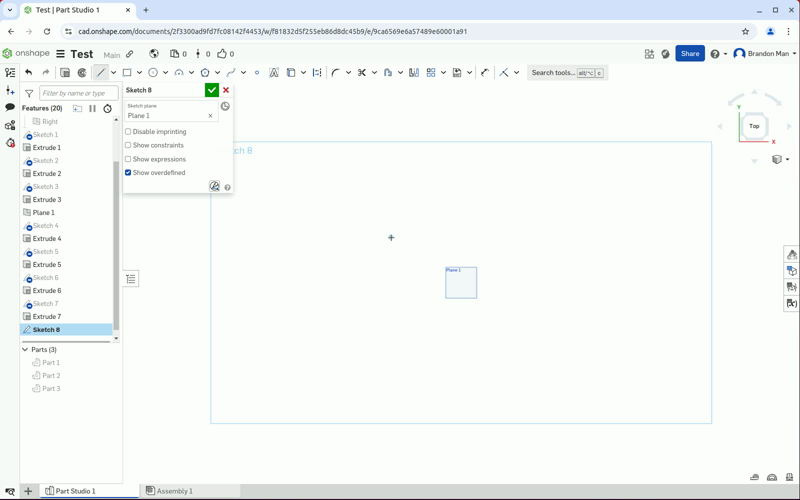
mouse_move(421, 237)
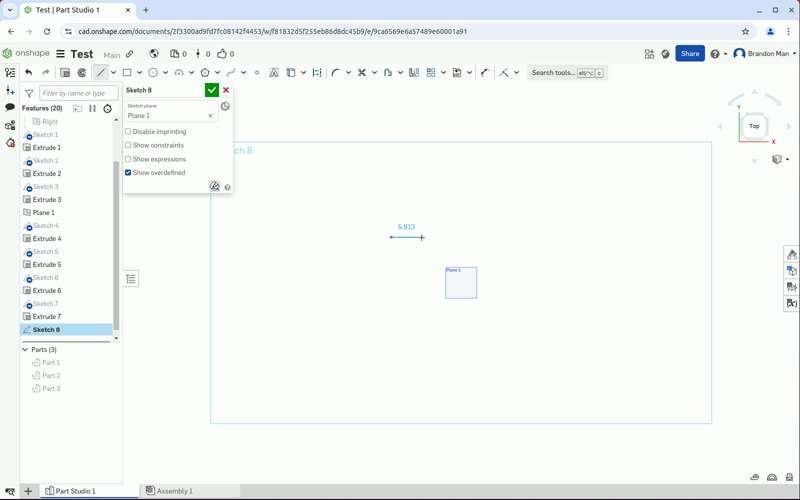
mouse_move(414, 237)
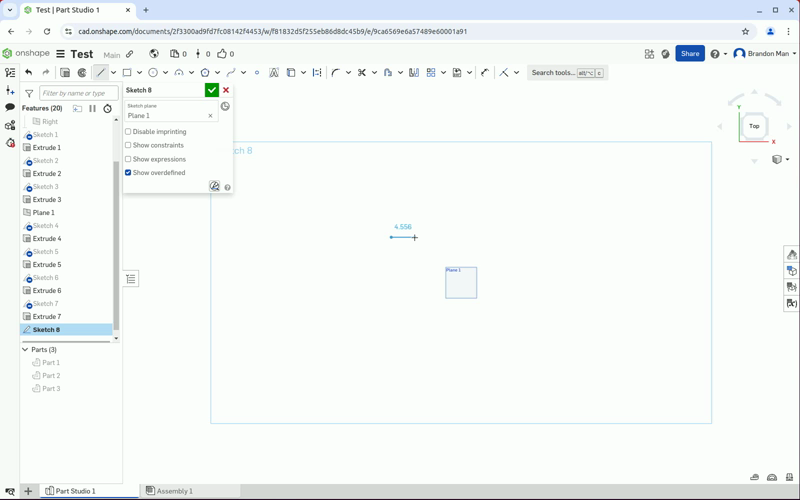
click(414, 237)
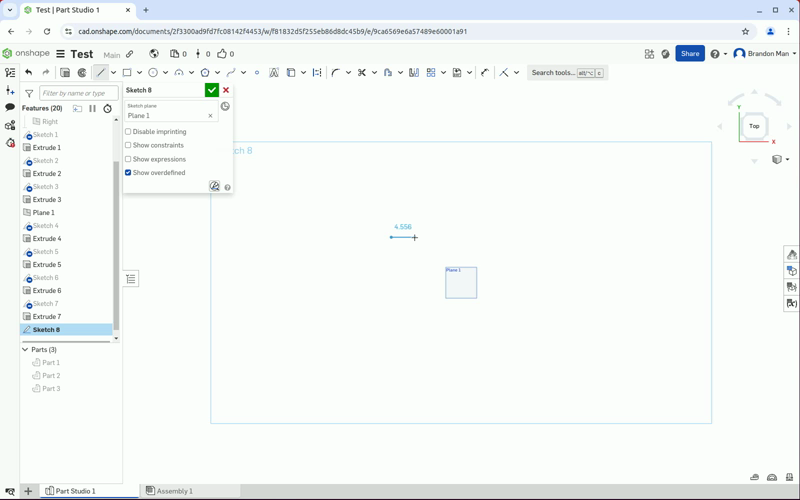
key_up(shift)
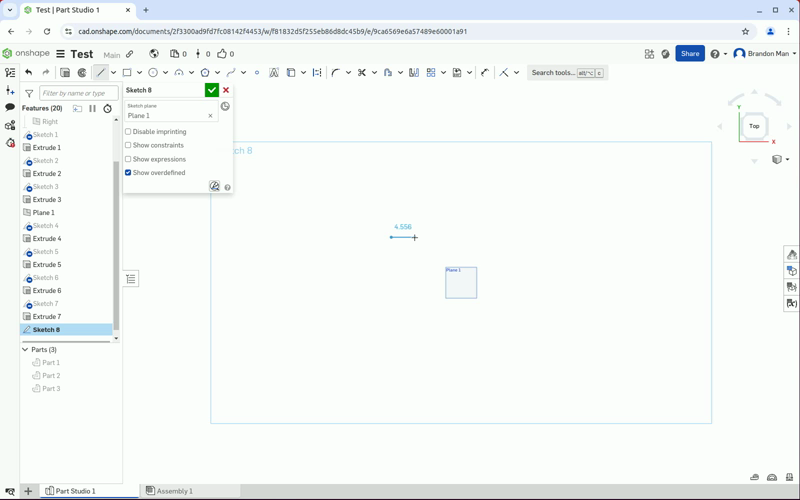
key(esc)
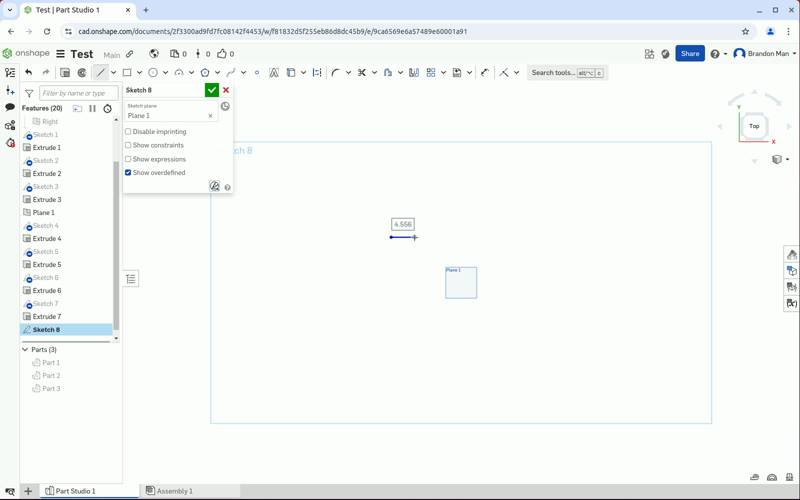
key(a)
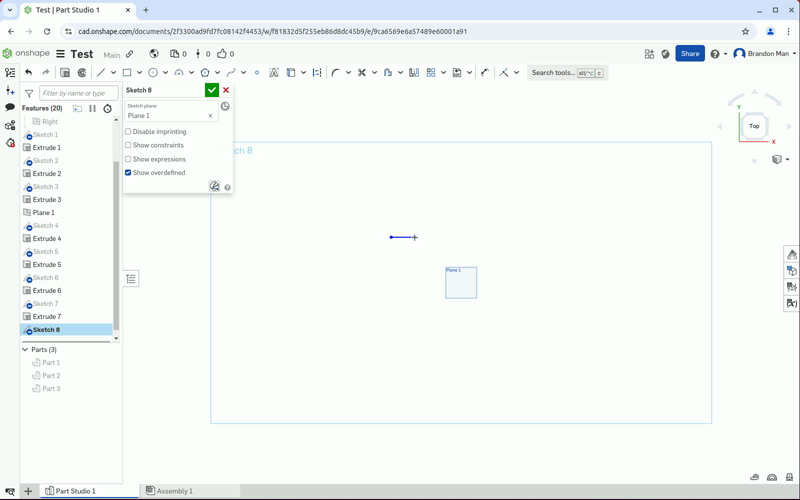
mouse_move(414, 237)
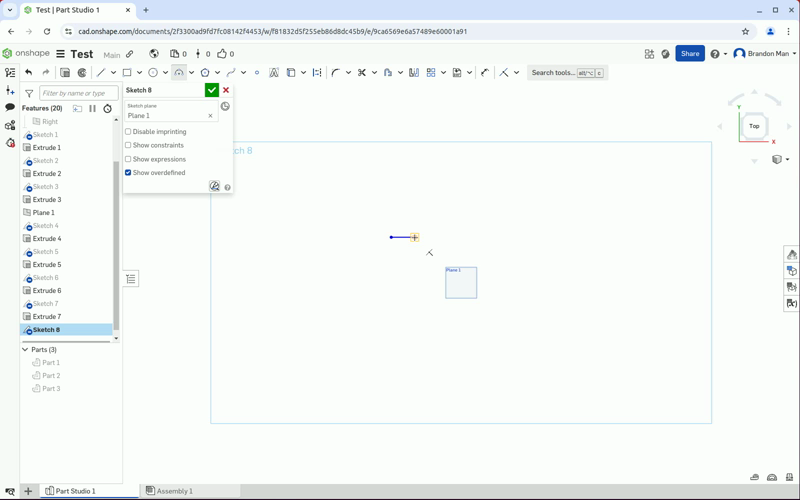
click(414, 237)
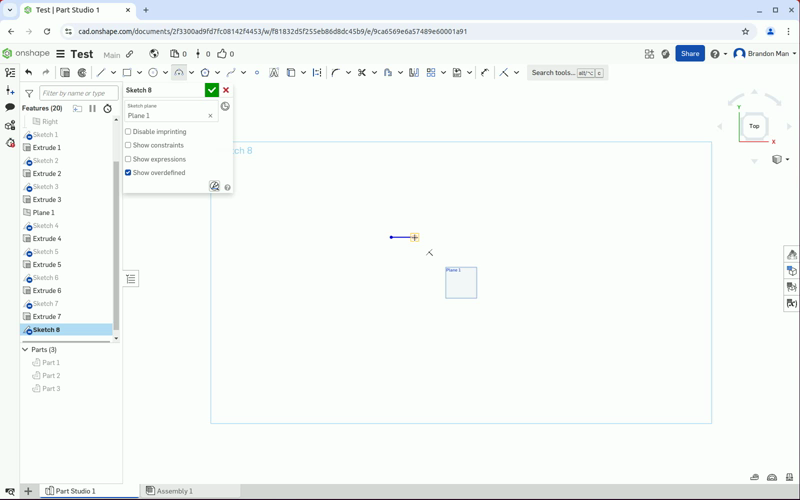
key_down(shift)
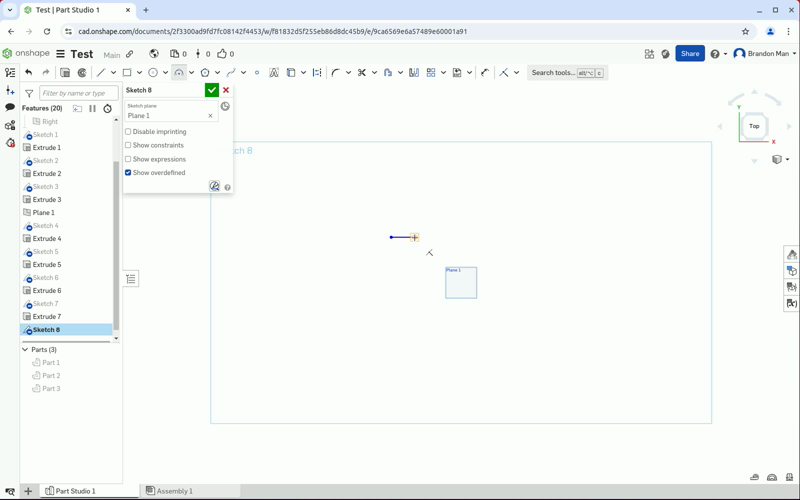
mouse_move(452, 237)
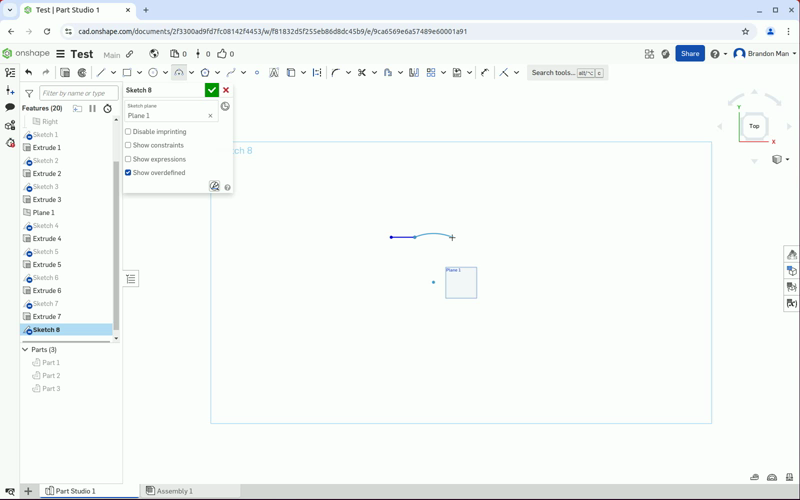
click(452, 237)
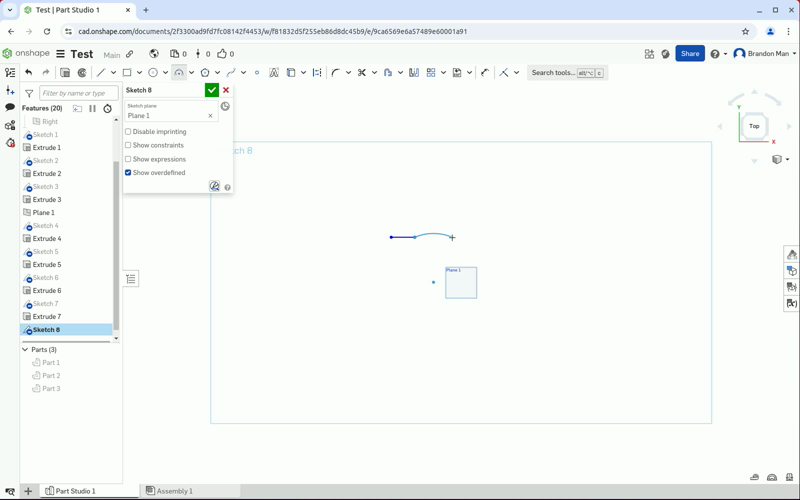
mouse_move(433, 227)
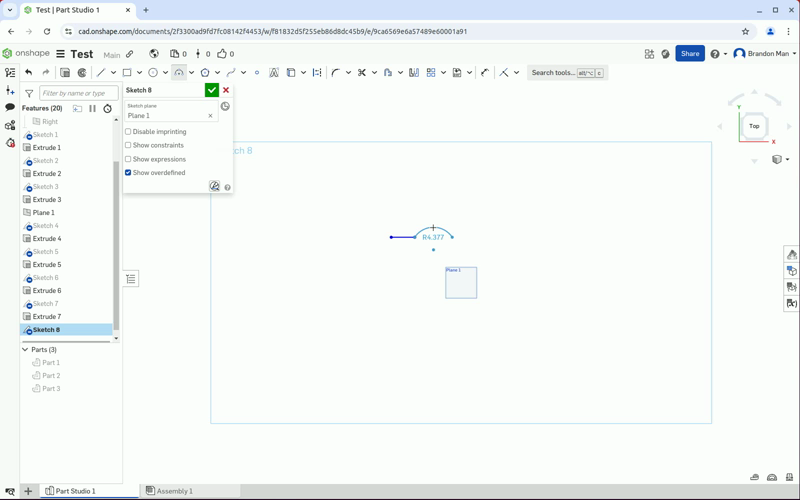
click(433, 227)
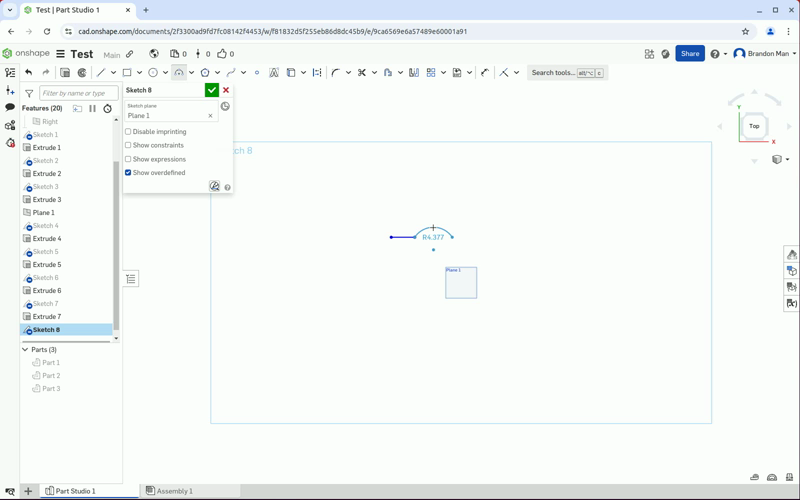
key_up(shift)
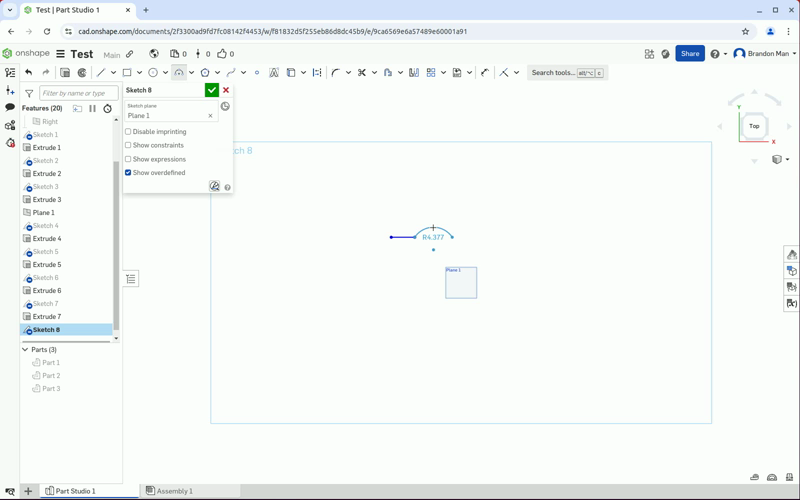
key(esc)
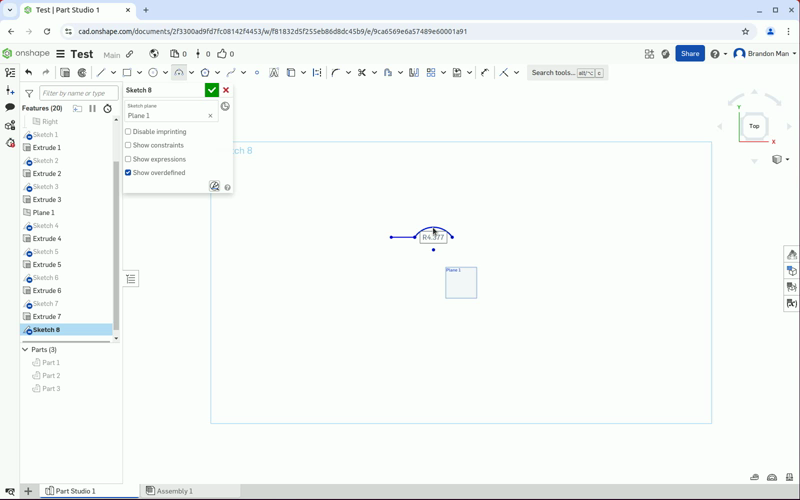
key(l)
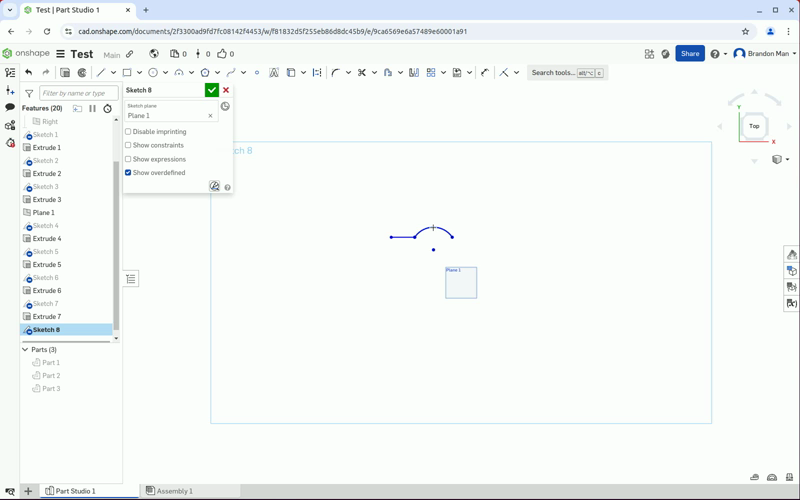
mouse_move(452, 237)
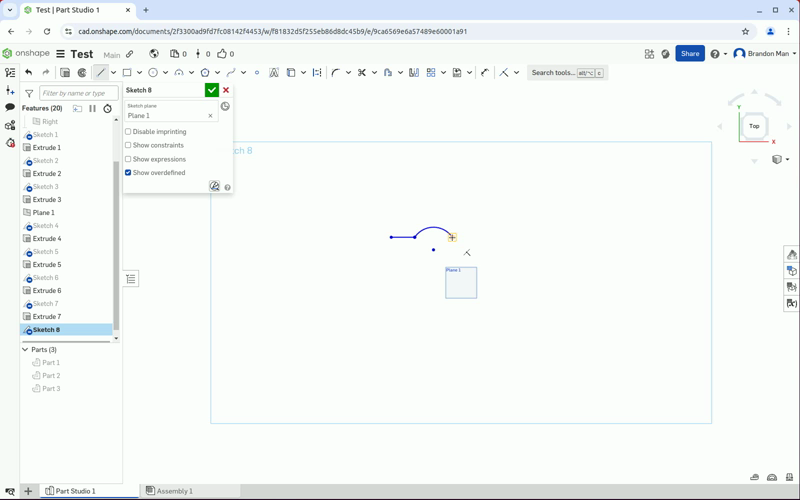
click(452, 237)
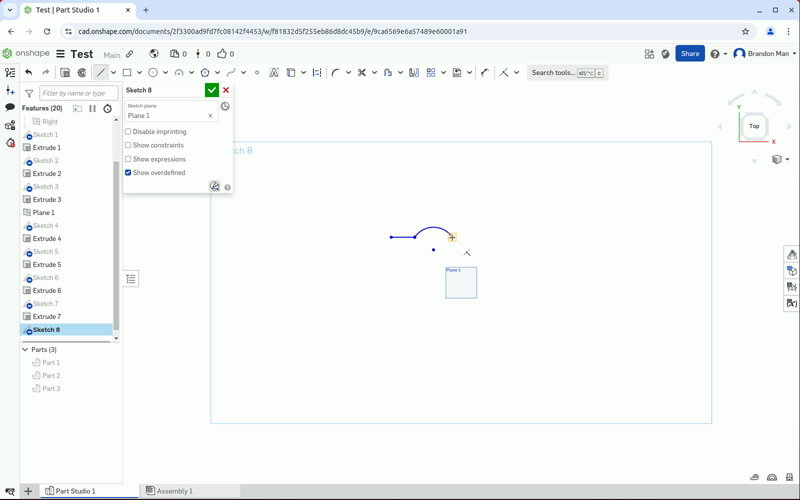
key_down(shift)
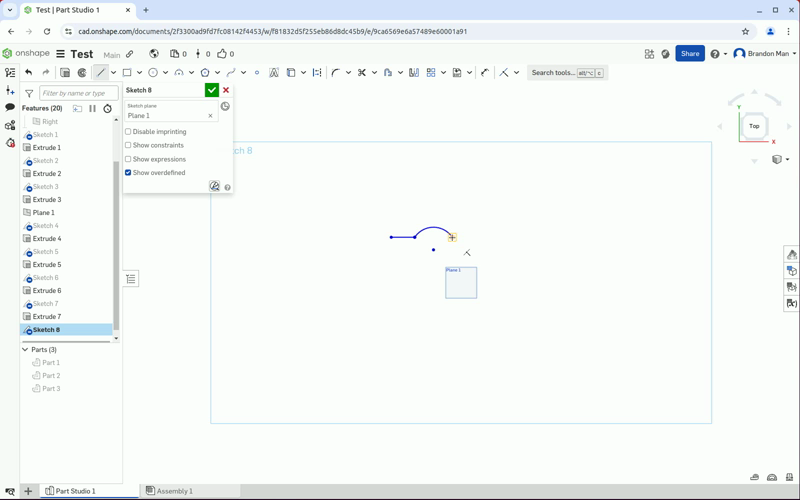
mouse_move(482, 237)
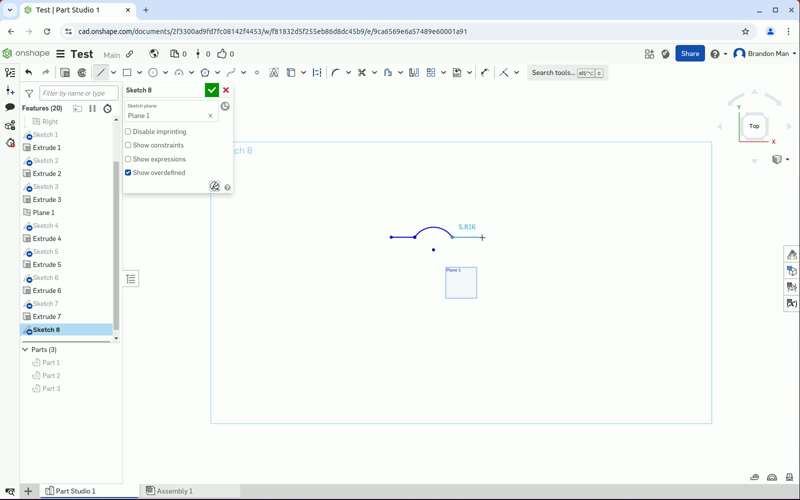
mouse_move(475, 237)
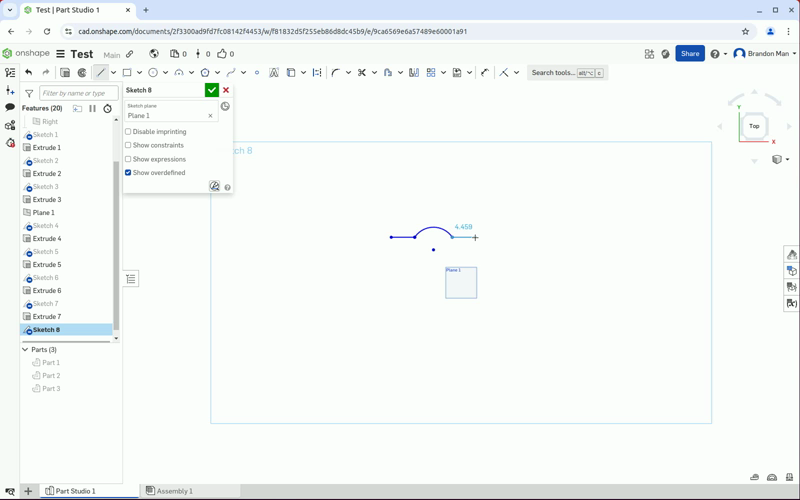
click(475, 237)
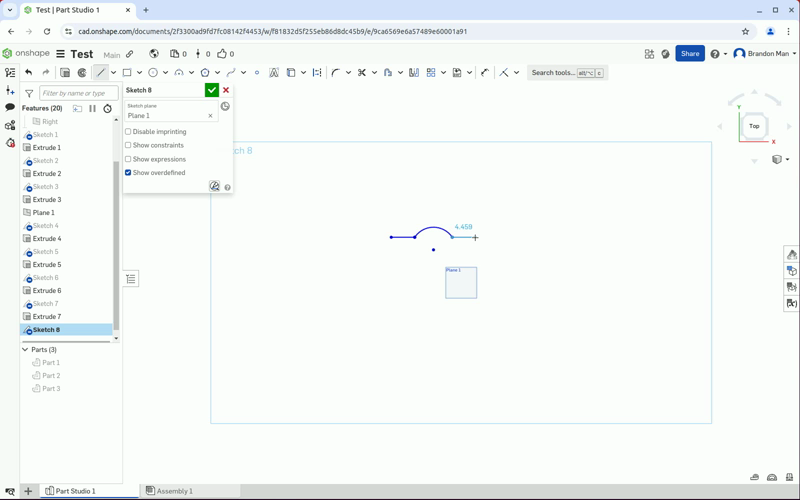
key_up(shift)
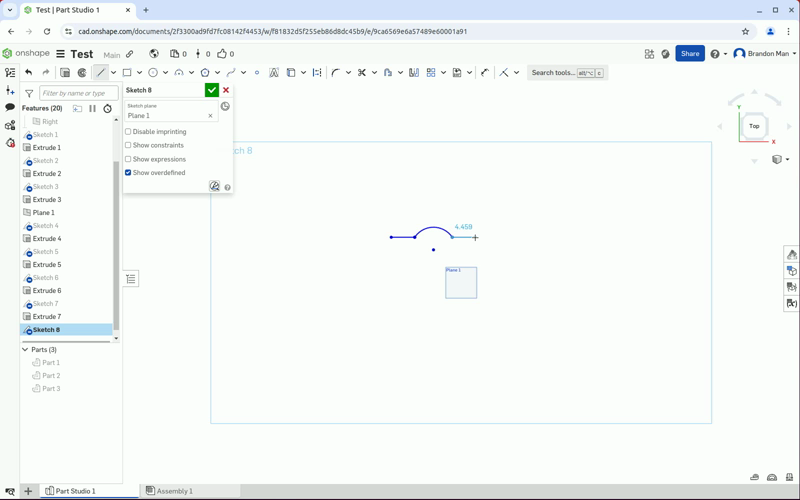
key(esc)
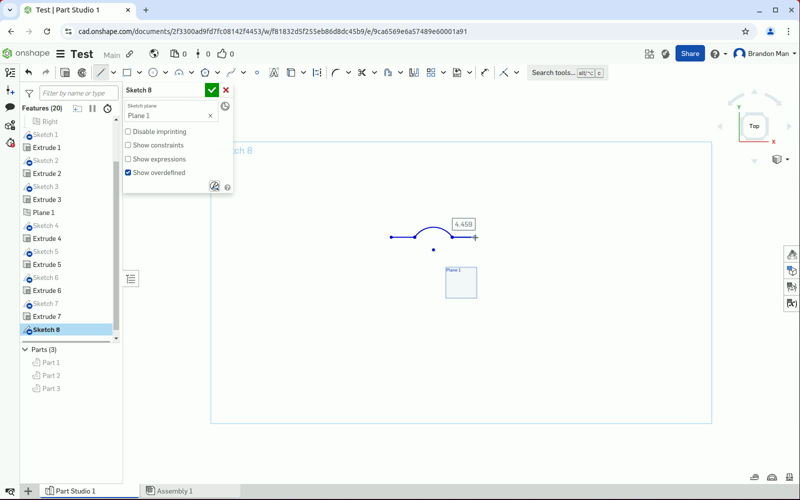
key(a)
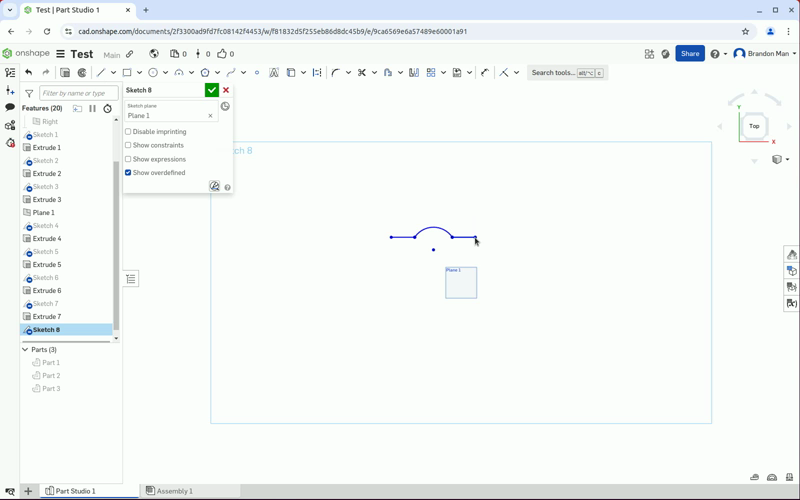
mouse_move(475, 237)
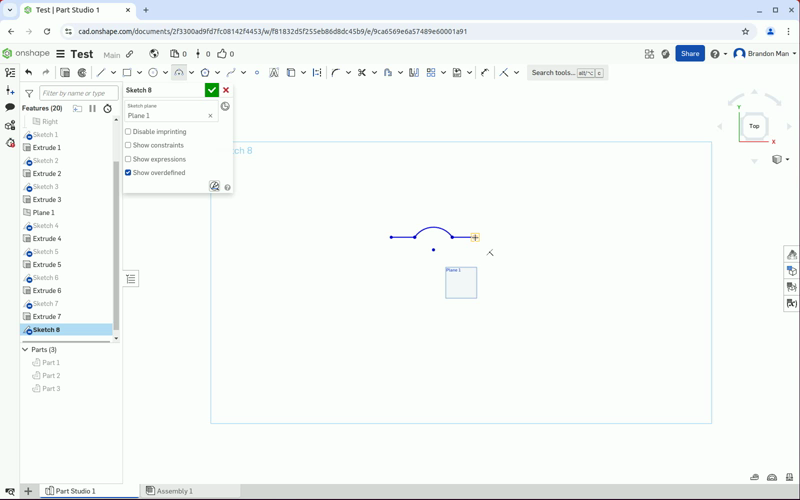
click(475, 237)
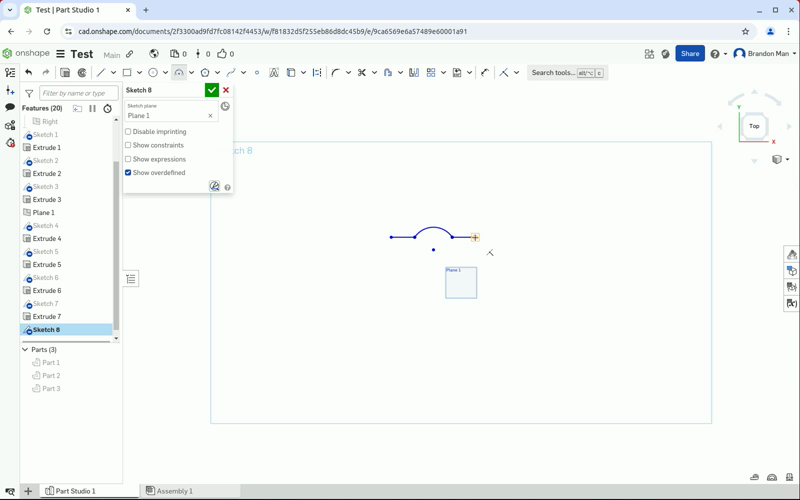
mouse_move(391, 237)
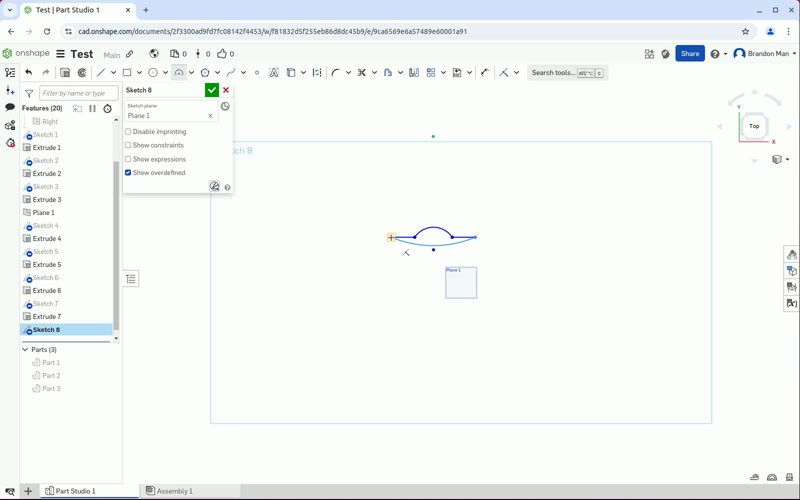
click(391, 237)
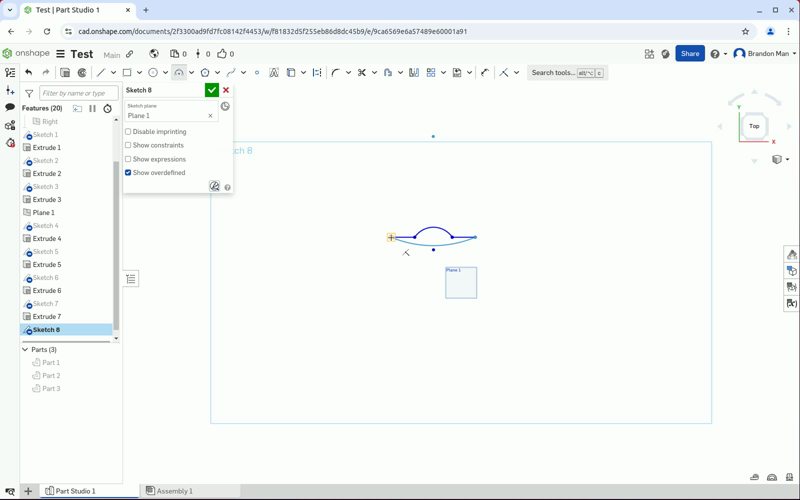
key_down(shift)
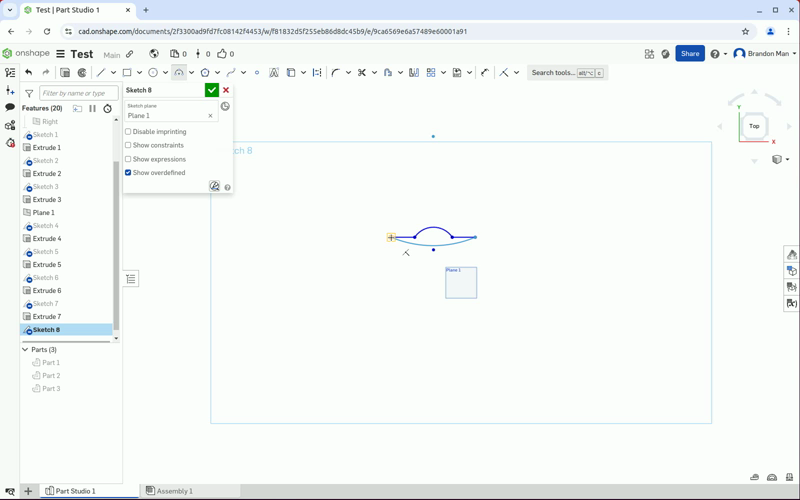
mouse_move(433, 206)
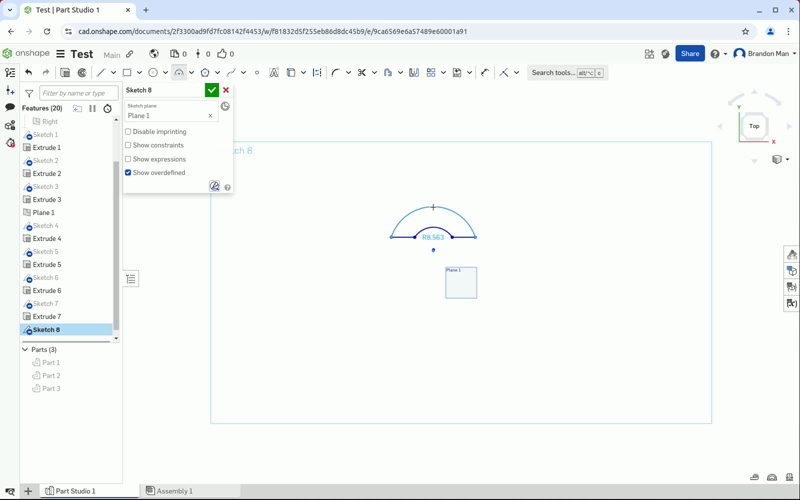
click(433, 206)
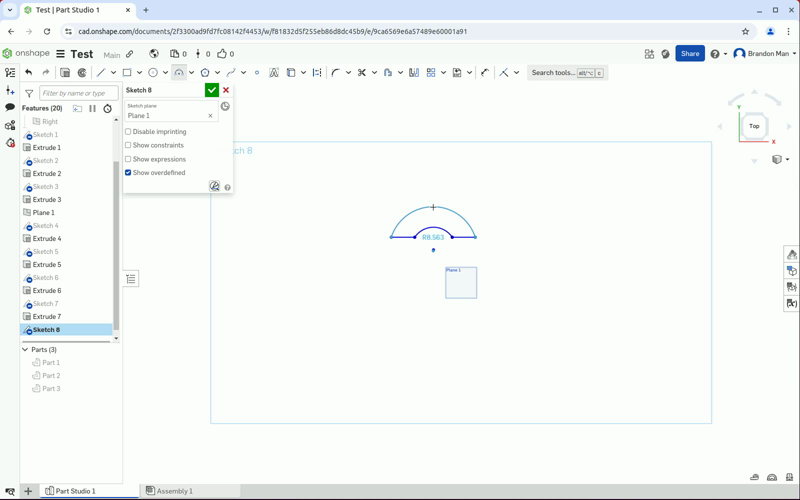
key_up(shift)
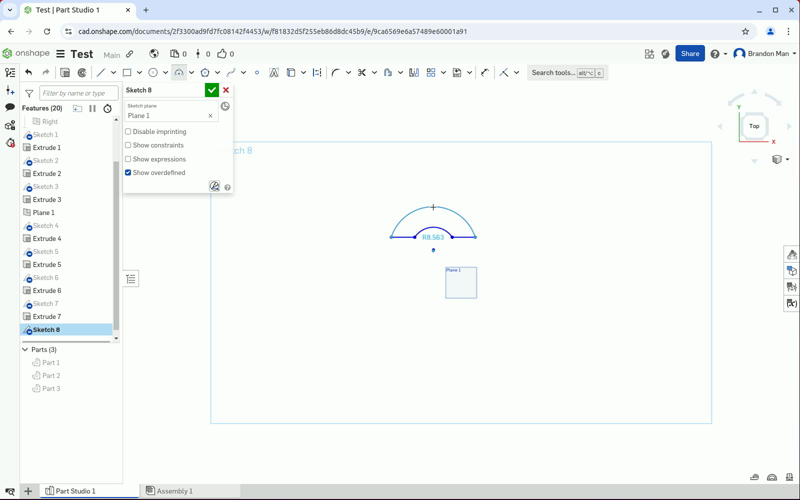
key(esc)
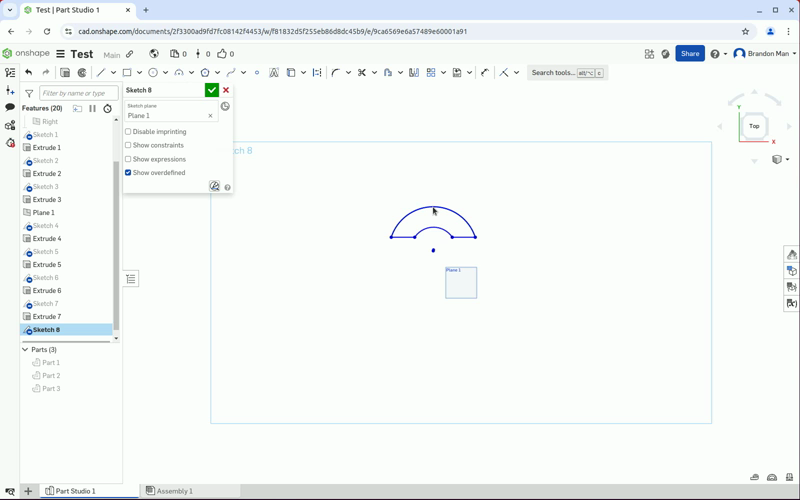
mouse_move(425, 223)
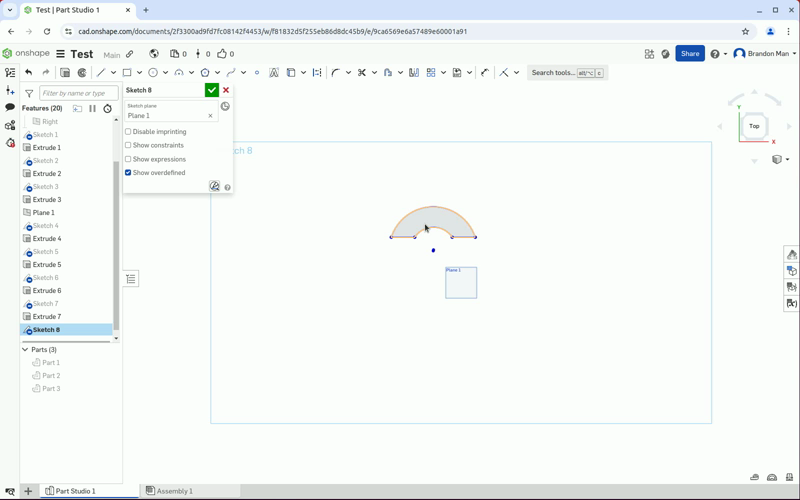
scroll(6)
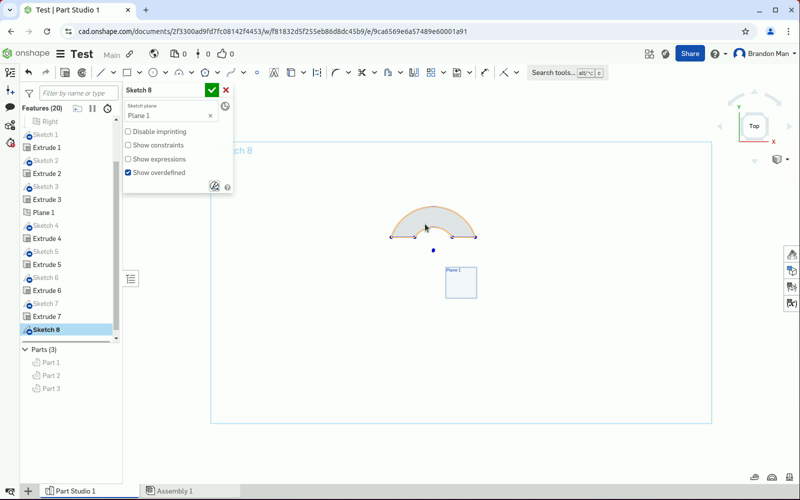
scroll(6)
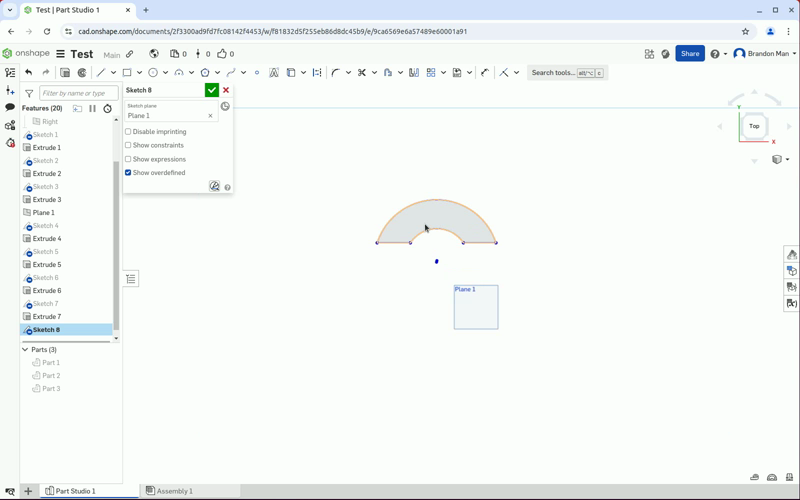
scroll(6)
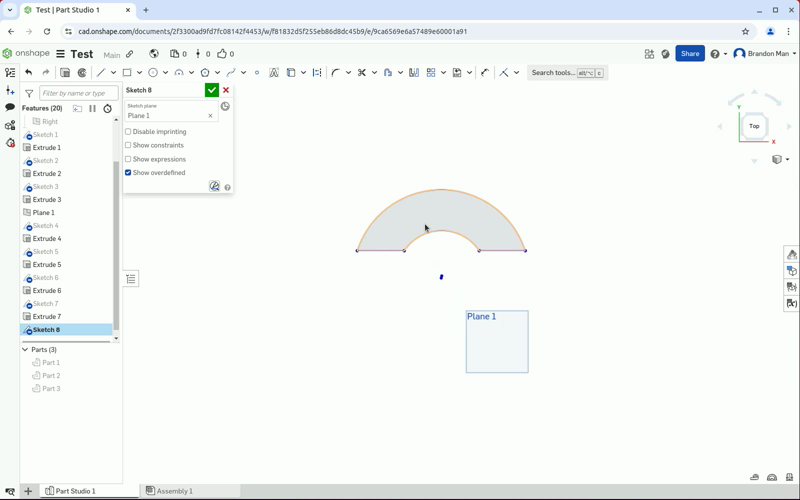
scroll(6)
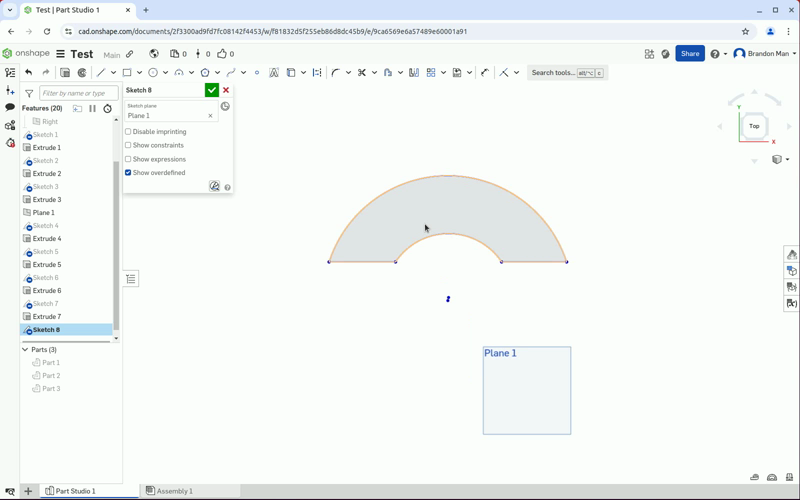
scroll(6)
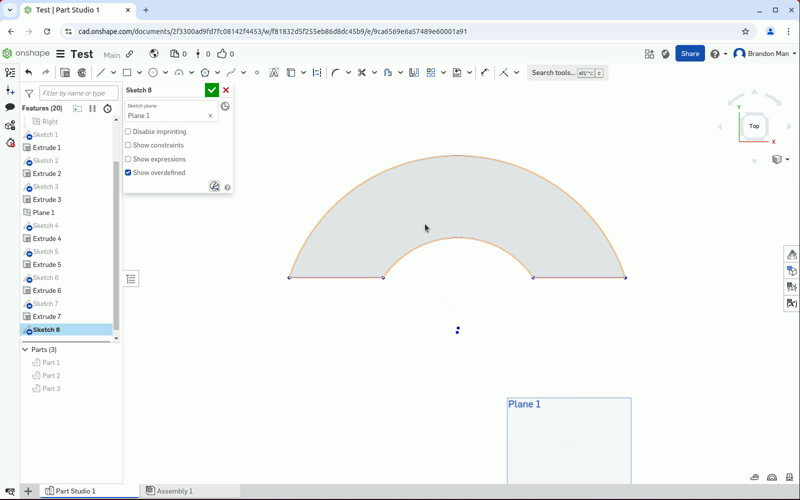
scroll(6)
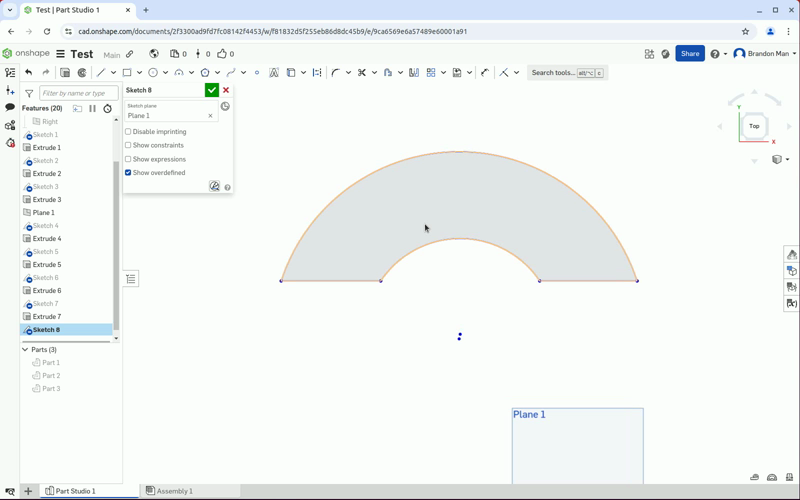
scroll(6)
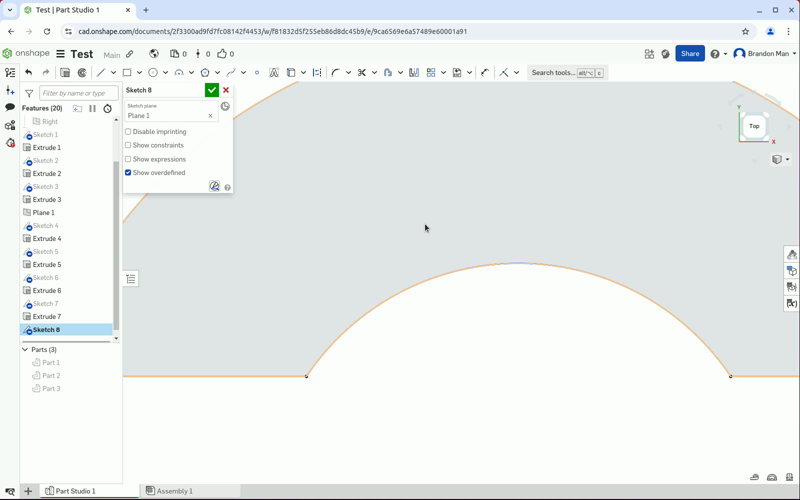
click(425, 223)
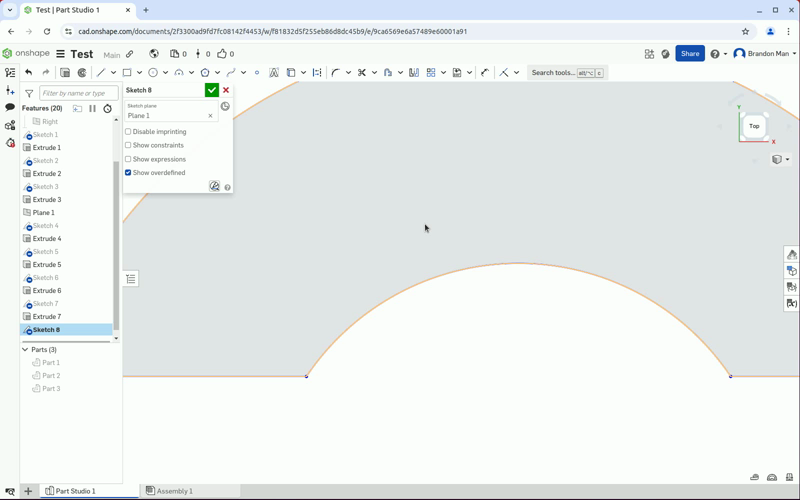
scroll(-6)
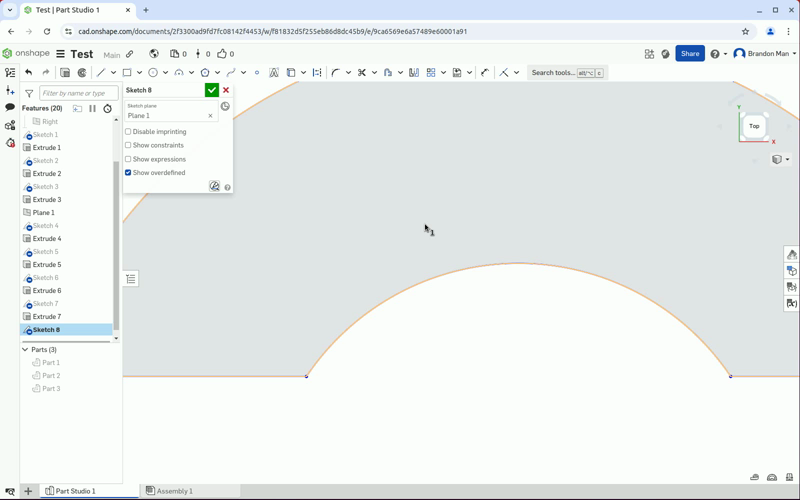
scroll(-6)
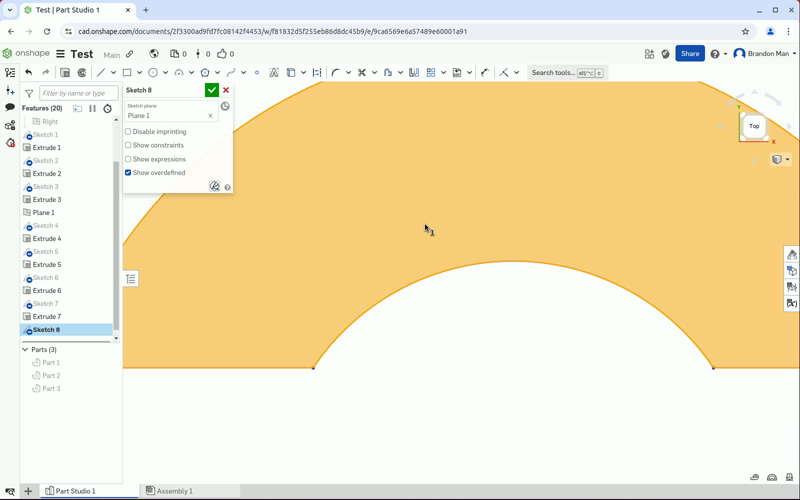
scroll(-6)
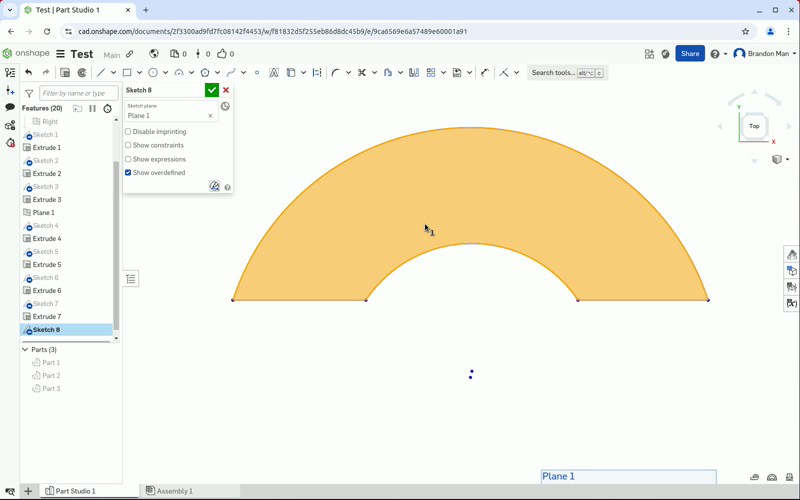
scroll(-6)
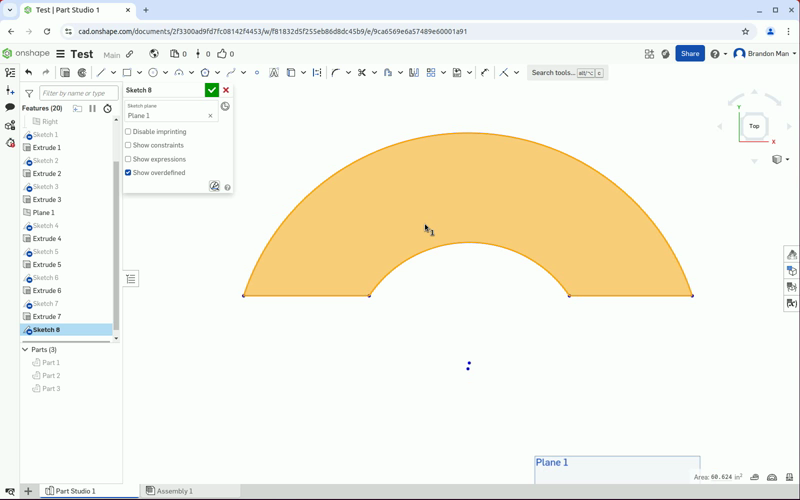
scroll(-6)
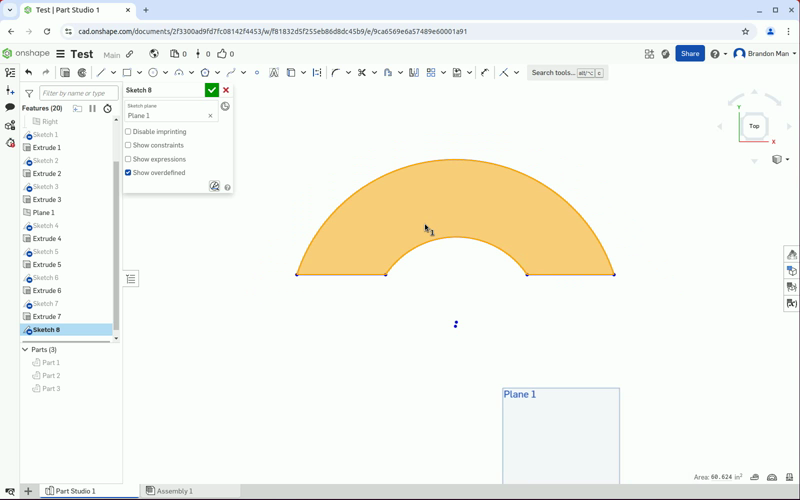
scroll(-6)
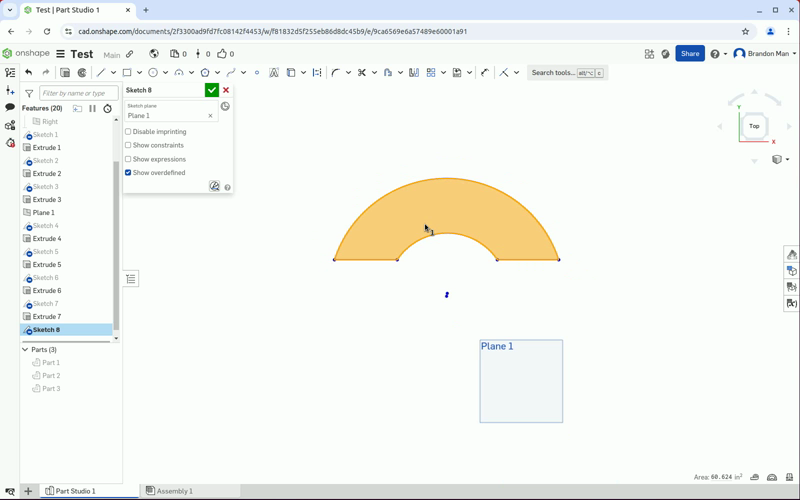
scroll(-6)
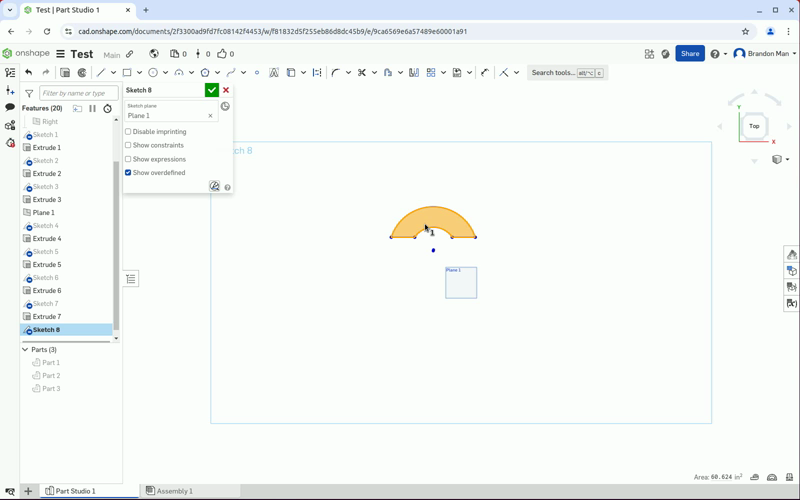
mouse_move(73, 352)
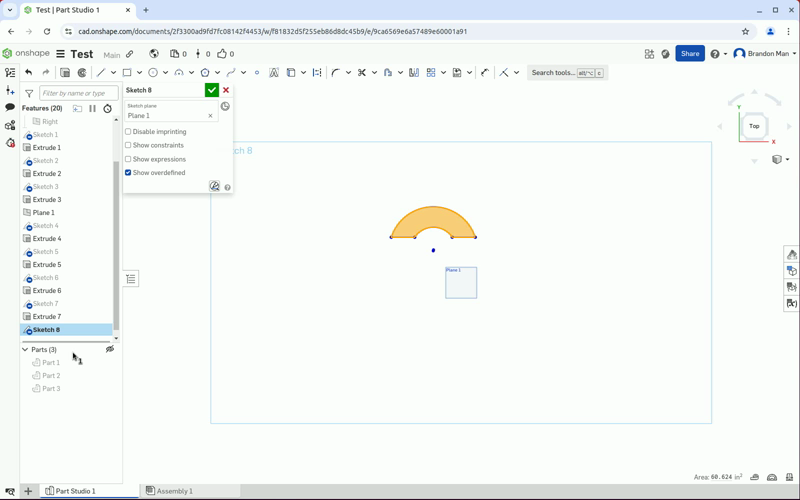
key(shift+y)
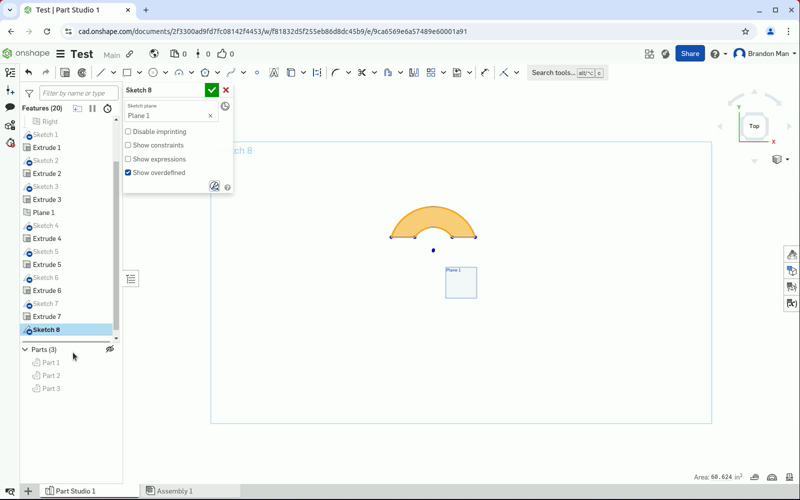
key(shift+e)
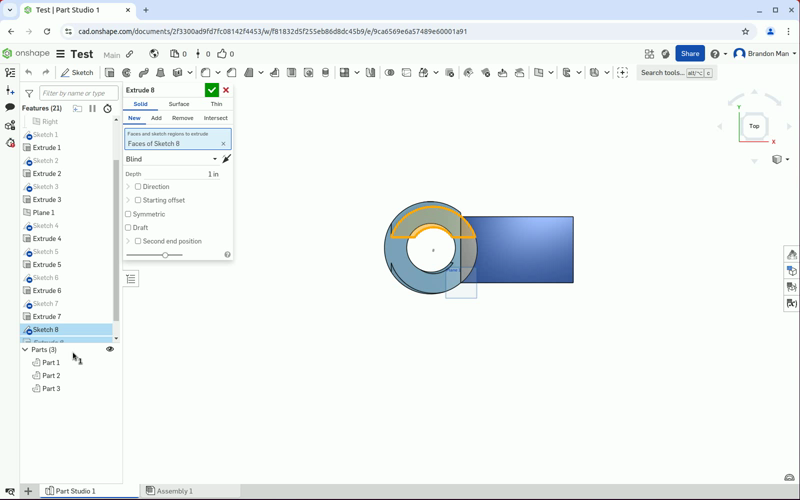
mouse_move(143, 106)
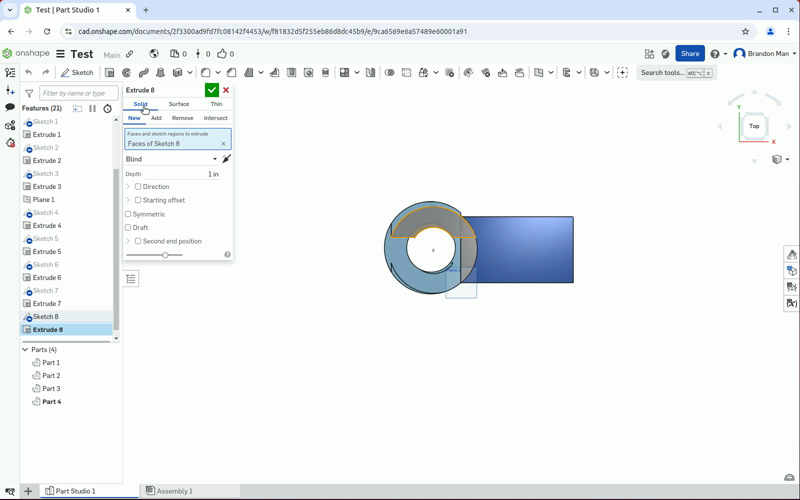
click(143, 106)
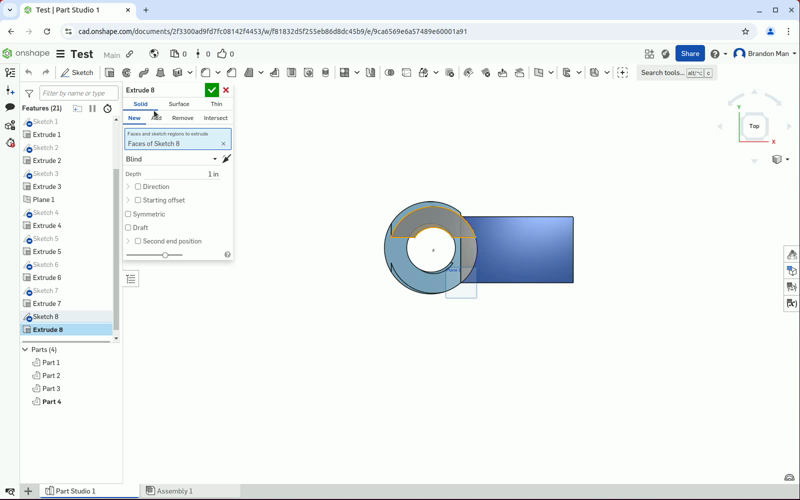
mouse_move(186, 120)
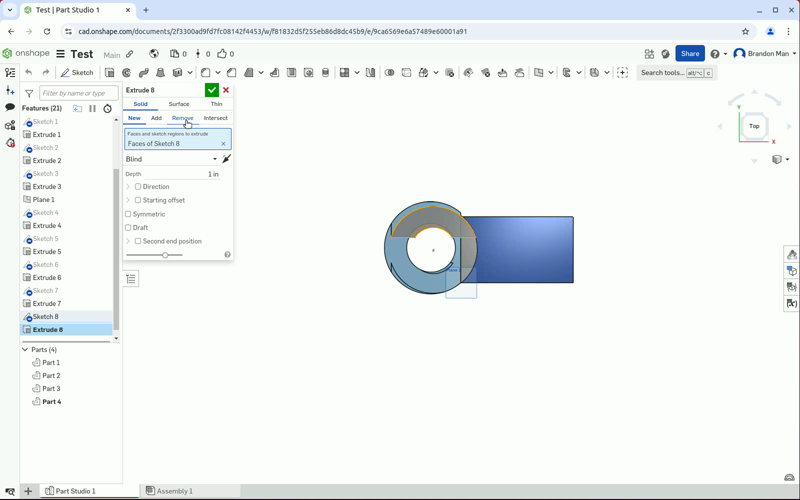
click(186, 120)
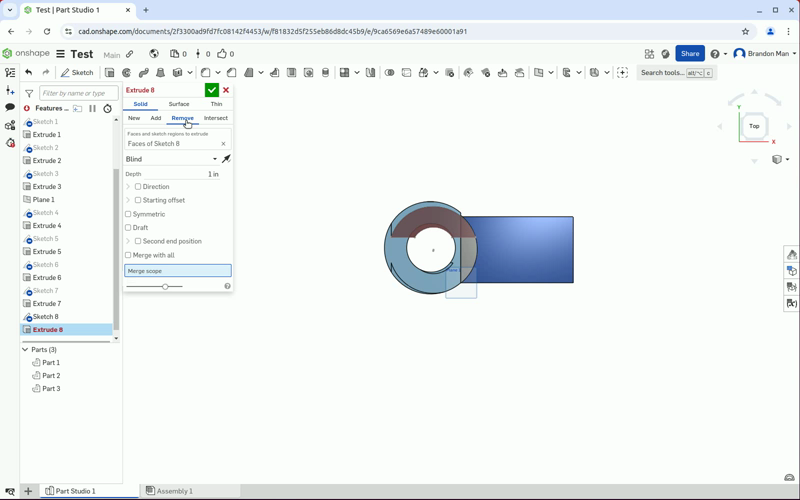
key(tab, 4)
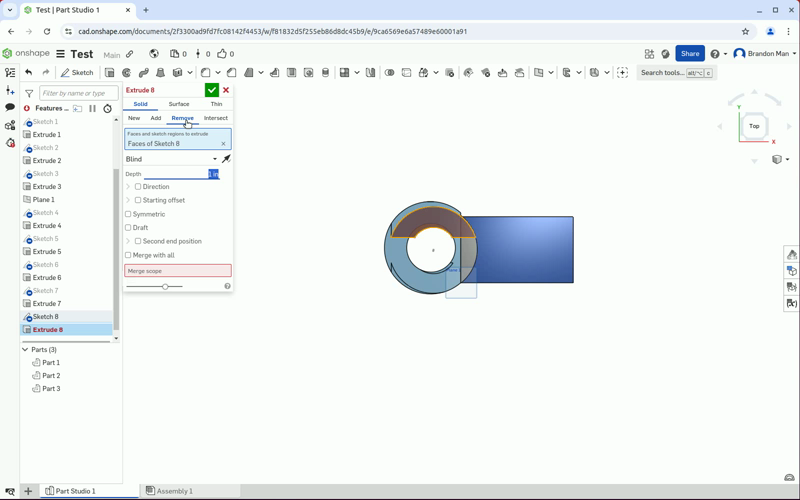
text(1.685)
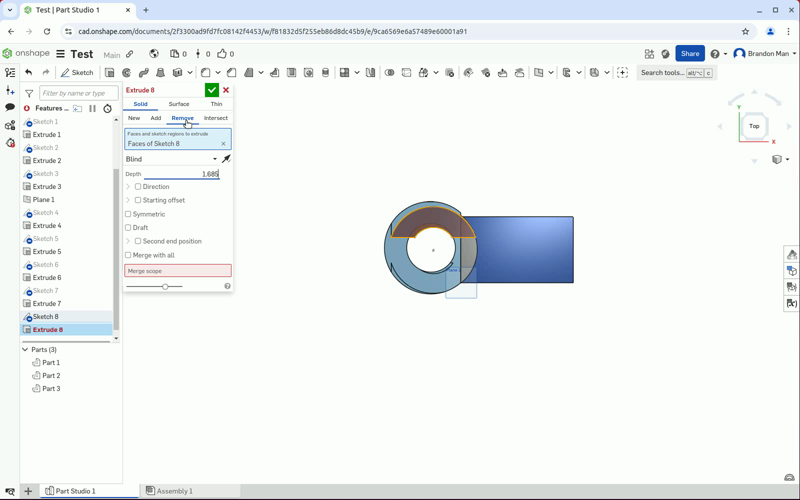
key(tab, 6)
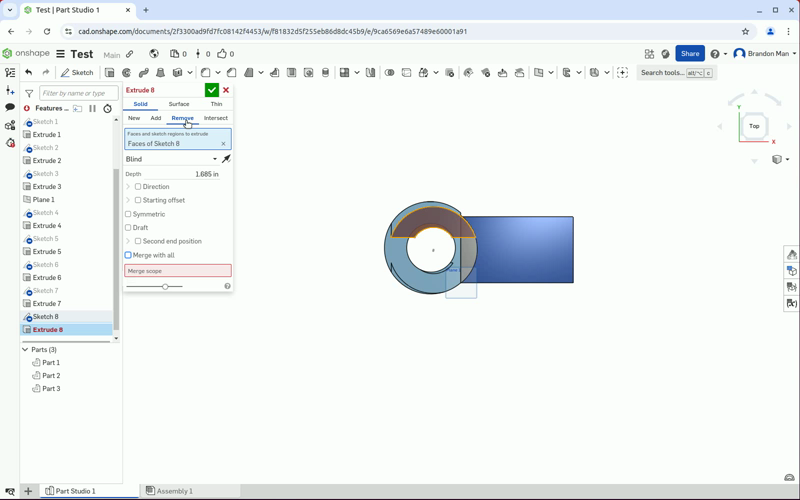
key(space)
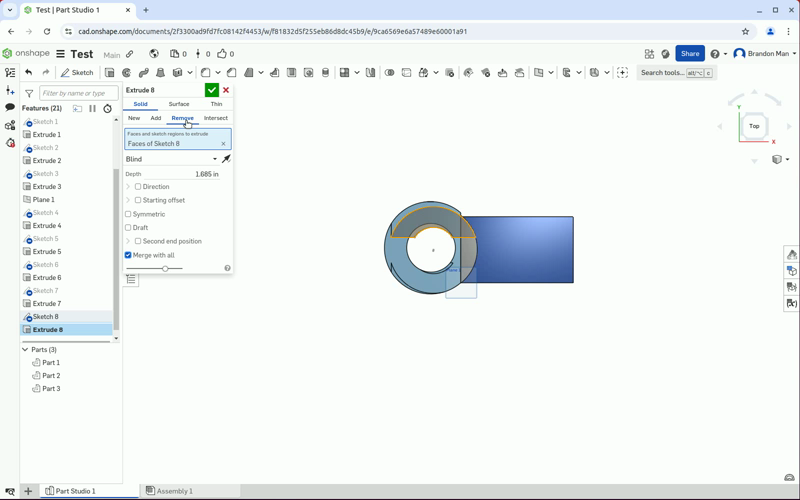
key(enter)
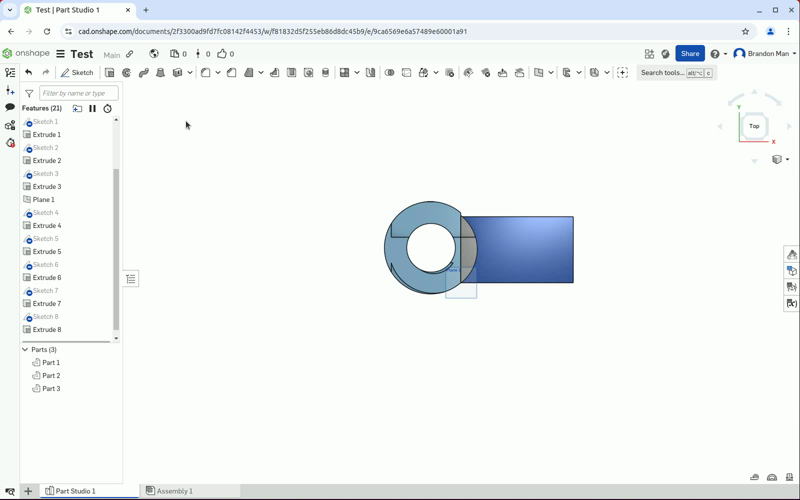
key(shift+h)
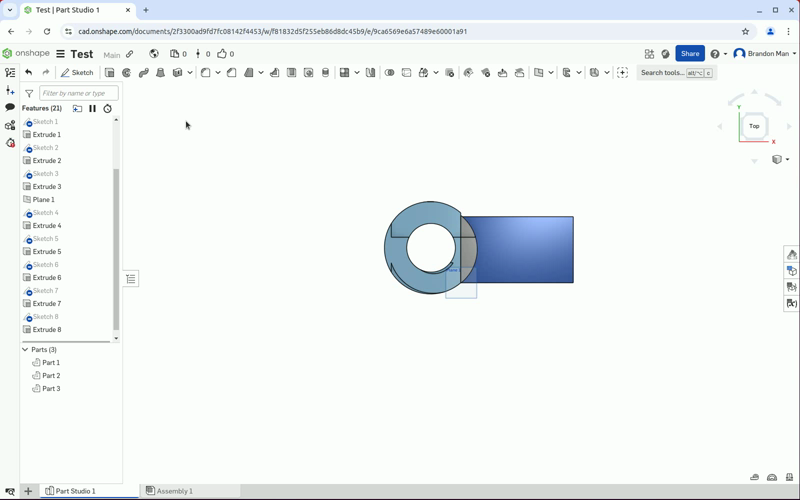
key(shift+h)
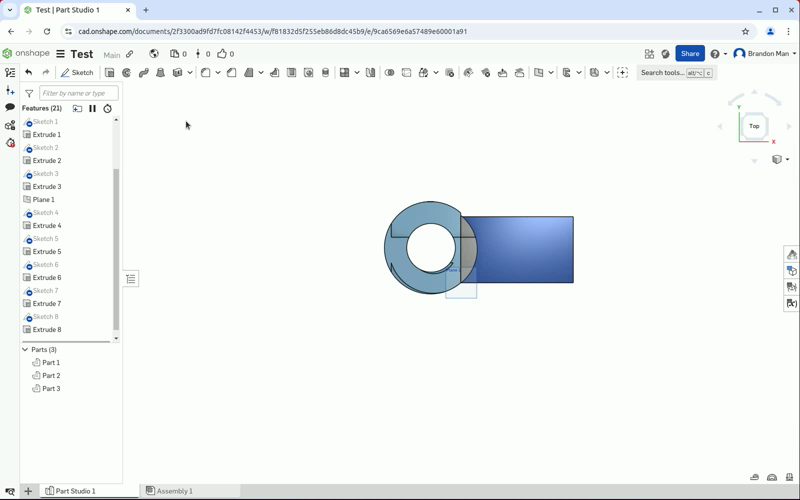
mouse_move(69, 124)
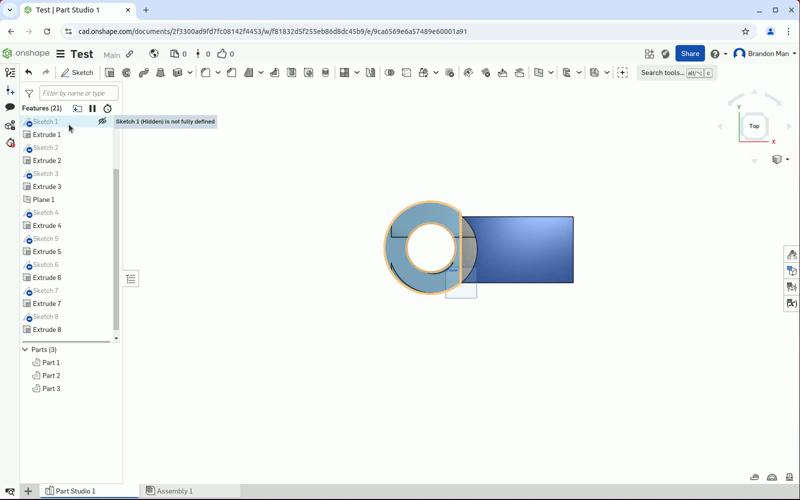
click(69, 124)
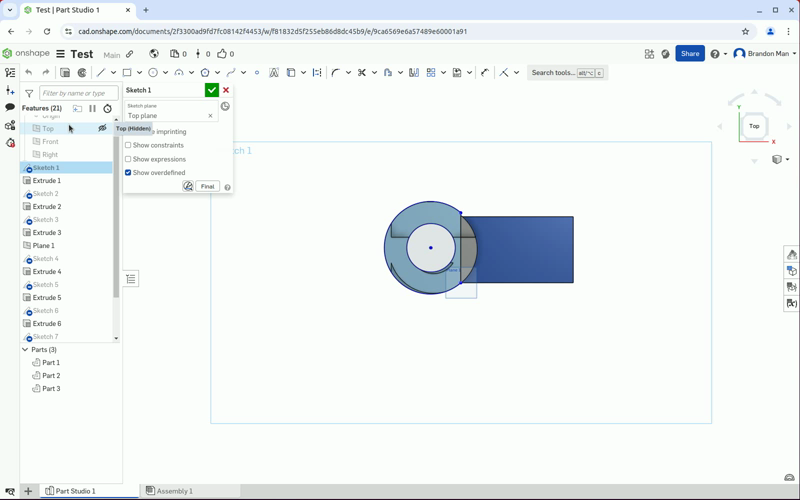
mouse_move(229, 92)
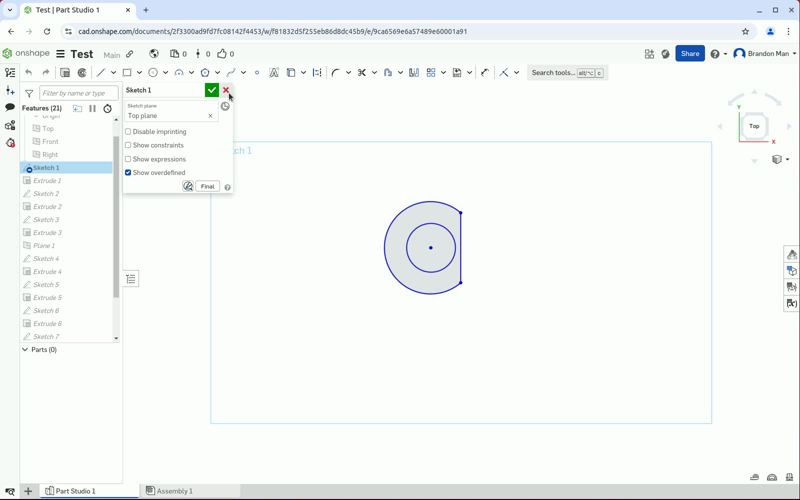
click(229, 92)
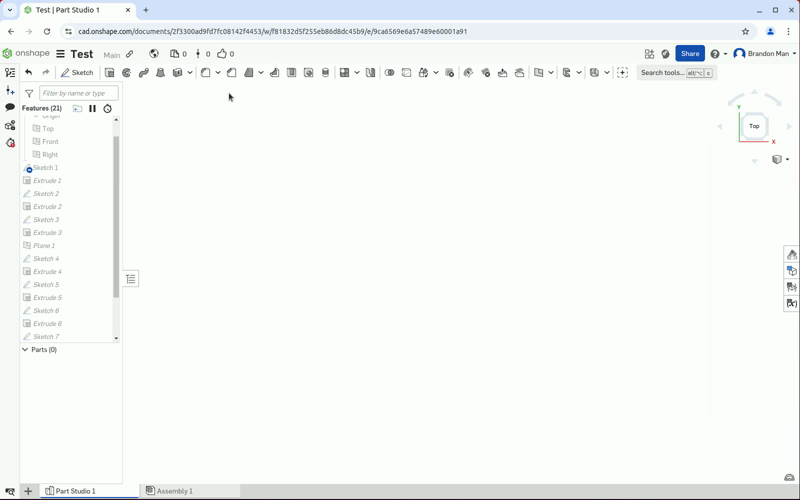
key(shift+s)
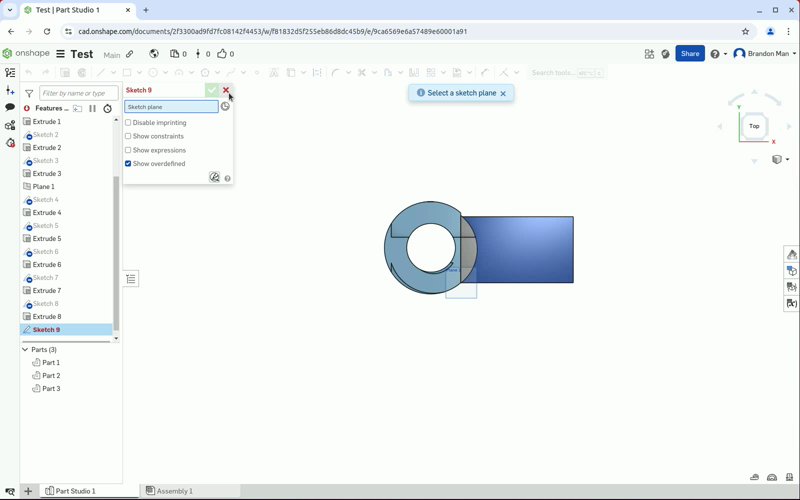
mouse_move(69, 189)
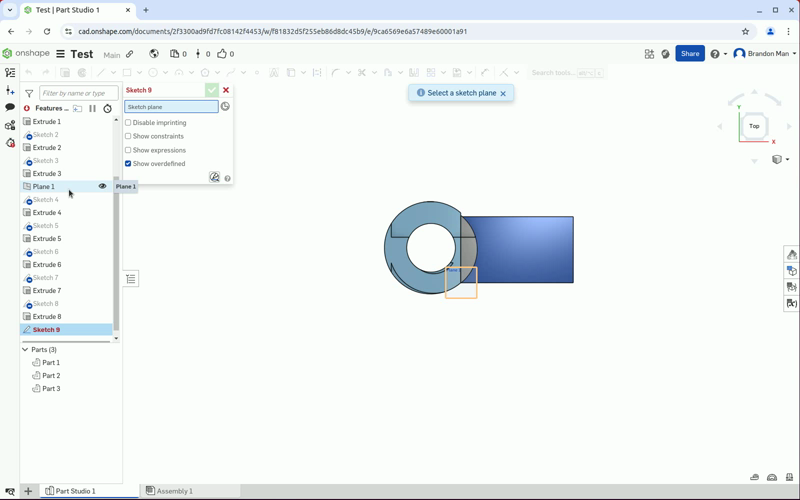
click(69, 189)
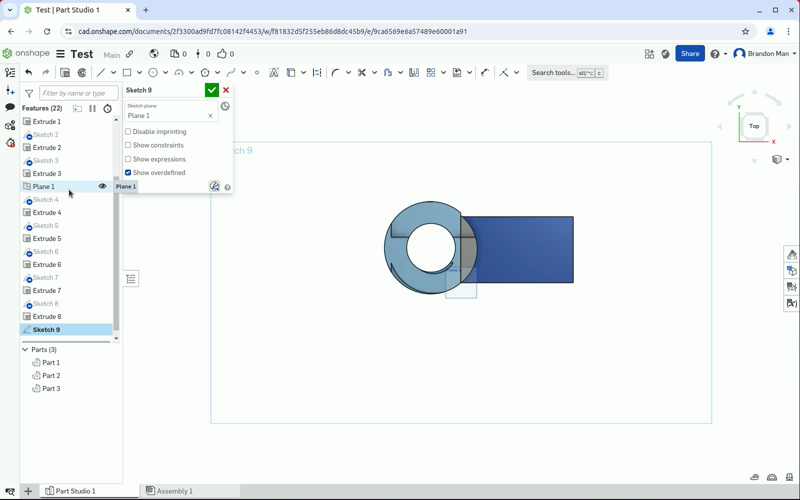
mouse_move(73, 352)
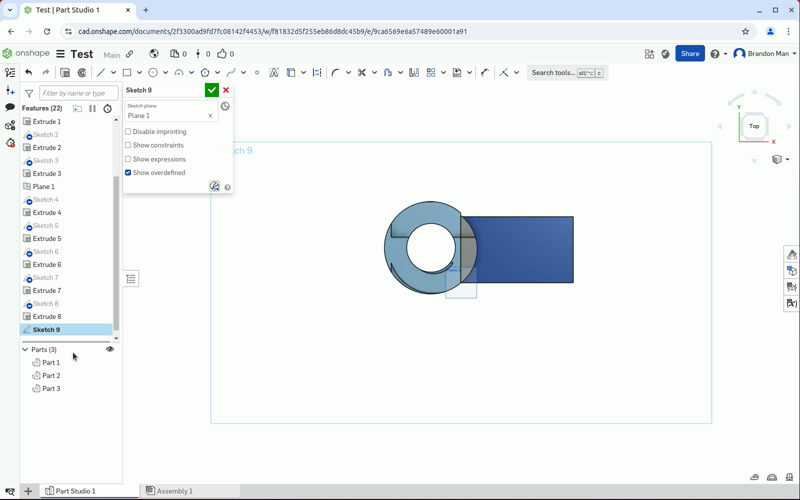
key(y)
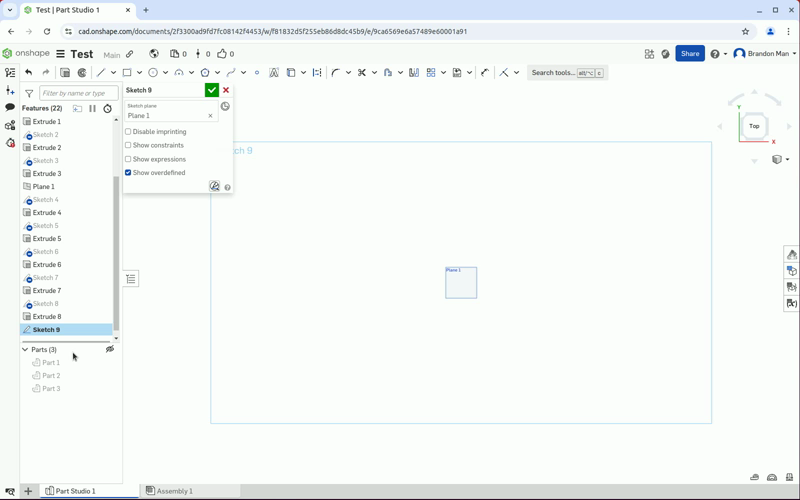
key(a)
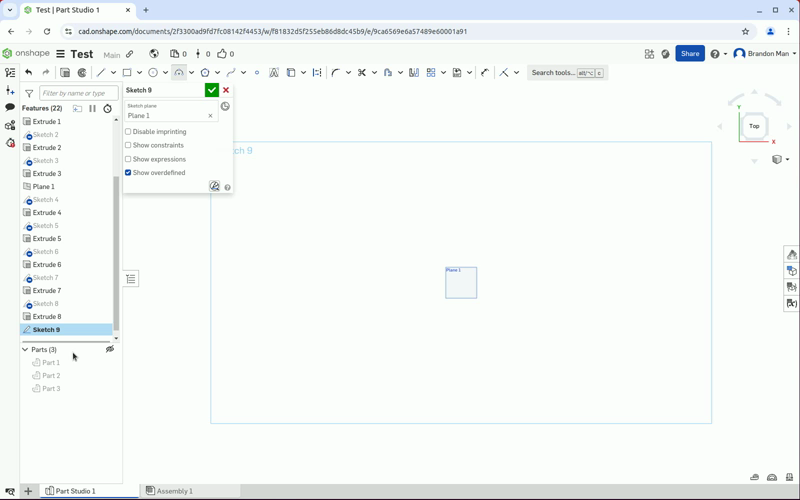
key_down(shift)
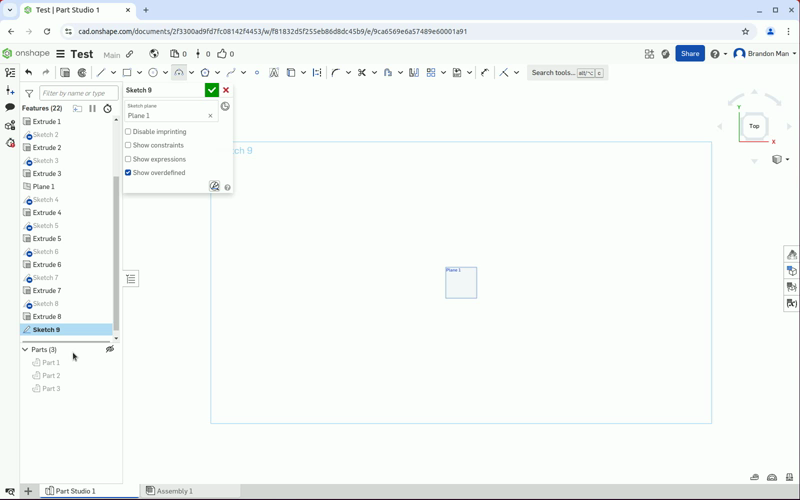
mouse_move(391, 262)
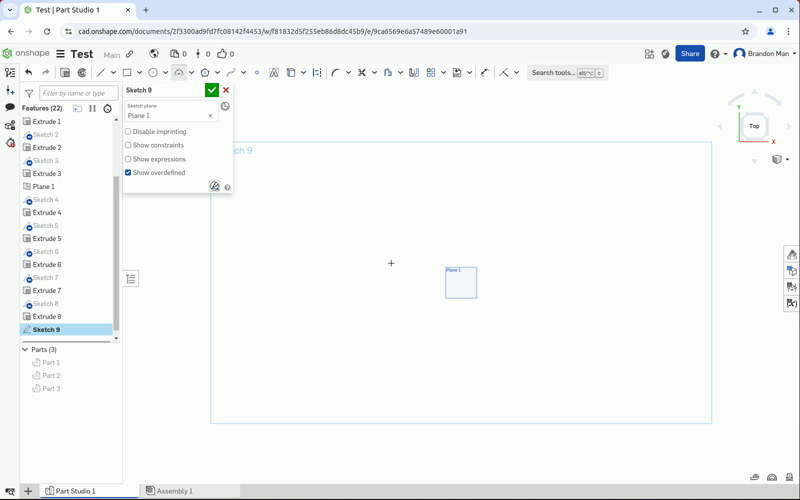
click(391, 262)
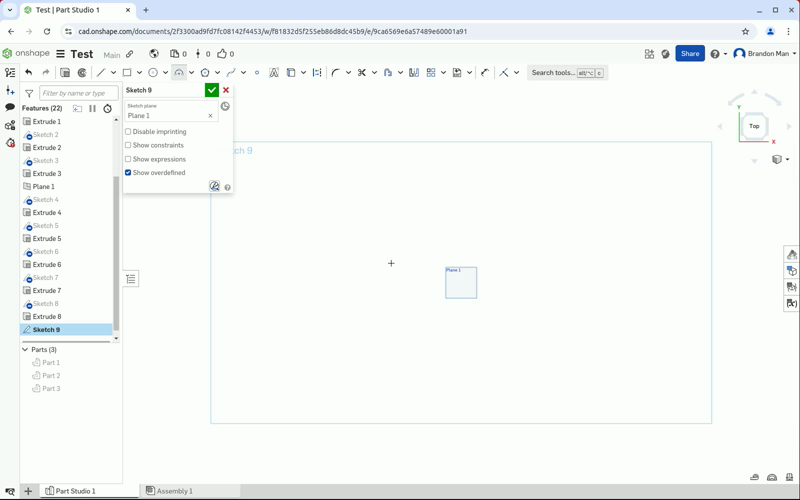
key_up(shift)
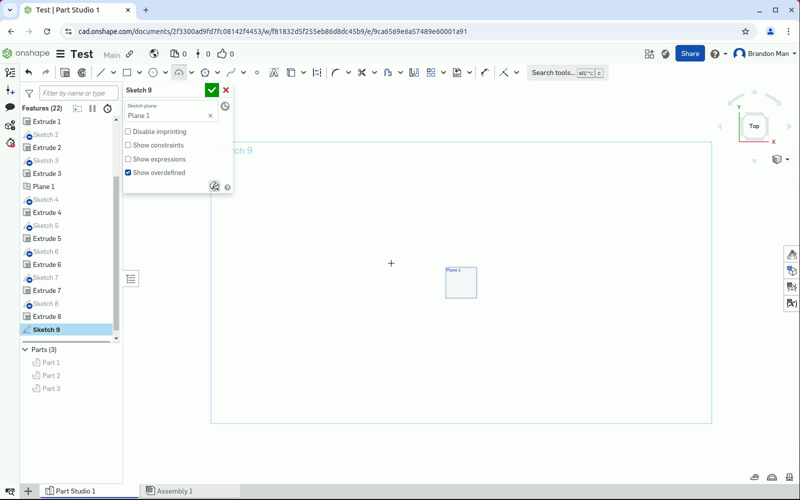
key_down(shift)
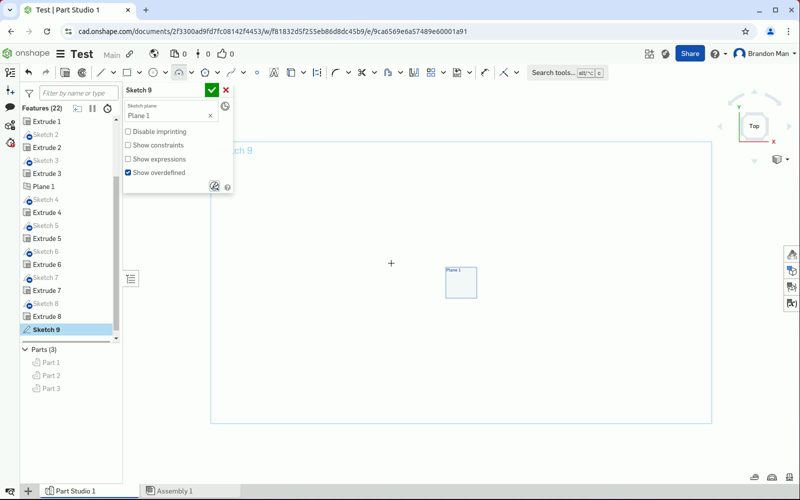
mouse_move(475, 262)
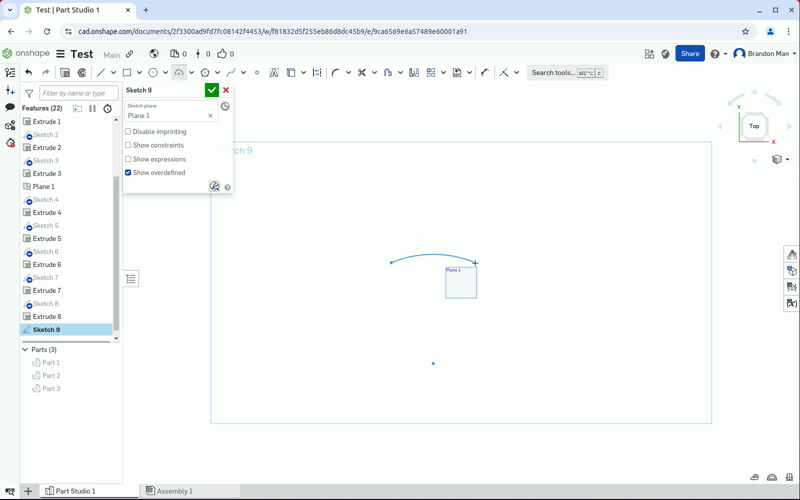
click(475, 262)
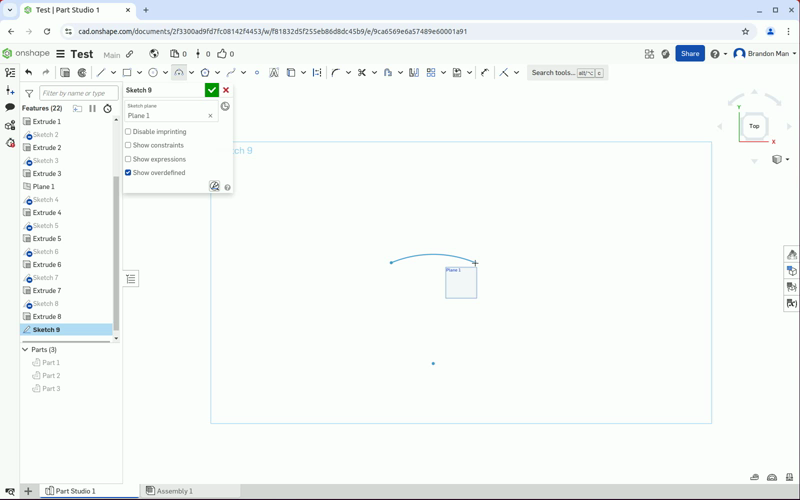
mouse_move(433, 293)
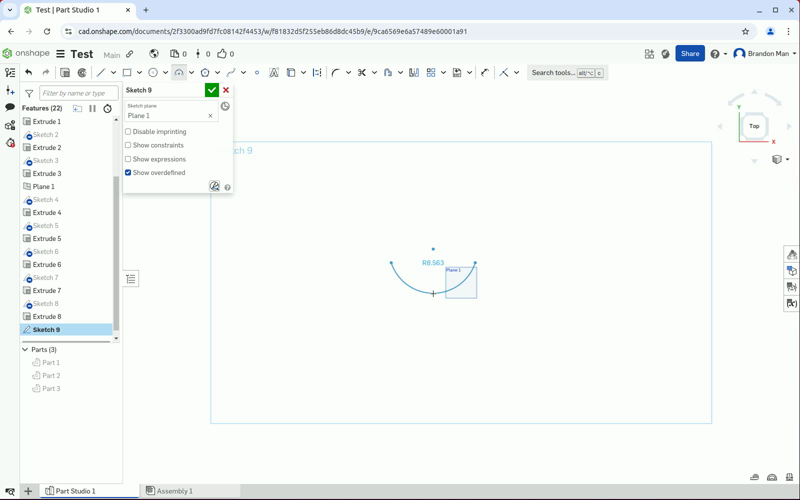
click(433, 293)
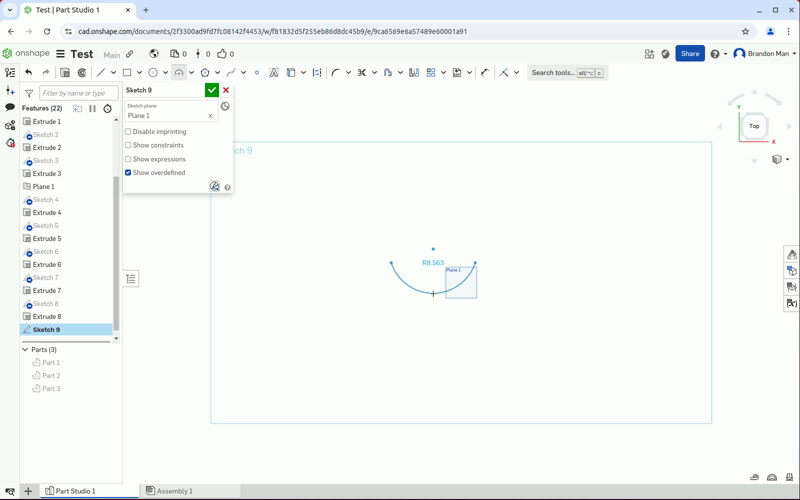
key_up(shift)
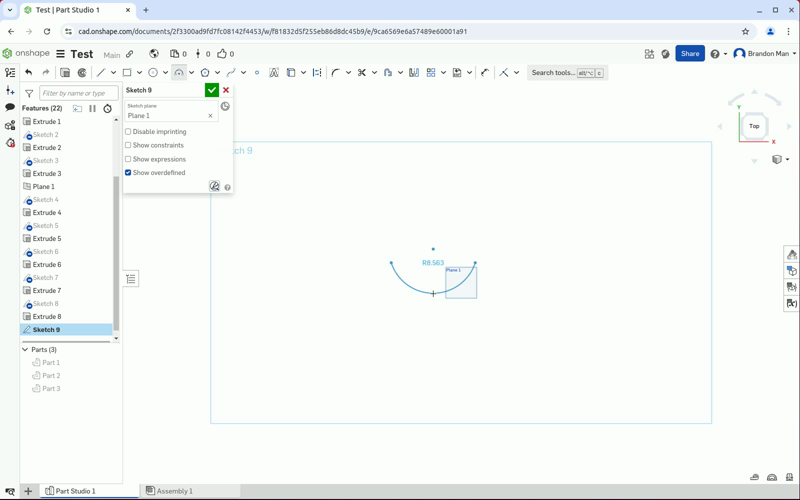
key(esc)
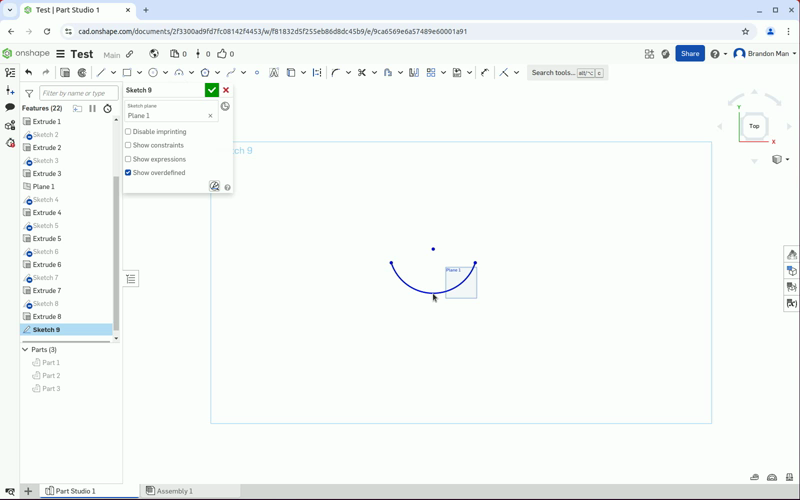
key(l)
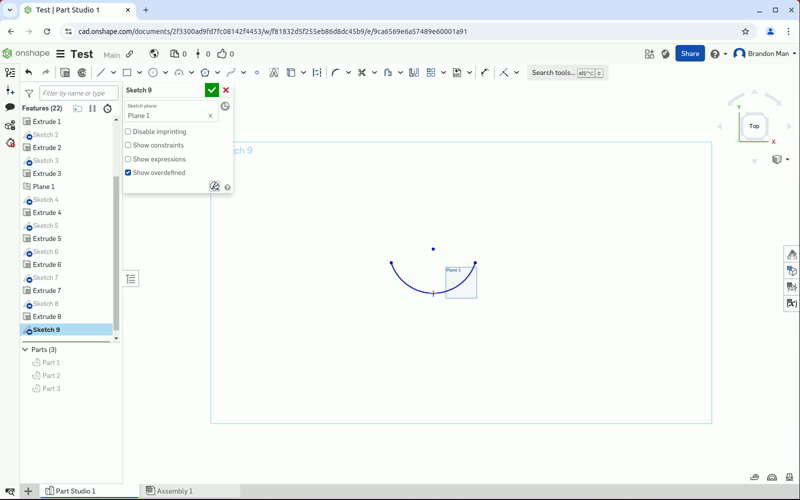
mouse_move(475, 262)
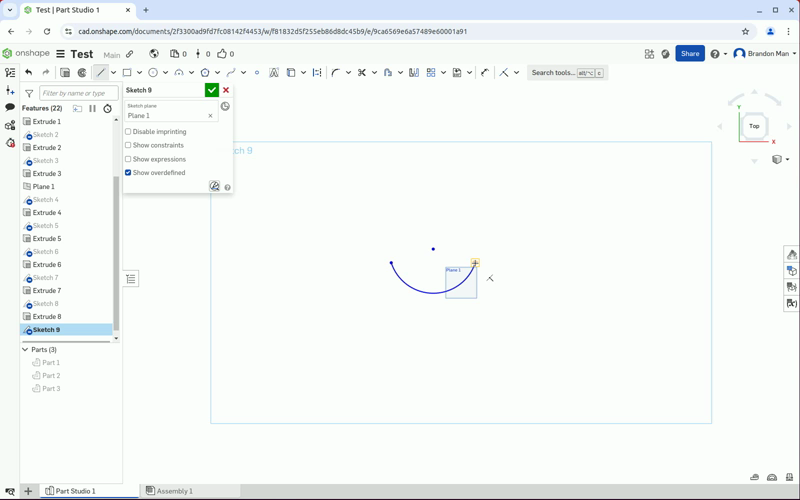
click(475, 262)
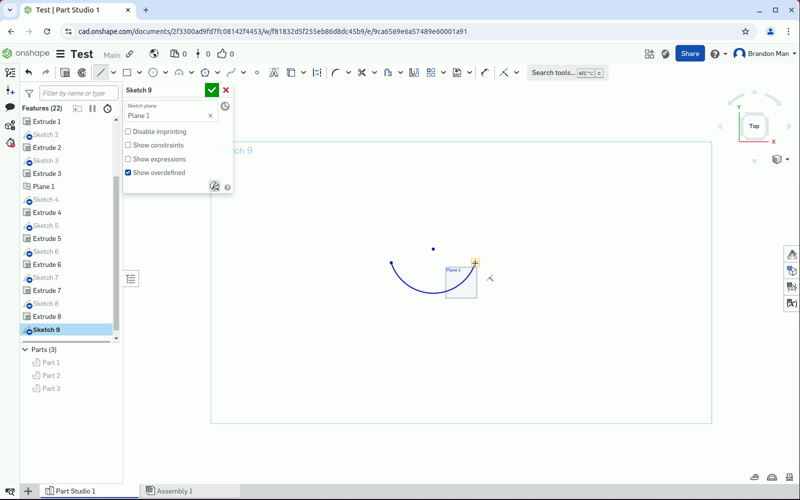
key_down(shift)
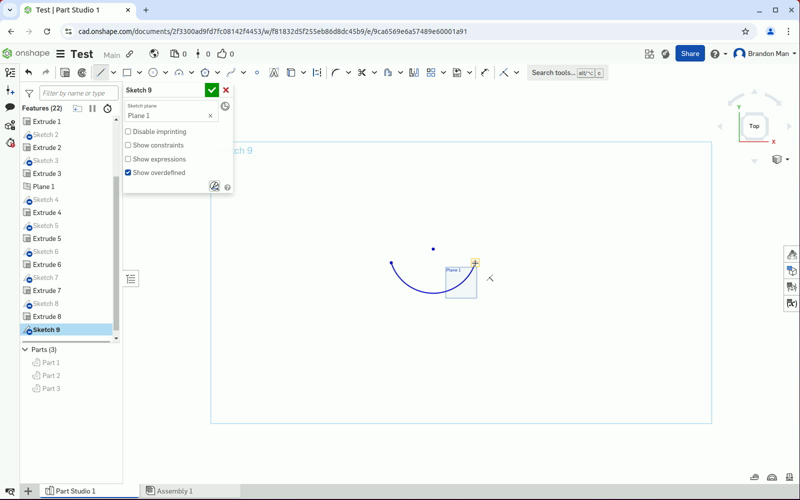
mouse_move(505, 262)
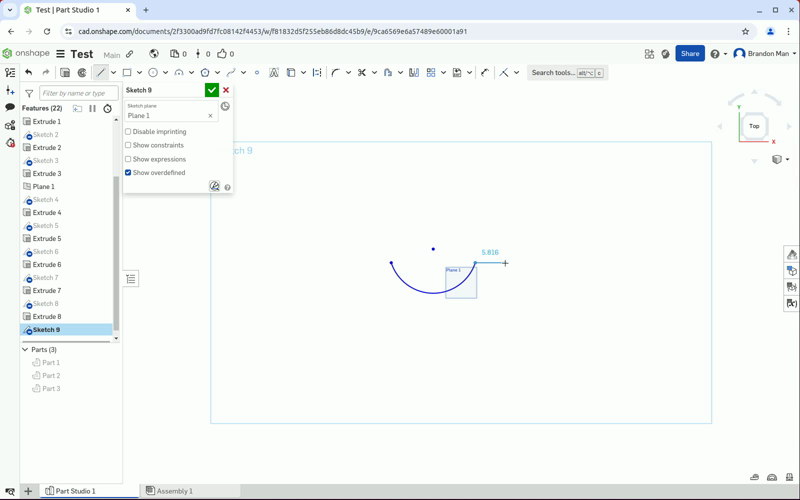
mouse_move(452, 262)
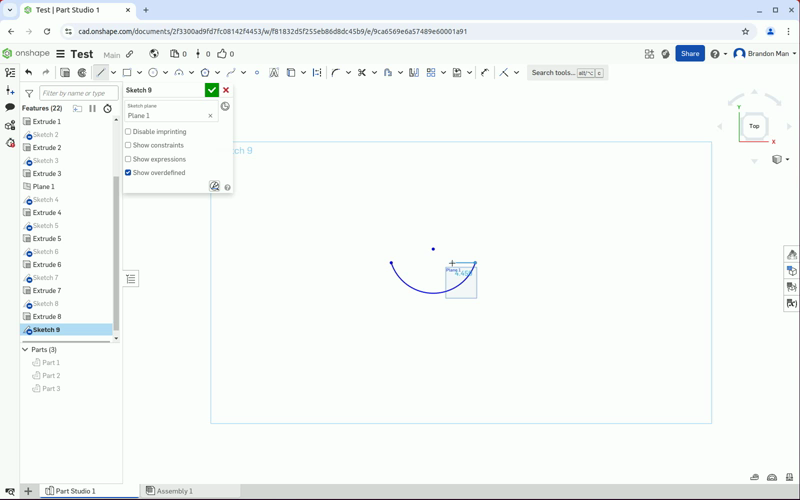
click(452, 262)
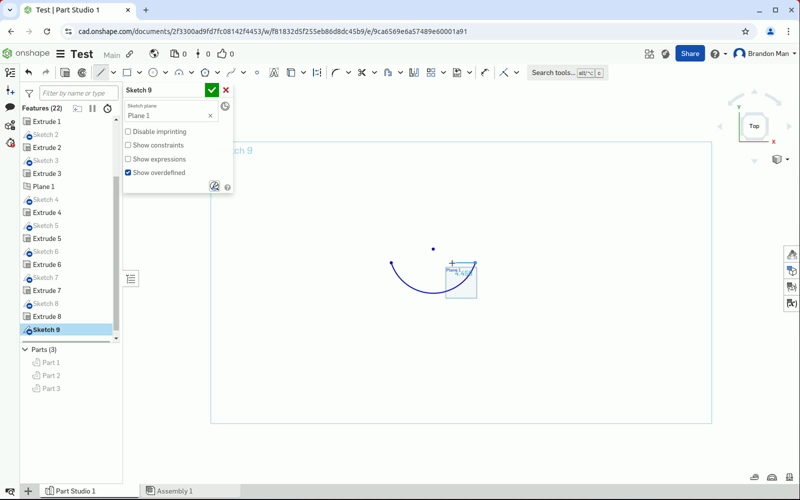
key_up(shift)
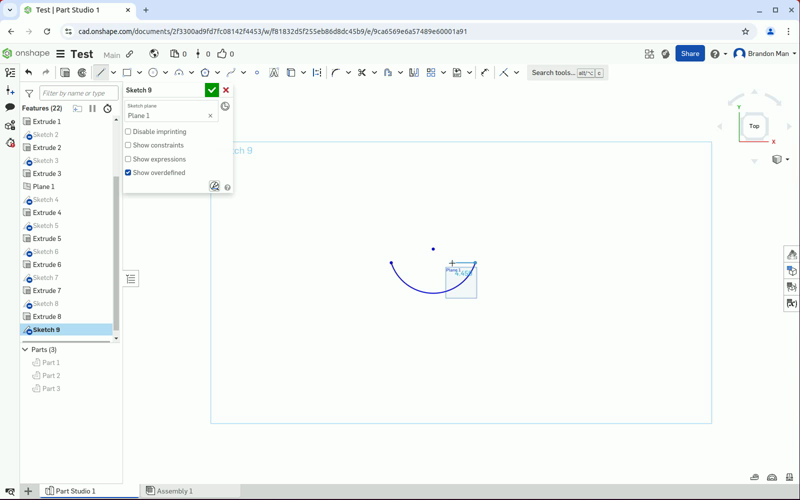
key(esc)
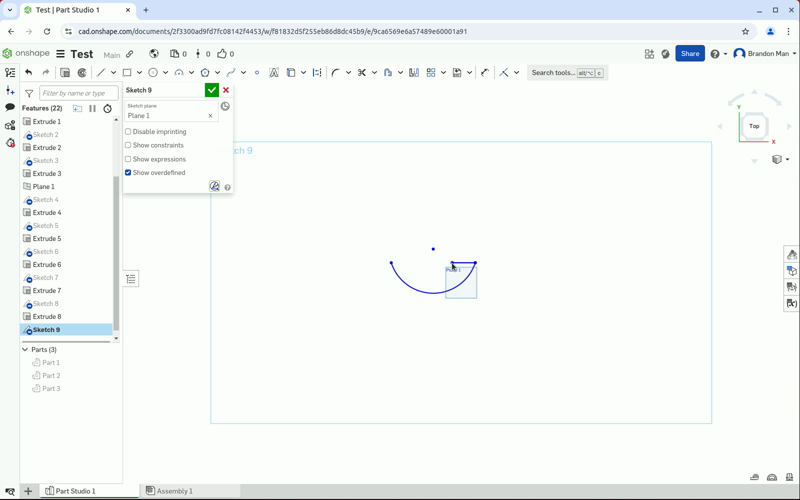
key(a)
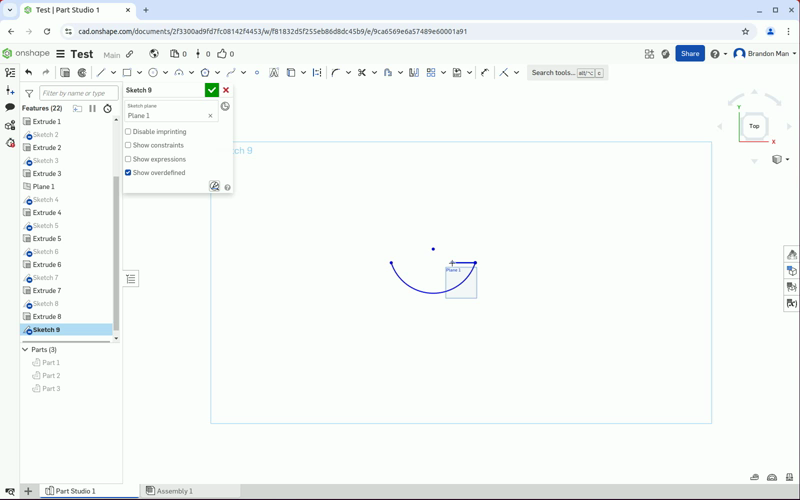
mouse_move(452, 262)
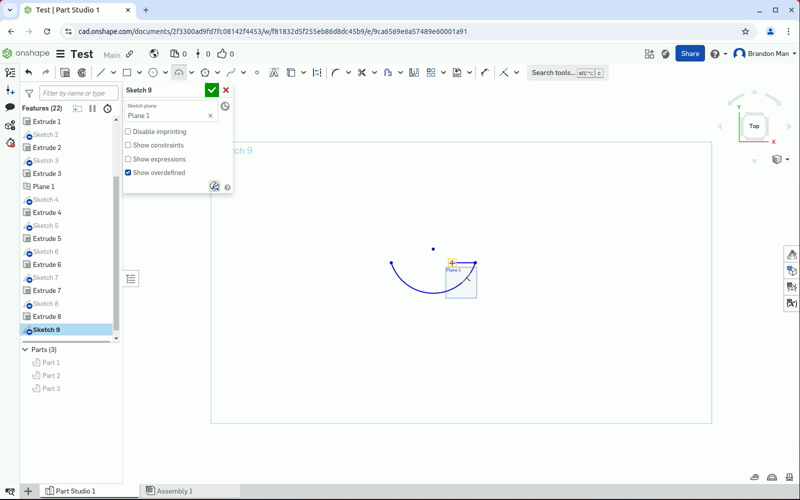
click(452, 262)
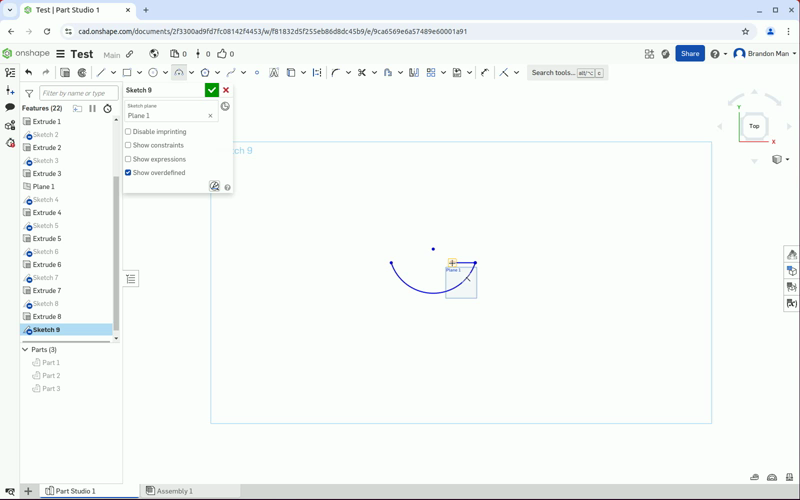
key_down(shift)
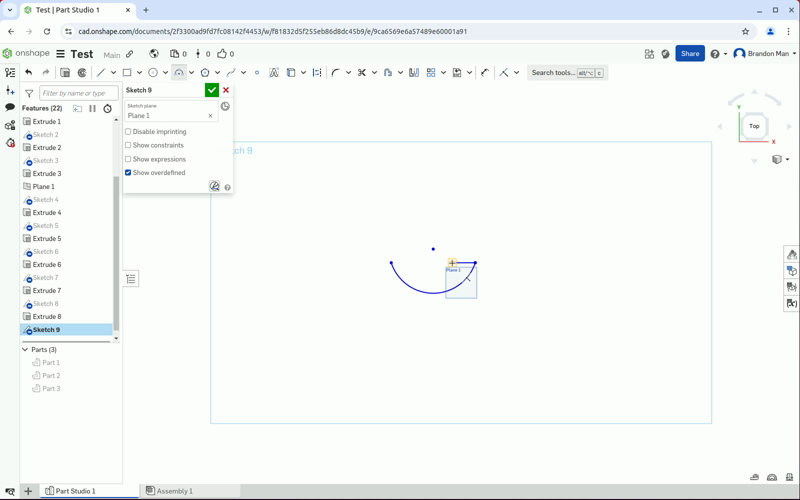
mouse_move(414, 262)
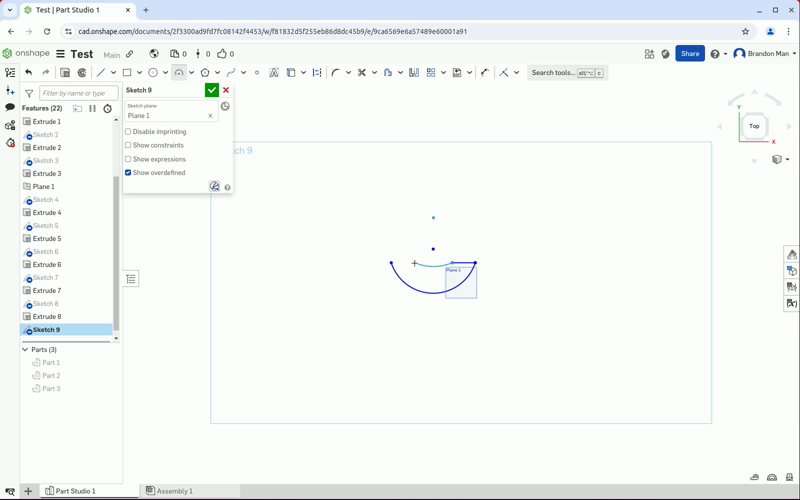
click(414, 262)
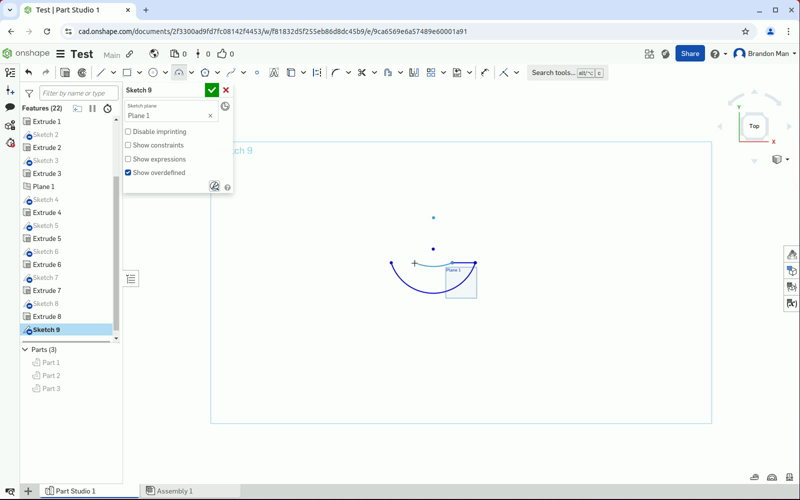
mouse_move(433, 273)
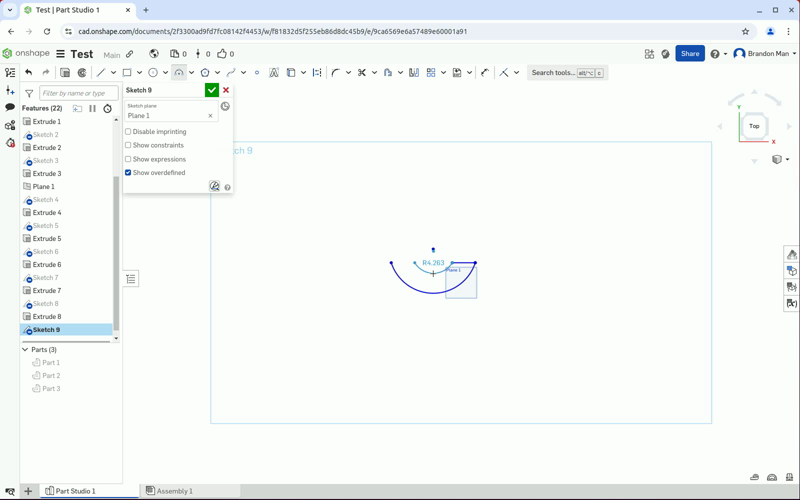
click(433, 273)
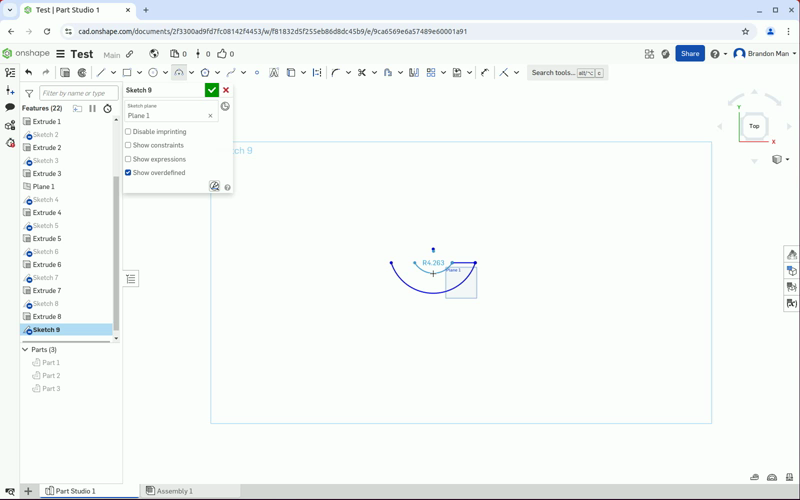
key_up(shift)
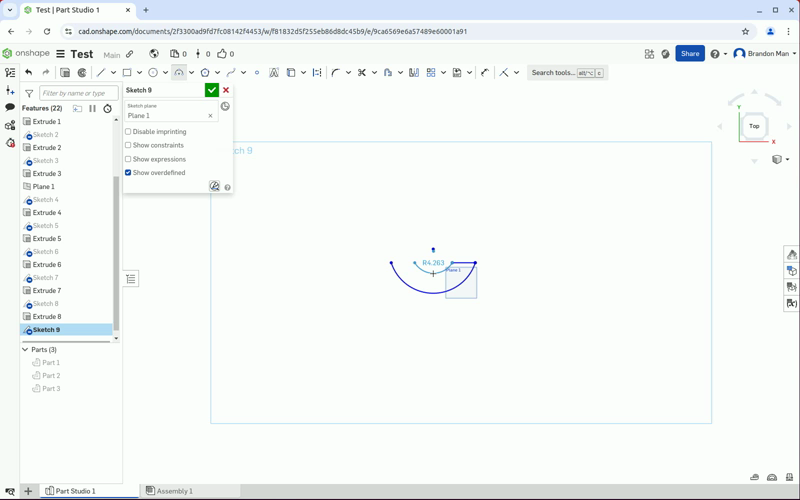
key(esc)
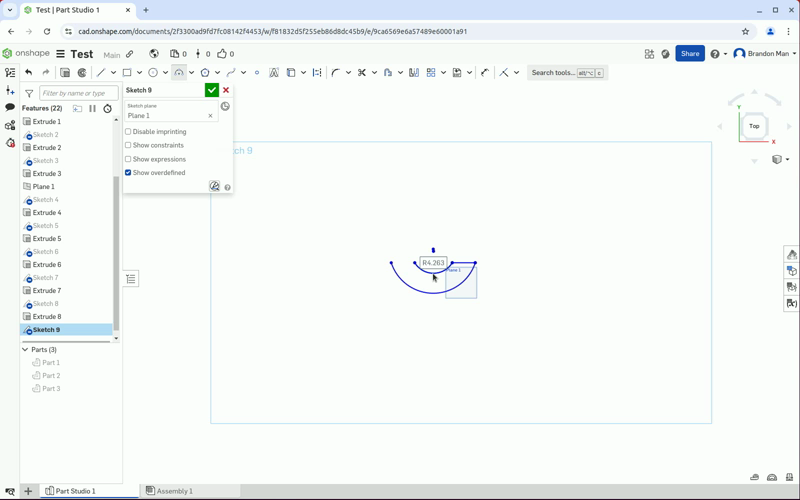
key(l)
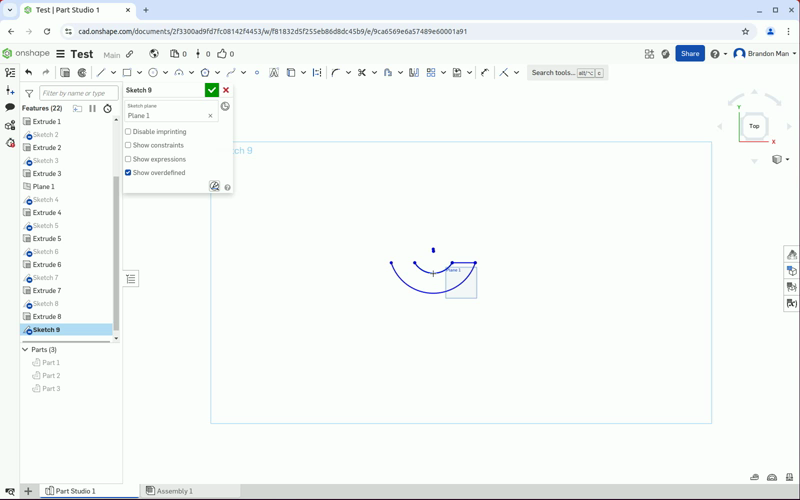
mouse_move(414, 262)
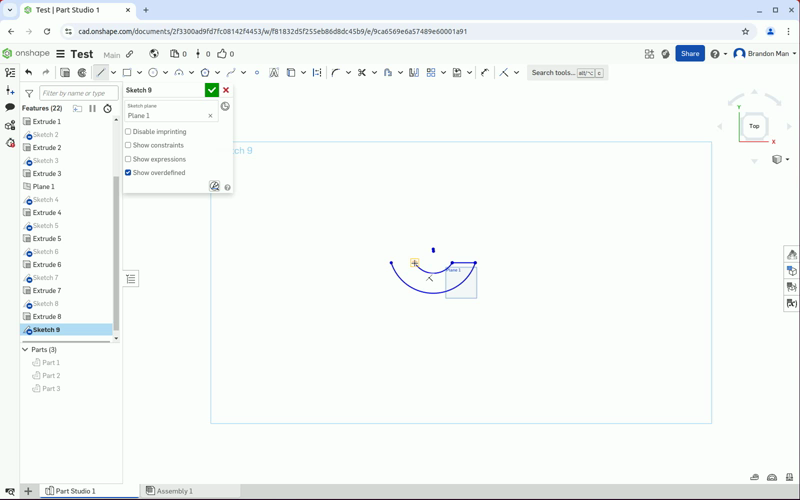
click(414, 262)
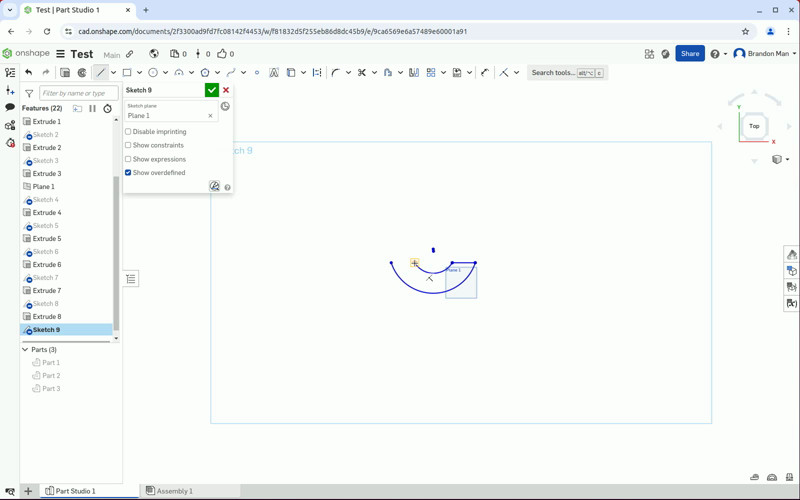
mouse_move(444, 262)
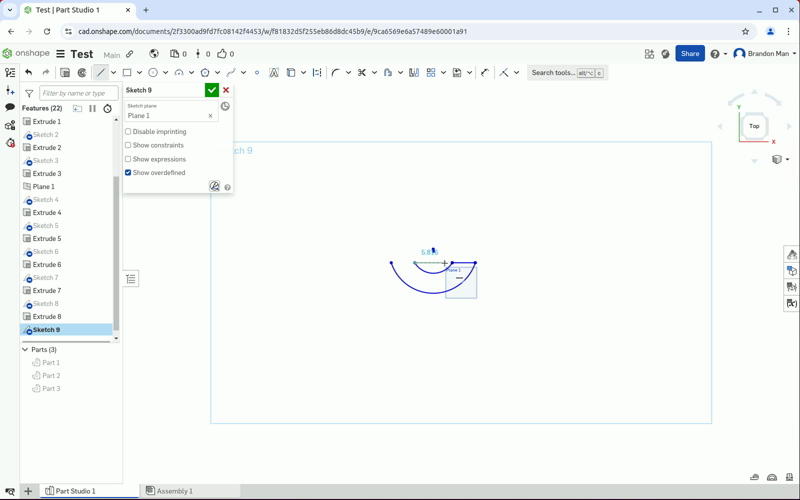
key_down(shift)
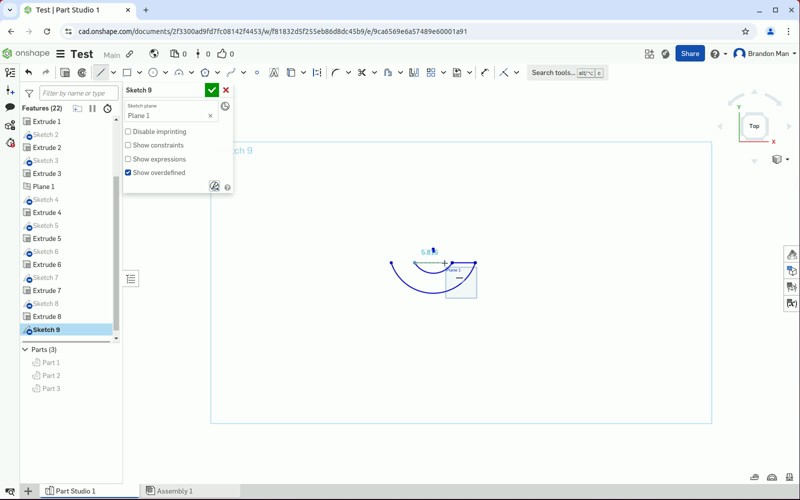
mouse_move(391, 262)
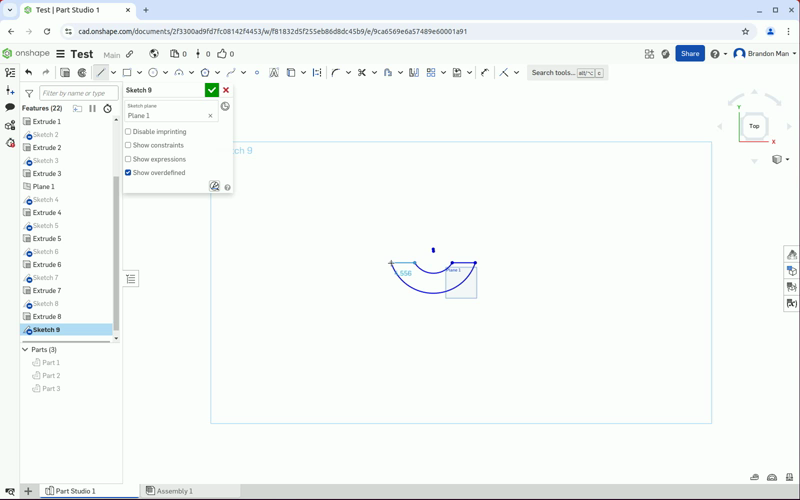
key_up(shift)
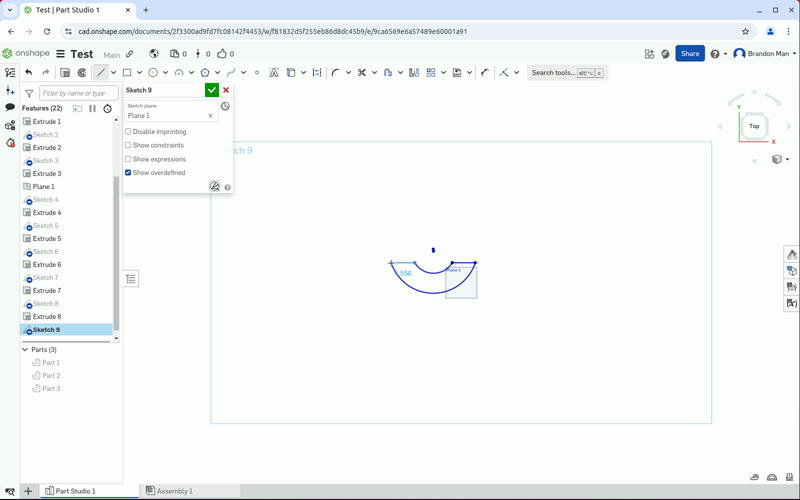
click(391, 262)
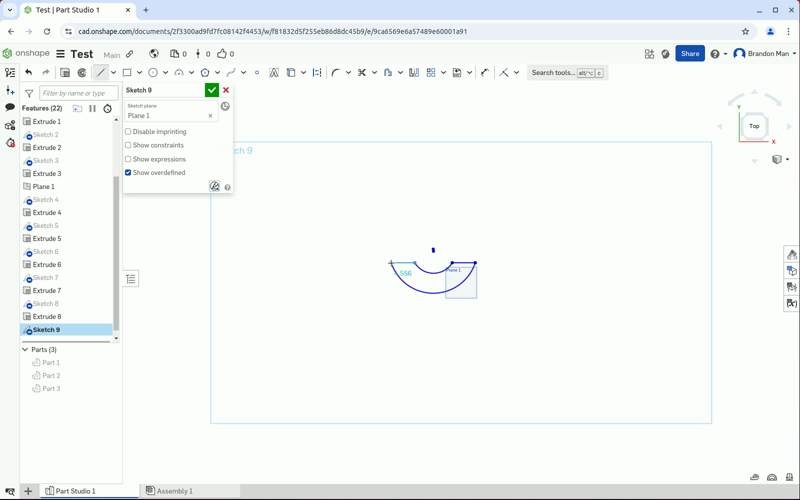
key(esc)
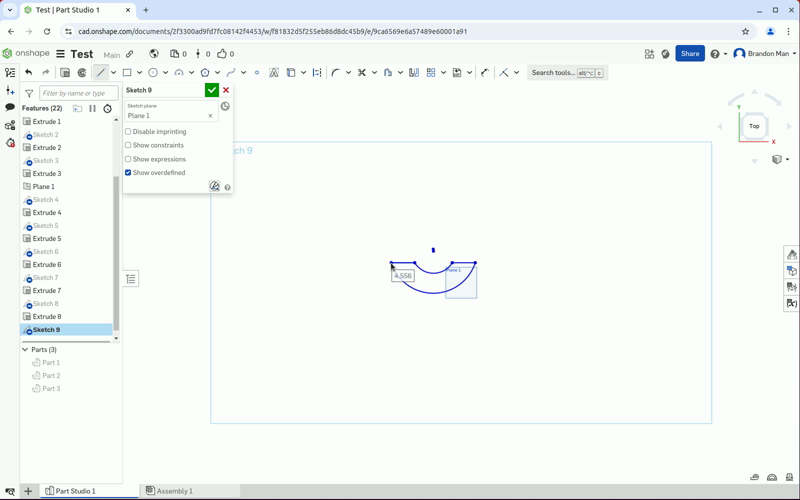
mouse_move(438, 278)
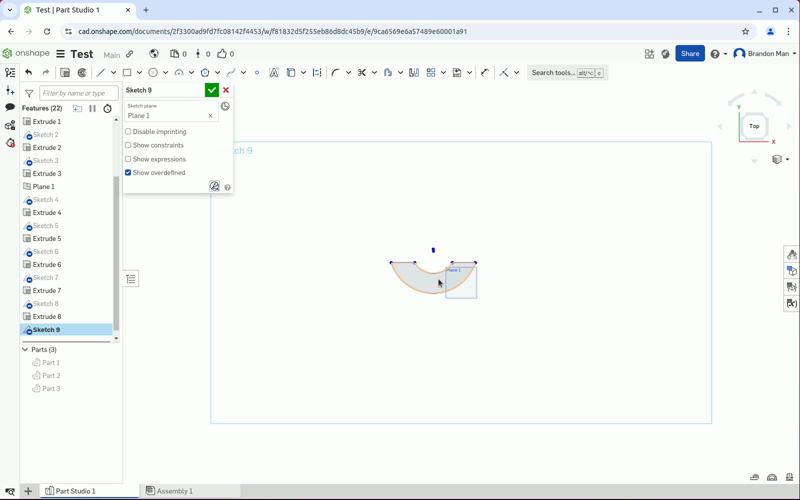
scroll(6)
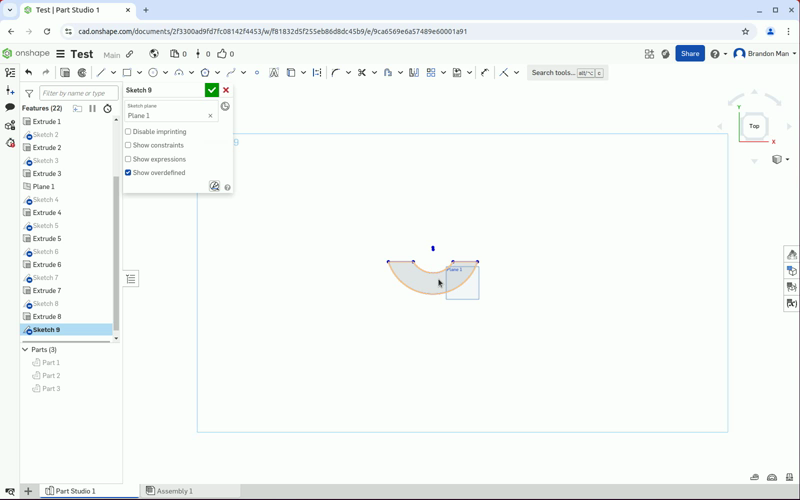
scroll(6)
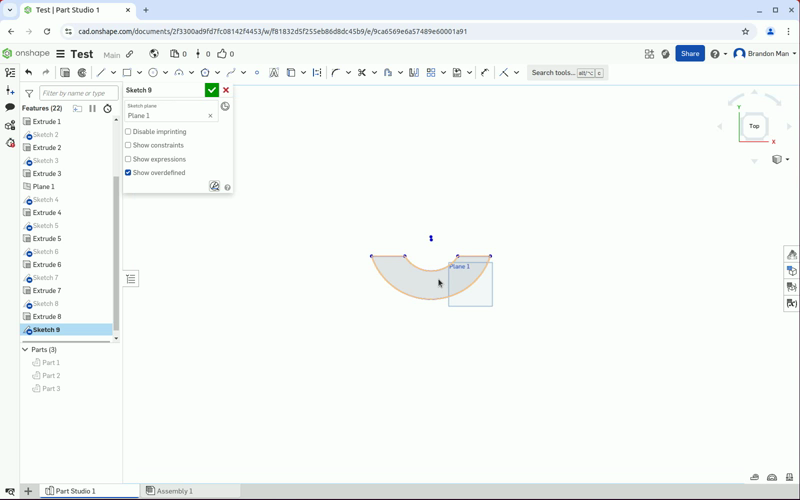
scroll(6)
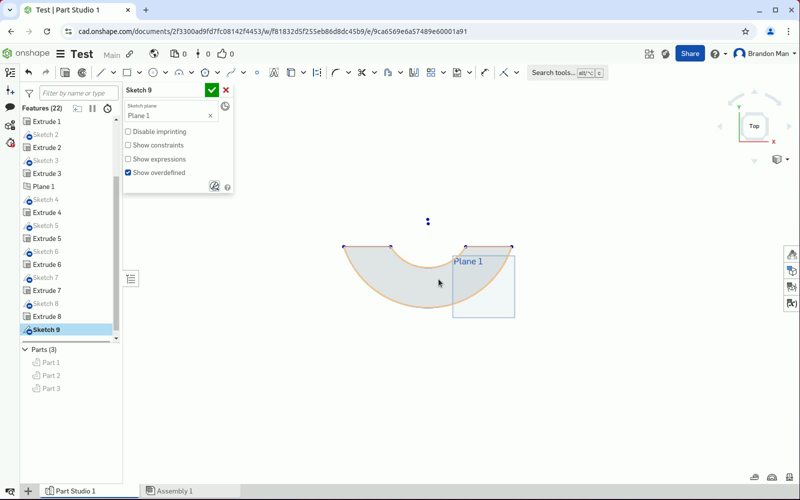
scroll(6)
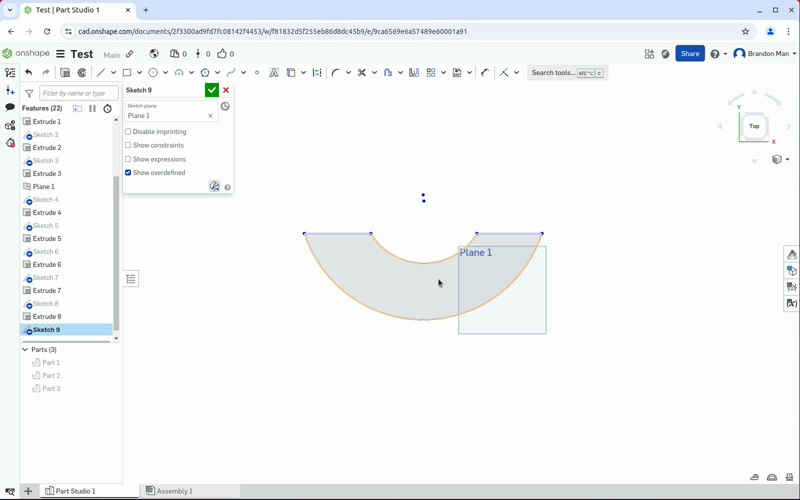
scroll(6)
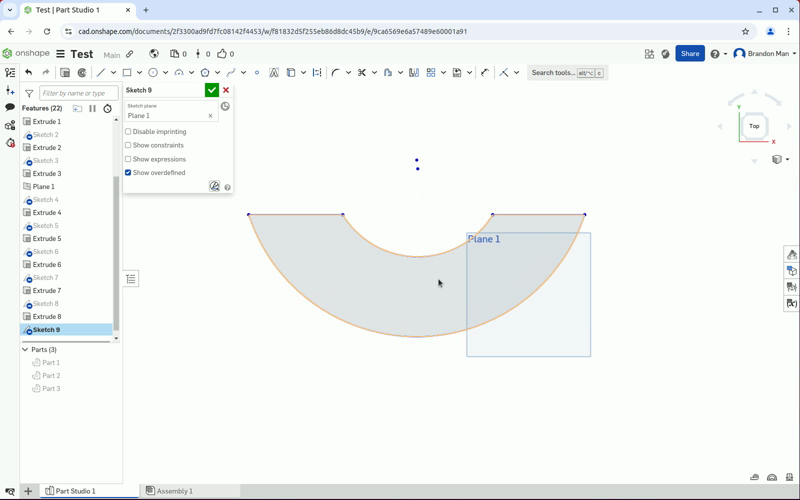
scroll(6)
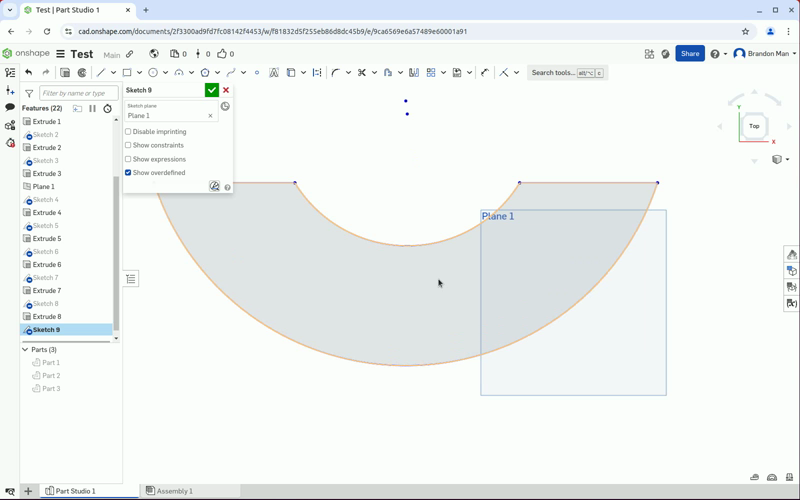
scroll(6)
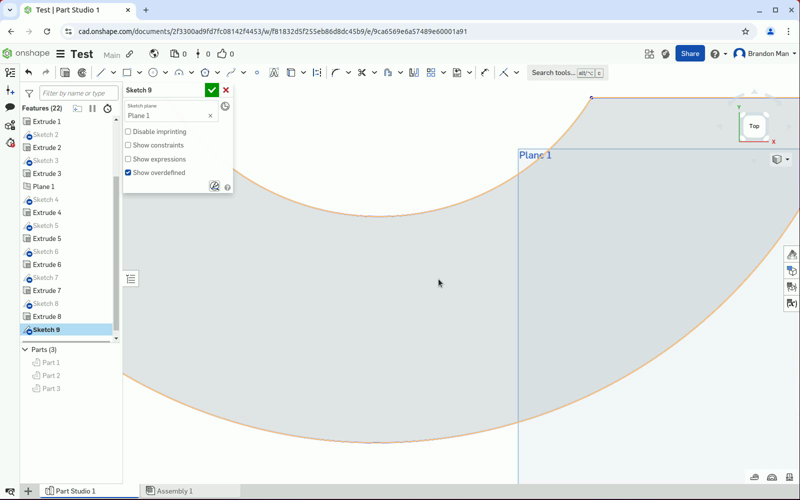
click(438, 278)
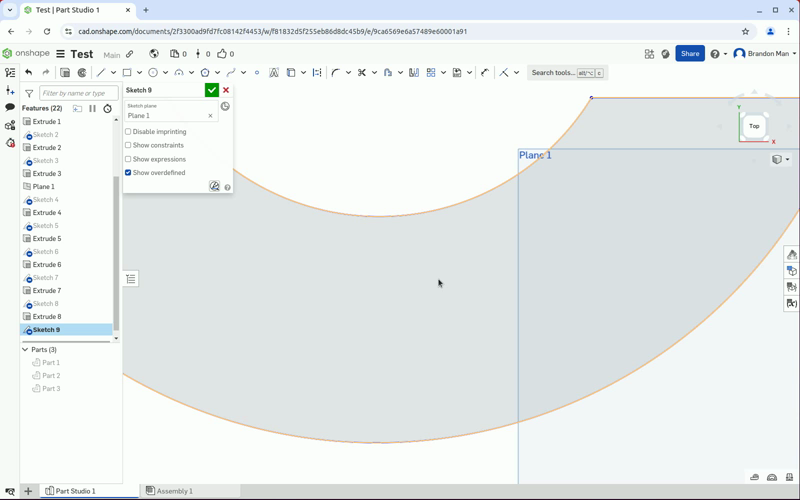
scroll(-6)
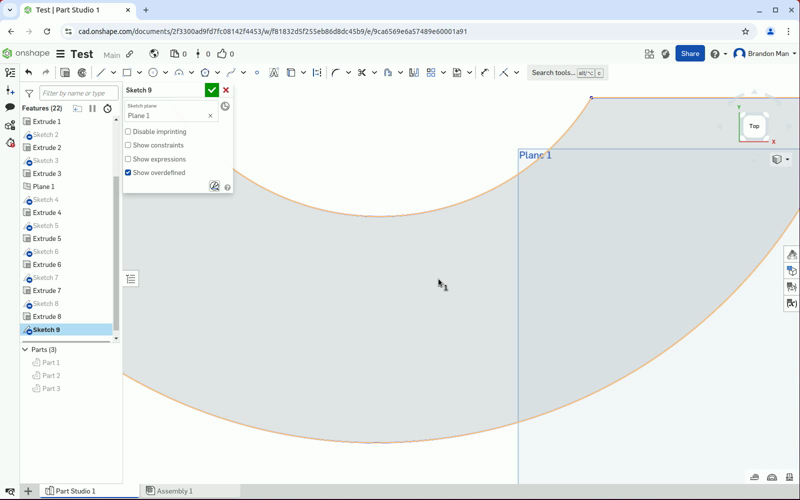
scroll(-6)
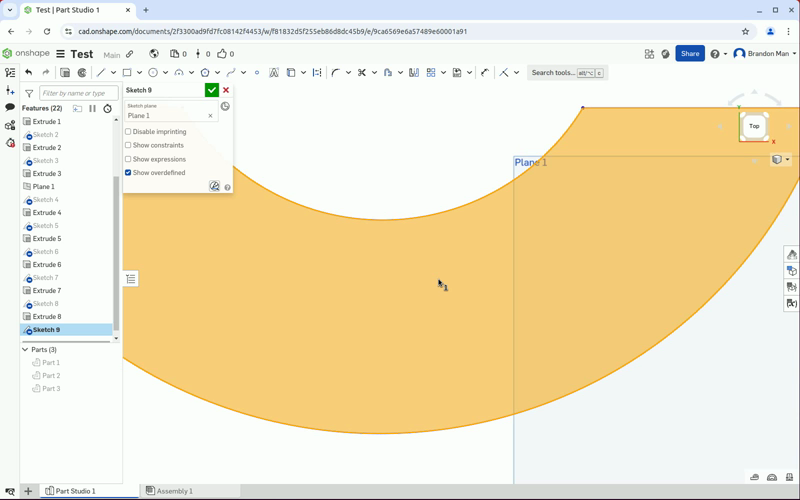
scroll(-6)
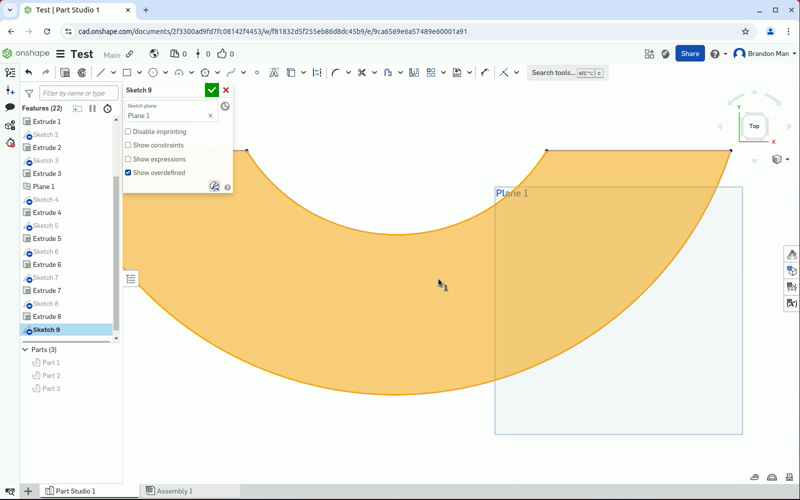
scroll(-6)
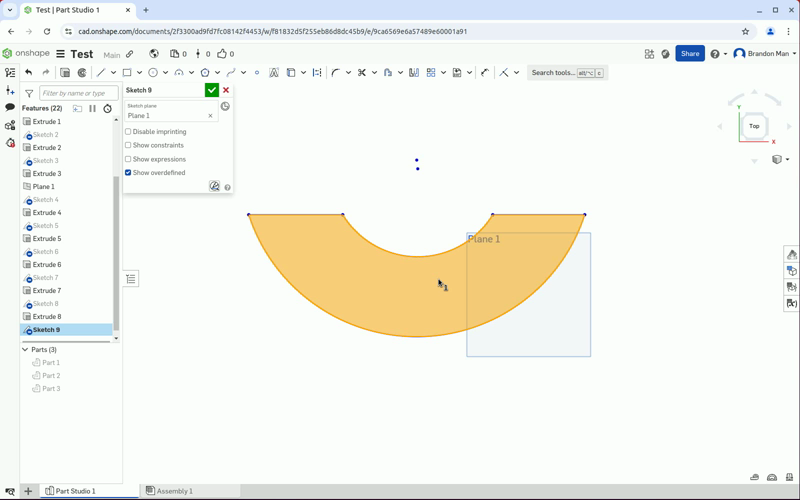
scroll(-6)
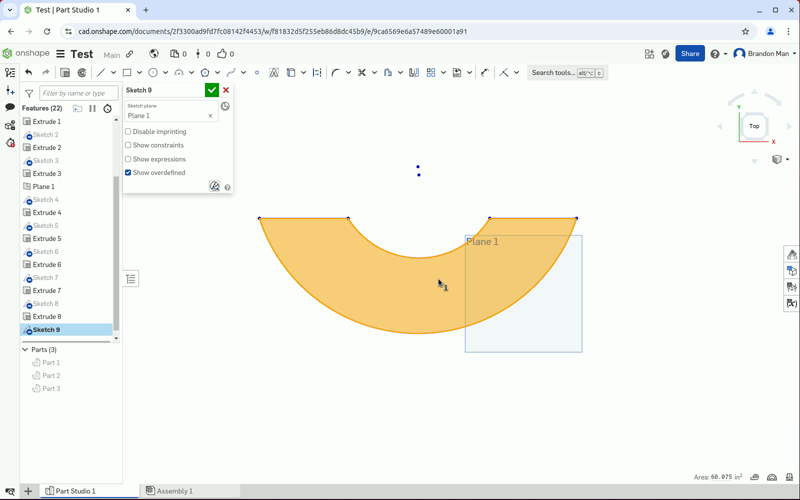
scroll(-6)
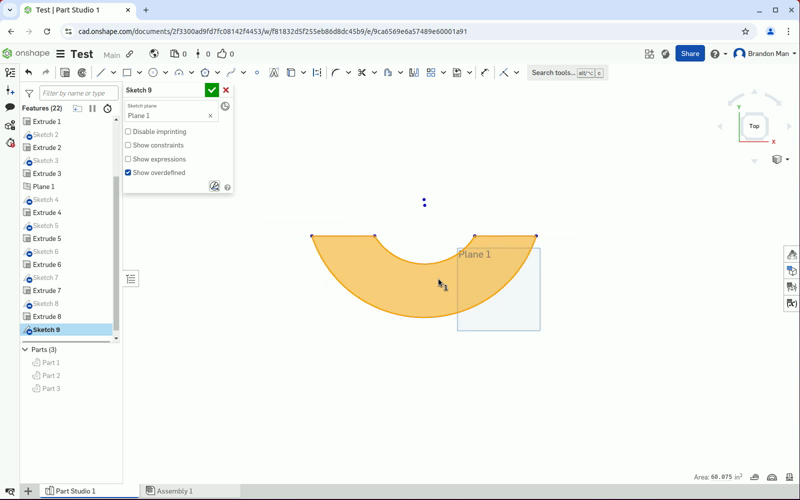
scroll(-6)
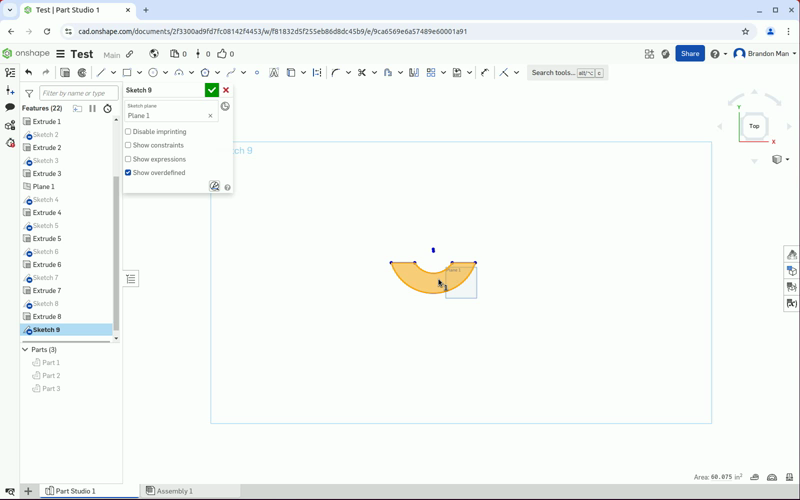
mouse_move(73, 352)
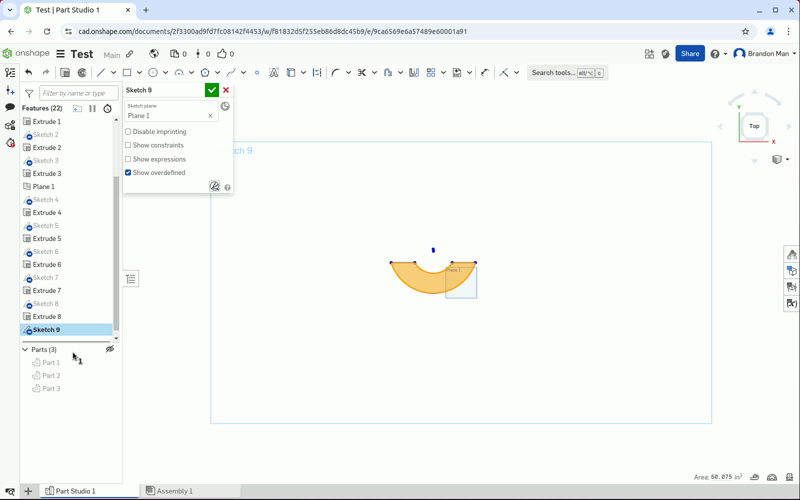
key(shift+y)
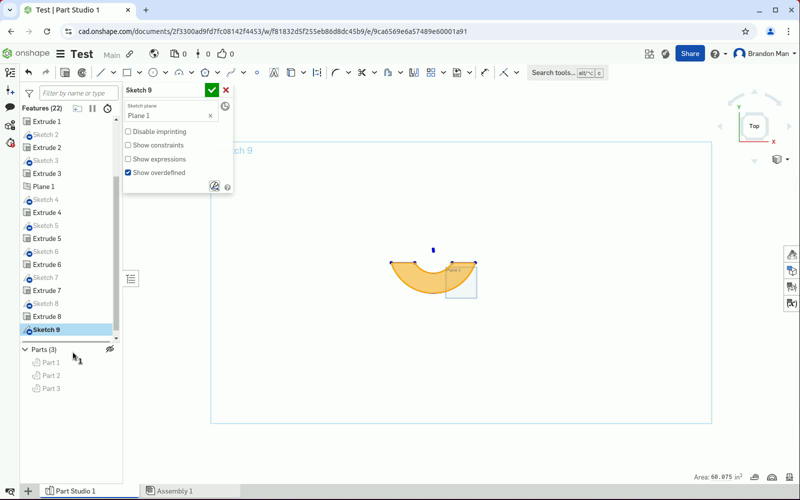
key(shift+e)
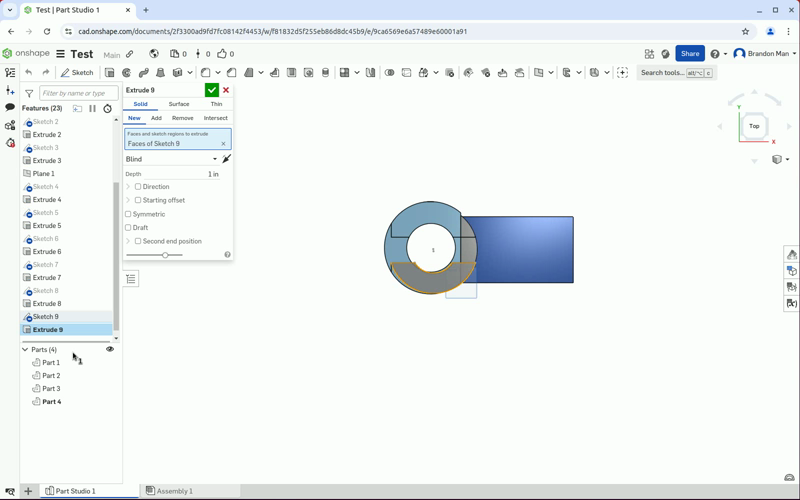
mouse_move(143, 106)
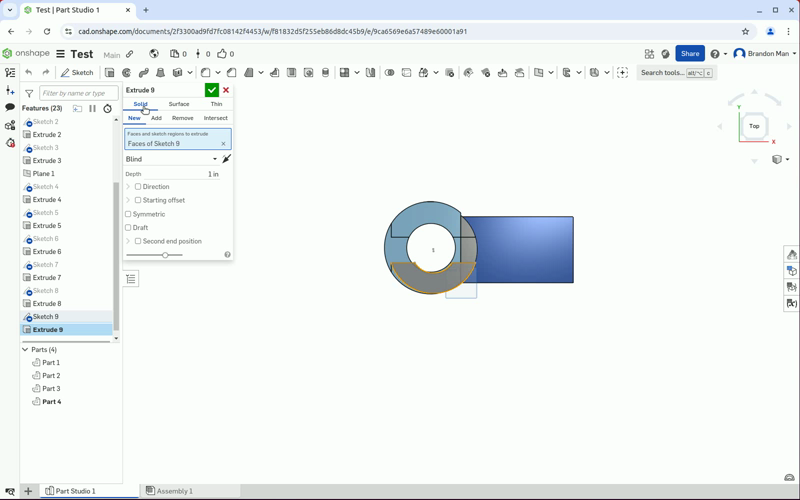
click(143, 106)
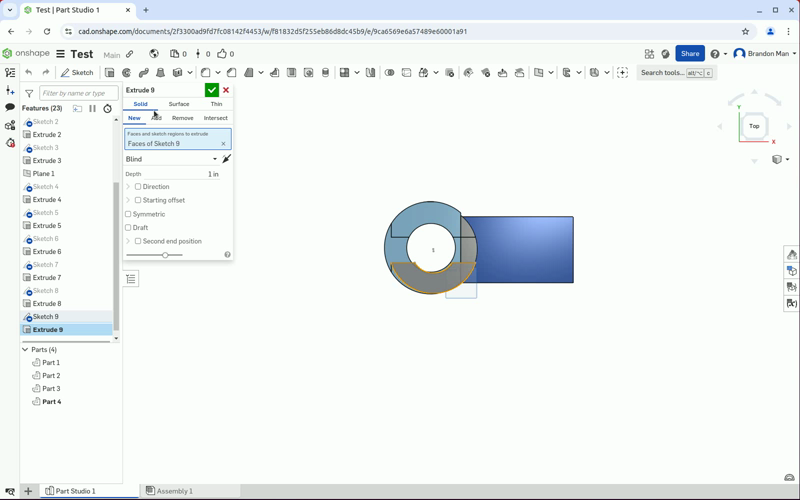
mouse_move(186, 120)
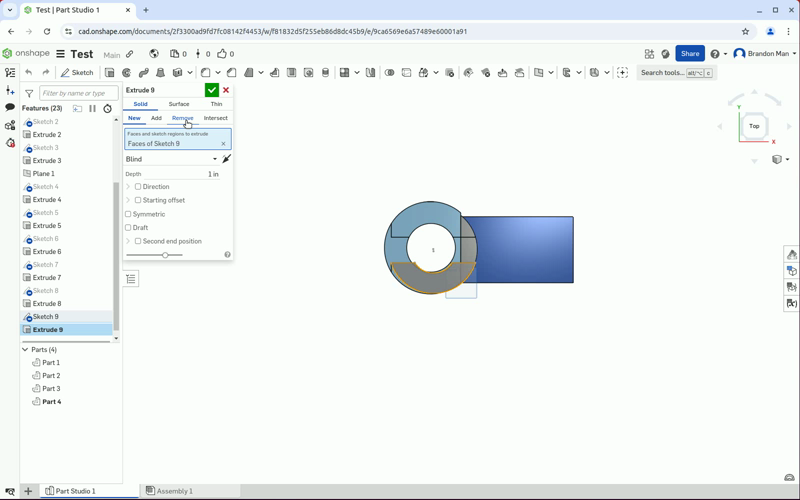
click(186, 120)
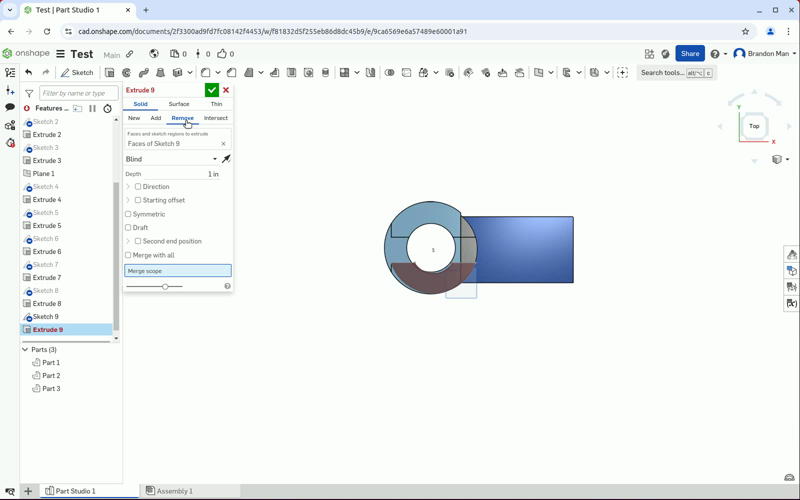
key(tab, 4)
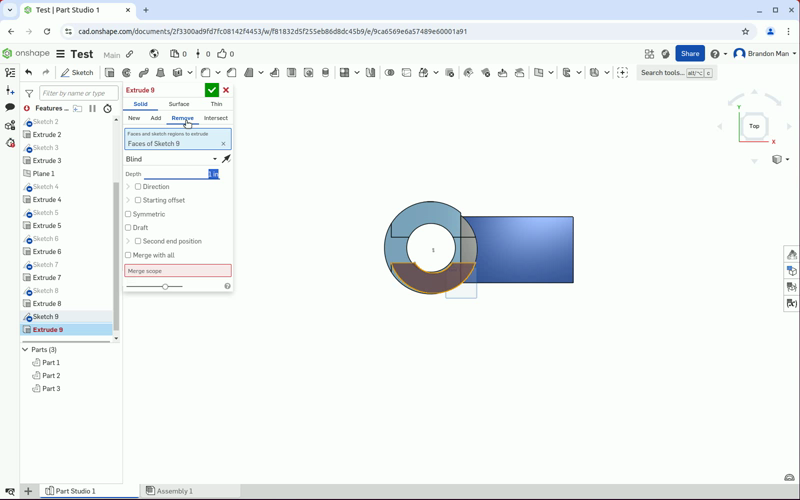
text(1.685)
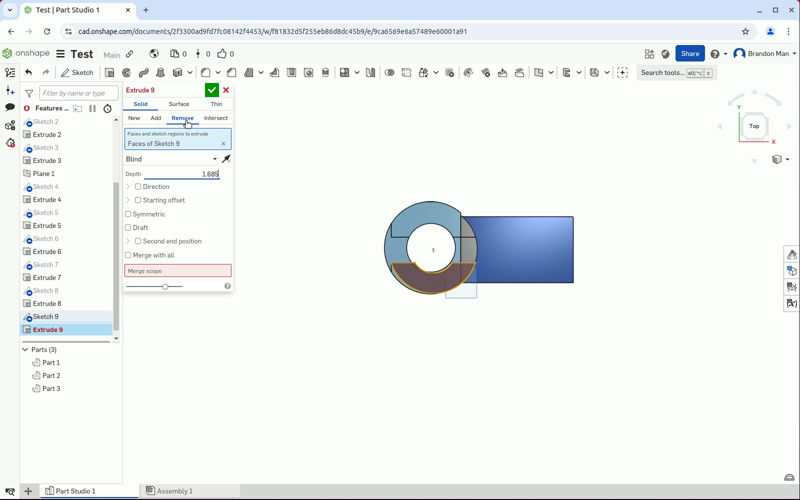
key(tab, 6)
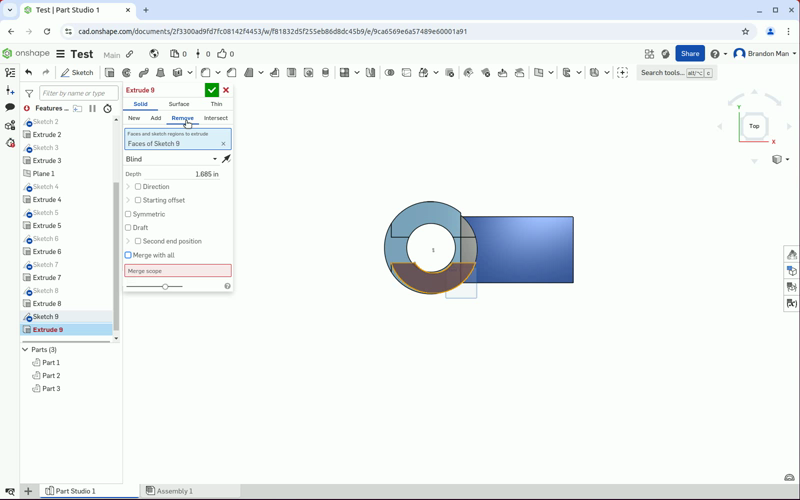
key(space)
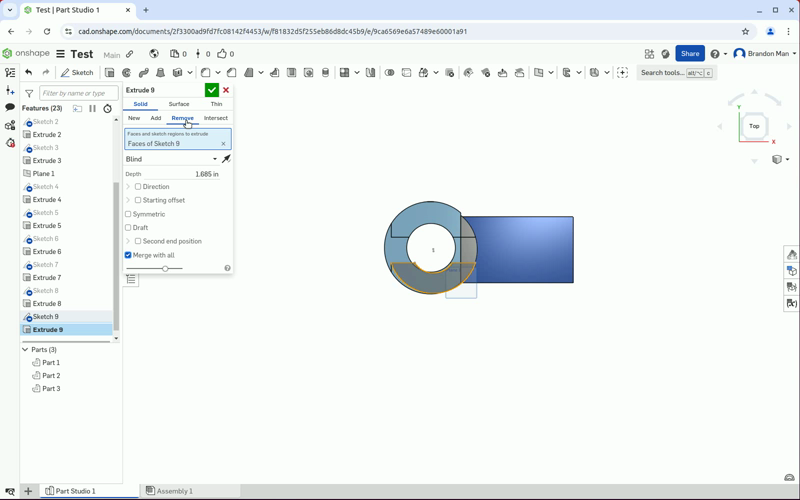
key(enter)
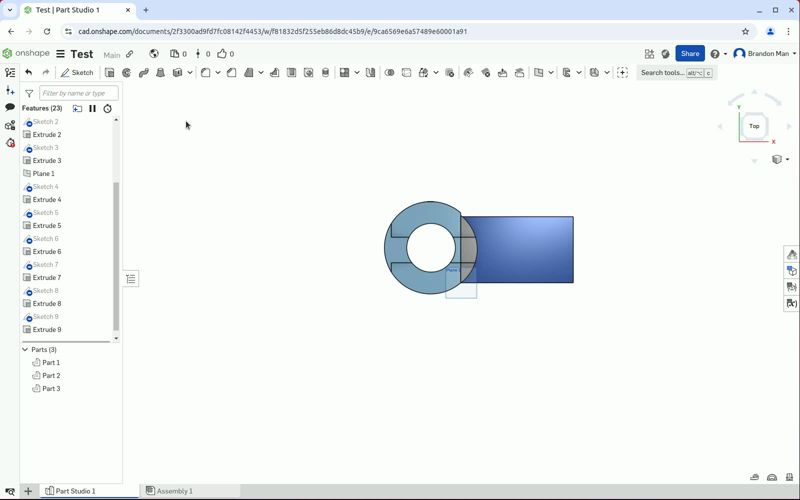
key(shift+h)
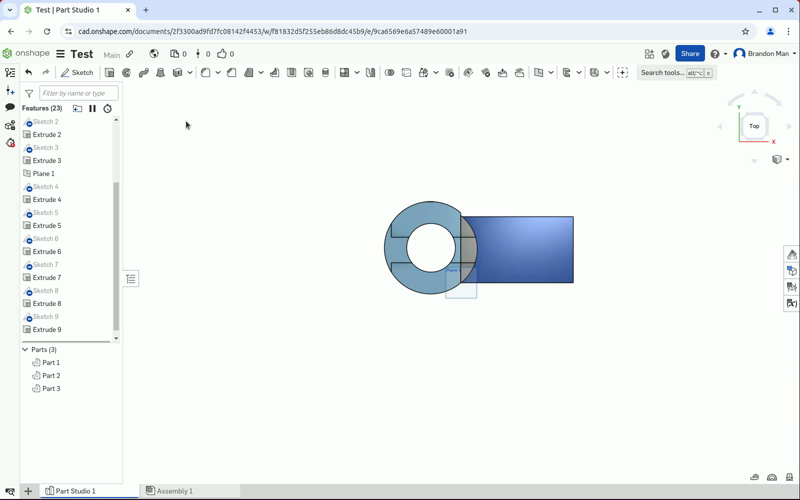
key(shift+h)
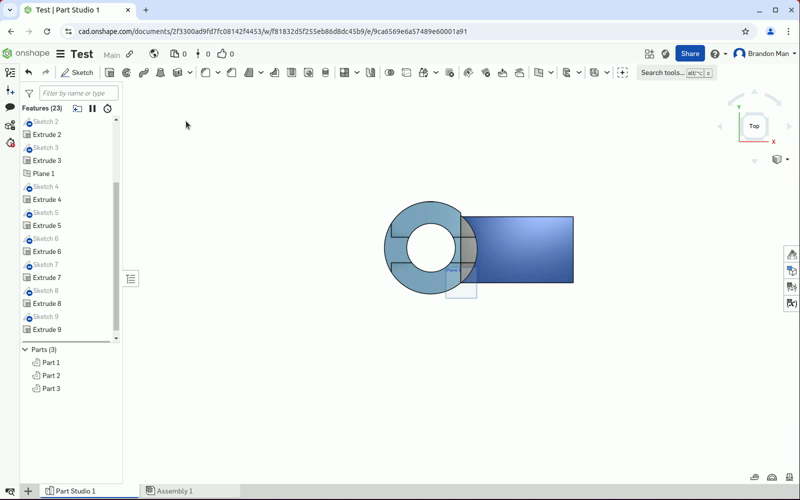
key(shift+7)
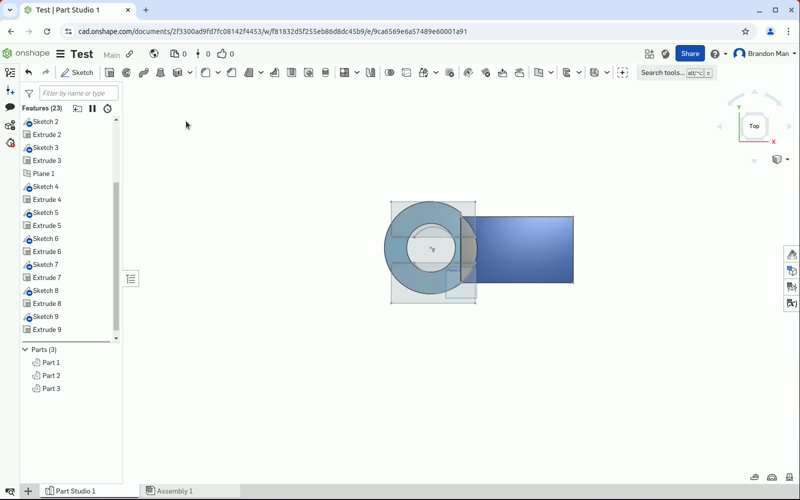
key(up, 3)
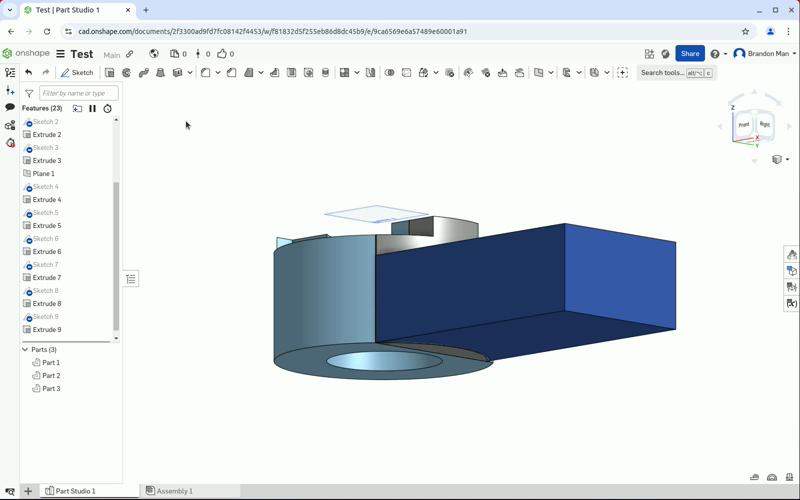
key(left, 3)
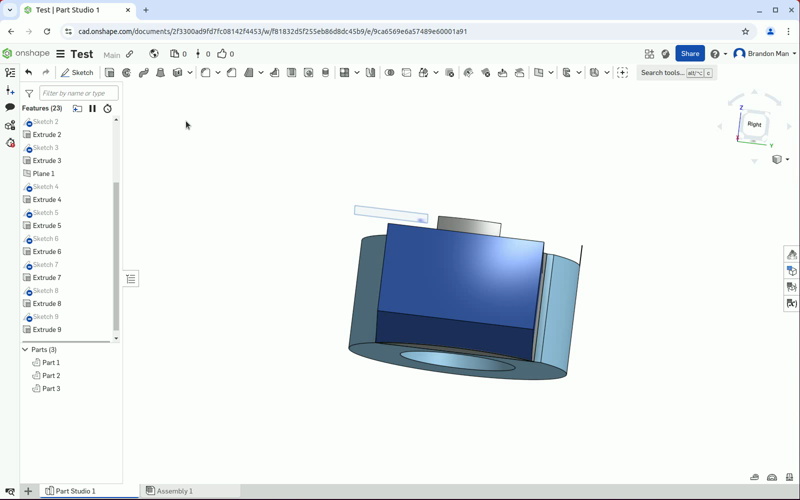
key(right, 3)
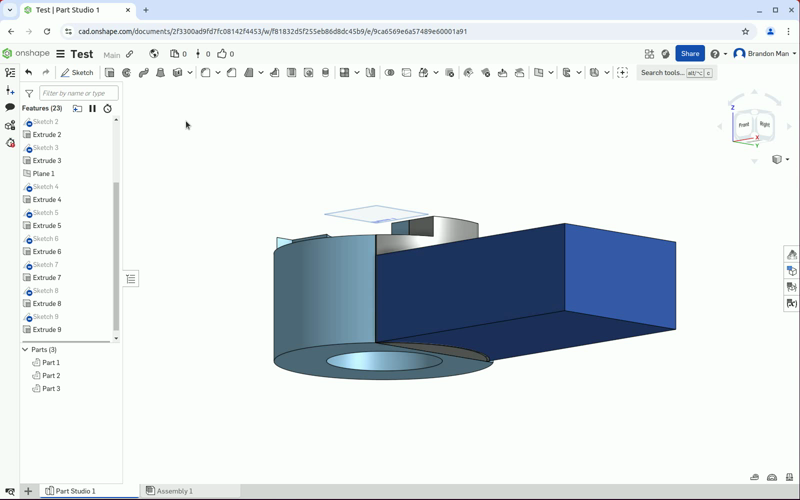
key(down, 3)
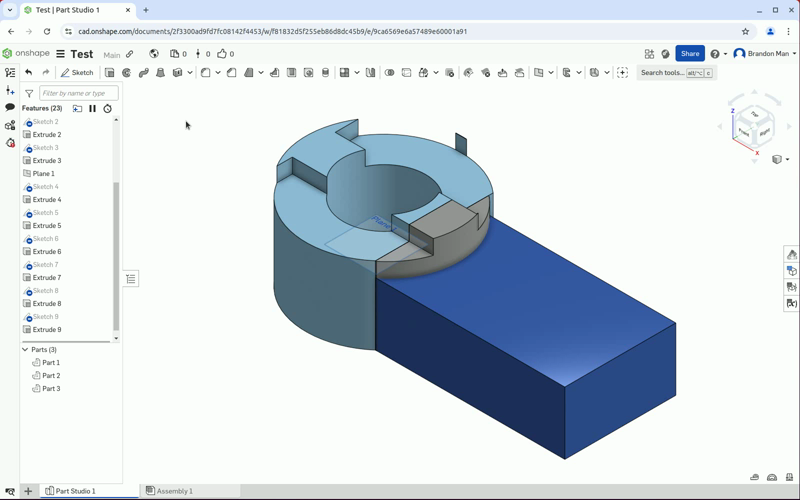
mouse_move(69, 98)
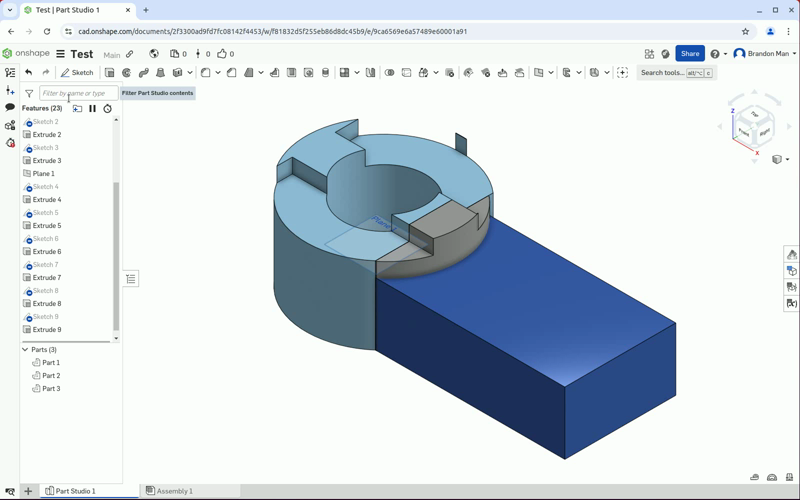
click(69, 98)